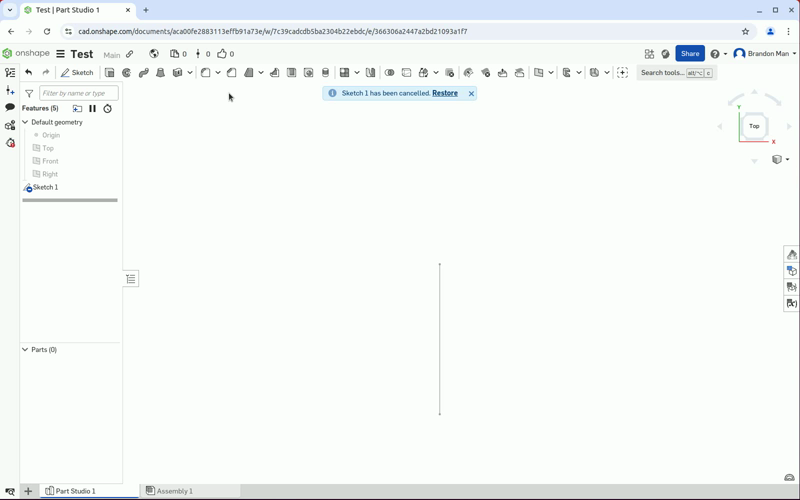
key(shift+h)
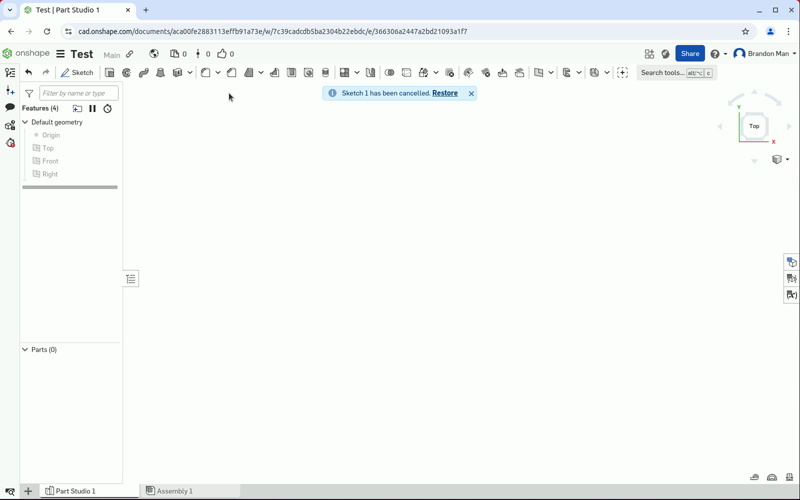
mouse_move(73, 352)
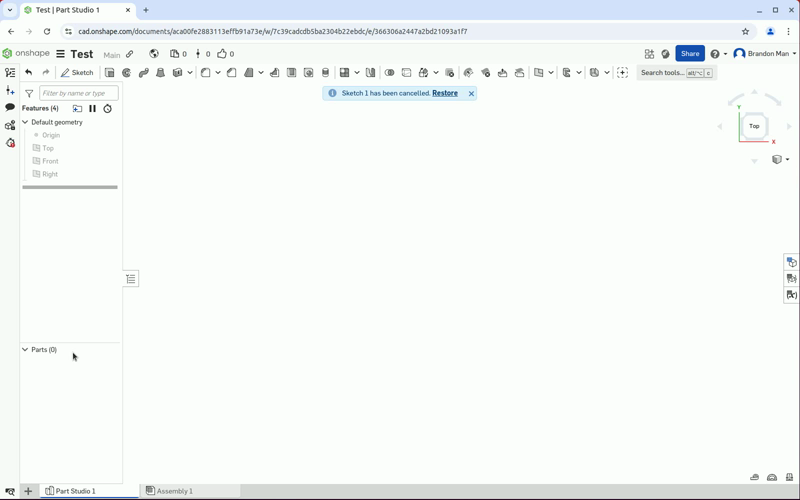
key(y)
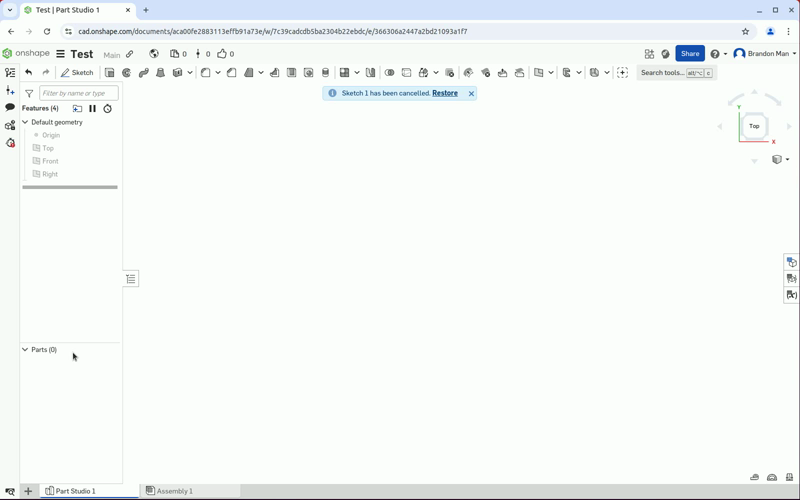
key(shift+p)
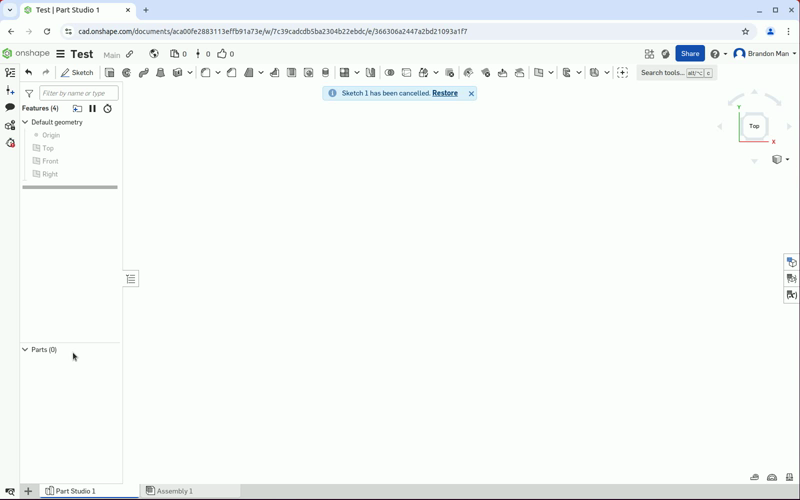
key(space)
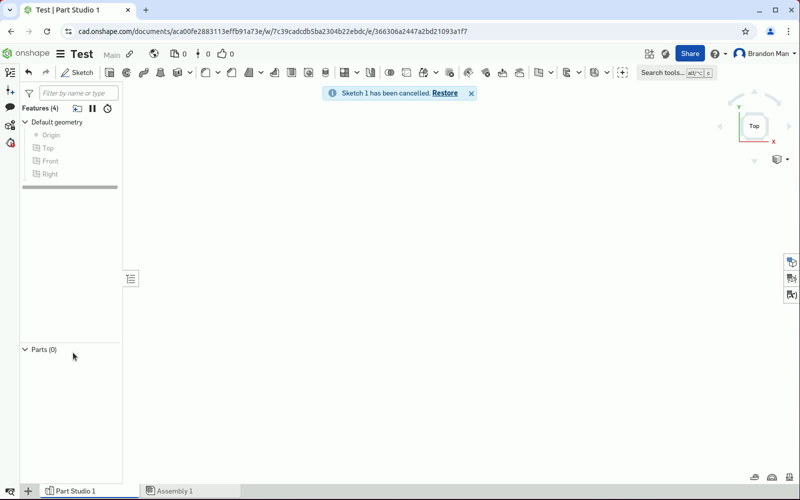
key_down(shift)
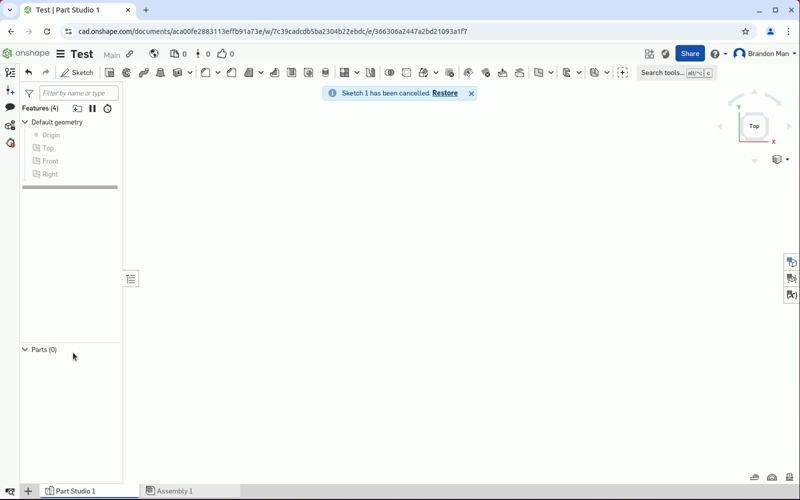
key(up)
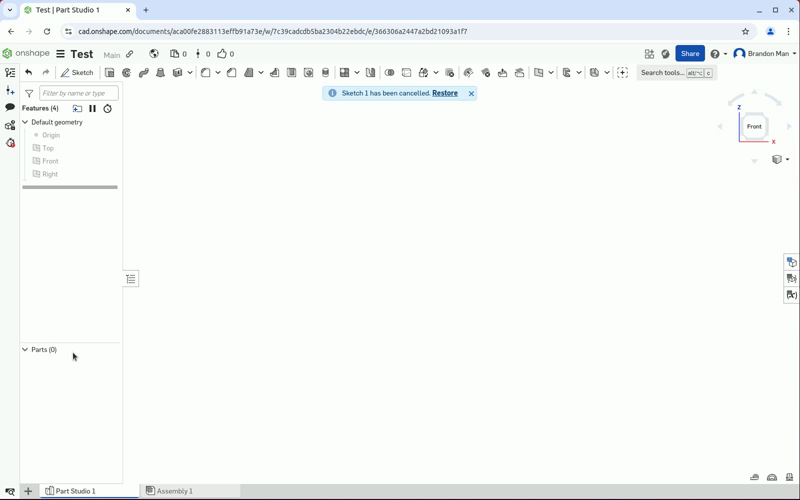
key_up(shift)
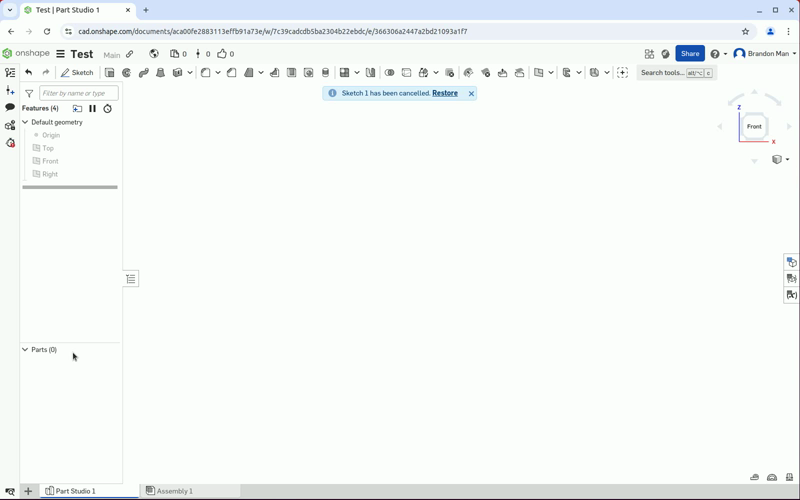
mouse_move(73, 352)
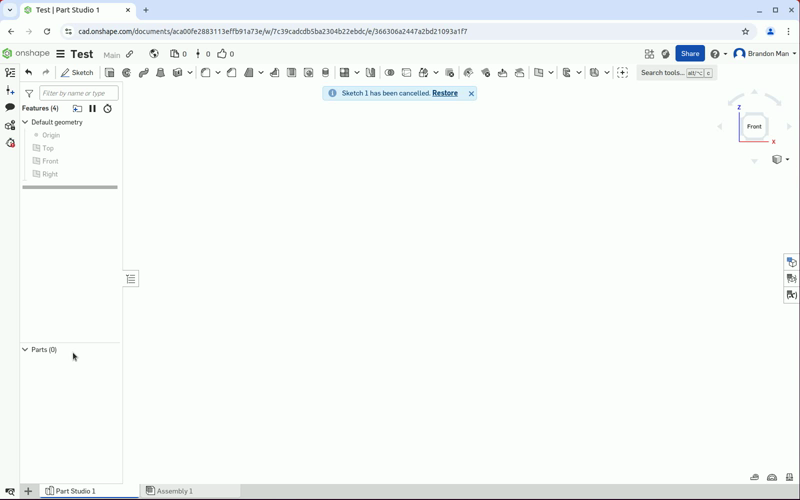
key(shift+y)
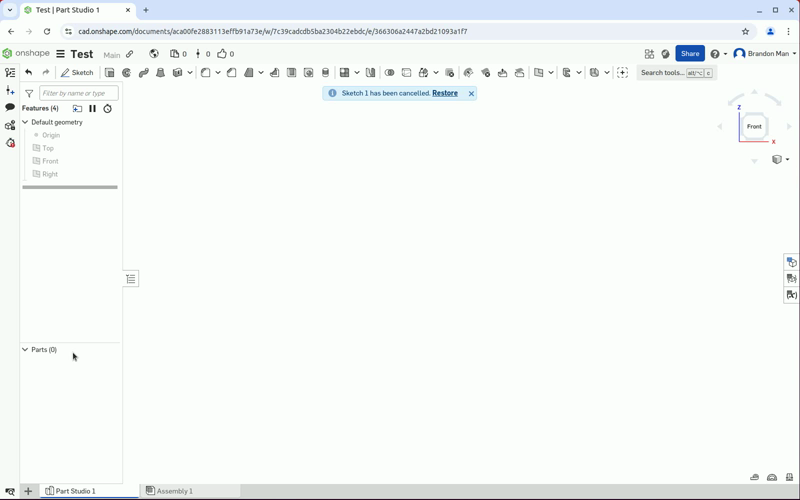
key(shift+s)
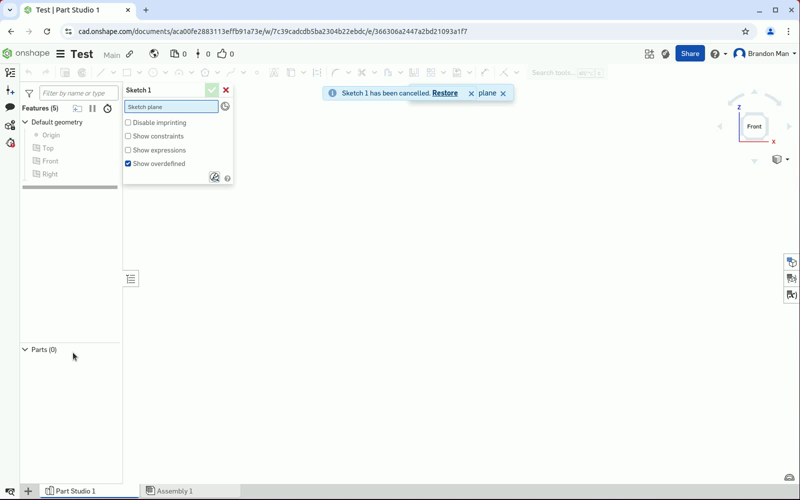
mouse_move(73, 163)
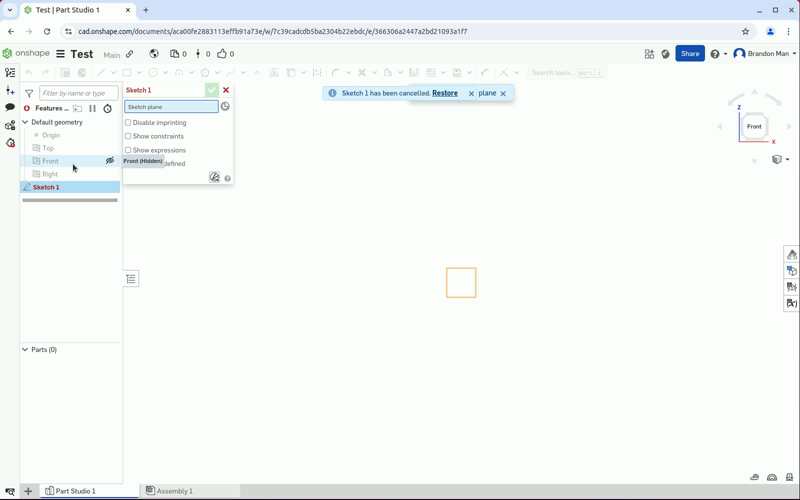
click(73, 163)
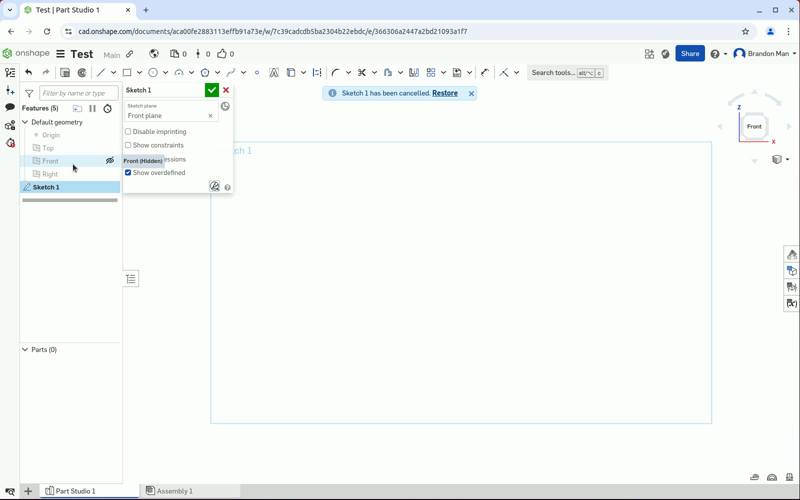
mouse_move(73, 352)
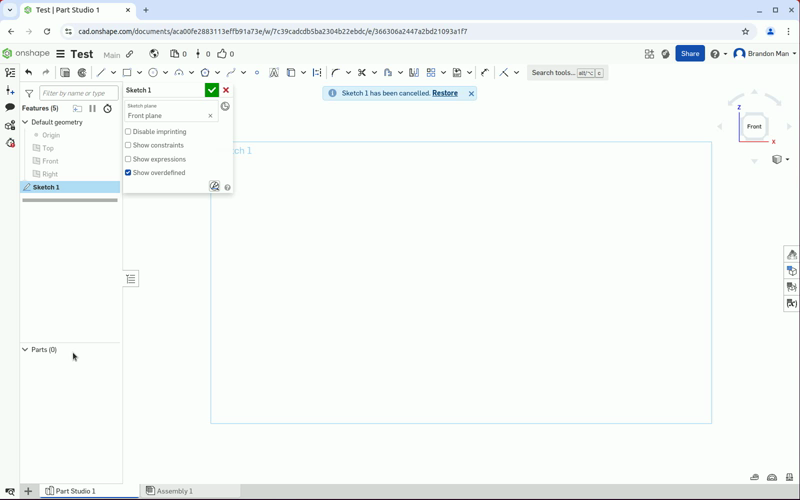
key(y)
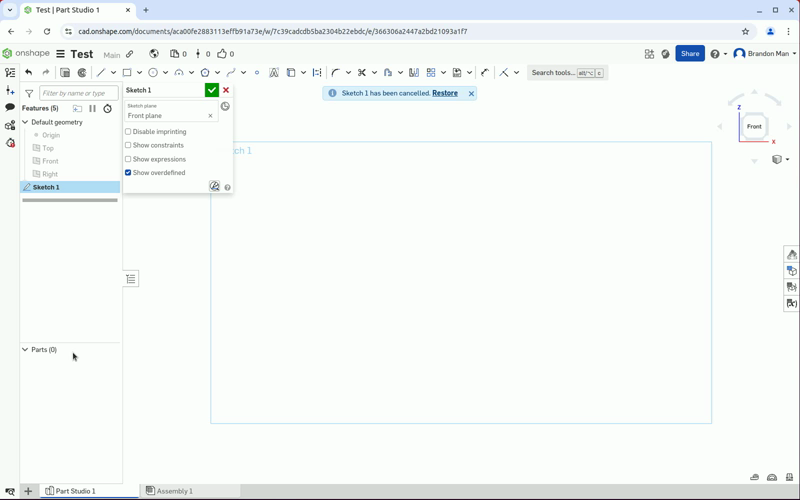
key(c)
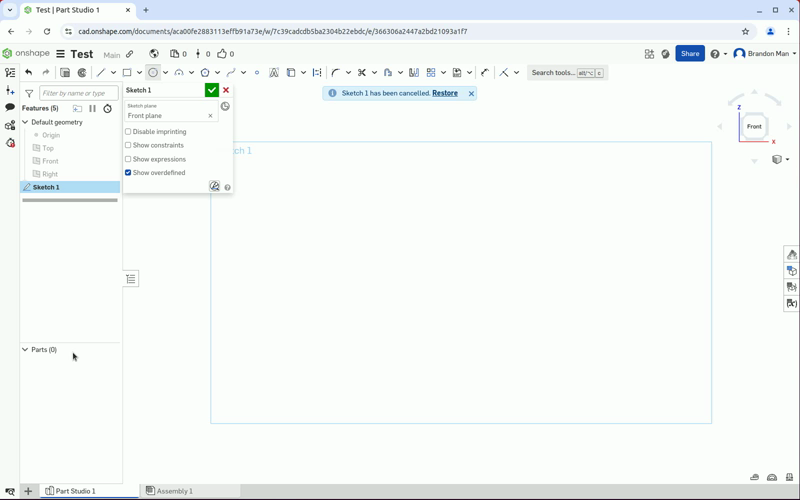
key_down(shift)
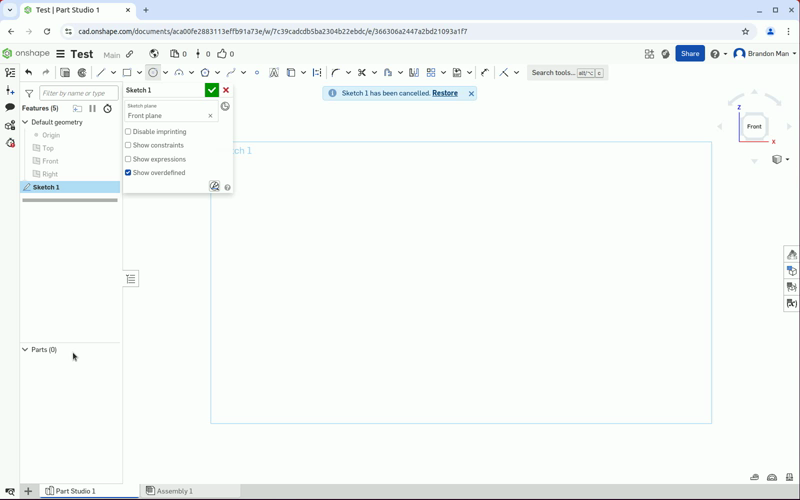
mouse_move(460, 282)
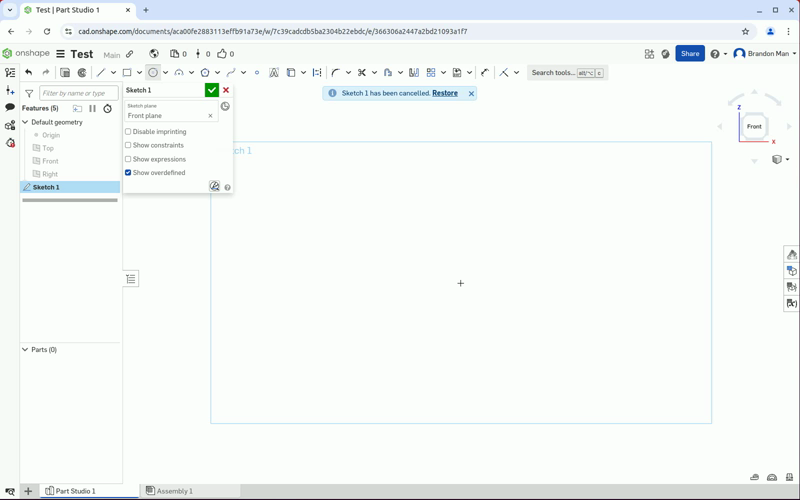
click(460, 282)
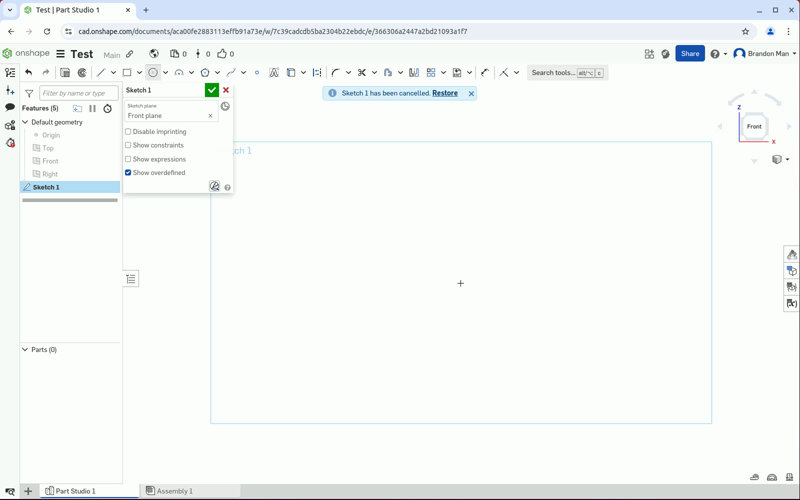
key_up(shift)
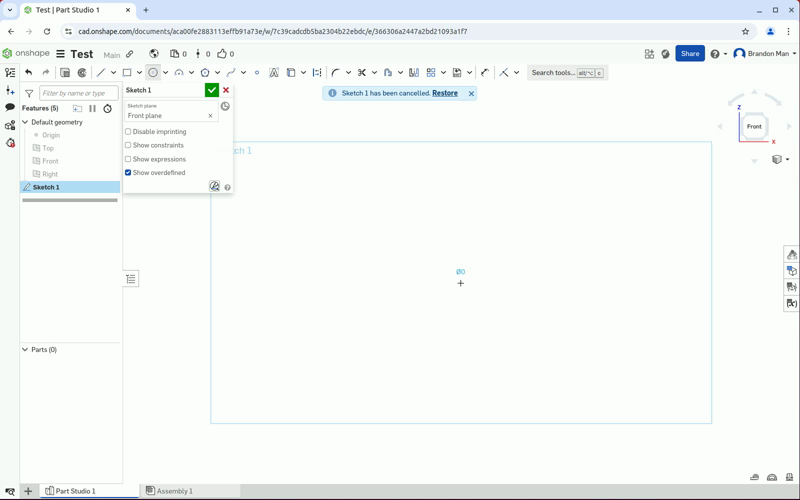
mouse_move(461, 282)
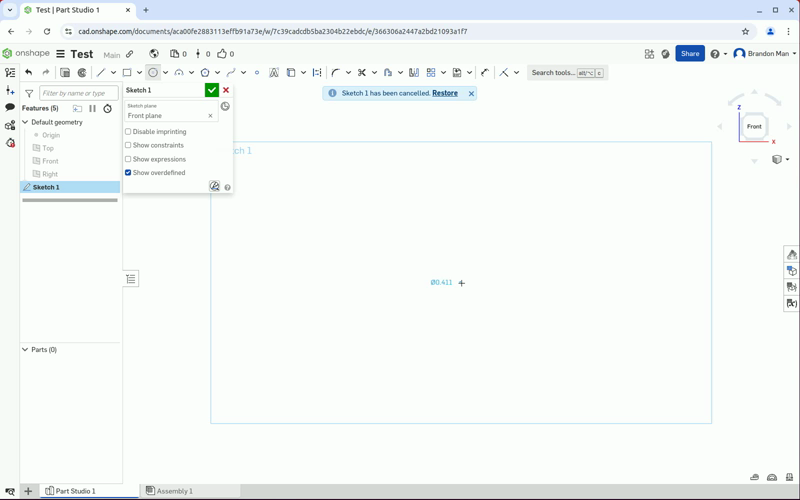
scroll(6)
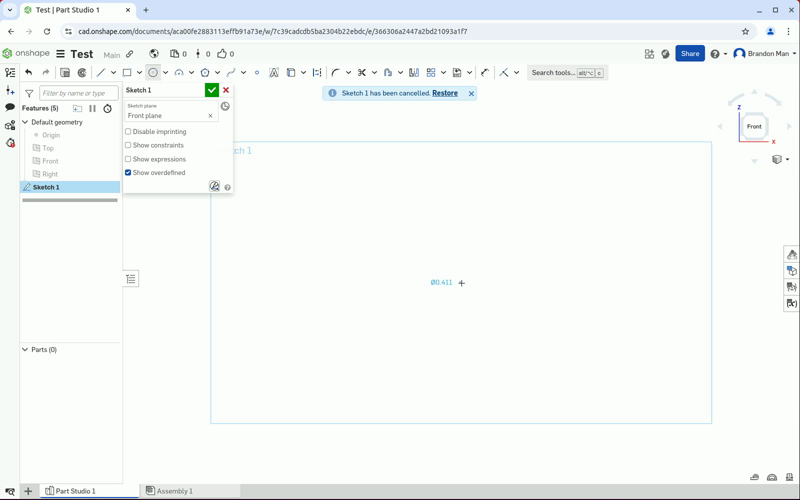
scroll(6)
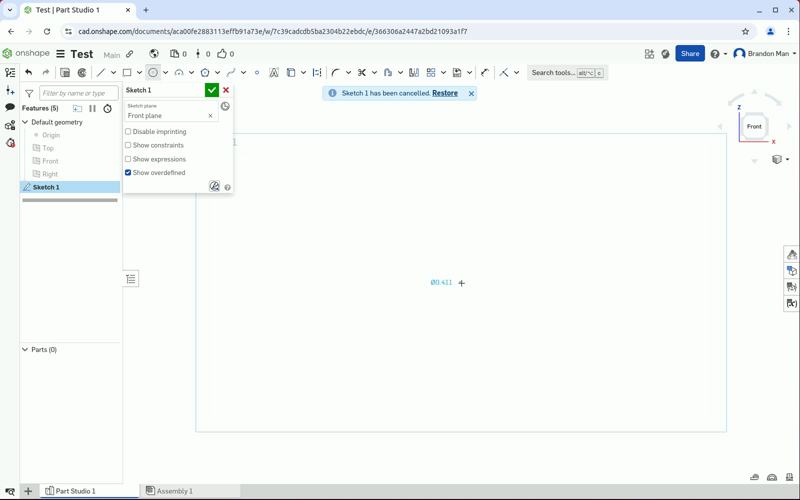
scroll(6)
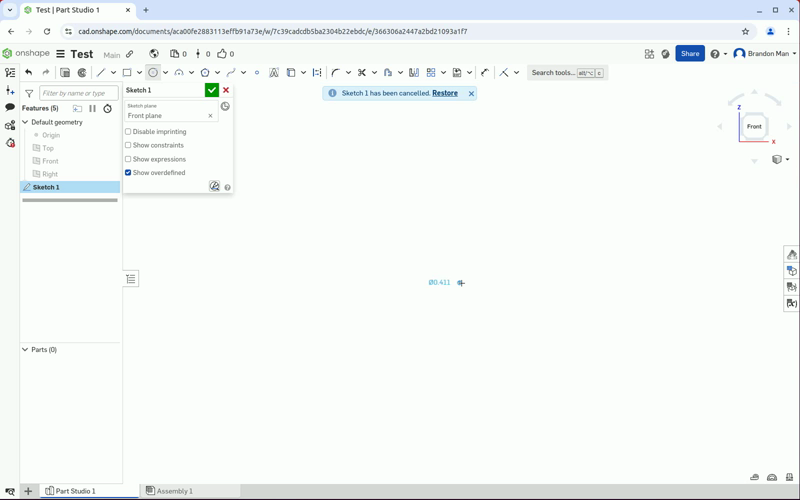
scroll(6)
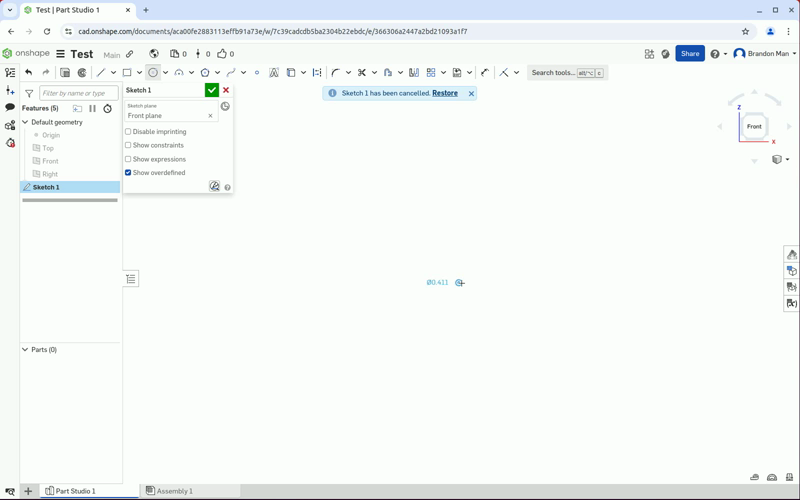
scroll(6)
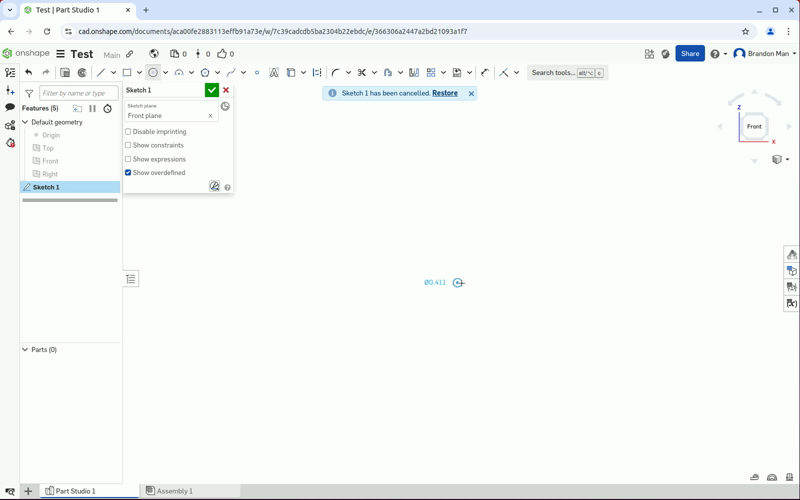
scroll(6)
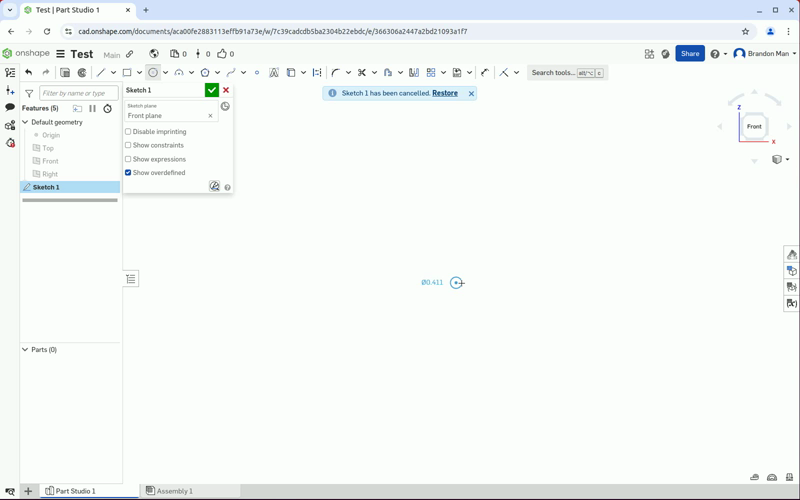
scroll(6)
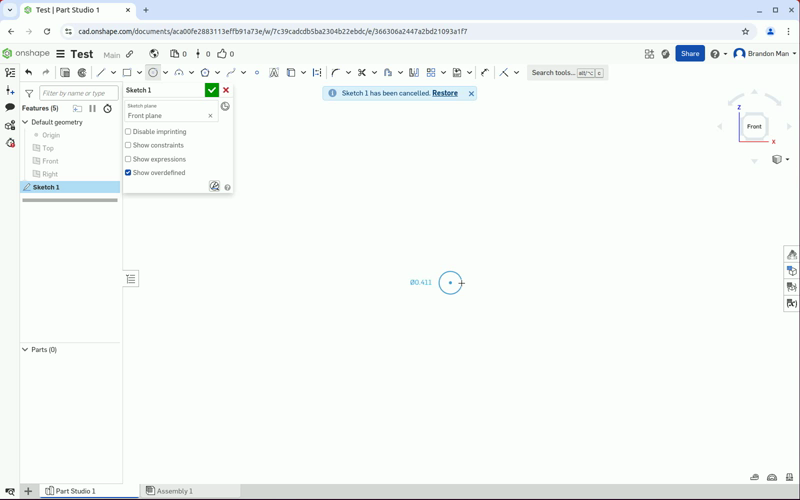
click(461, 282)
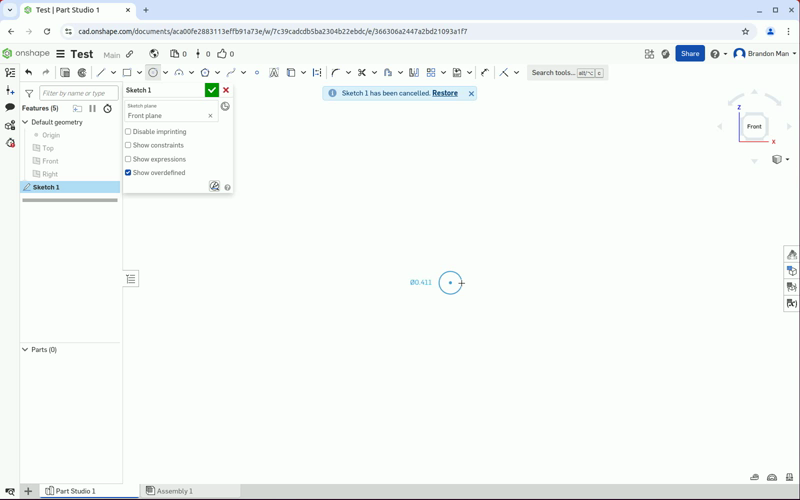
scroll(-6)
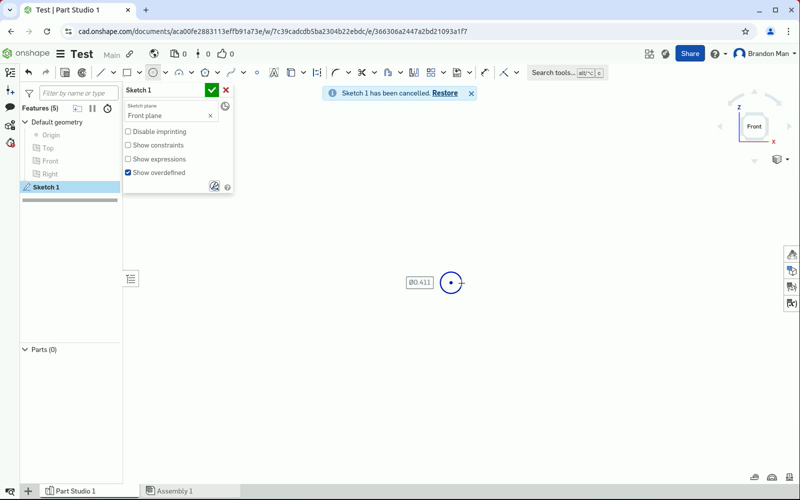
scroll(-6)
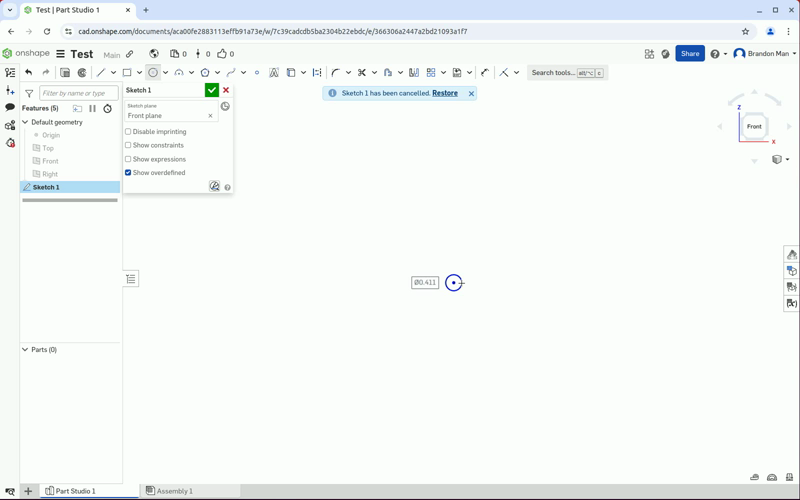
scroll(-6)
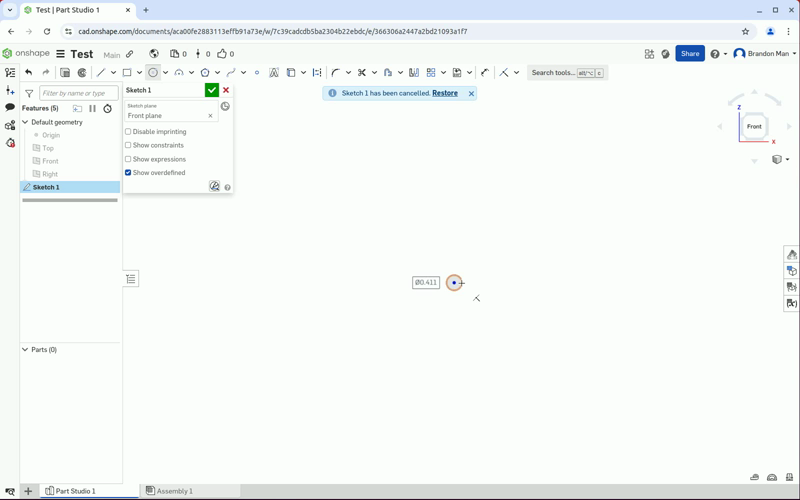
scroll(-6)
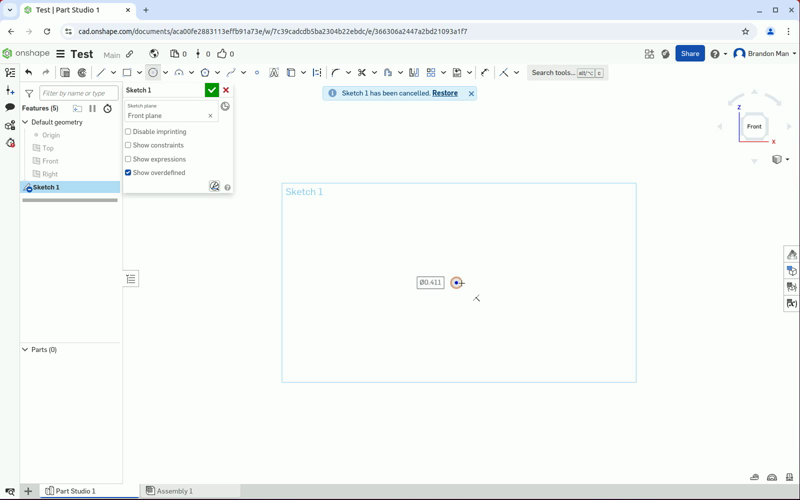
scroll(-6)
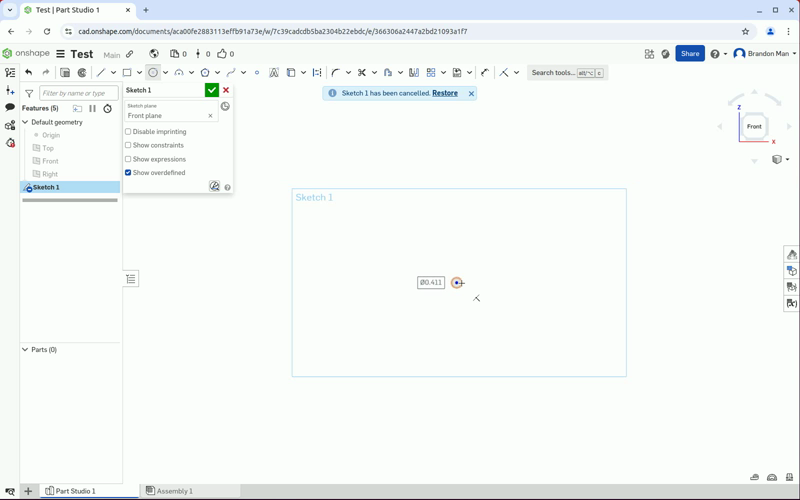
scroll(-6)
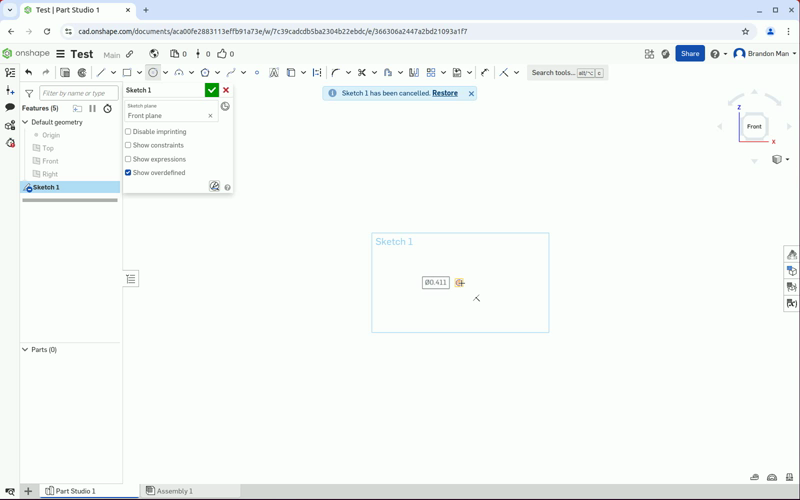
scroll(-6)
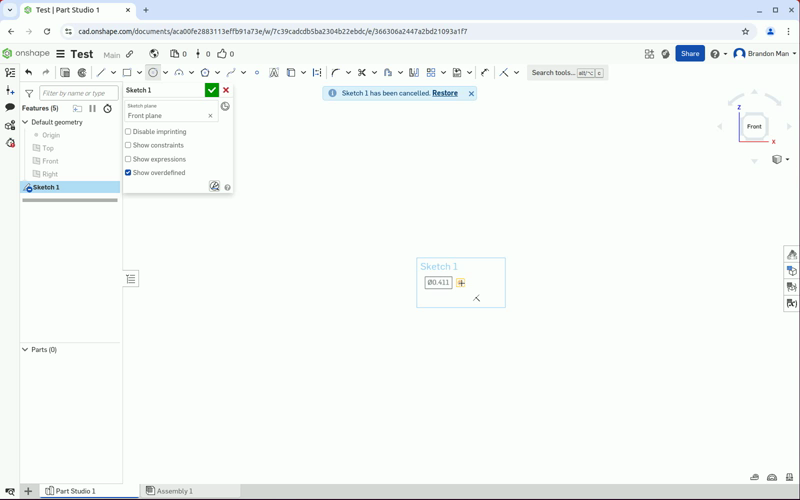
key(esc)
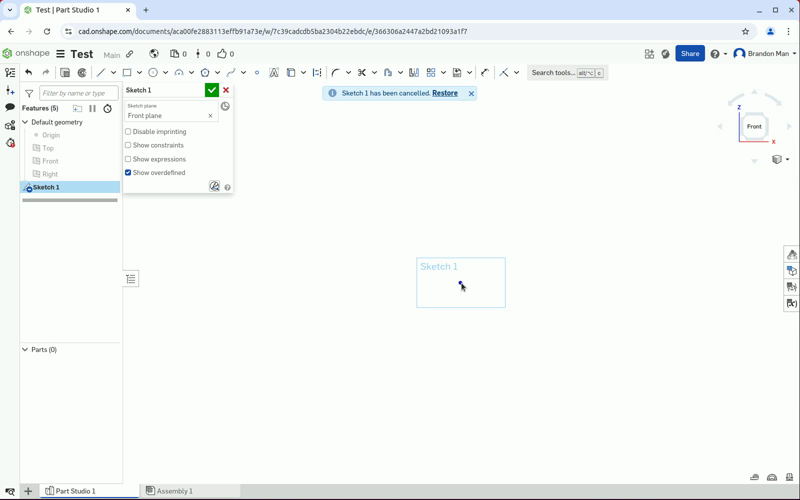
mouse_move(461, 282)
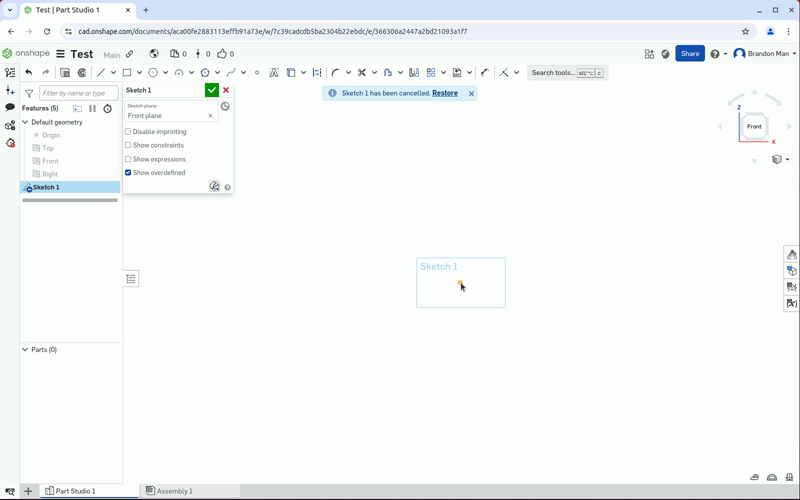
scroll(6)
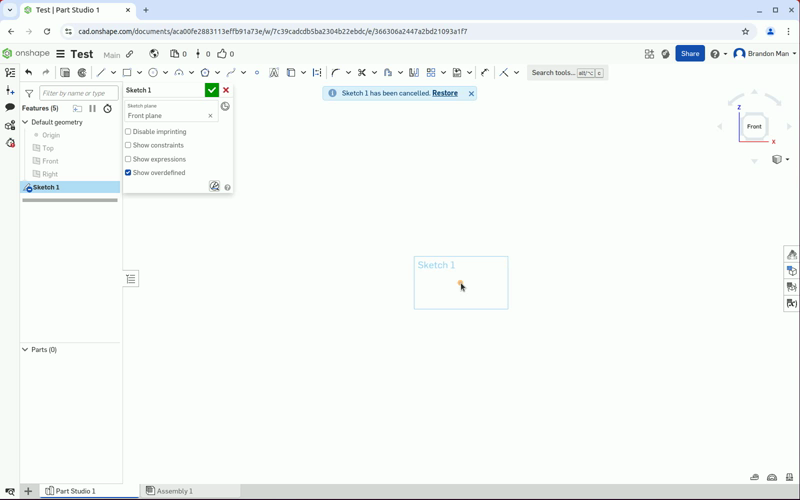
scroll(6)
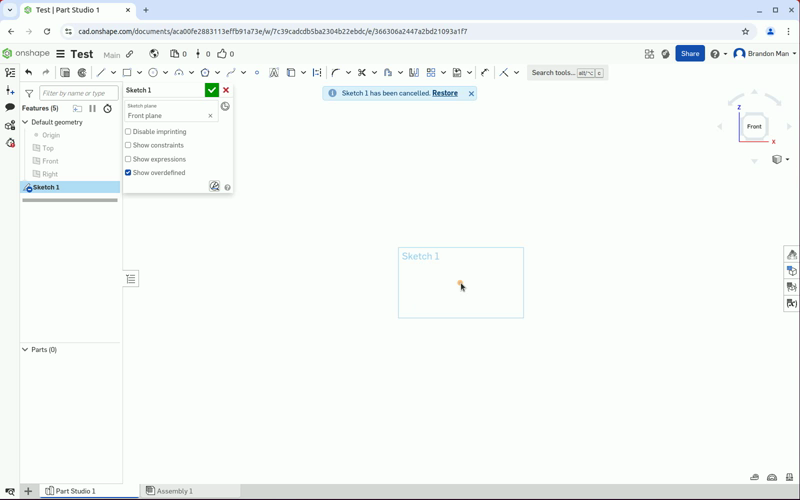
scroll(6)
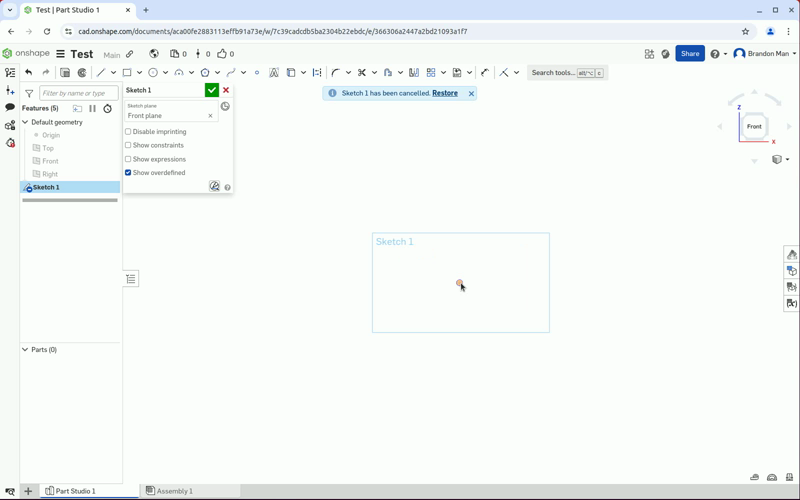
scroll(6)
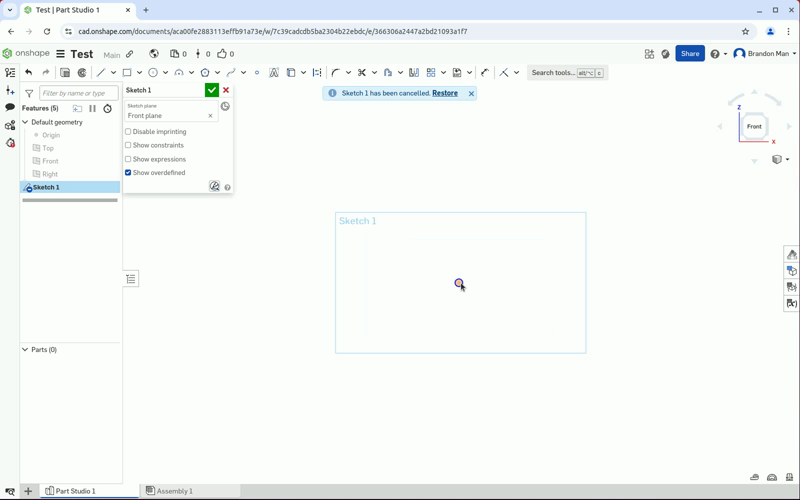
scroll(6)
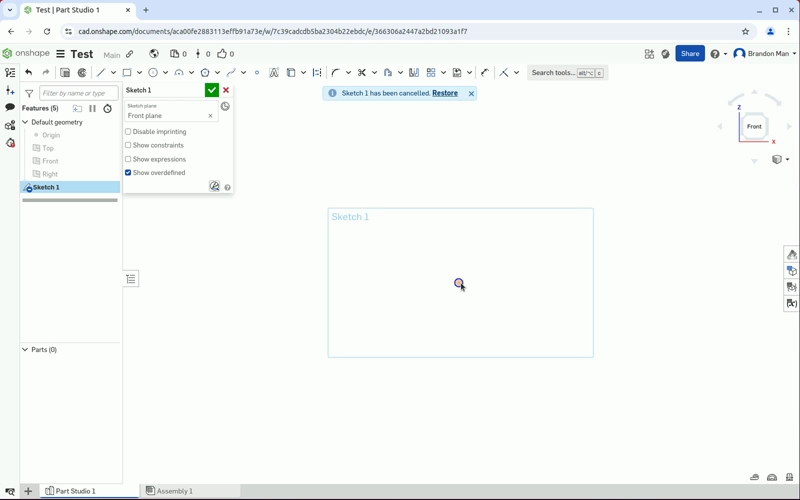
scroll(6)
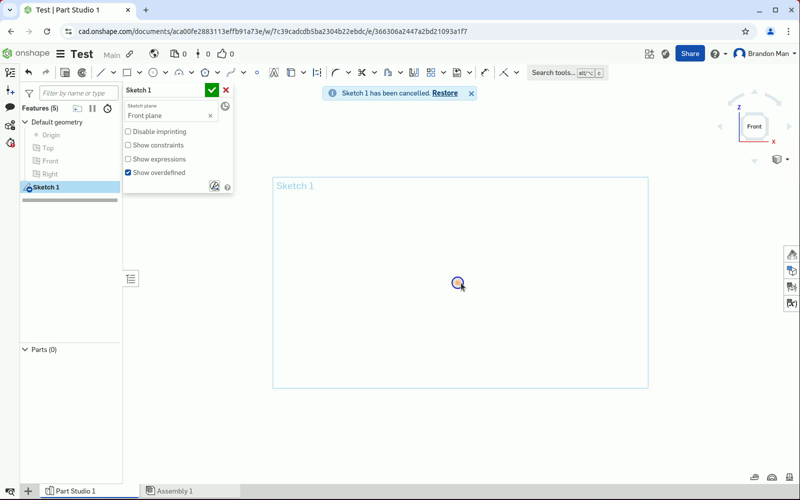
scroll(6)
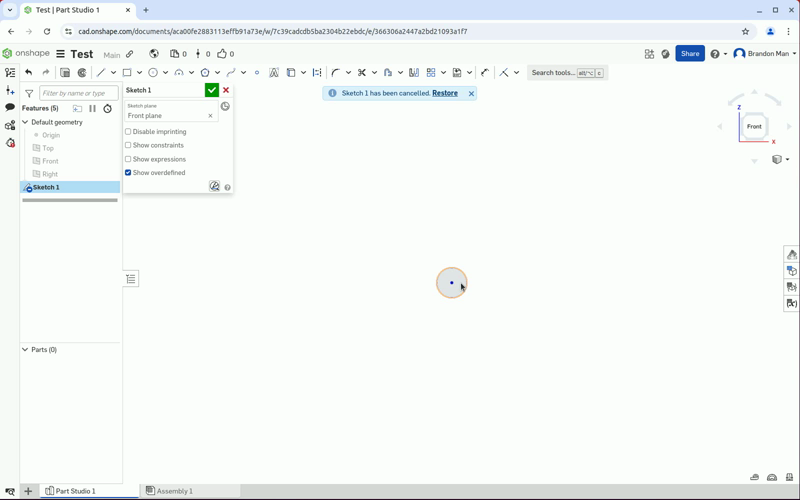
click(461, 282)
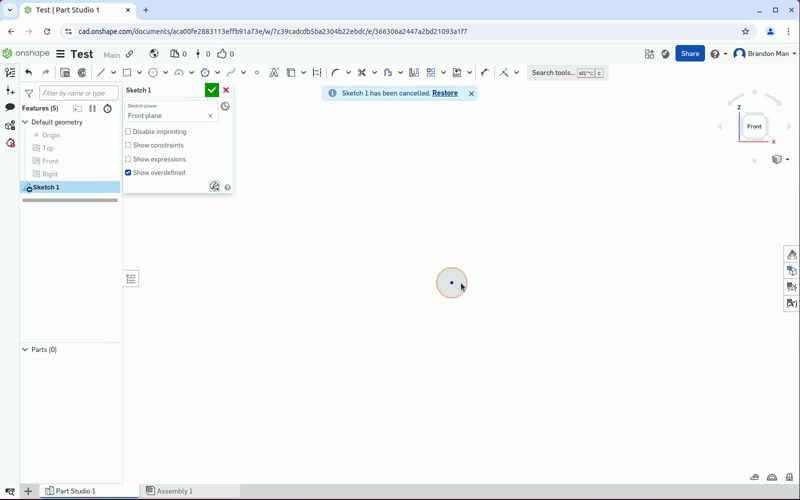
scroll(-6)
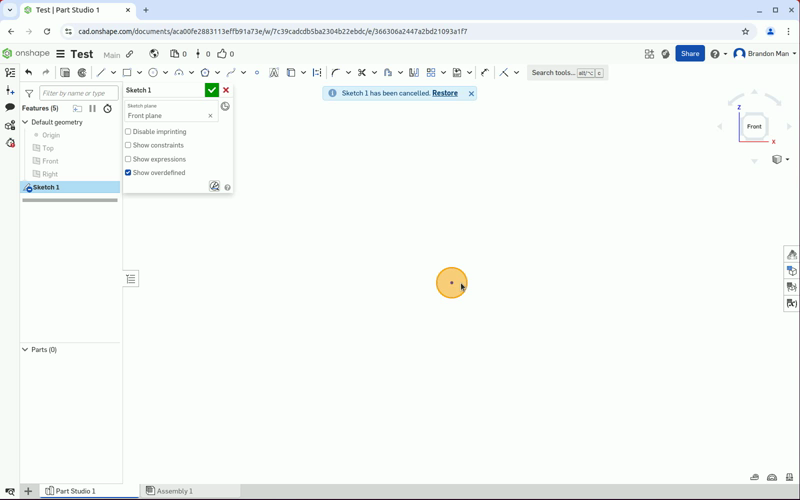
scroll(-6)
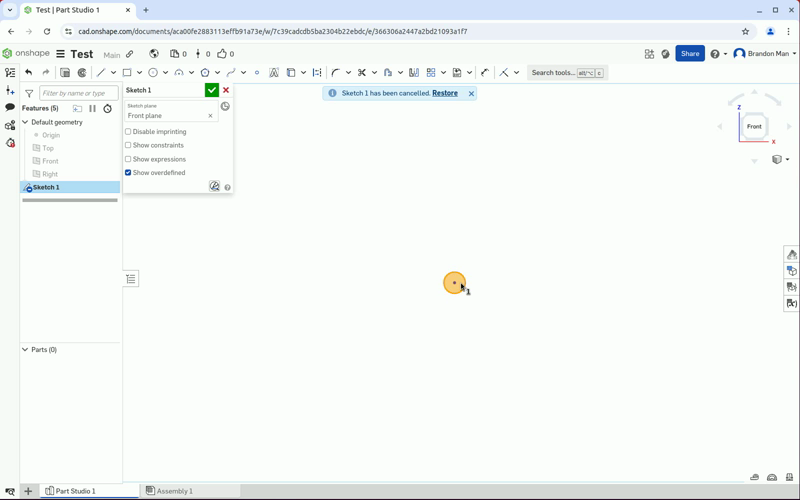
scroll(-6)
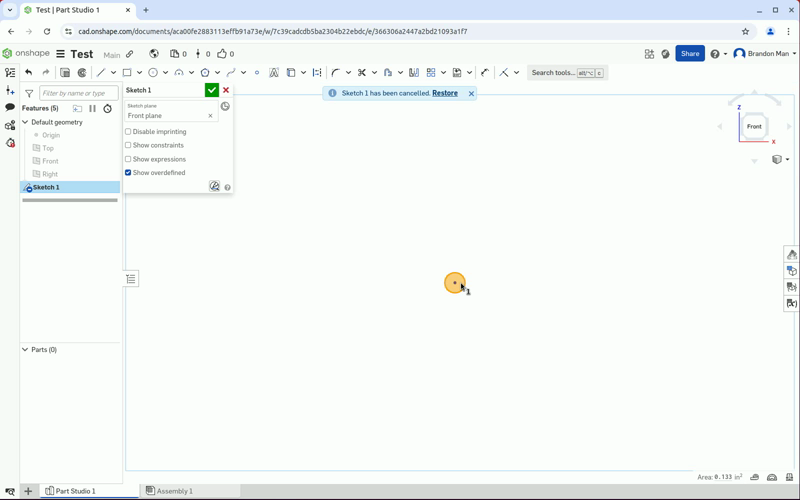
scroll(-6)
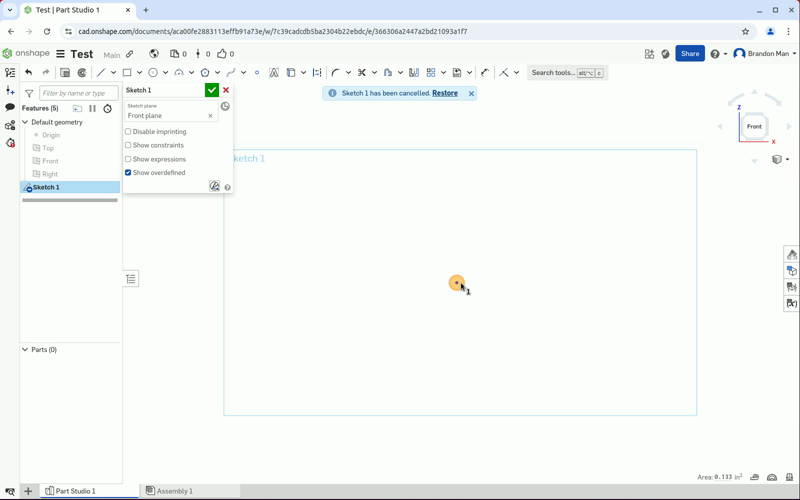
scroll(-6)
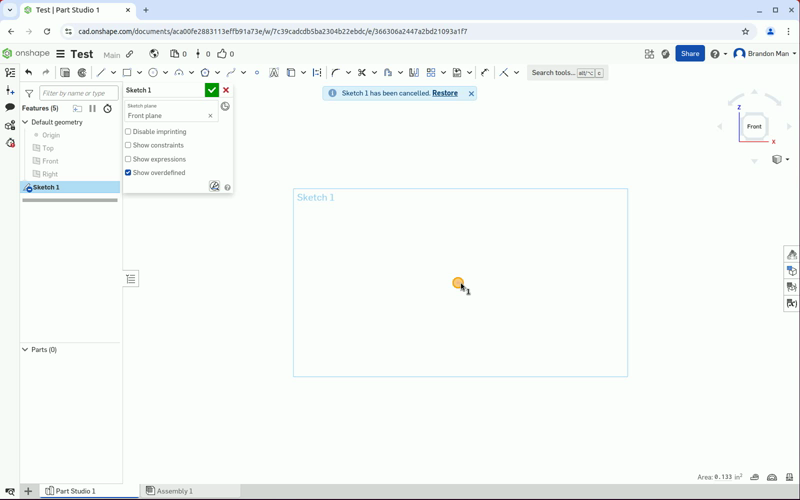
scroll(-6)
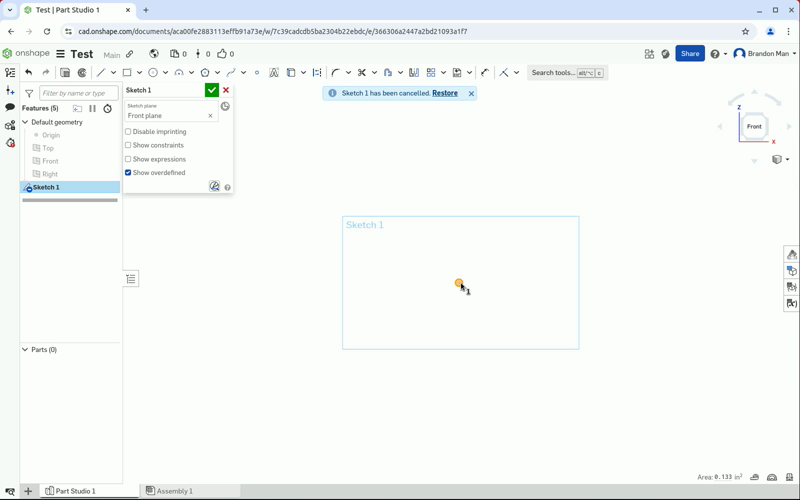
scroll(-6)
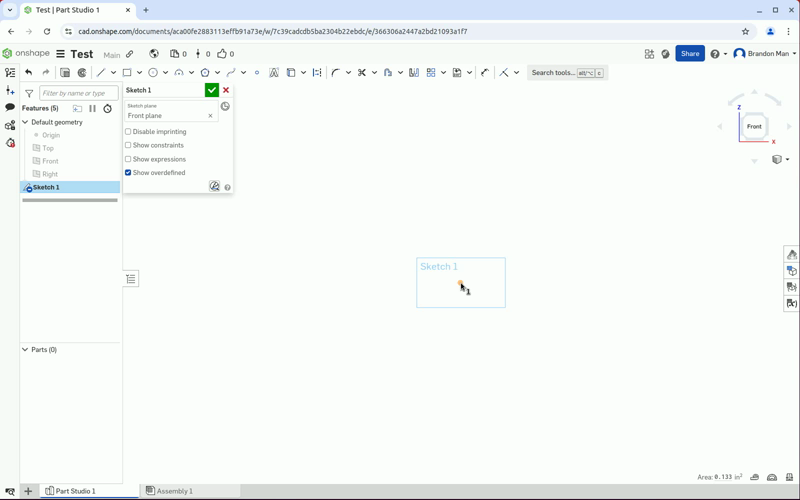
mouse_move(73, 352)
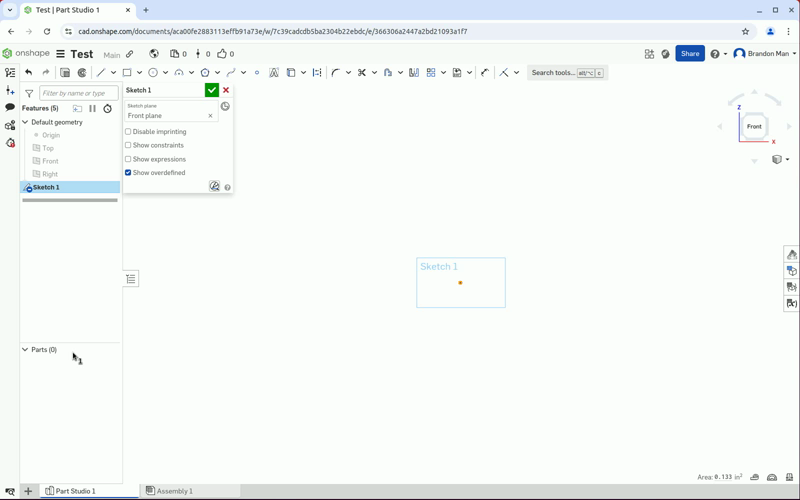
key(shift+y)
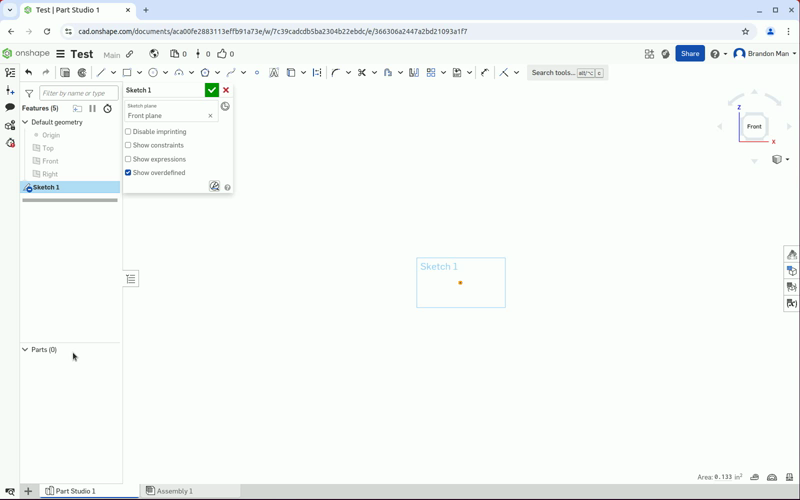
key(shift+e)
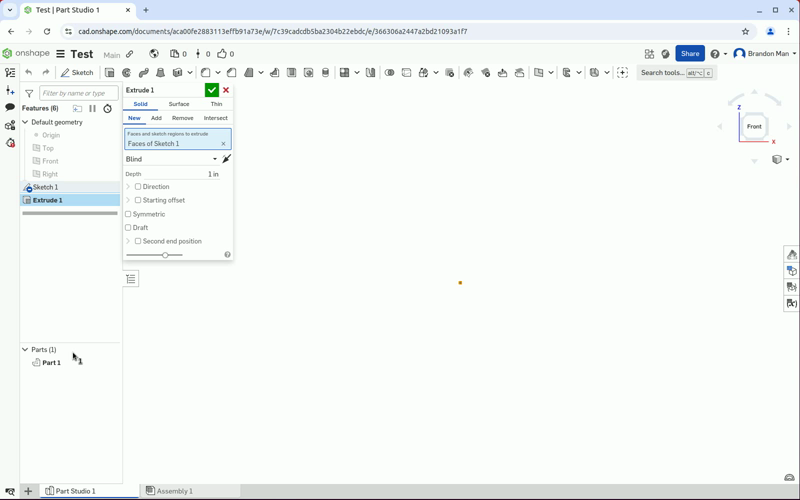
mouse_move(143, 106)
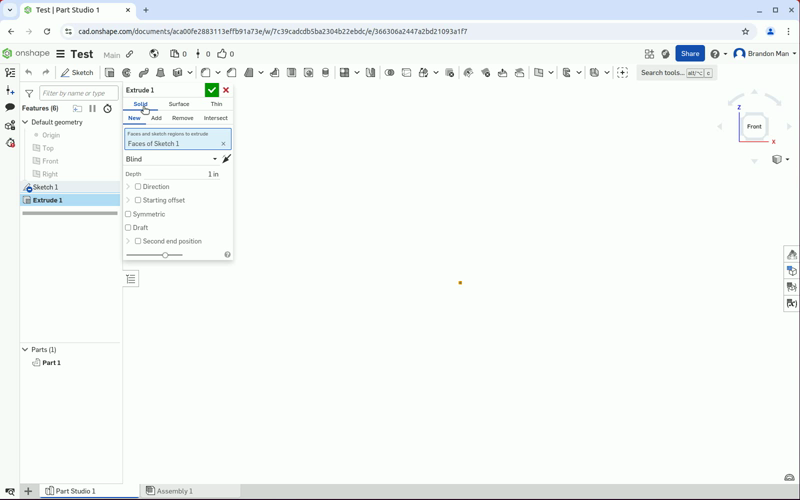
click(143, 106)
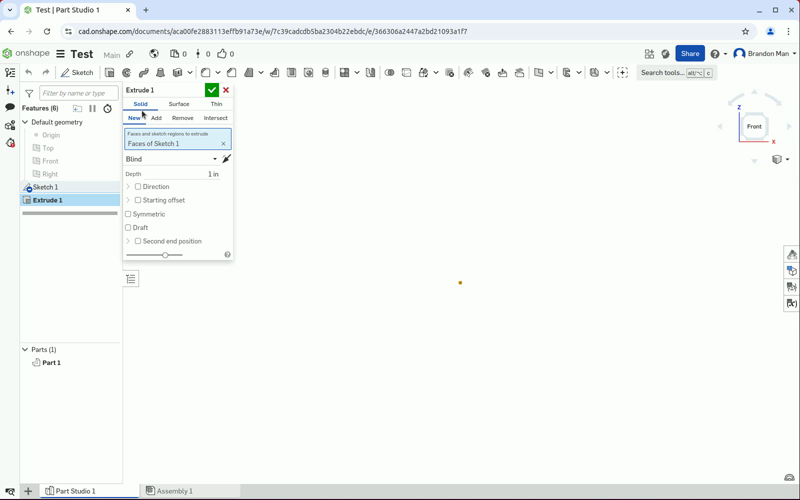
mouse_move(137, 120)
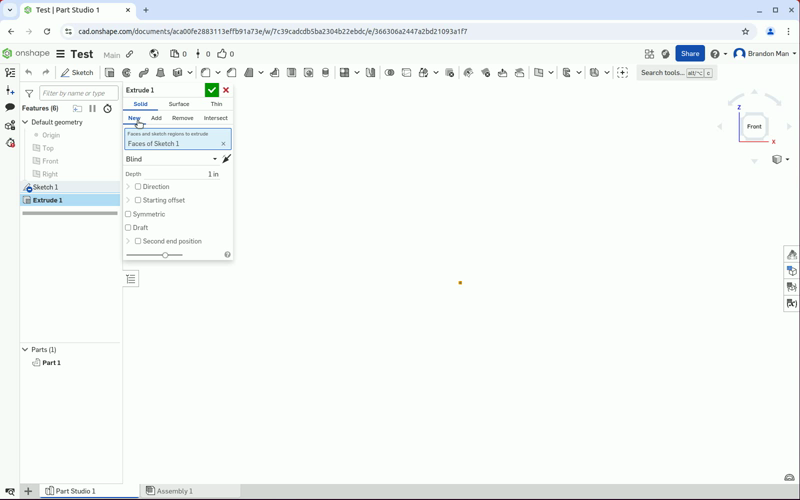
click(137, 120)
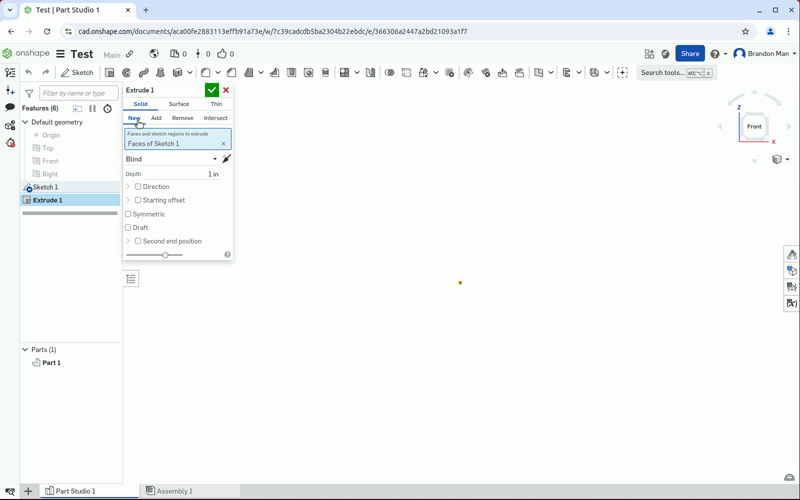
key(tab, 4)
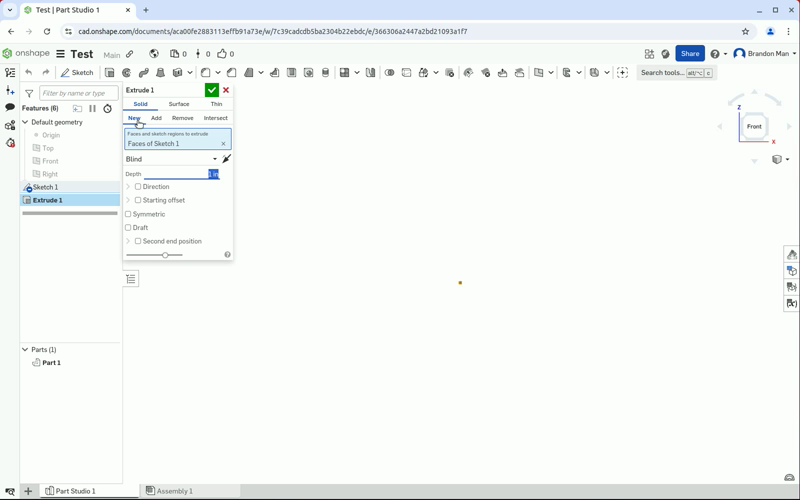
text(16.128)
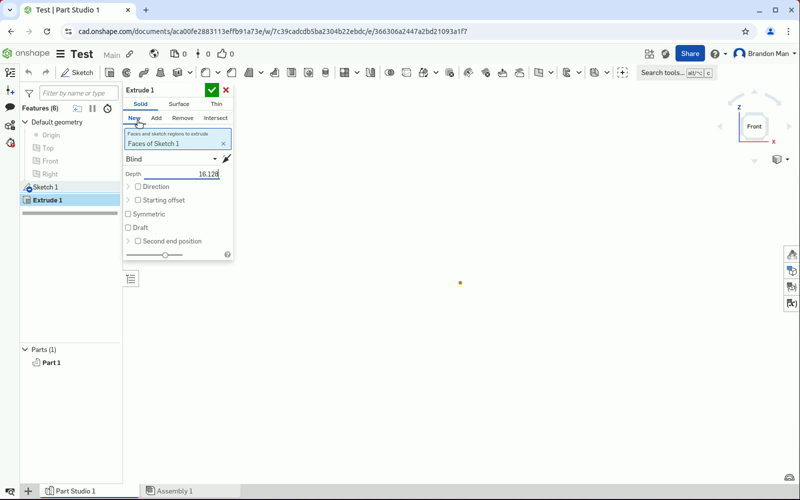
key(enter)
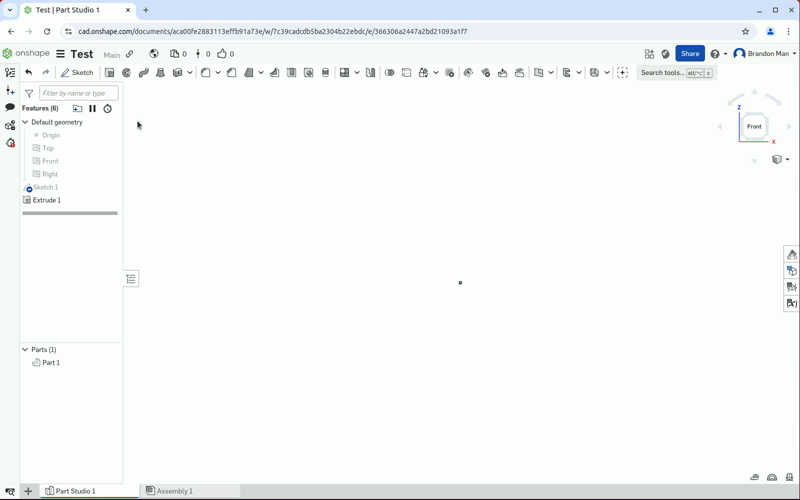
key(shift+h)
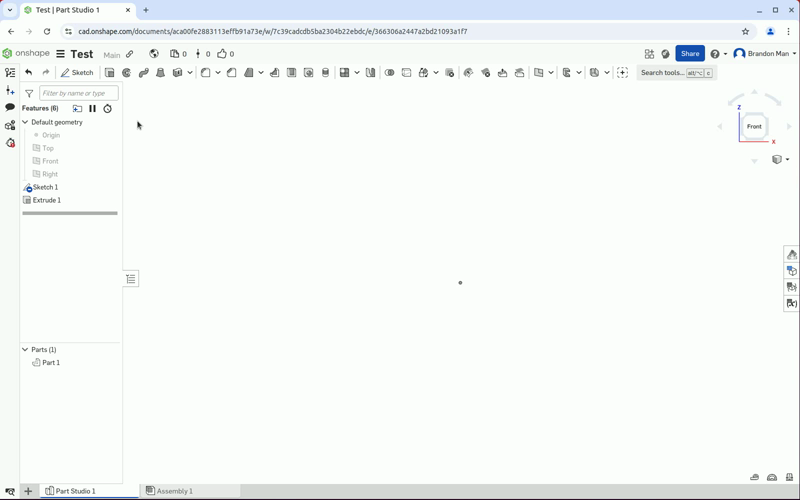
key(shift+h)
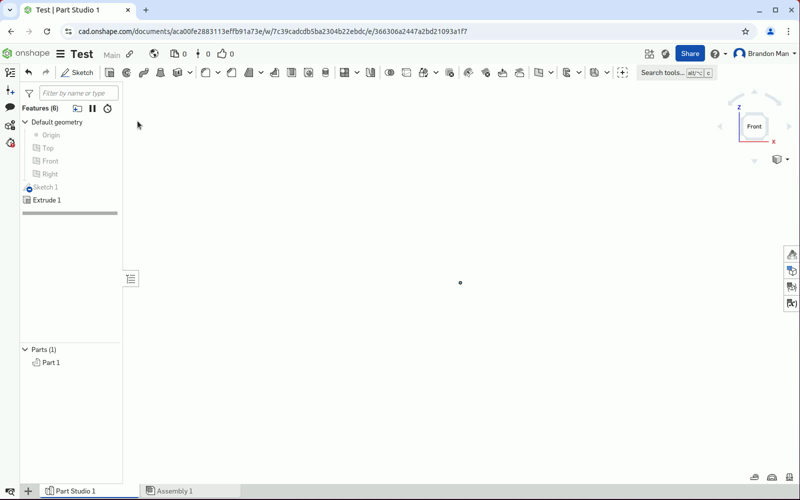
mouse_move(73, 189)
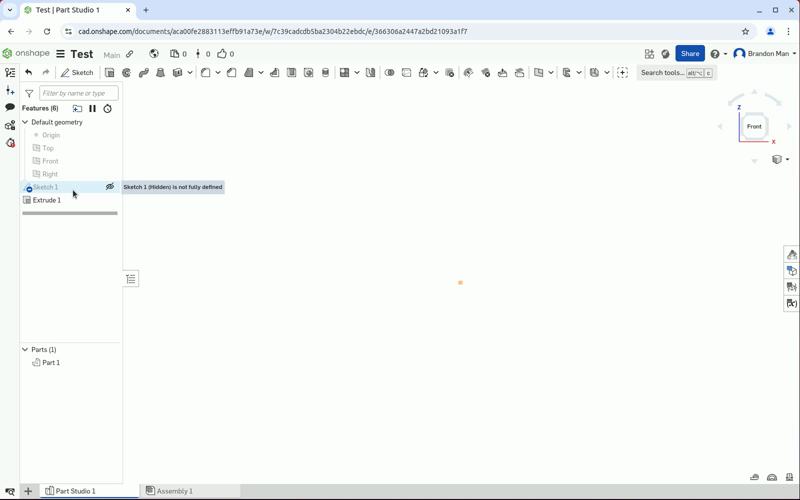
click(73, 189)
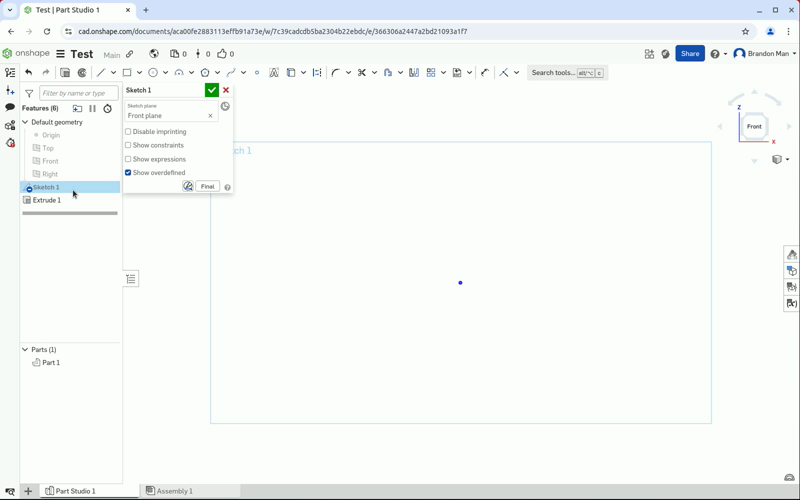
mouse_move(229, 92)
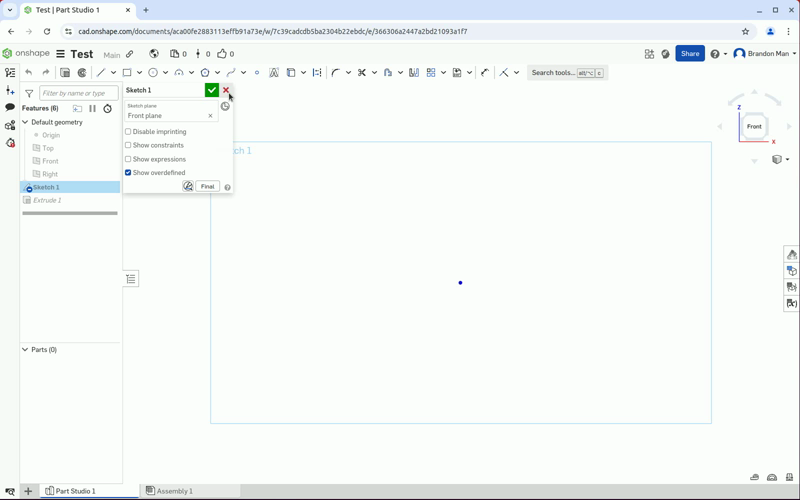
click(229, 92)
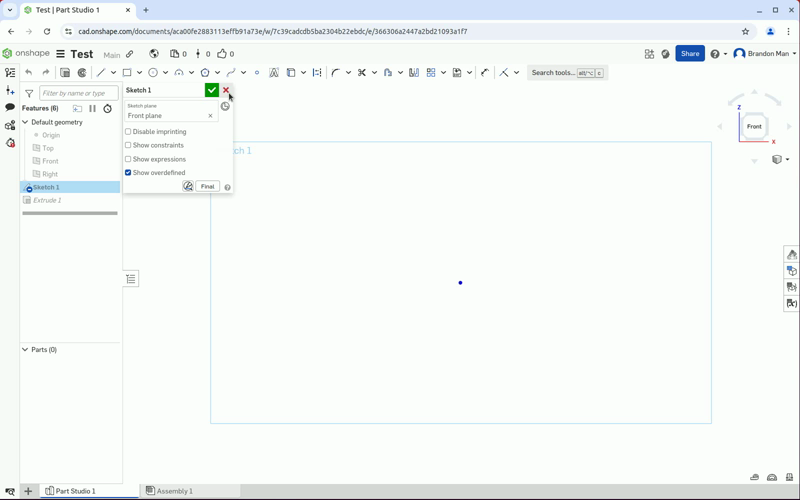
key(shift+s)
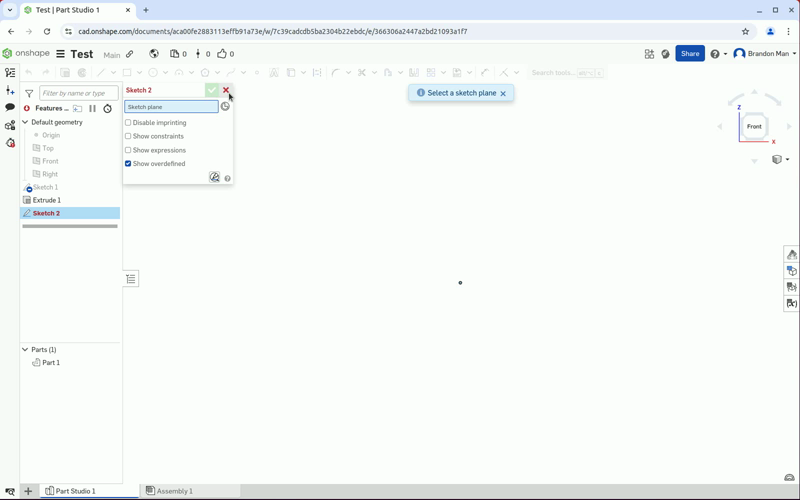
mouse_move(73, 163)
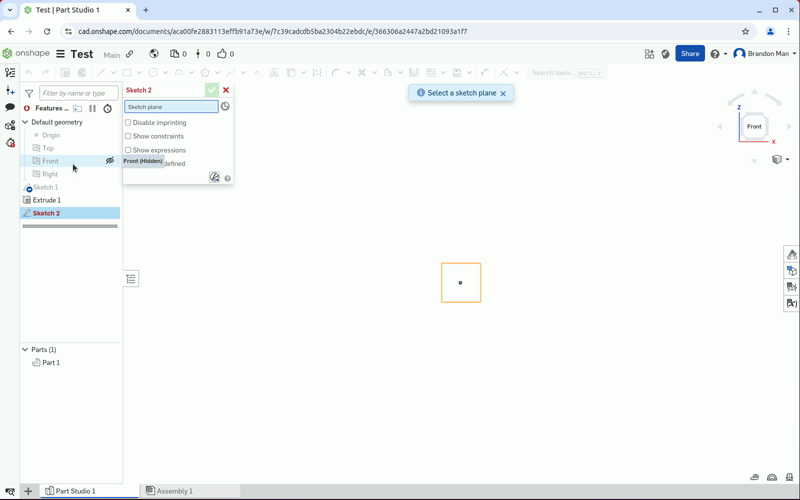
click(73, 163)
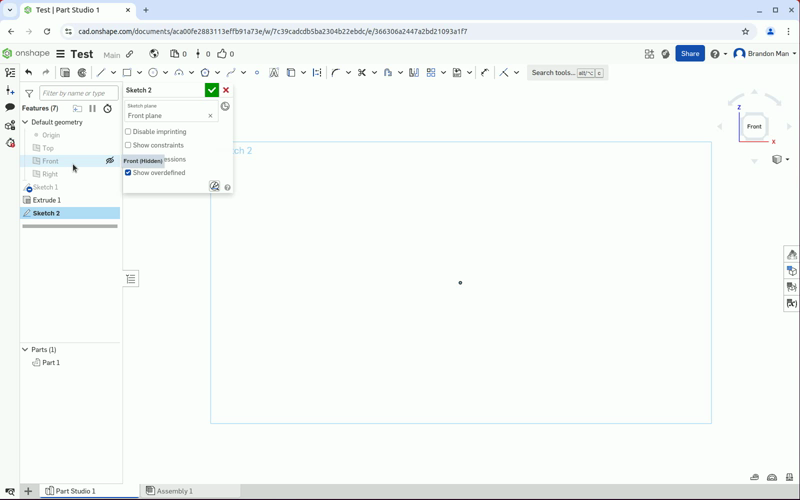
mouse_move(73, 352)
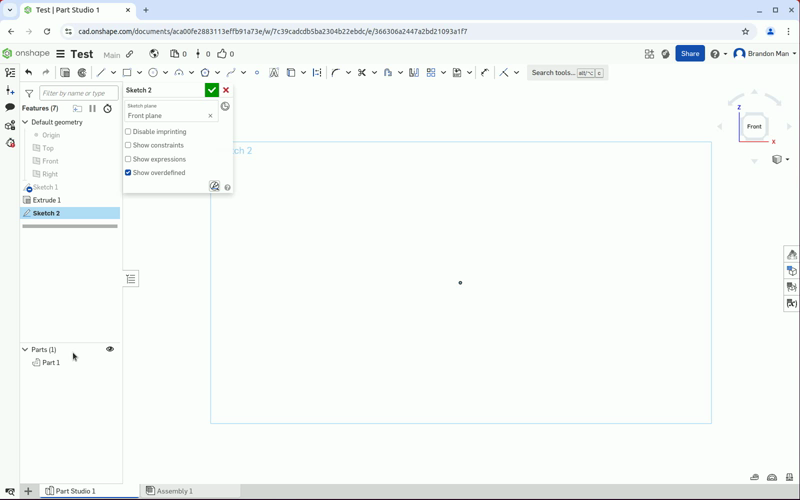
key(y)
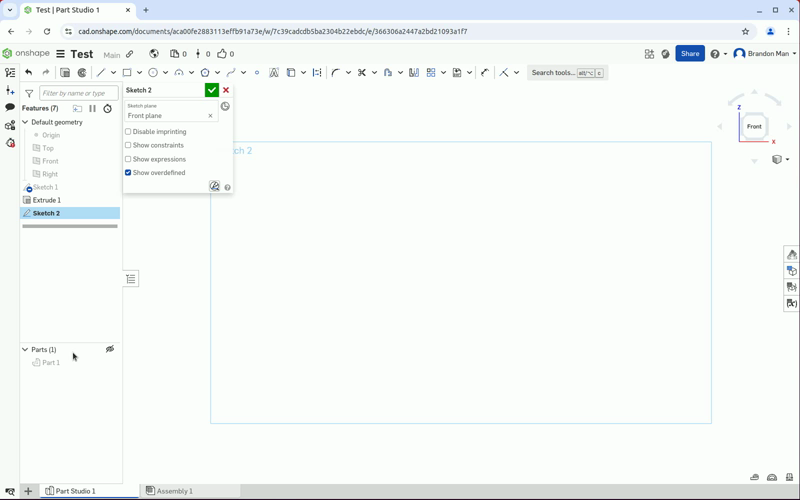
key(c)
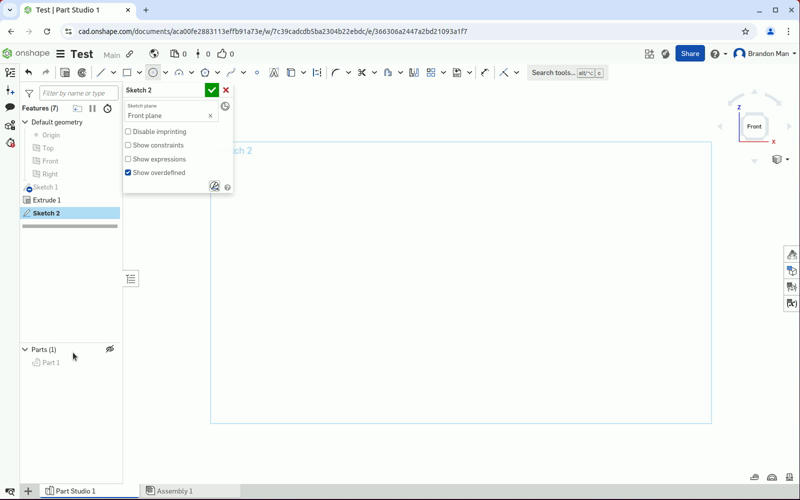
key_down(shift)
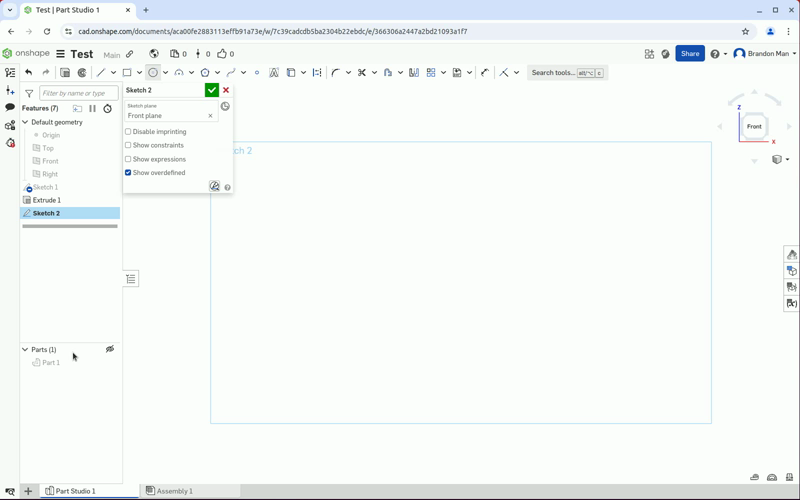
mouse_move(465, 282)
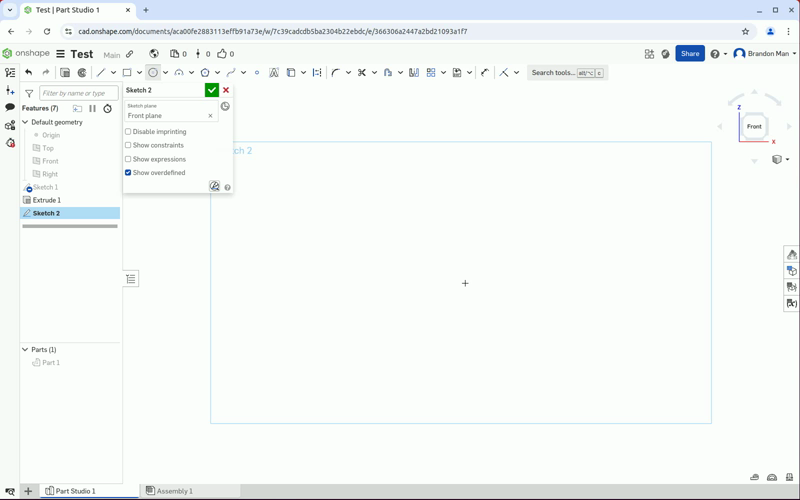
click(465, 282)
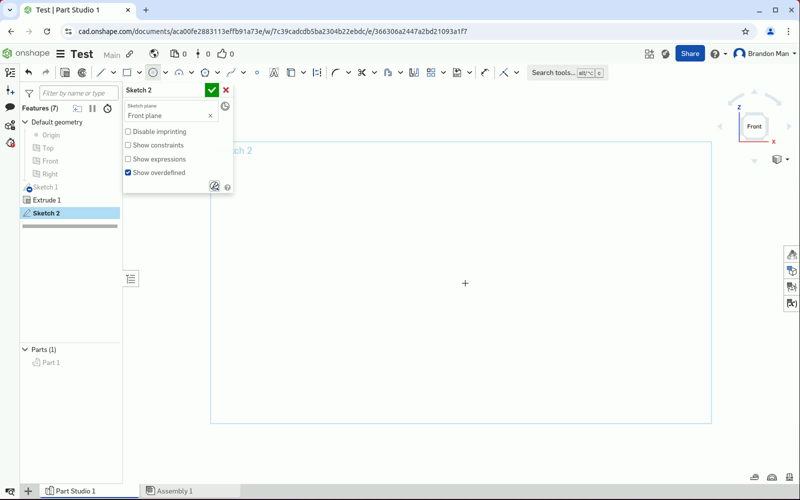
key_up(shift)
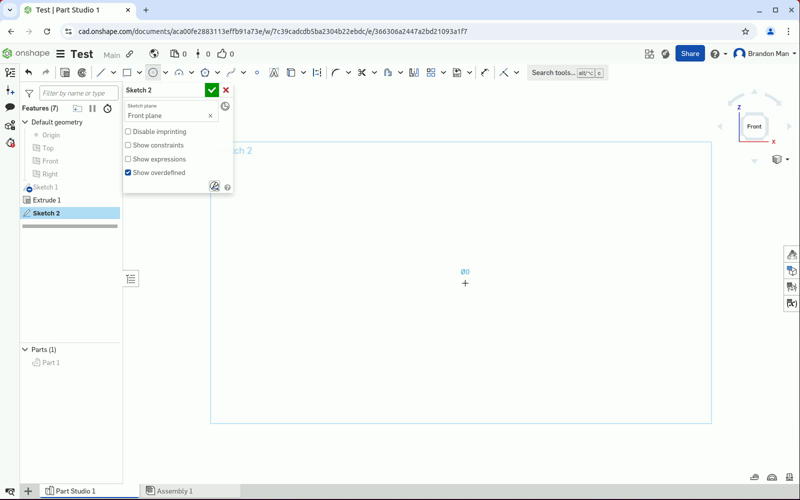
mouse_move(466, 282)
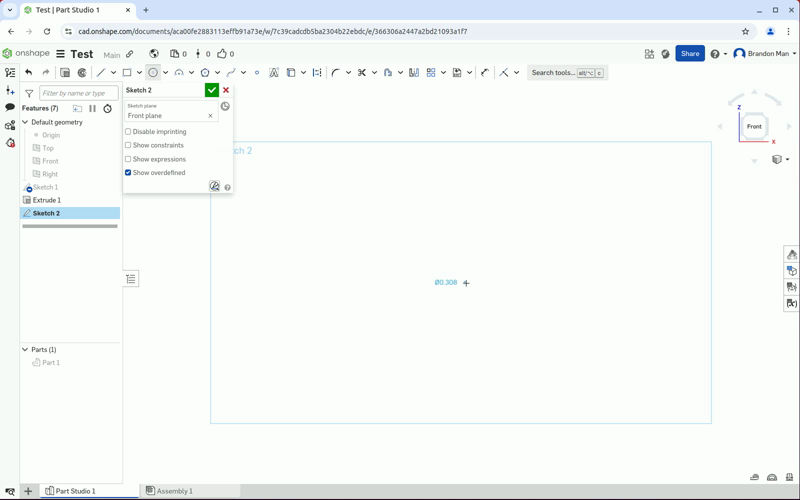
scroll(6)
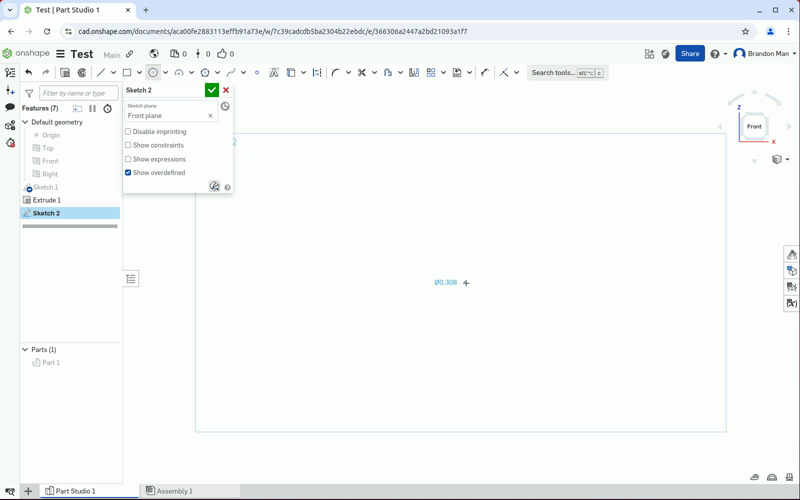
scroll(6)
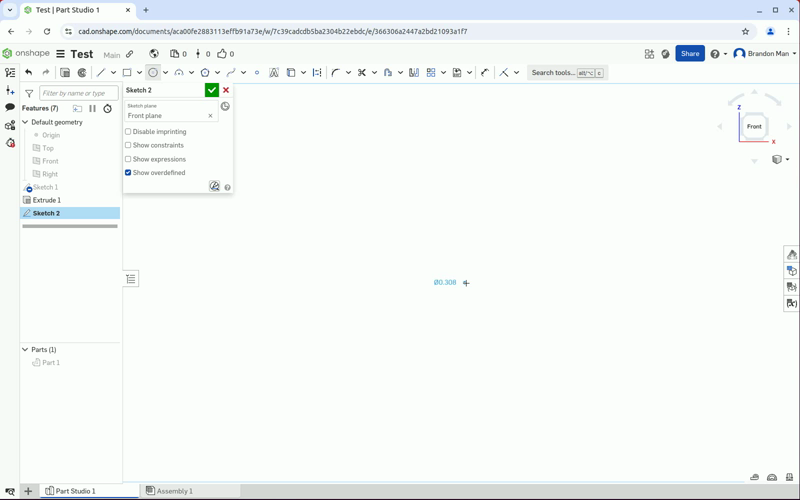
scroll(6)
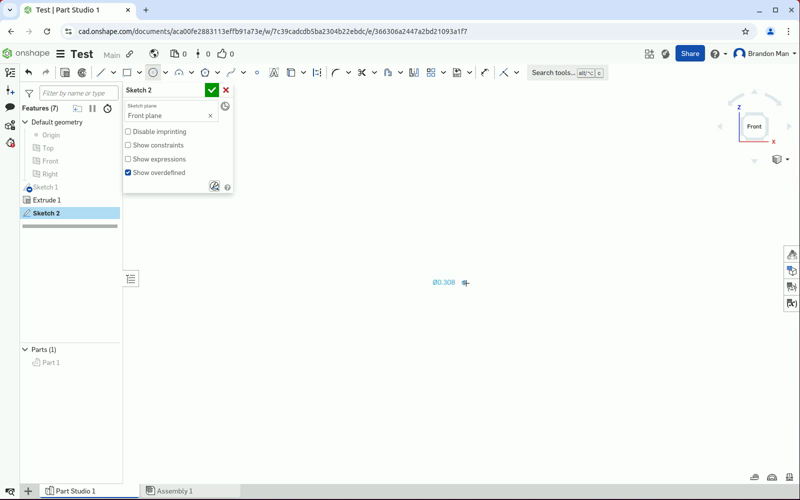
scroll(6)
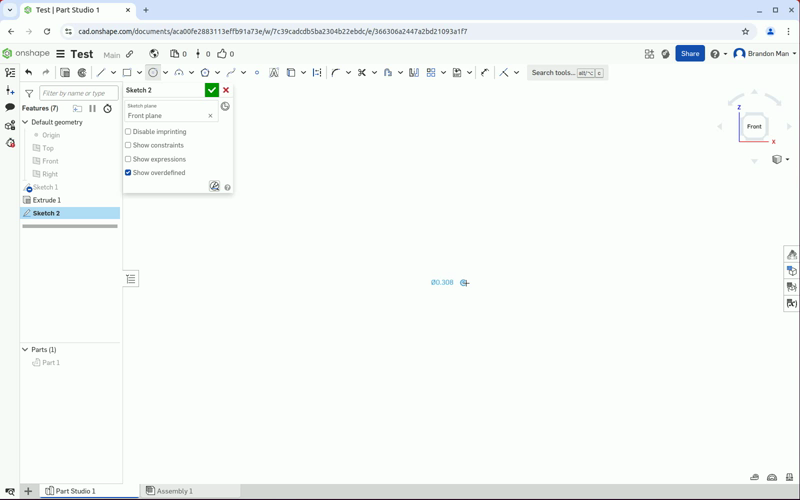
scroll(6)
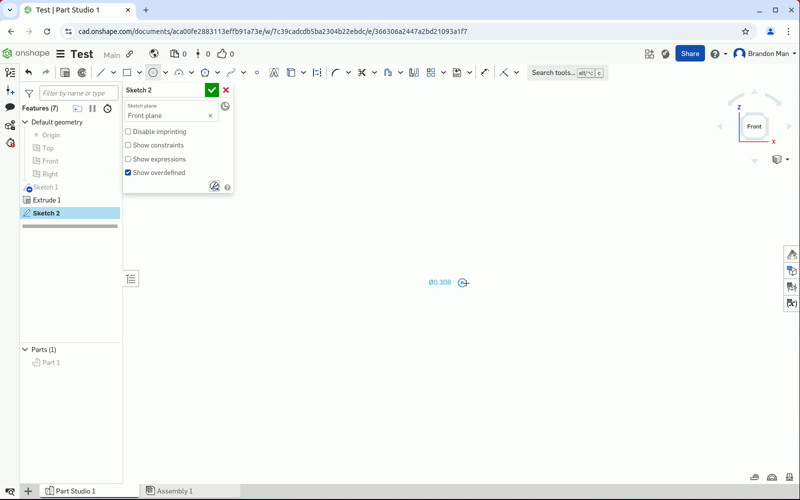
scroll(6)
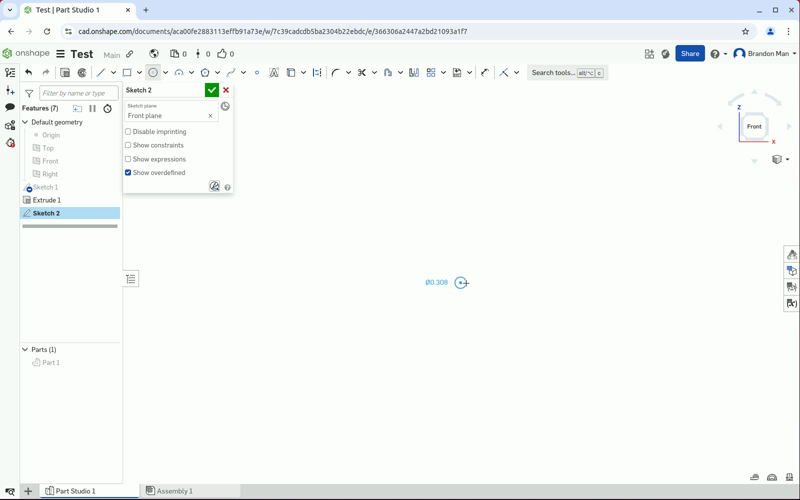
scroll(6)
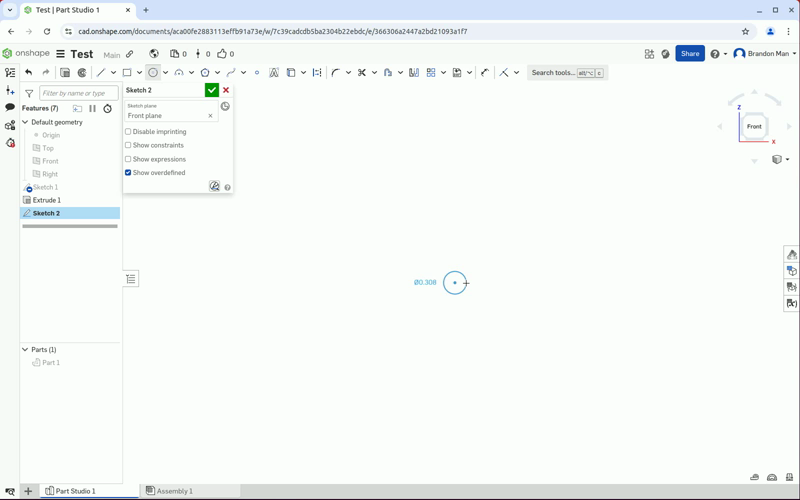
click(466, 282)
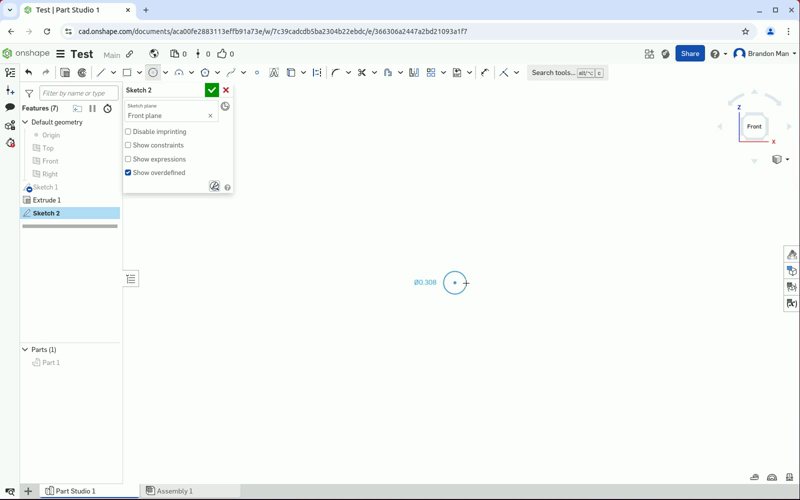
scroll(-6)
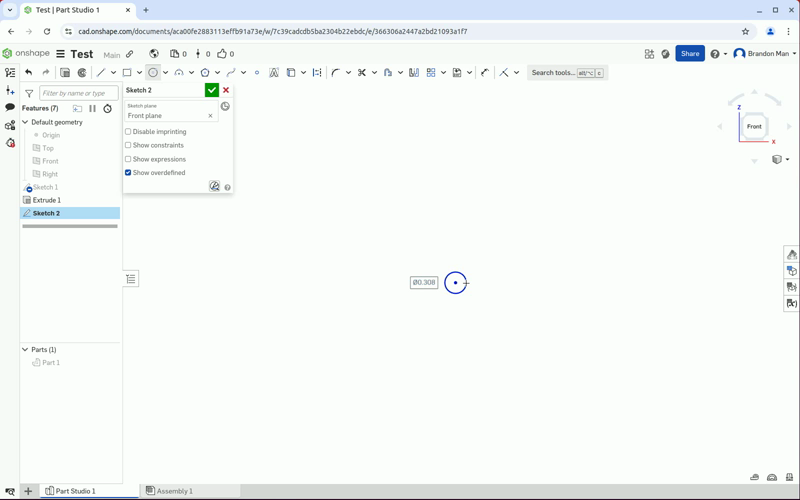
scroll(-6)
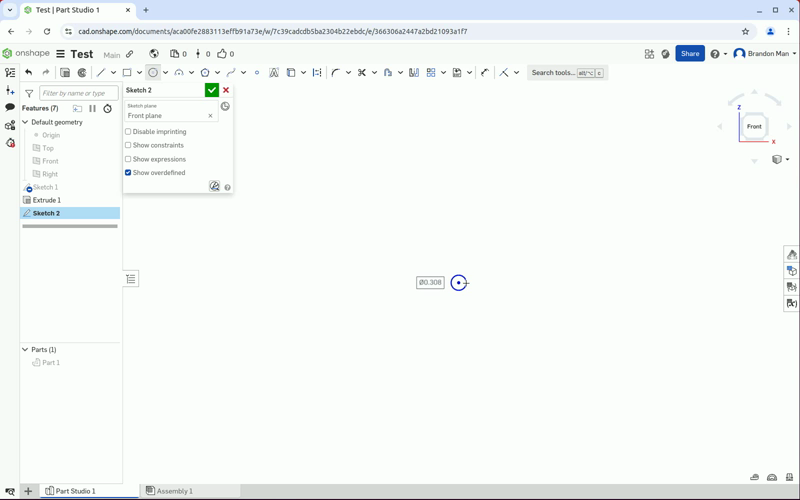
scroll(-6)
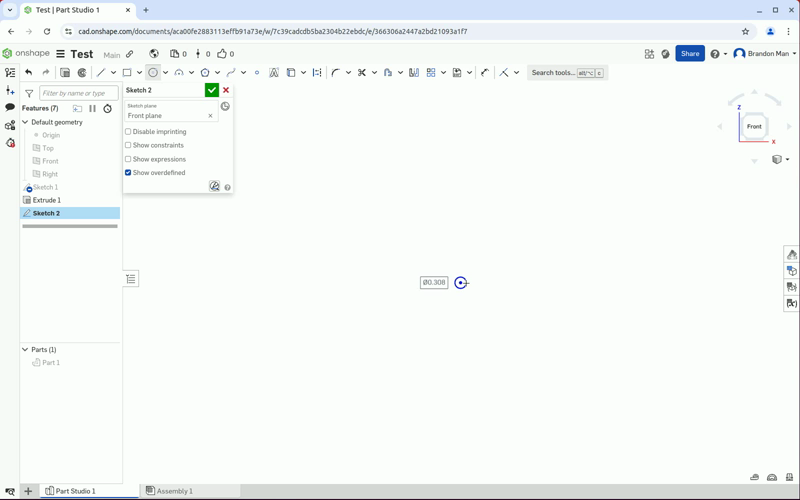
scroll(-6)
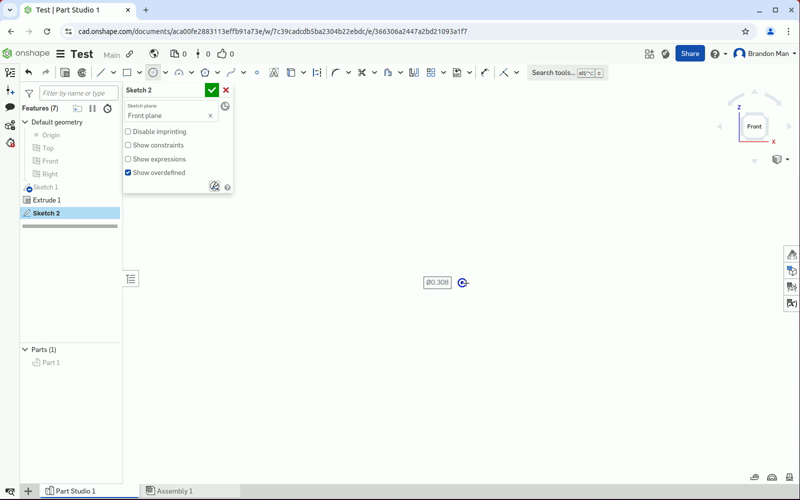
scroll(-6)
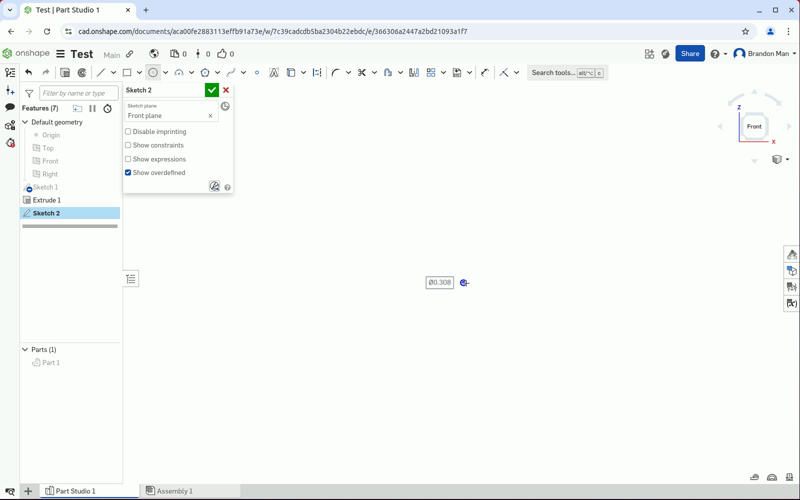
scroll(-6)
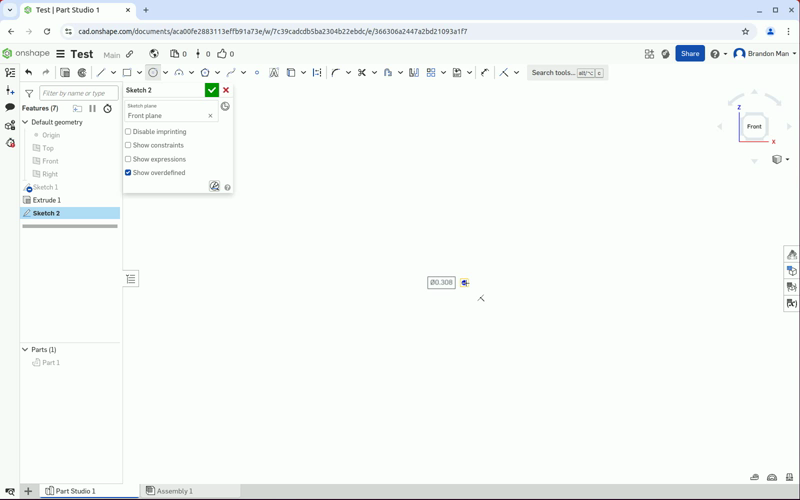
scroll(-6)
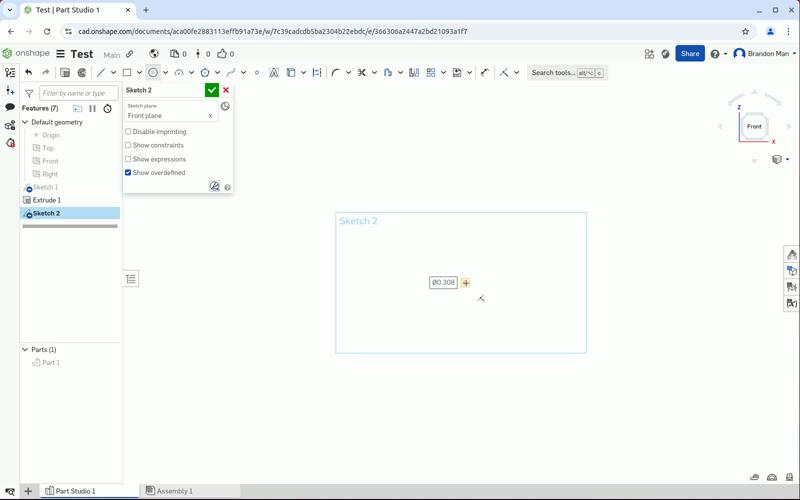
key(esc)
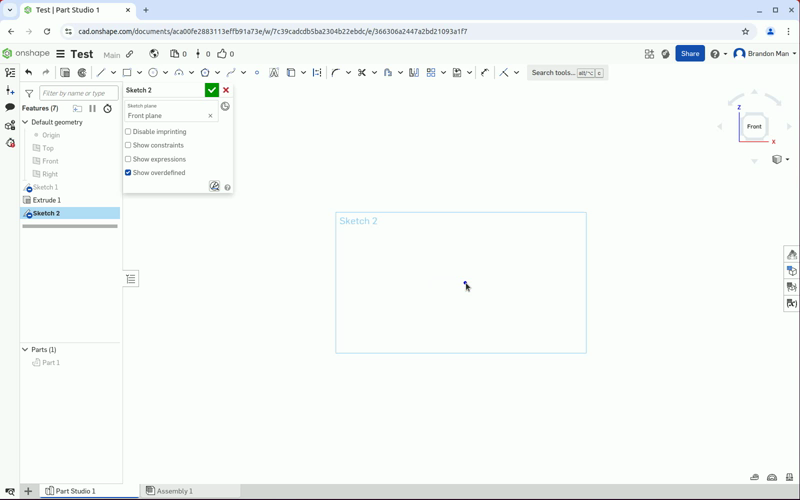
mouse_move(465, 283)
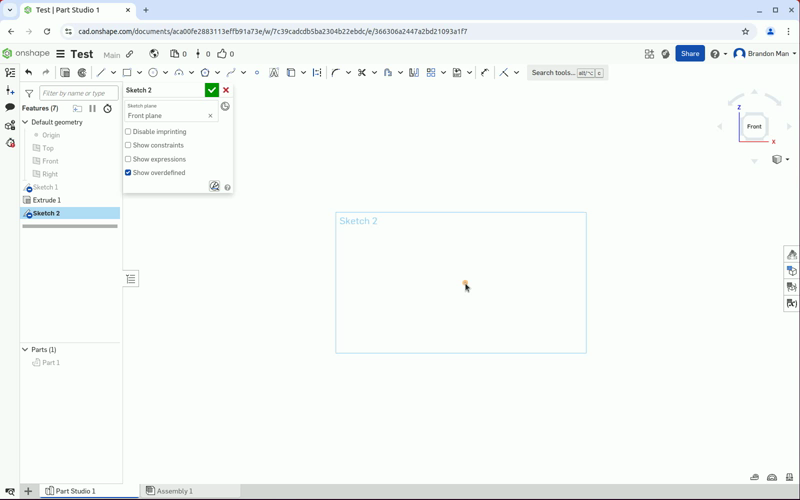
scroll(6)
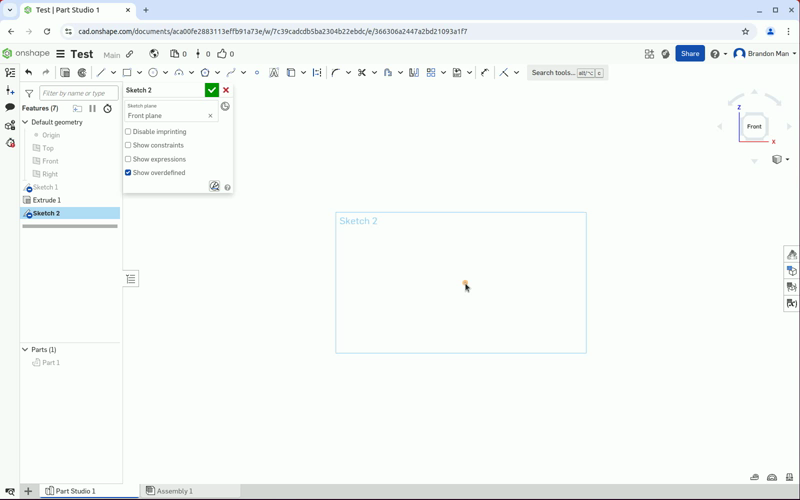
scroll(6)
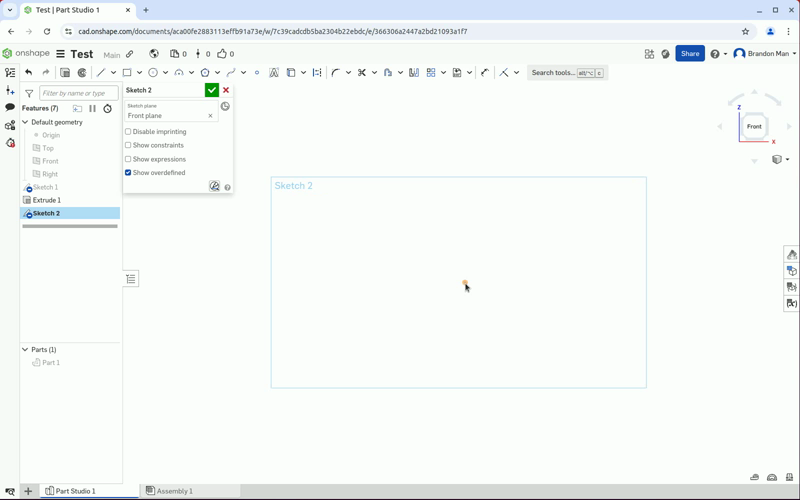
scroll(6)
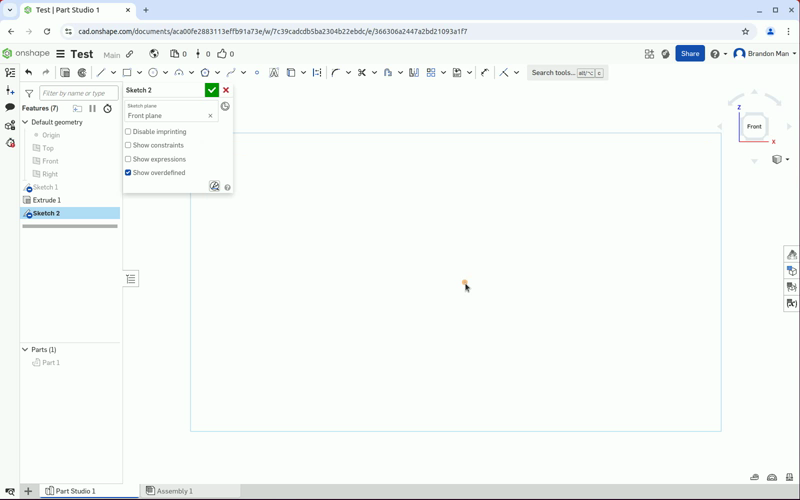
scroll(6)
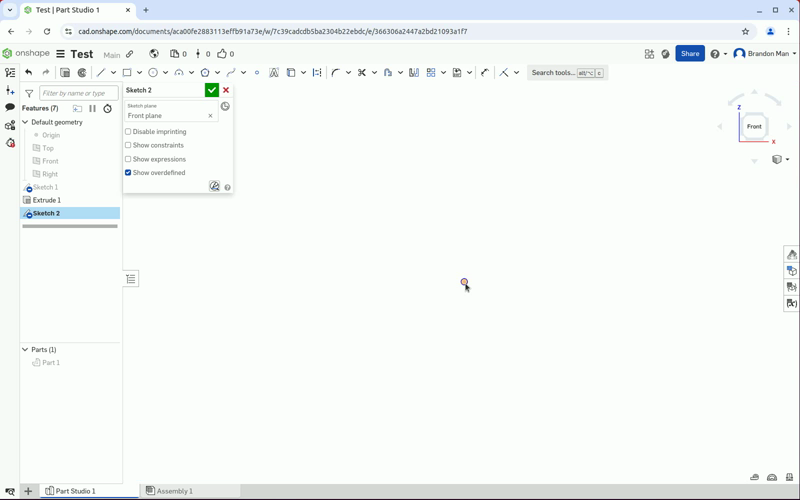
scroll(6)
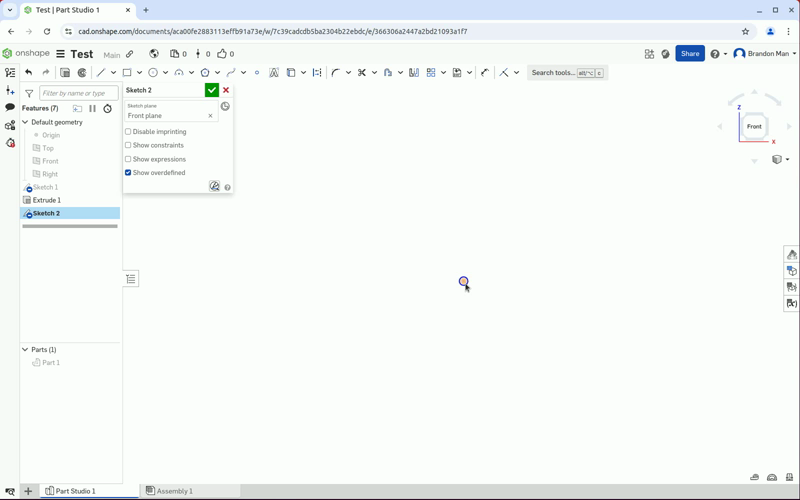
scroll(6)
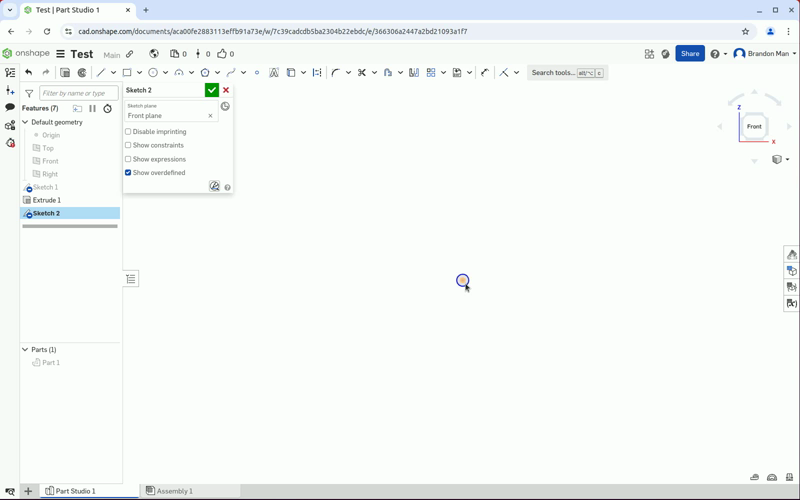
scroll(6)
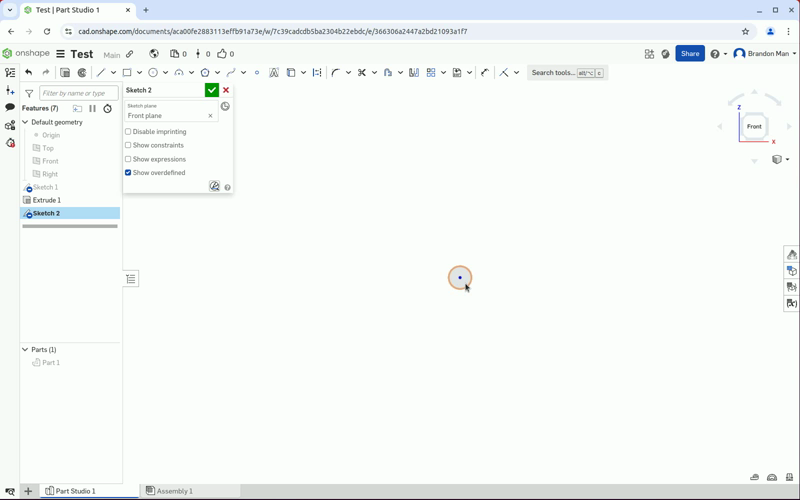
click(465, 283)
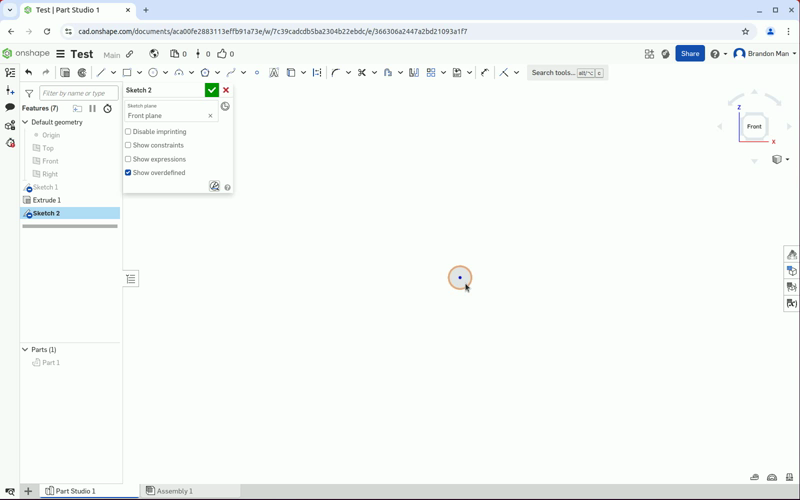
scroll(-6)
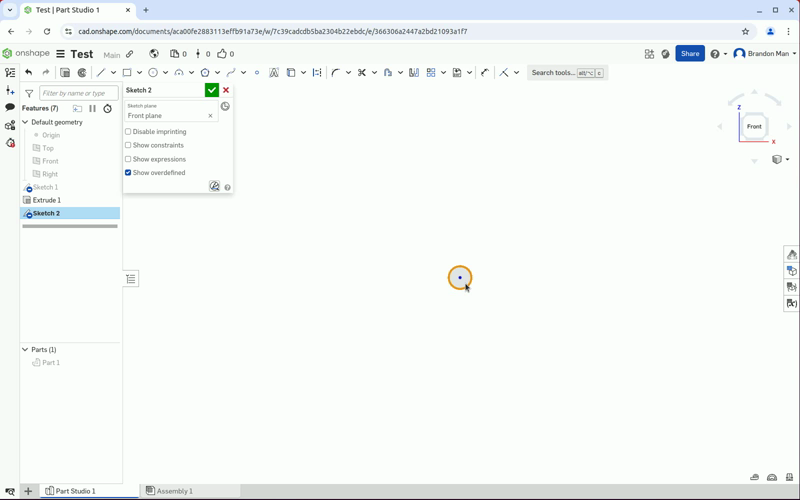
scroll(-6)
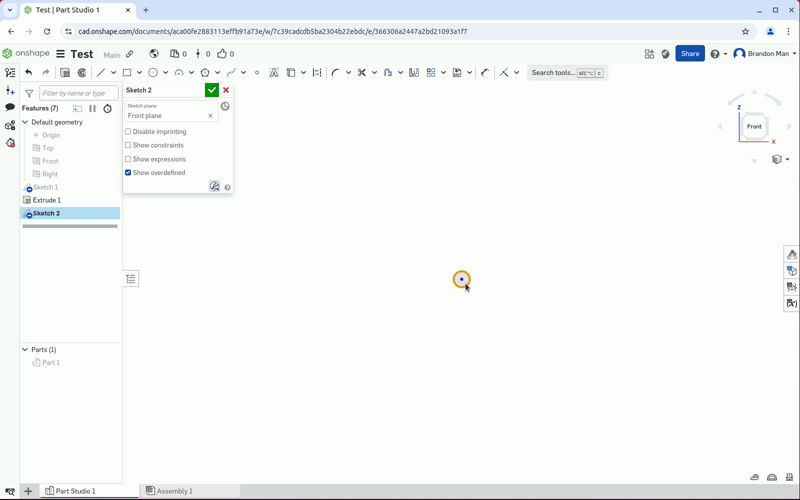
scroll(-6)
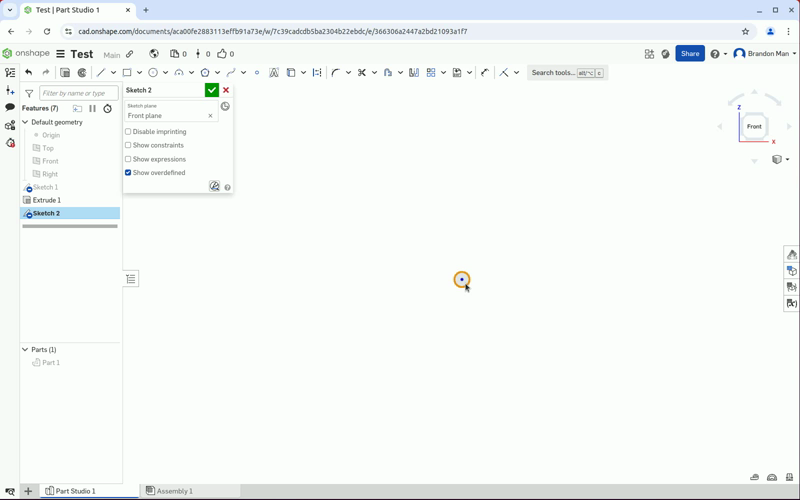
scroll(-6)
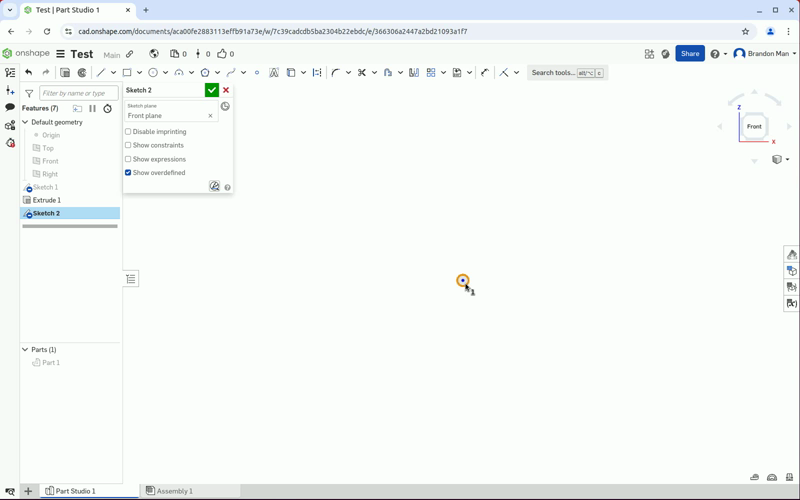
scroll(-6)
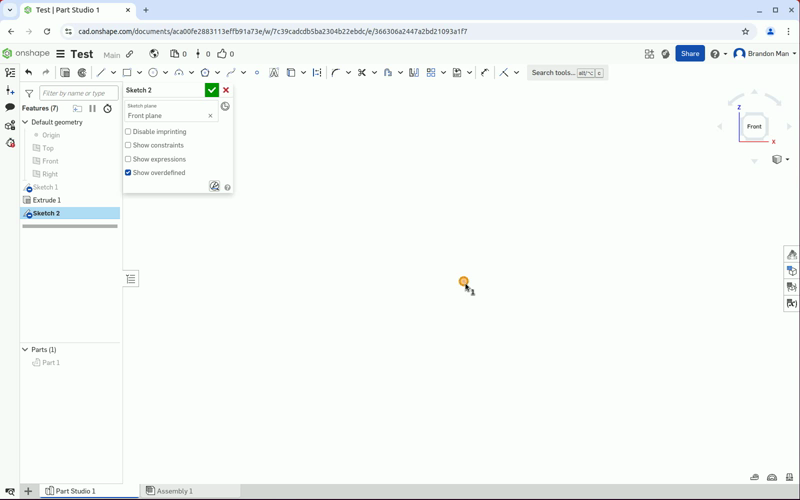
scroll(-6)
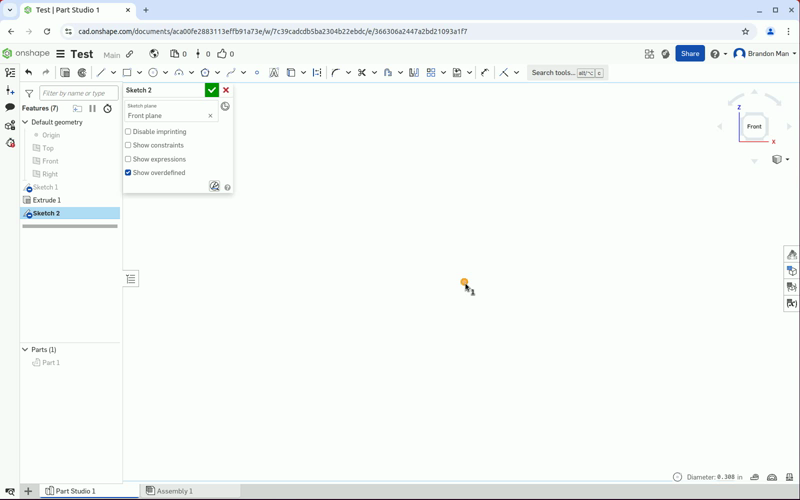
scroll(-6)
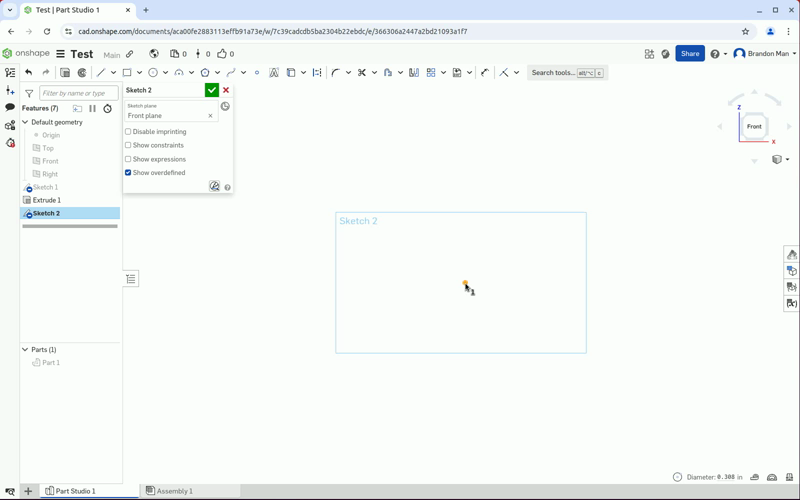
mouse_move(73, 352)
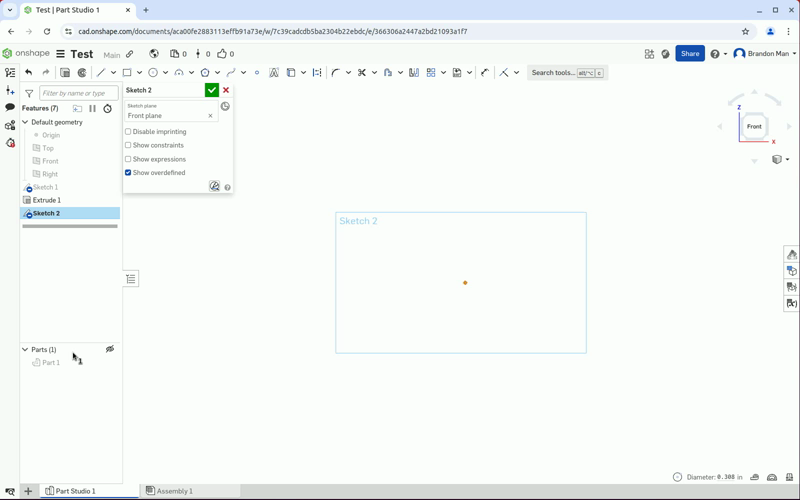
key(shift+y)
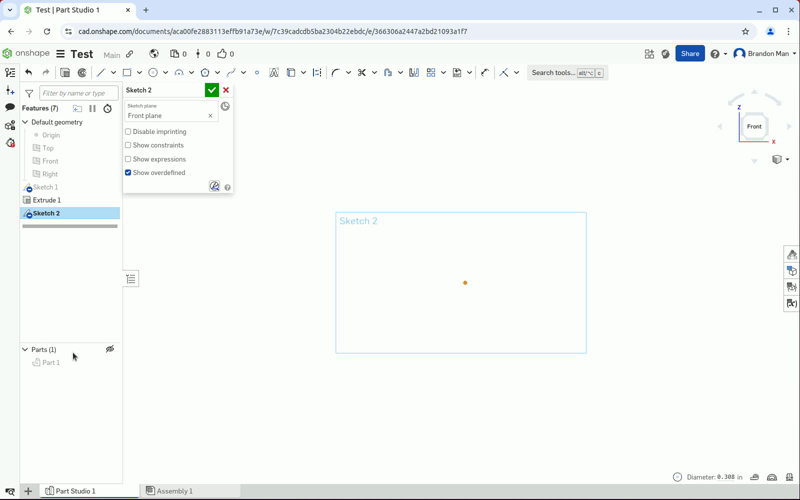
key(shift+e)
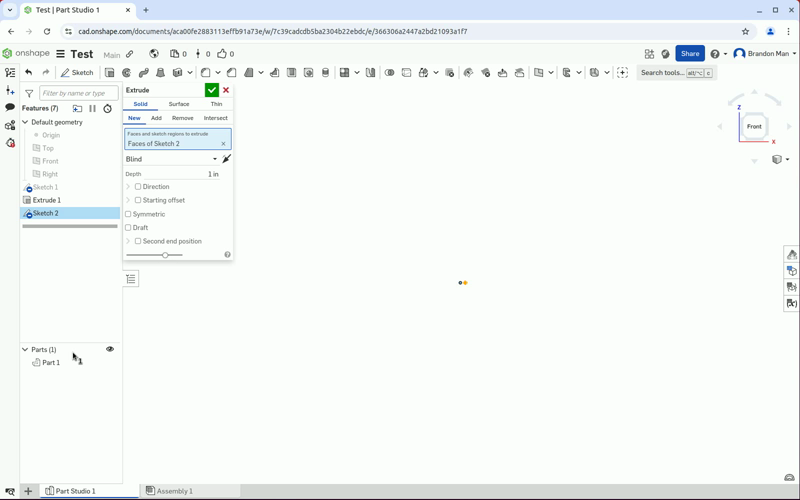
mouse_move(143, 106)
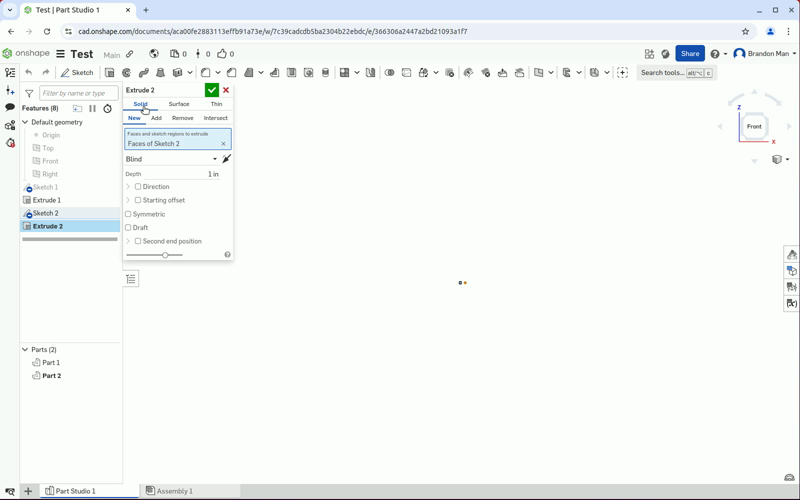
click(143, 106)
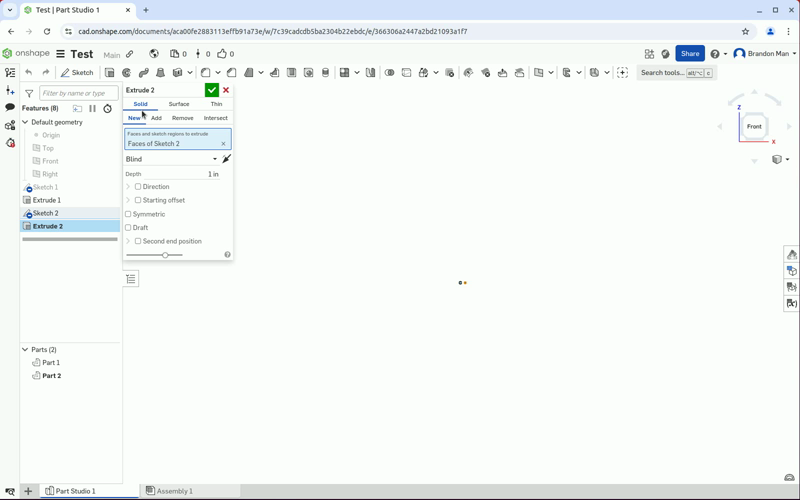
mouse_move(137, 120)
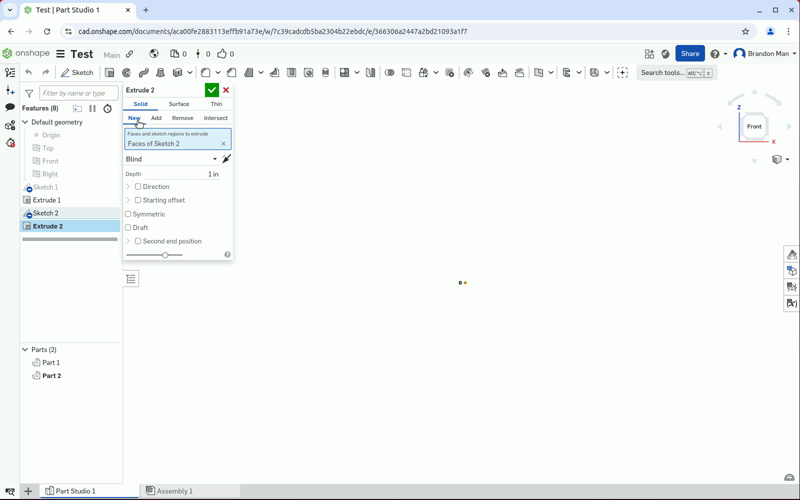
click(137, 120)
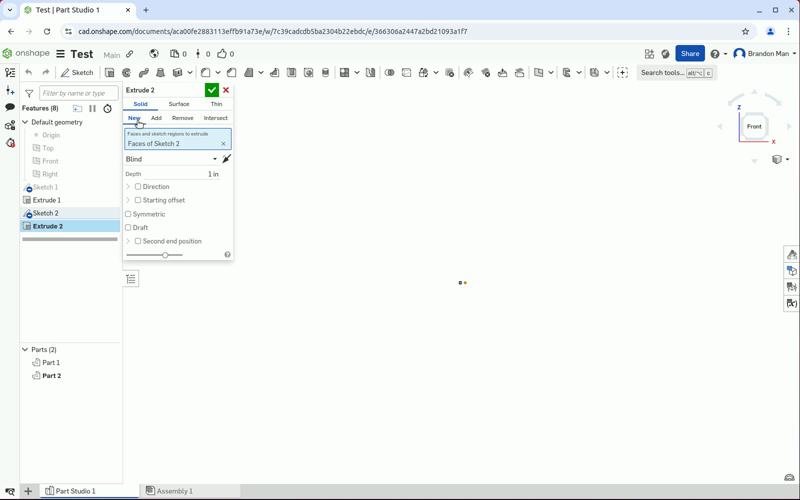
key(tab, 4)
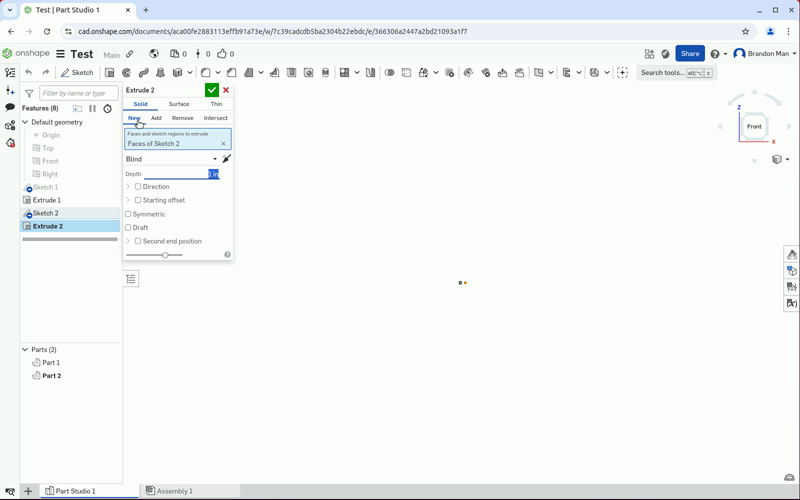
text(14.924)
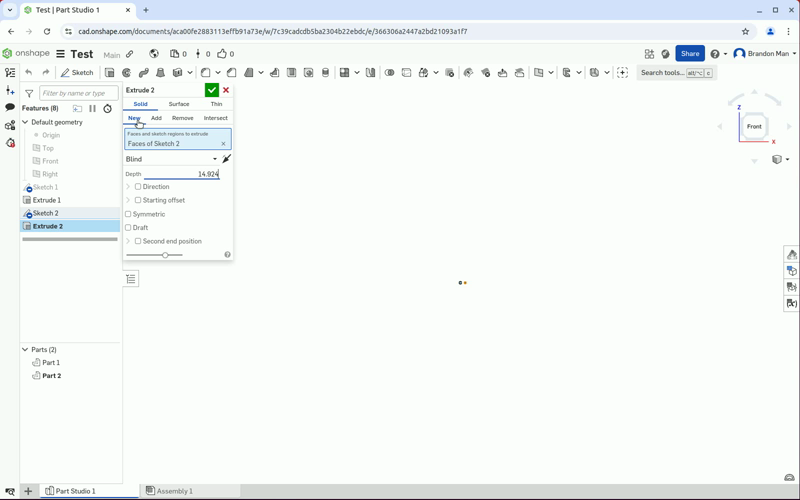
key(enter)
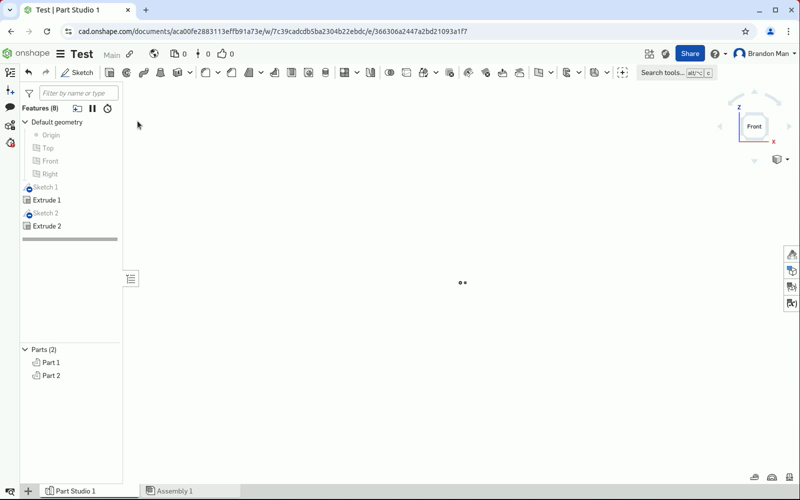
key(shift+h)
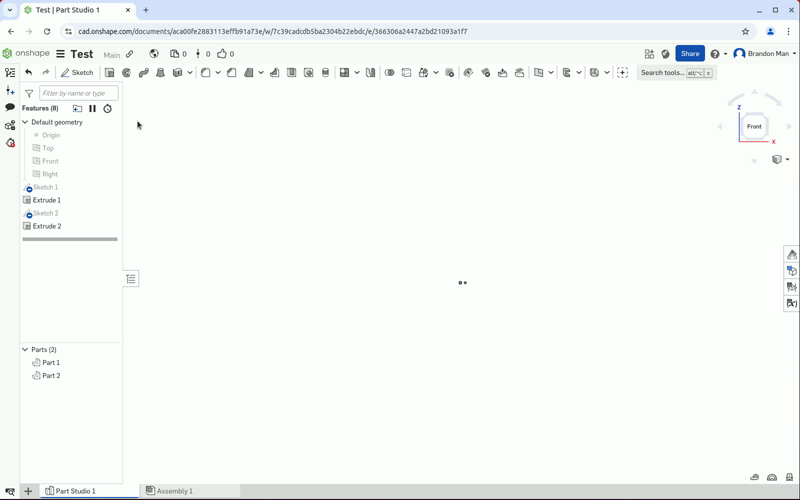
key(shift+h)
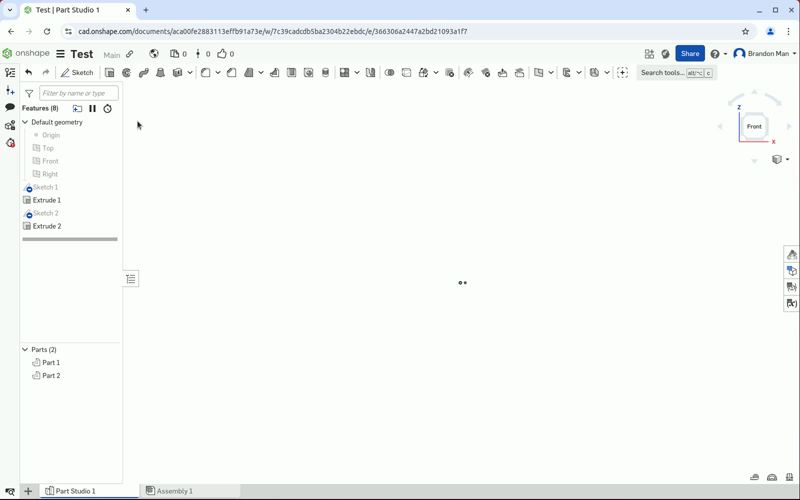
mouse_move(73, 189)
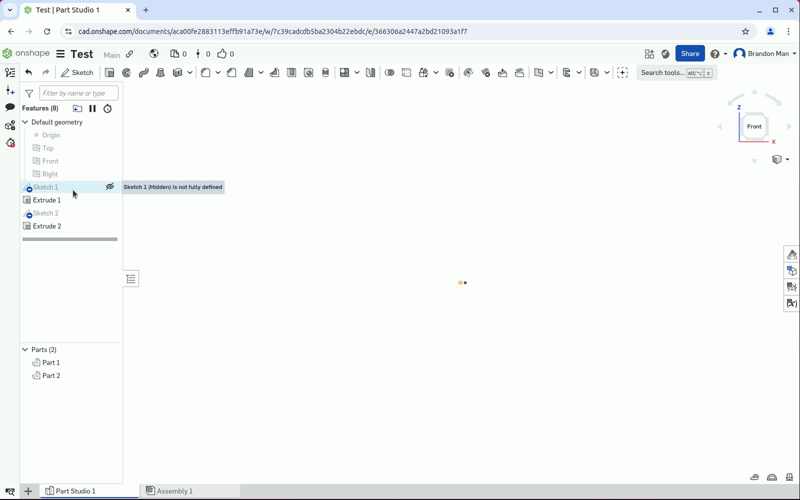
click(73, 189)
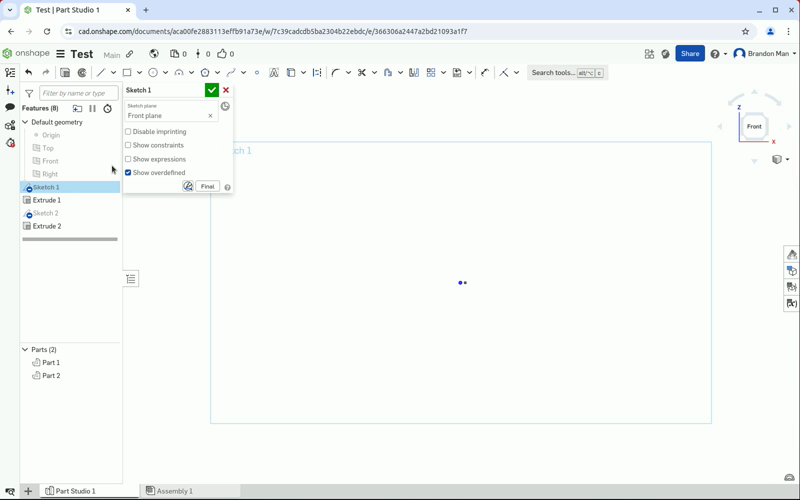
mouse_move(229, 92)
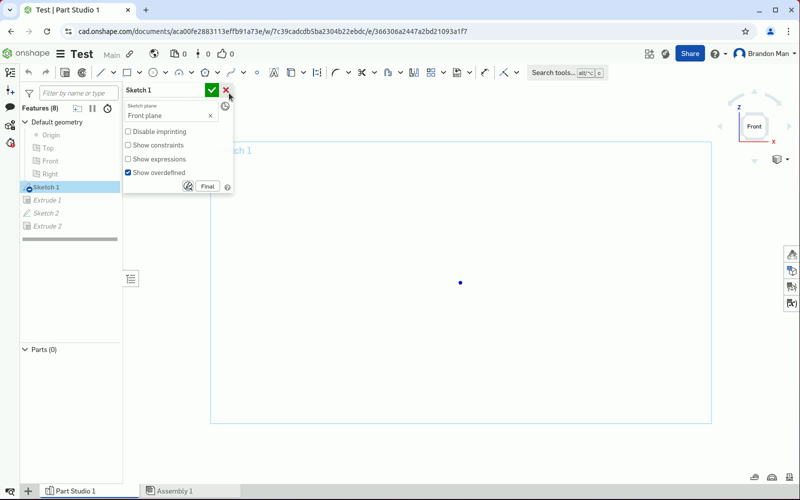
click(229, 92)
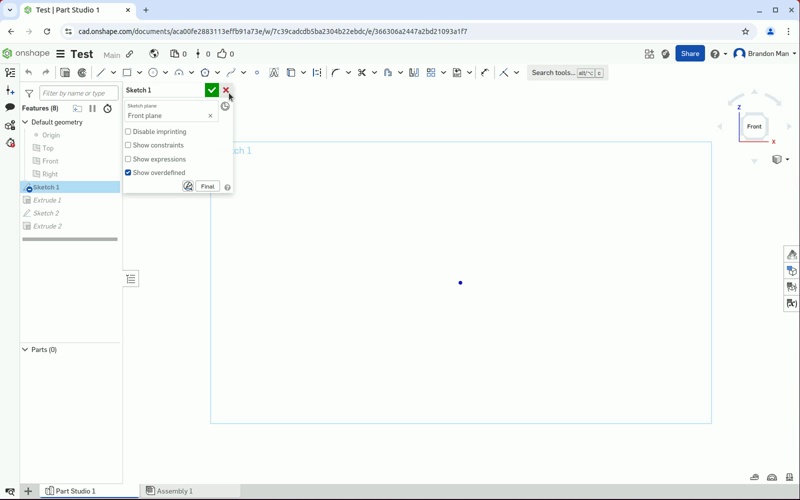
key(shift+s)
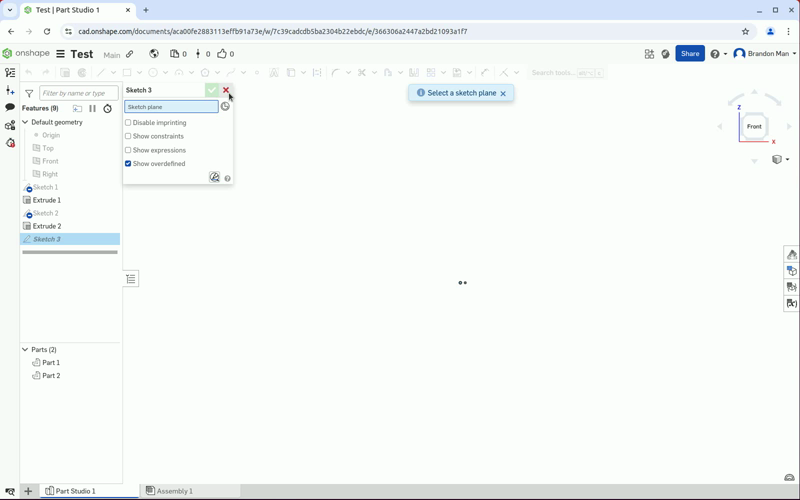
mouse_move(73, 163)
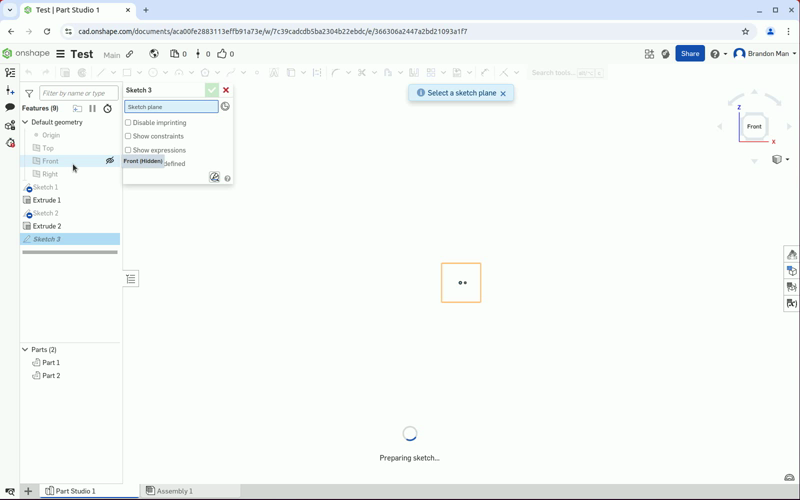
click(73, 163)
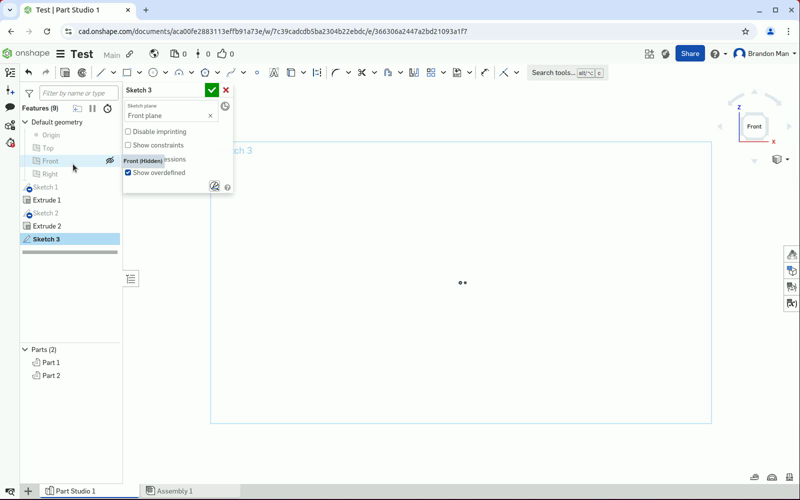
mouse_move(73, 352)
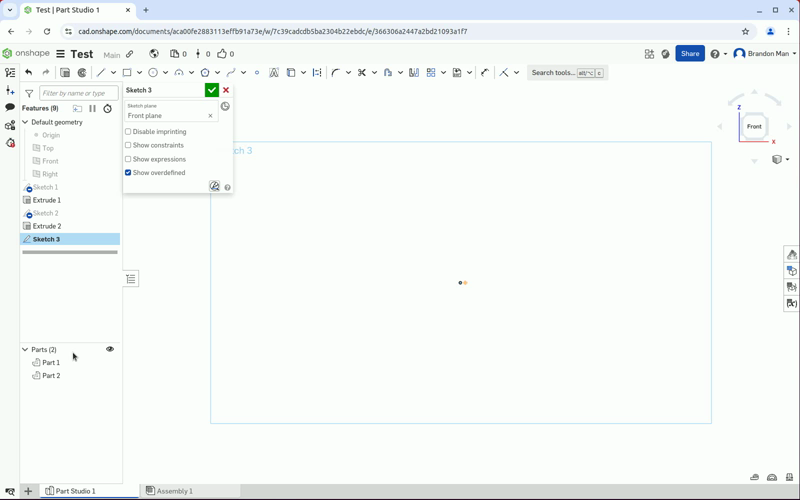
key(y)
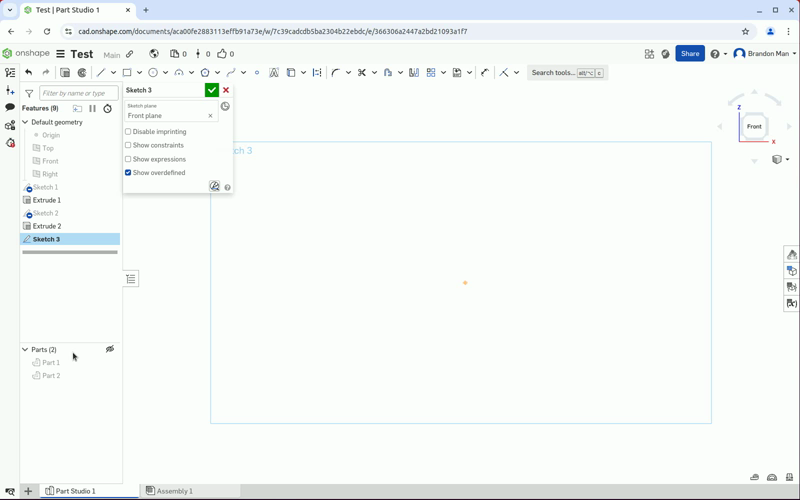
key(c)
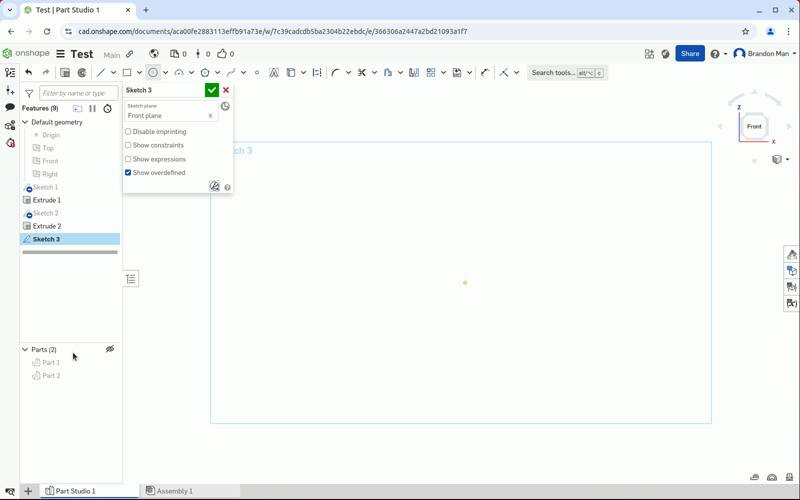
key_down(shift)
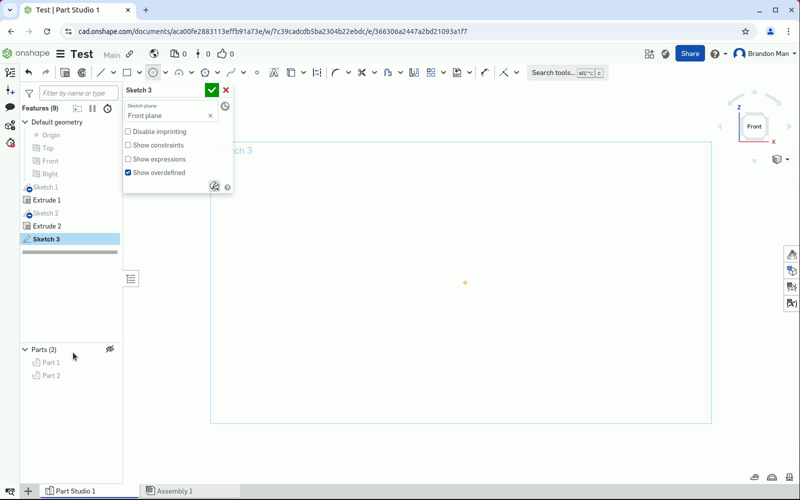
mouse_move(457, 282)
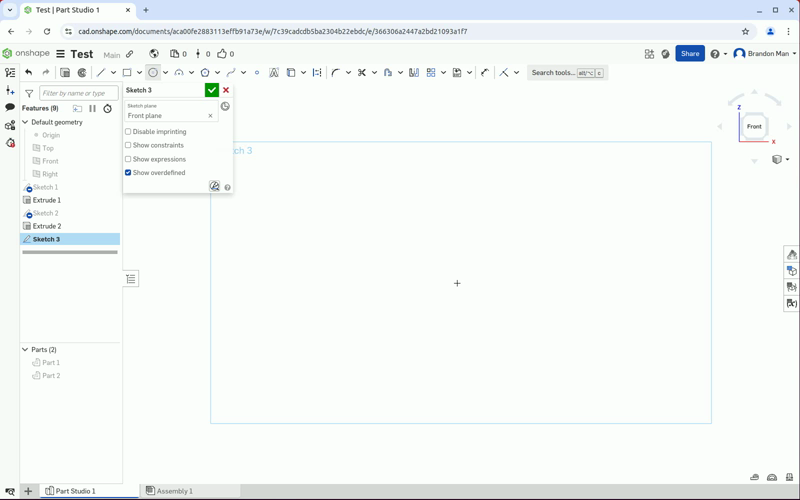
click(457, 282)
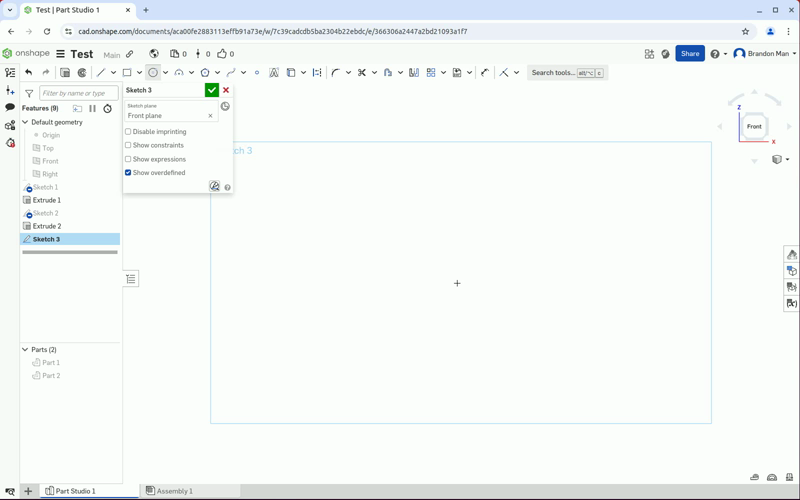
key_up(shift)
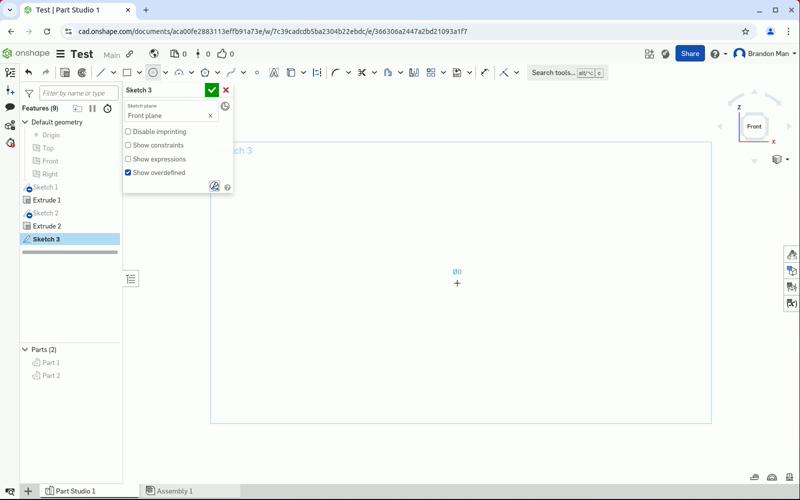
mouse_move(458, 282)
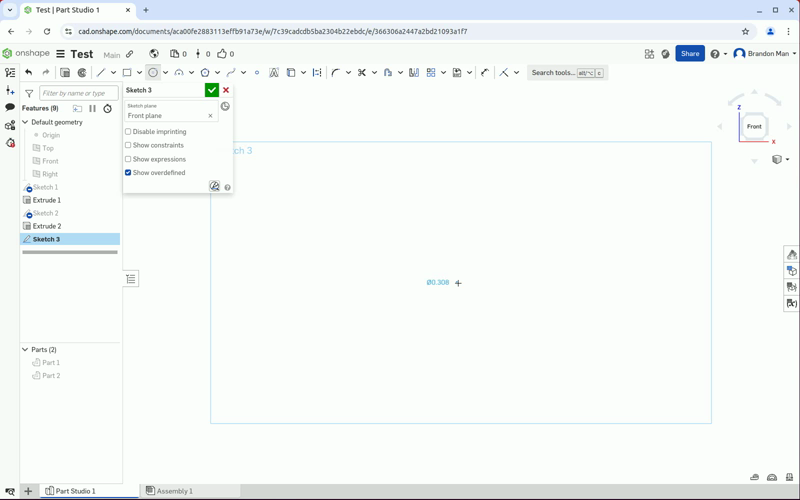
scroll(6)
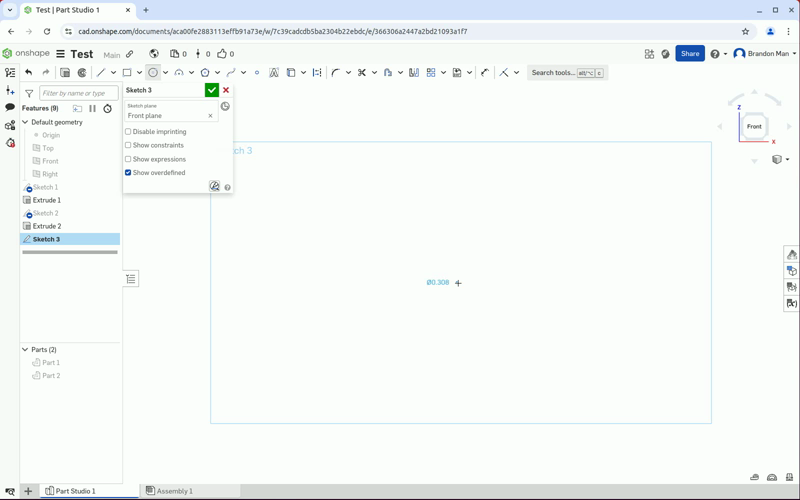
scroll(6)
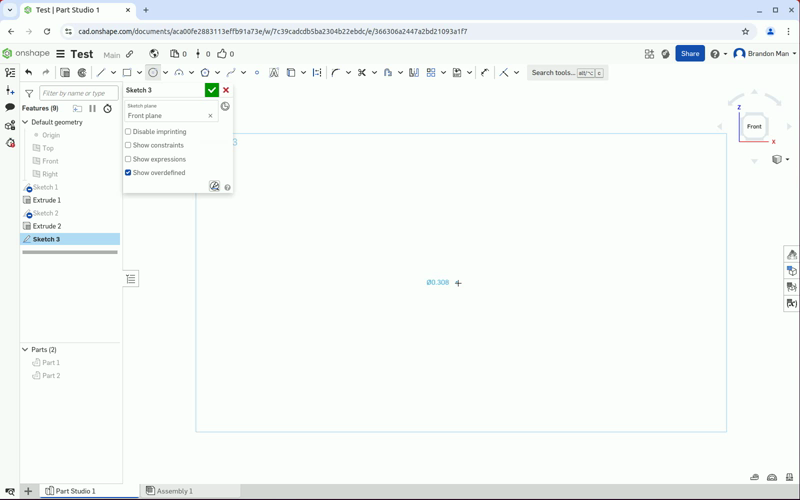
scroll(6)
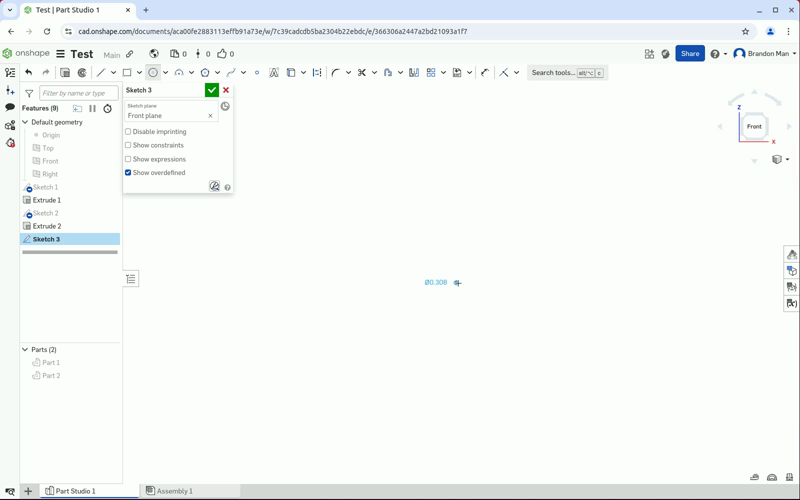
scroll(6)
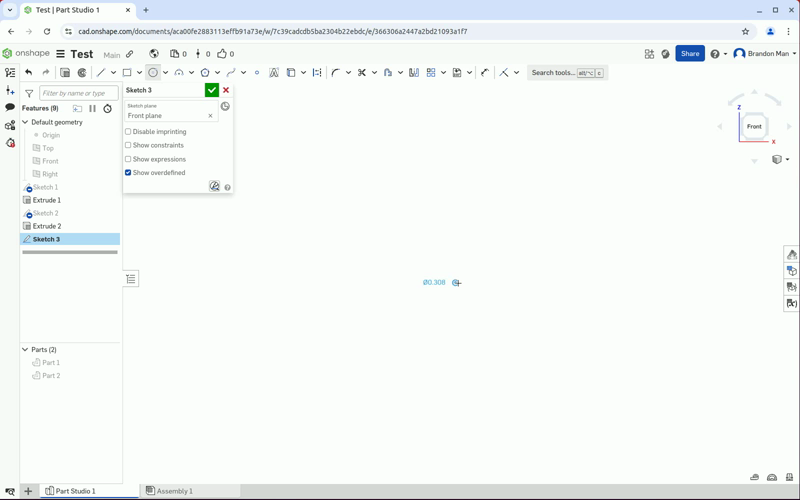
scroll(6)
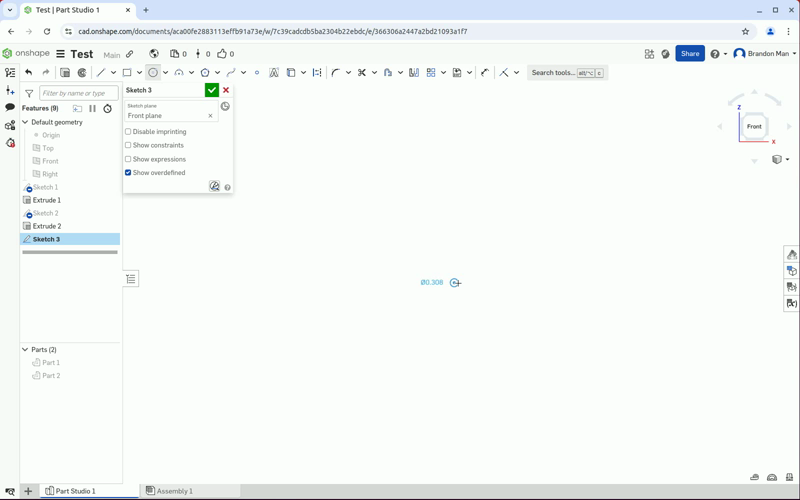
scroll(6)
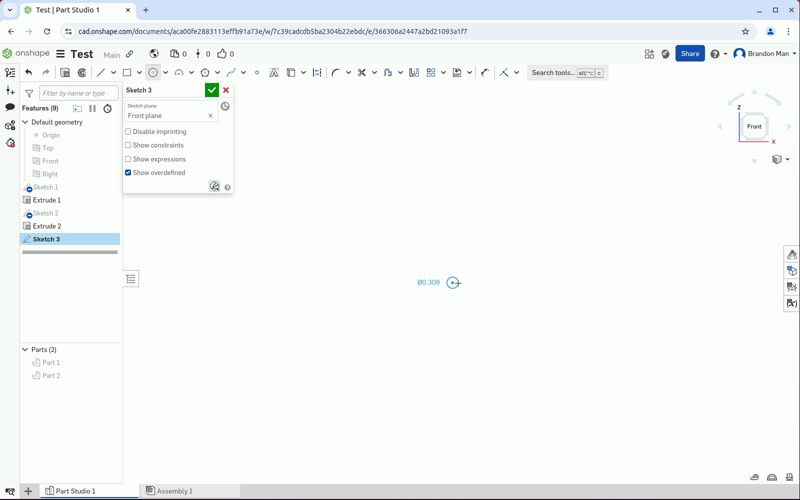
scroll(6)
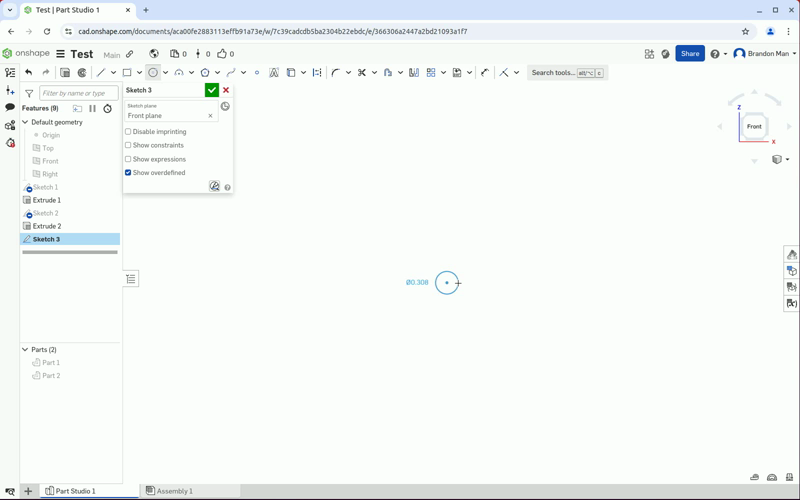
click(458, 282)
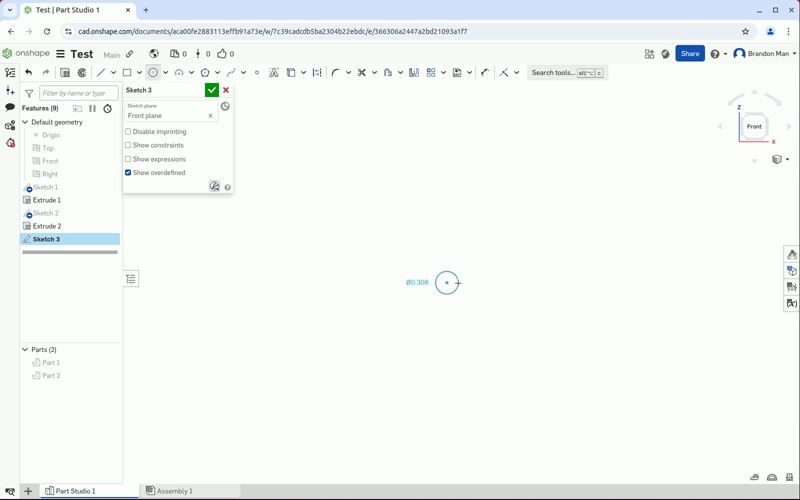
scroll(-6)
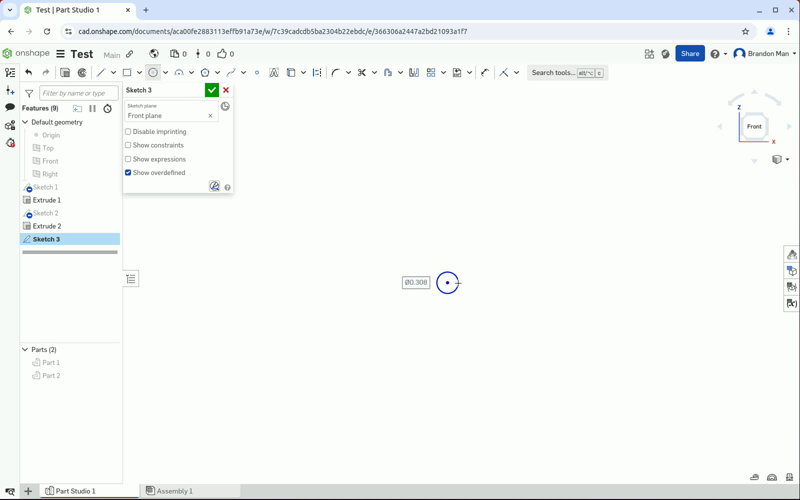
scroll(-6)
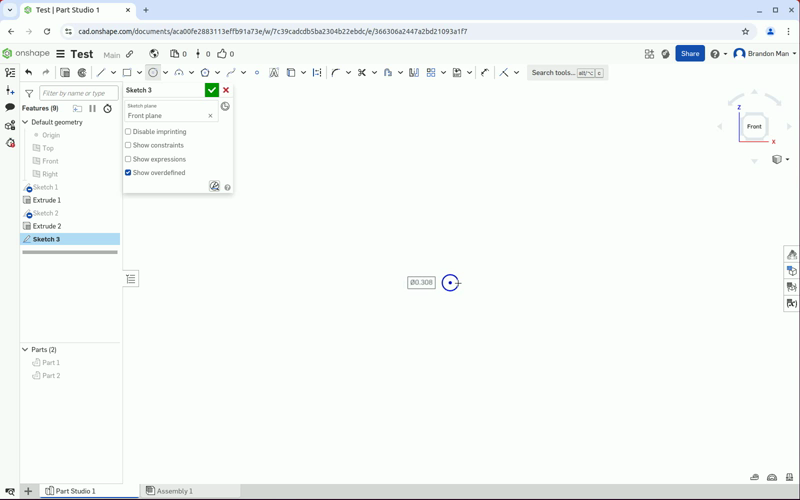
scroll(-6)
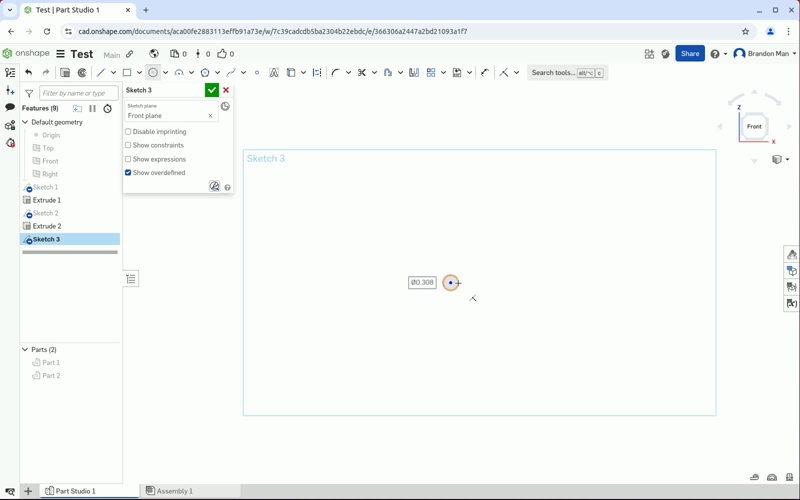
scroll(-6)
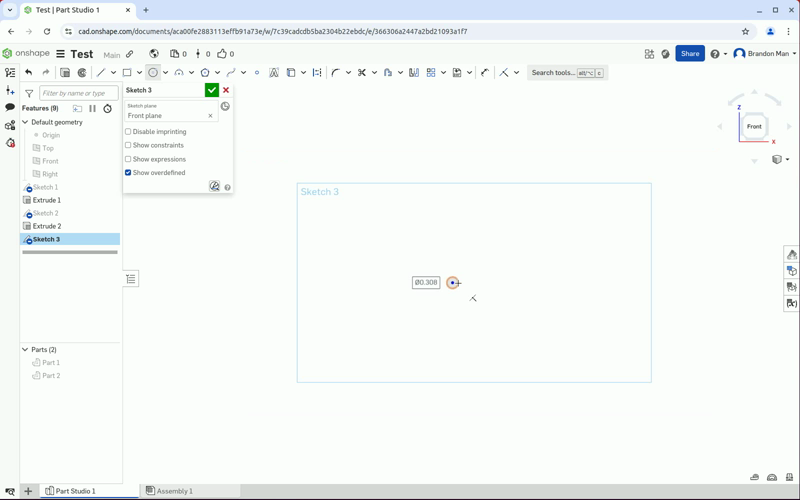
scroll(-6)
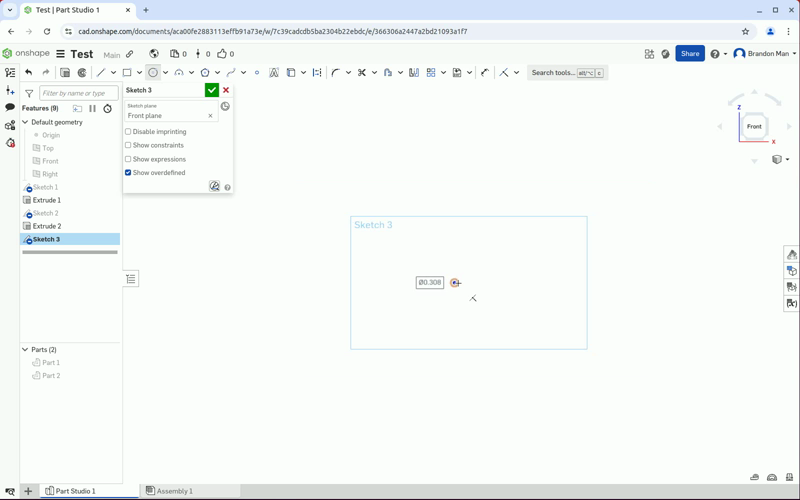
scroll(-6)
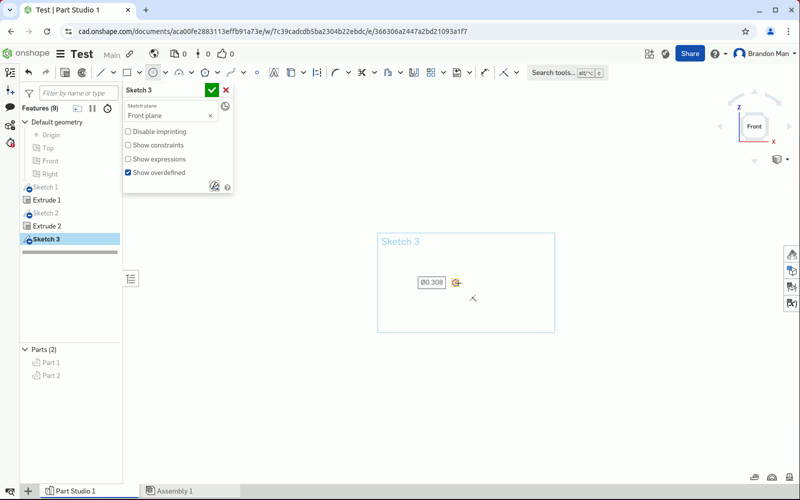
scroll(-6)
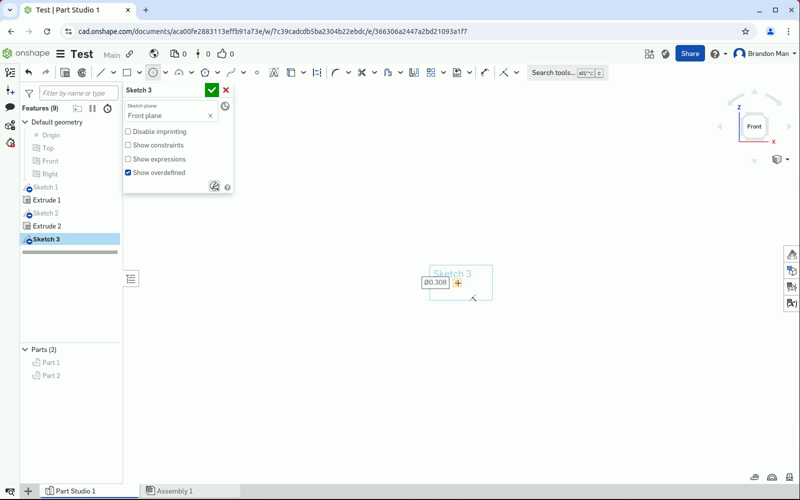
key(esc)
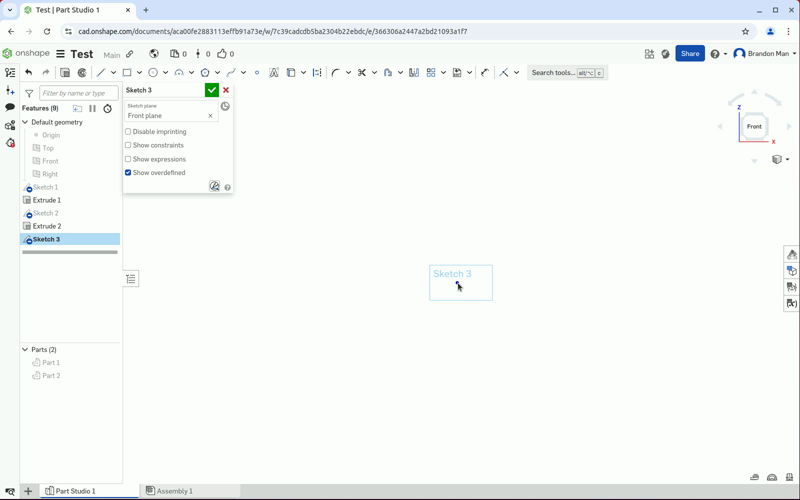
mouse_move(456, 282)
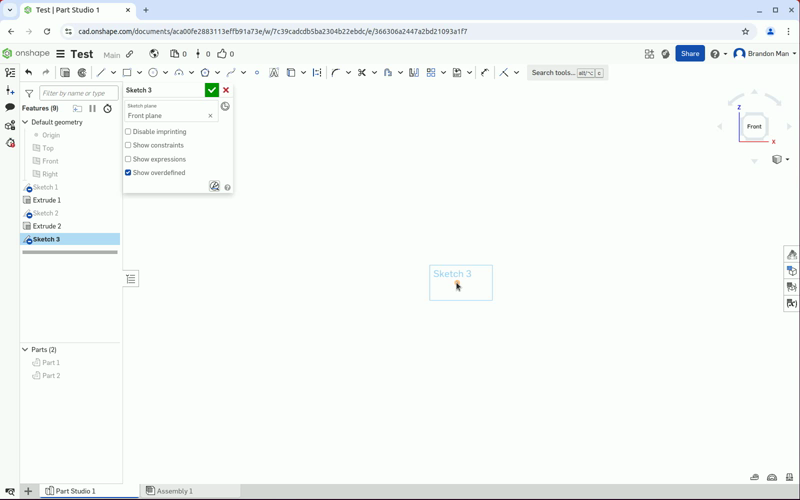
scroll(6)
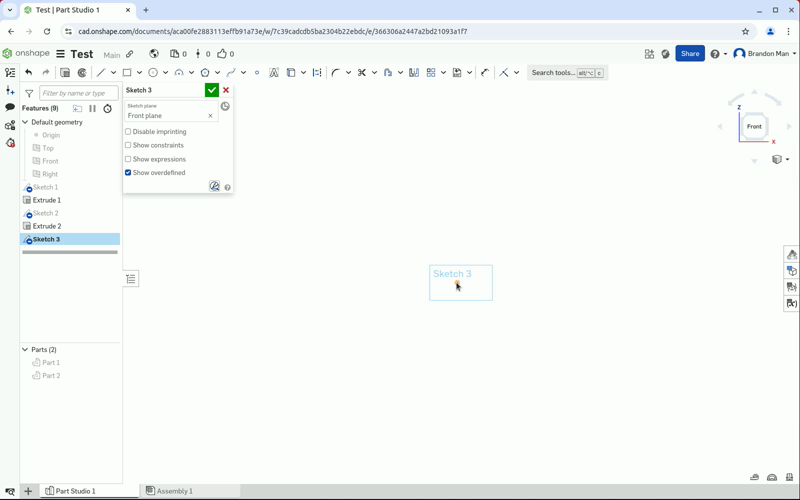
scroll(6)
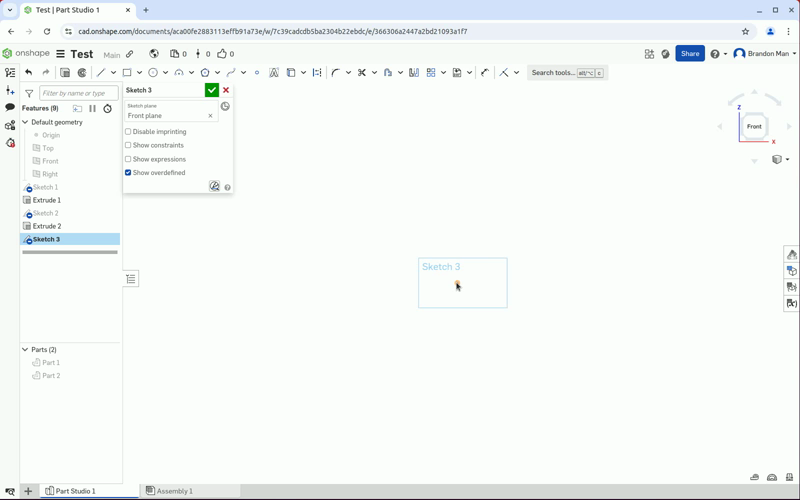
scroll(6)
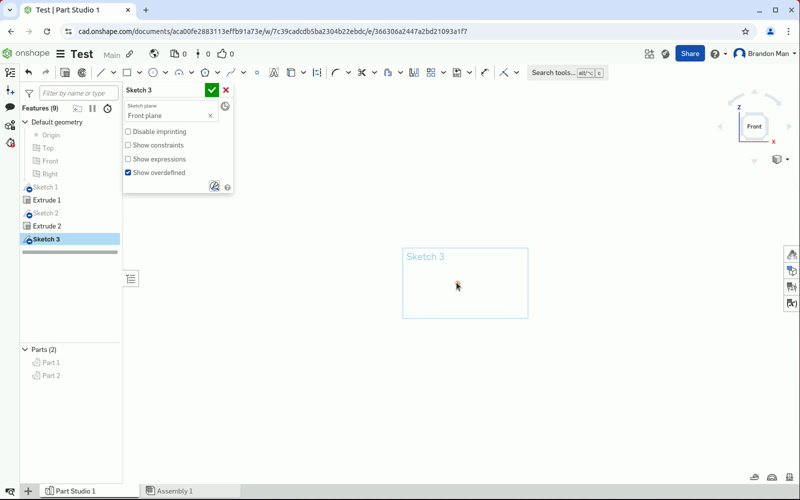
scroll(6)
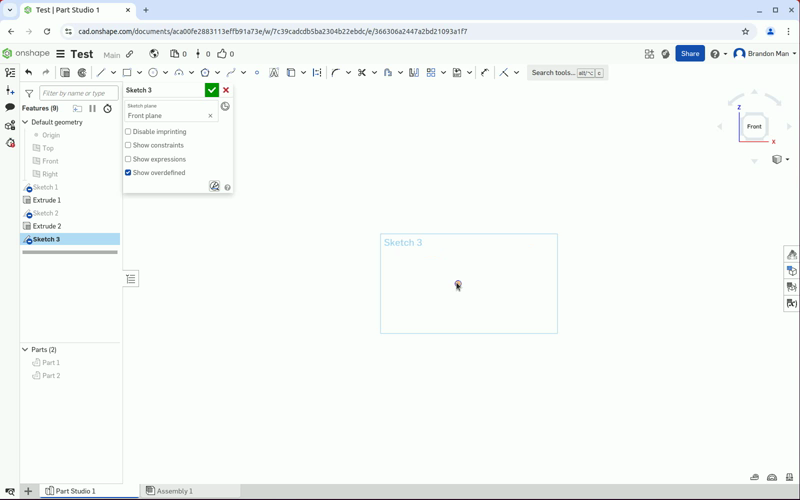
scroll(6)
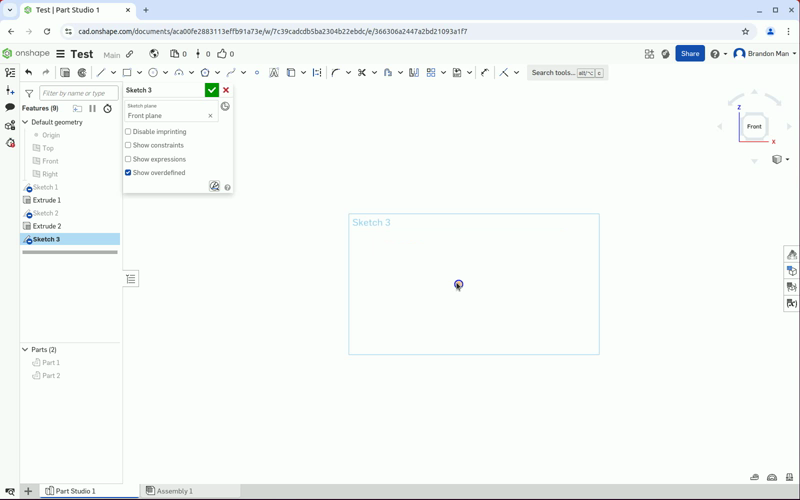
scroll(6)
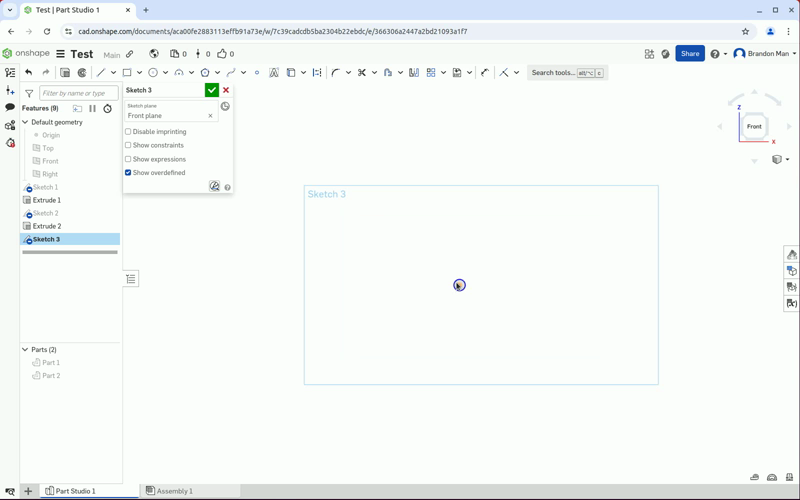
scroll(6)
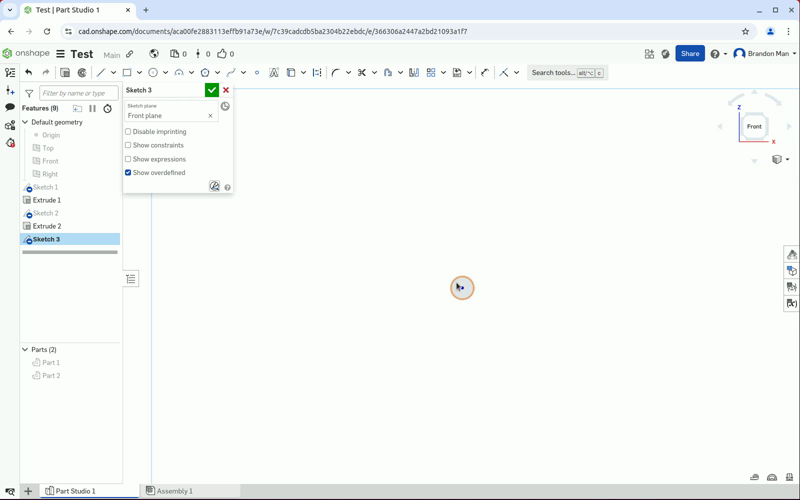
click(456, 282)
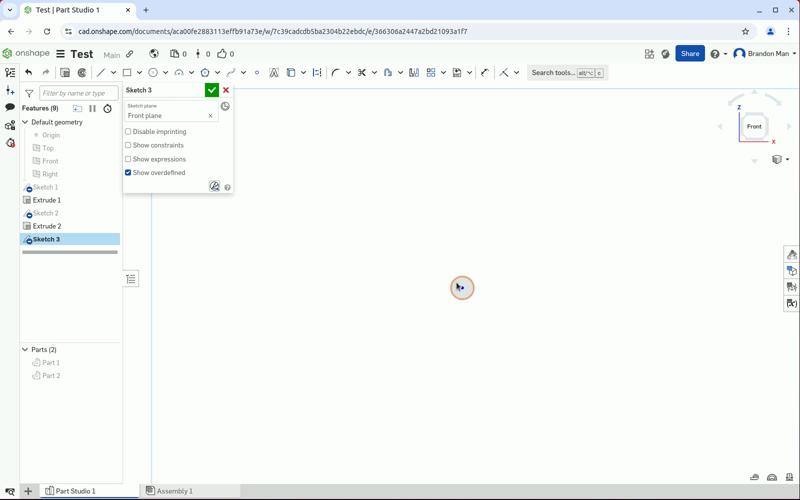
scroll(-6)
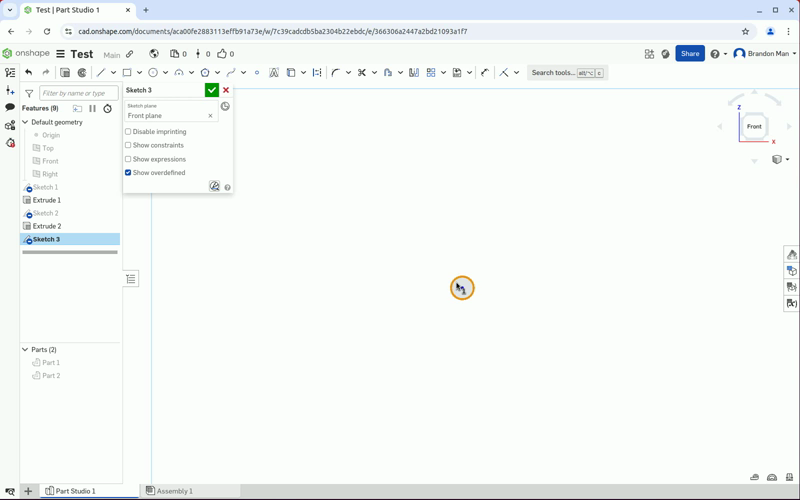
scroll(-6)
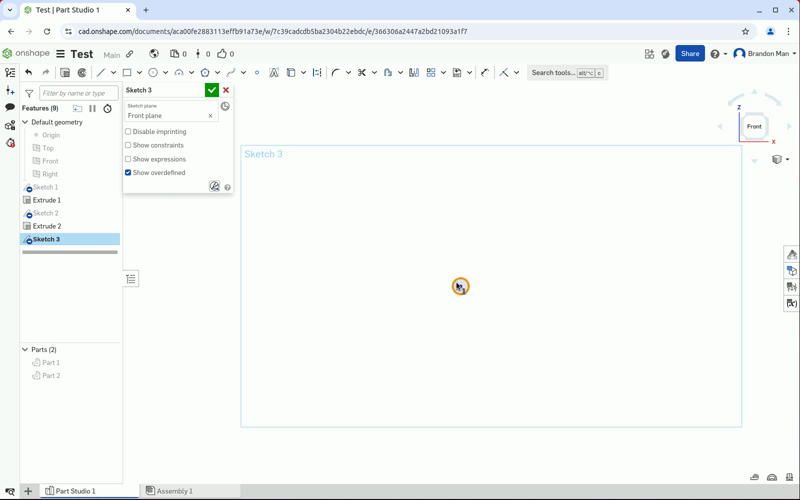
scroll(-6)
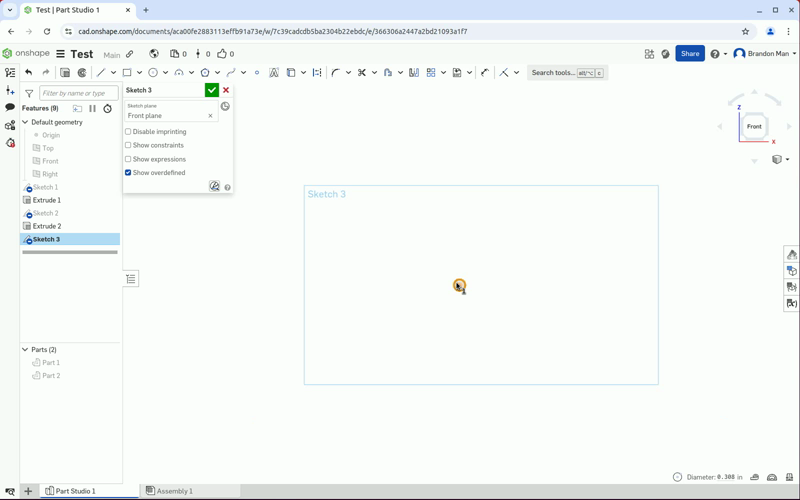
scroll(-6)
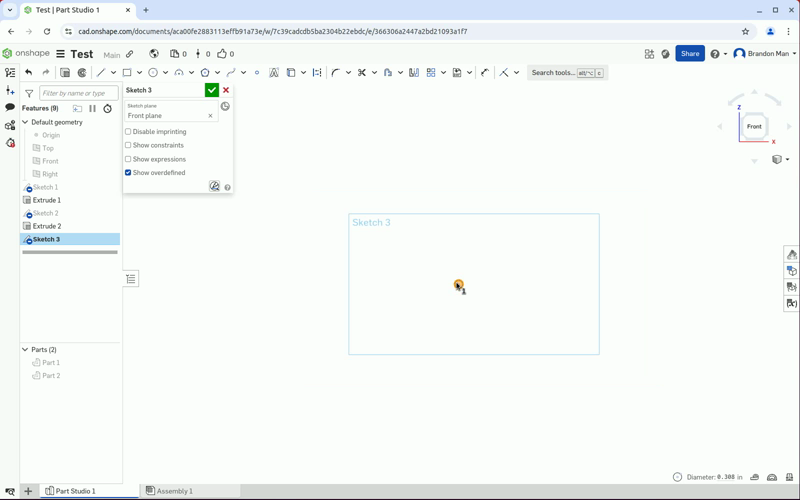
scroll(-6)
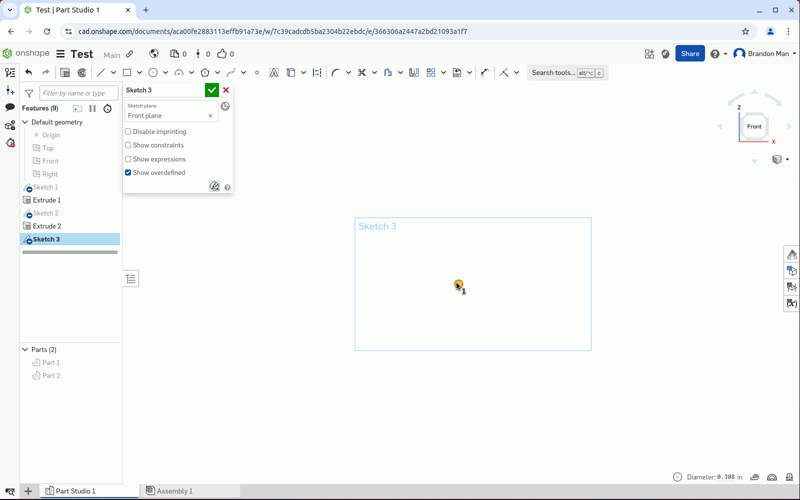
scroll(-6)
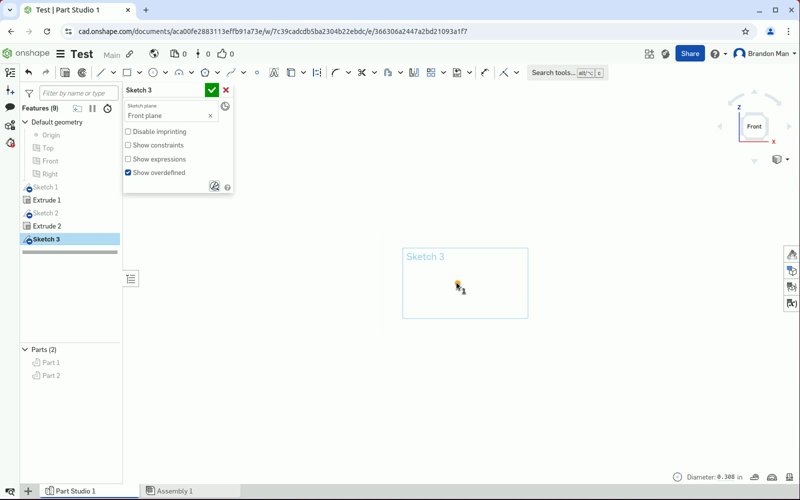
scroll(-6)
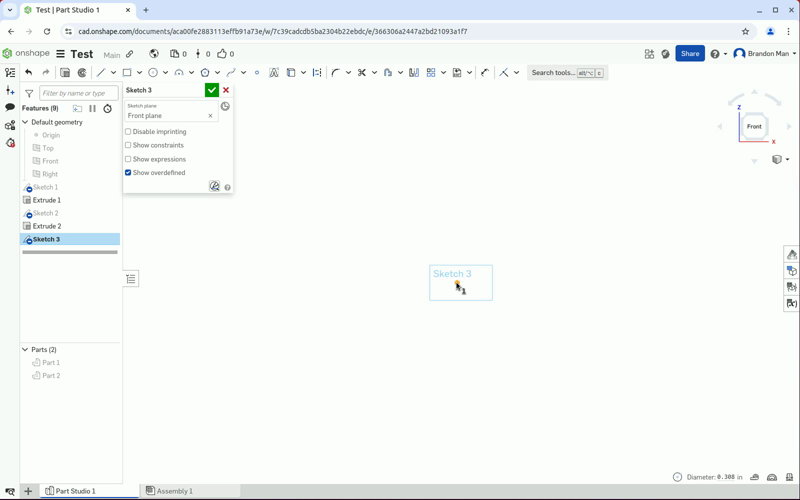
mouse_move(73, 352)
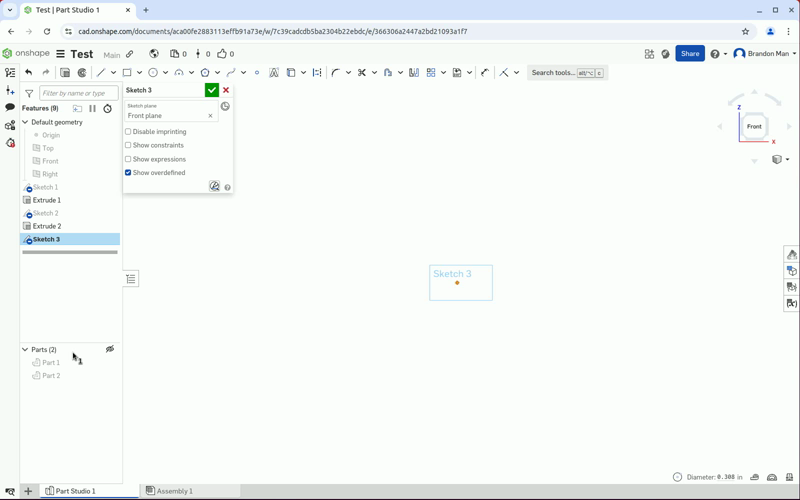
key(shift+y)
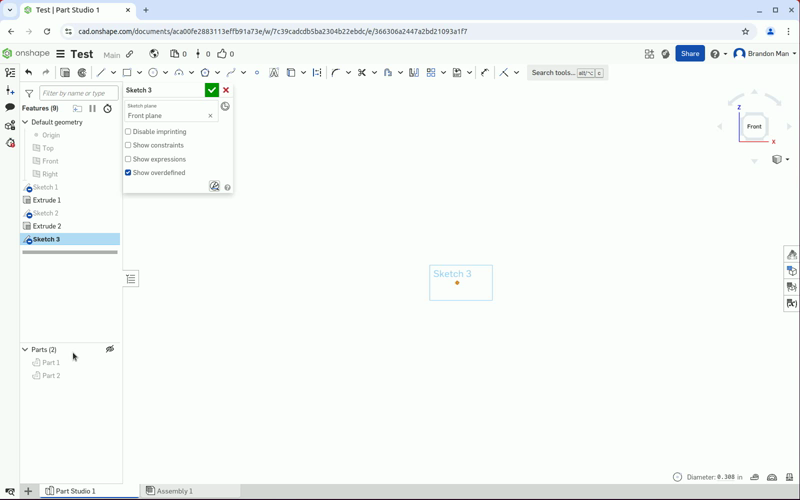
key(shift+e)
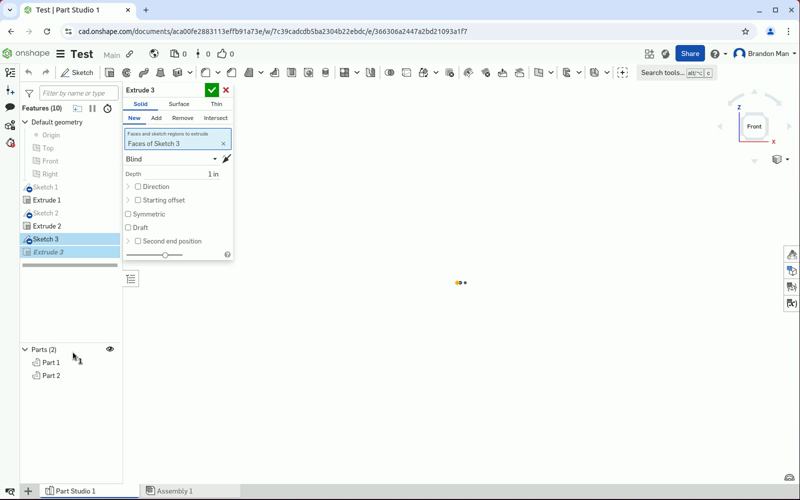
mouse_move(143, 106)
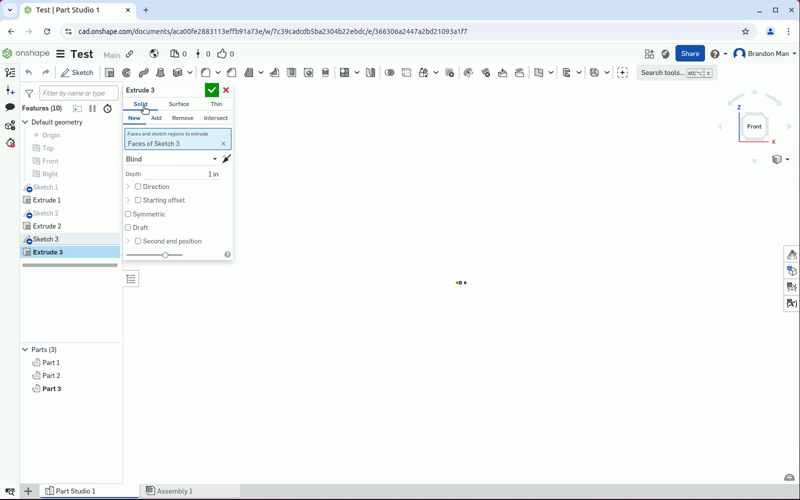
click(143, 106)
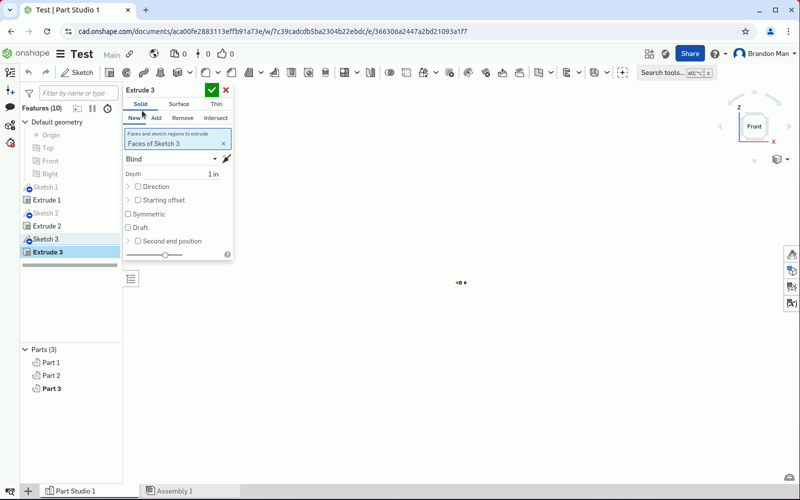
mouse_move(137, 120)
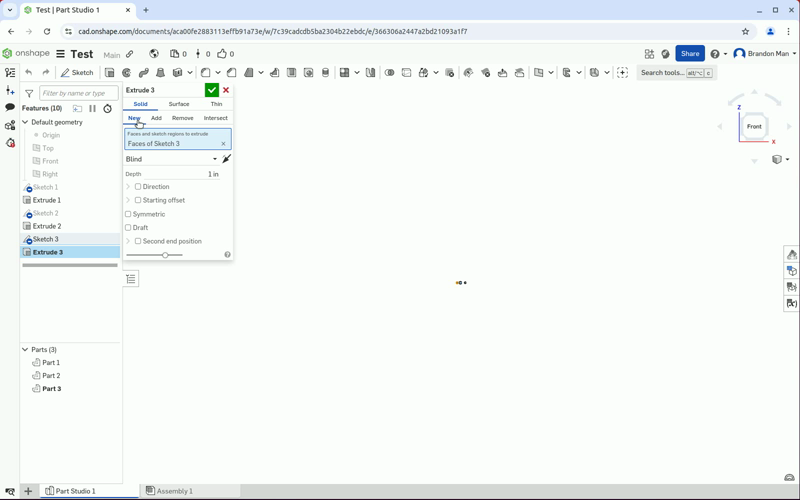
click(137, 120)
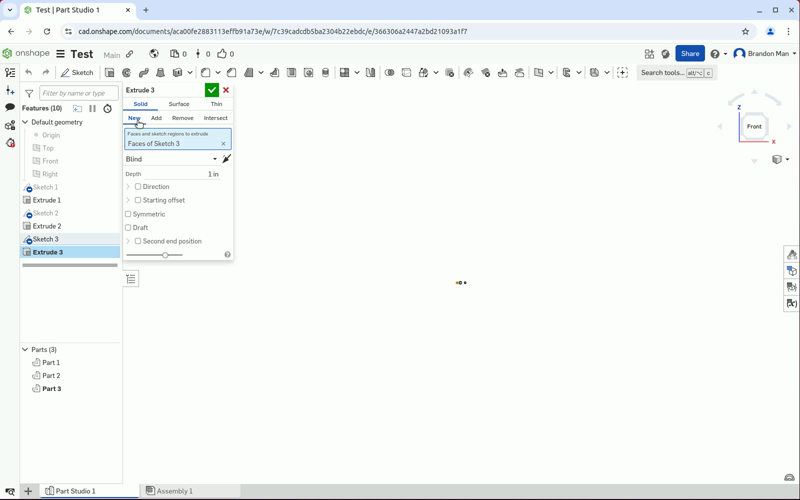
key(tab, 4)
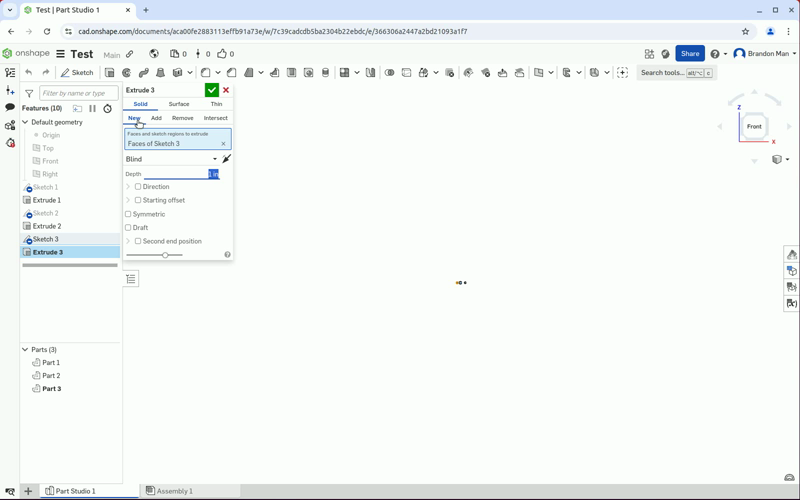
text(15.887)
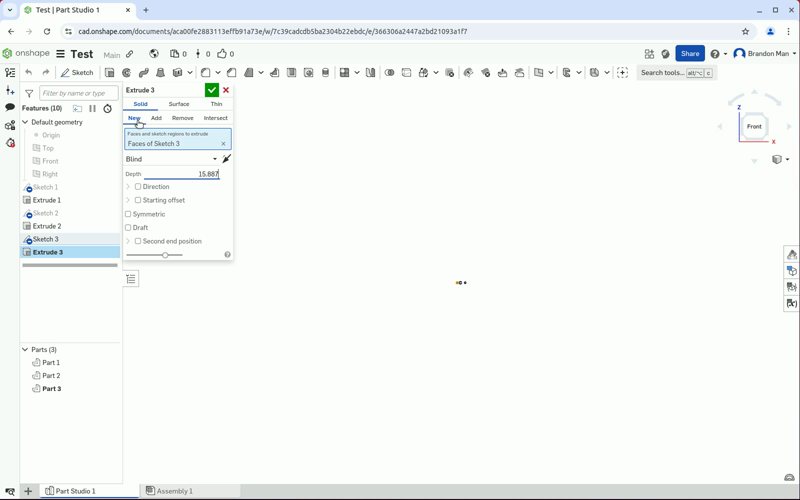
key(enter)
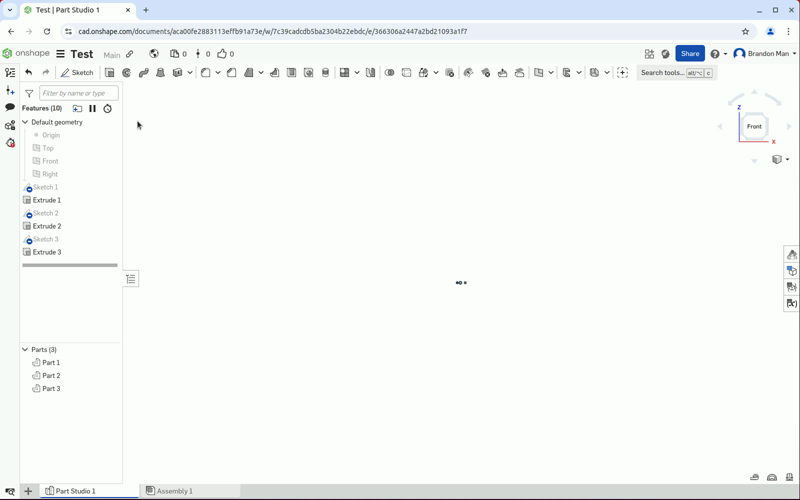
key(shift+h)
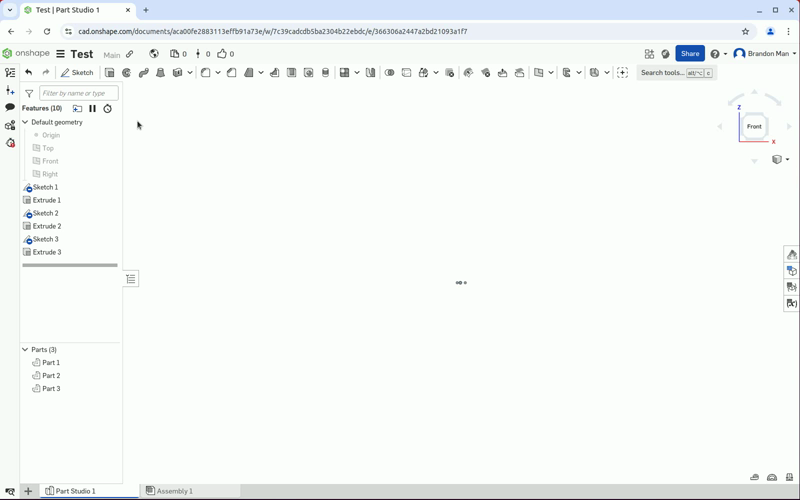
key(shift+h)
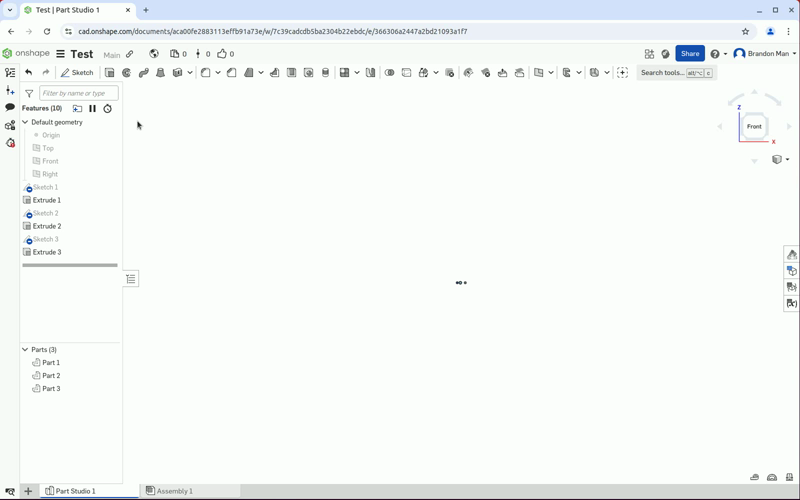
mouse_move(73, 189)
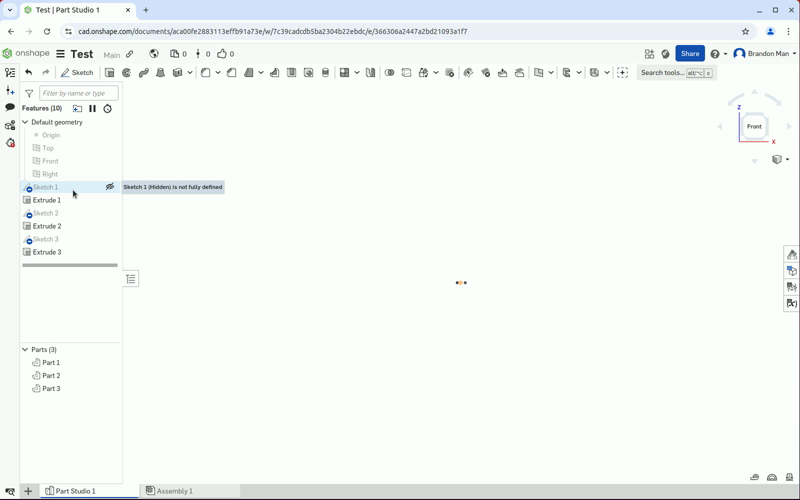
click(73, 189)
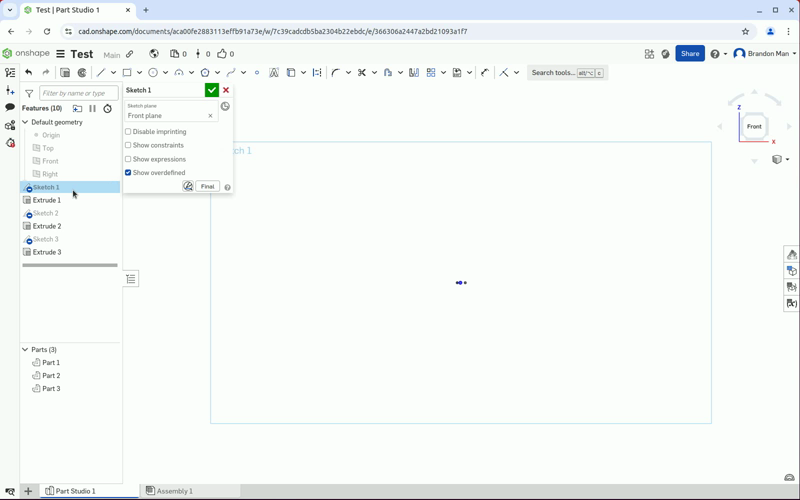
mouse_move(229, 92)
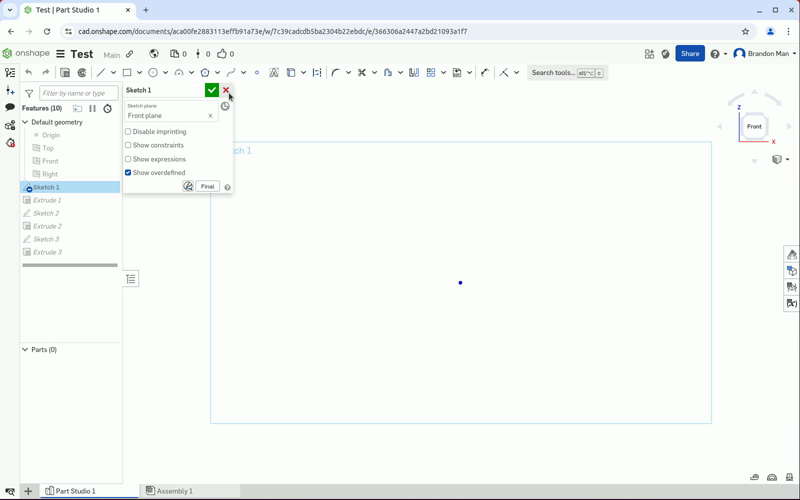
click(229, 92)
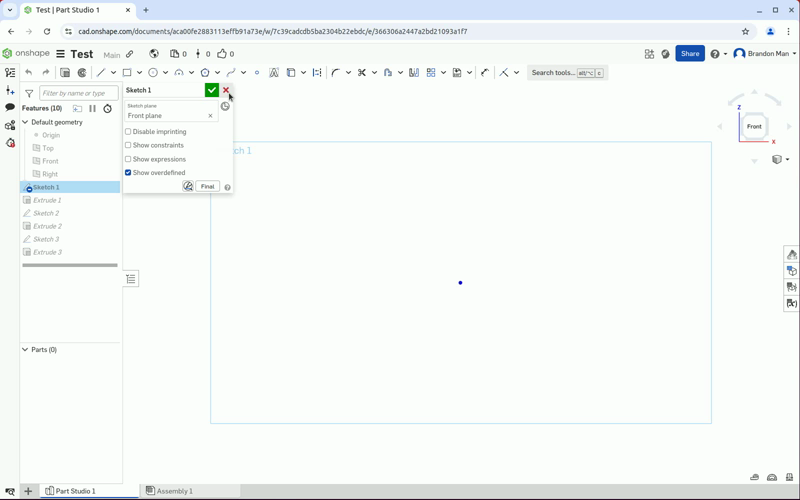
key(shift+s)
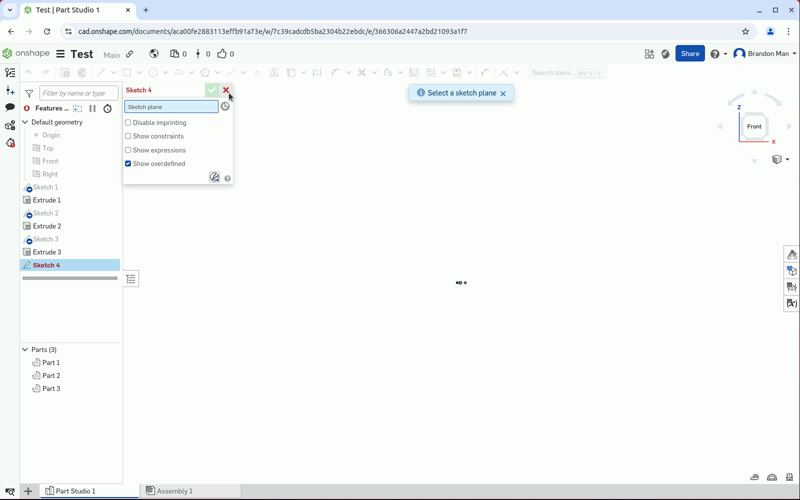
mouse_move(73, 163)
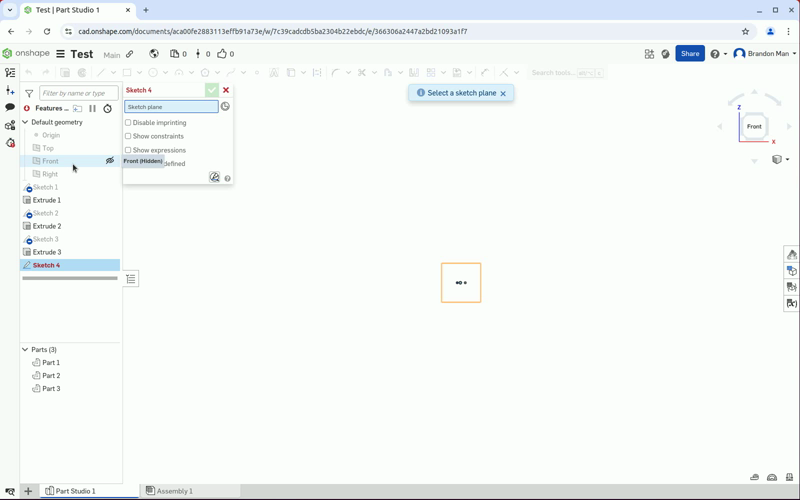
click(73, 163)
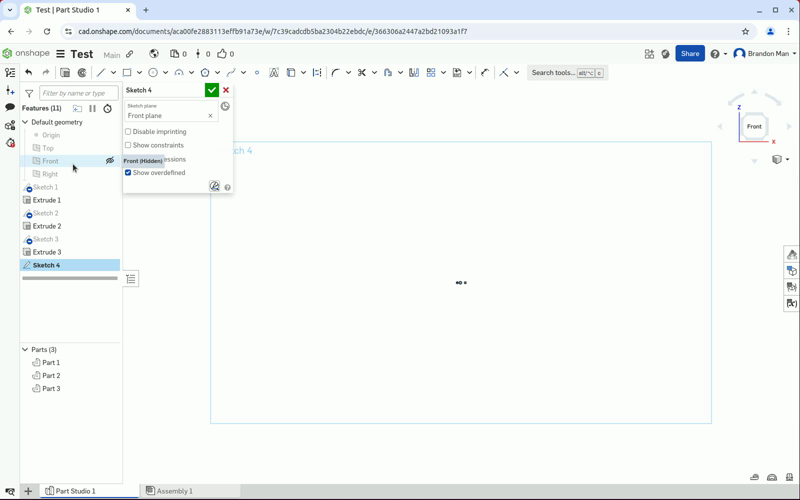
mouse_move(73, 352)
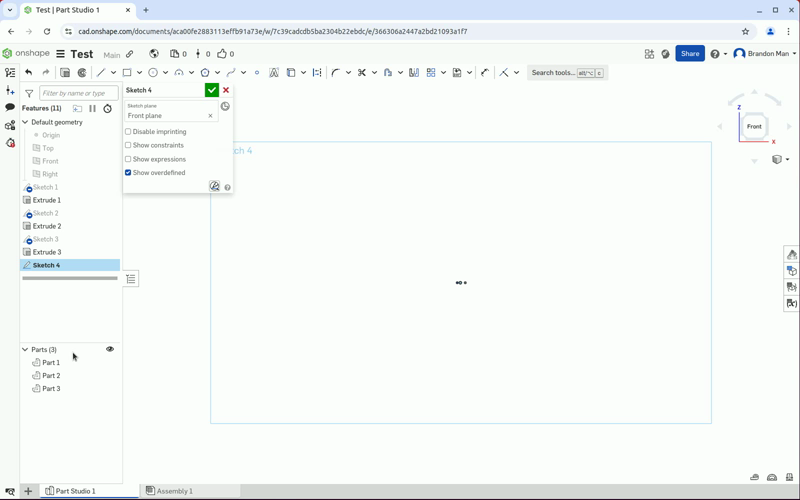
key(y)
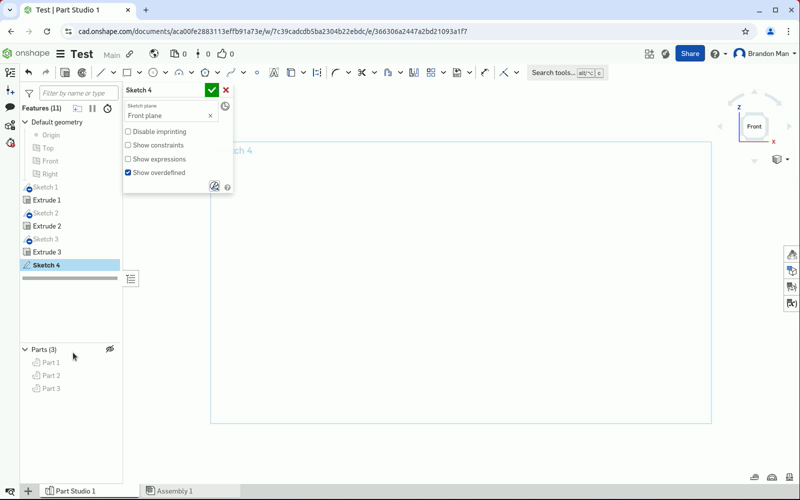
key(c)
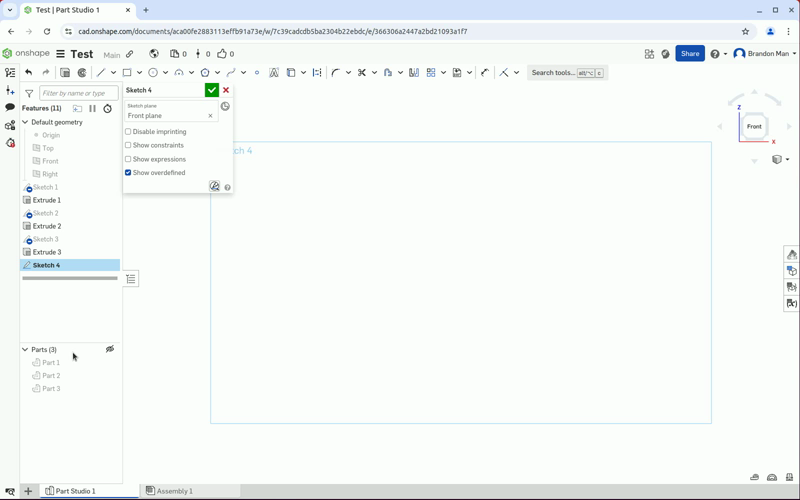
key_down(shift)
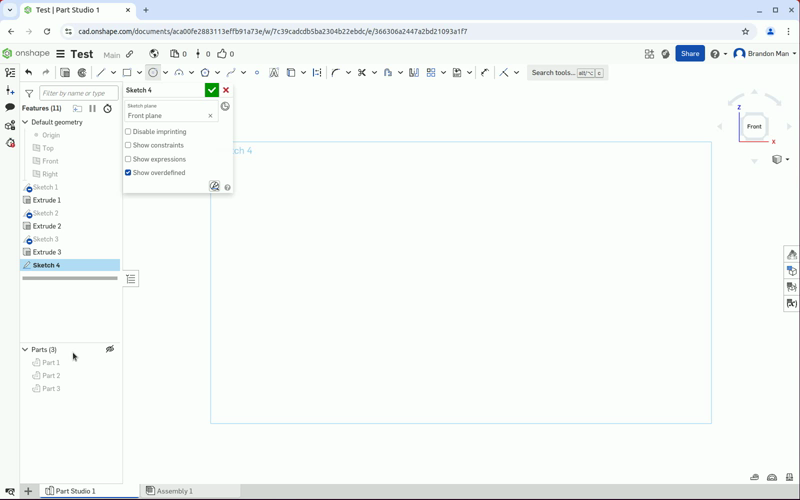
mouse_move(453, 282)
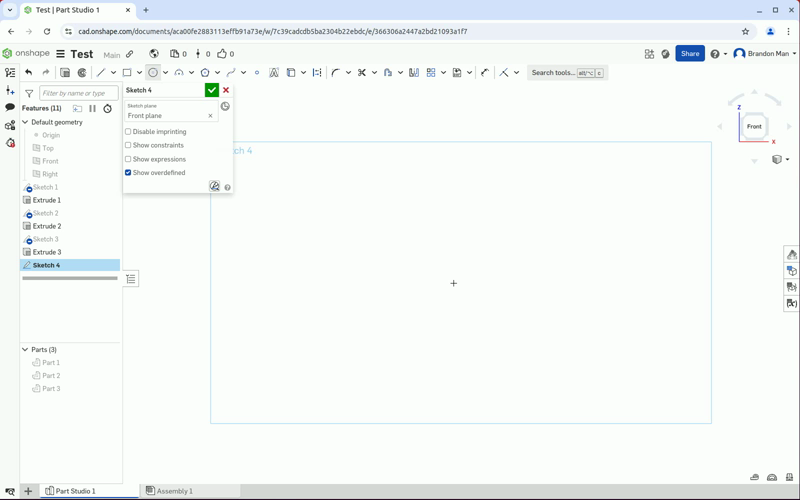
click(453, 282)
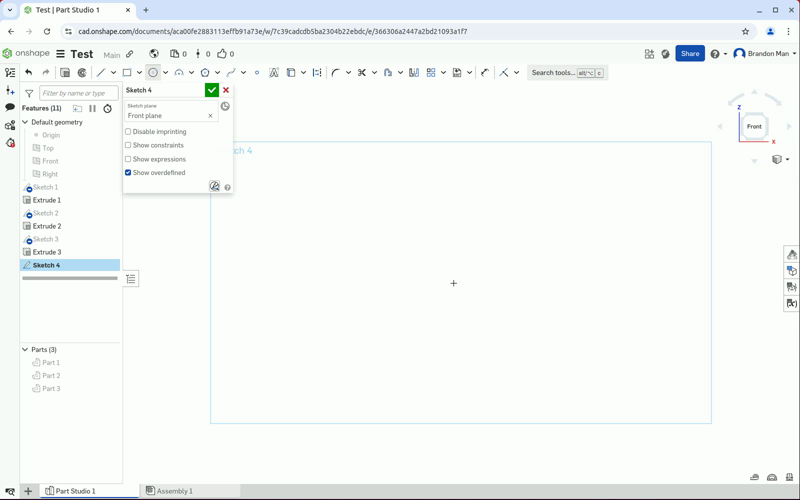
key_up(shift)
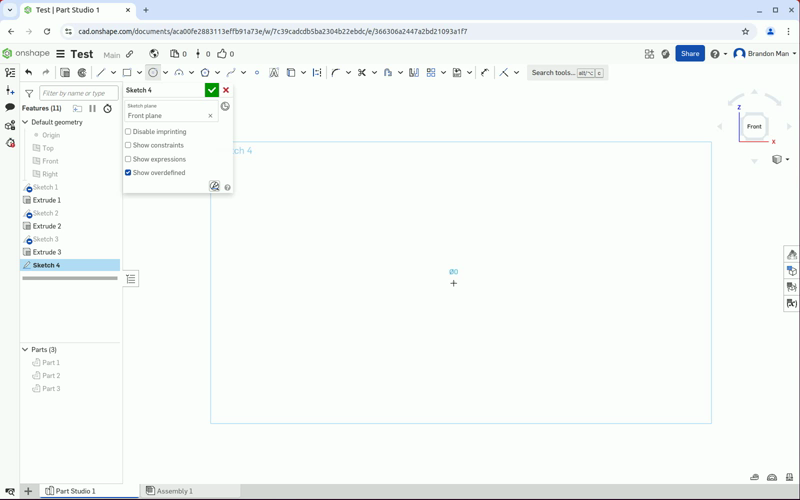
mouse_move(454, 282)
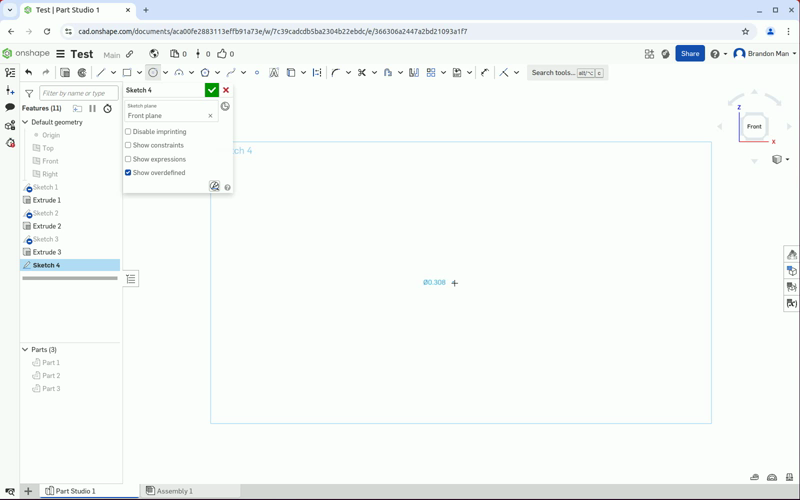
scroll(6)
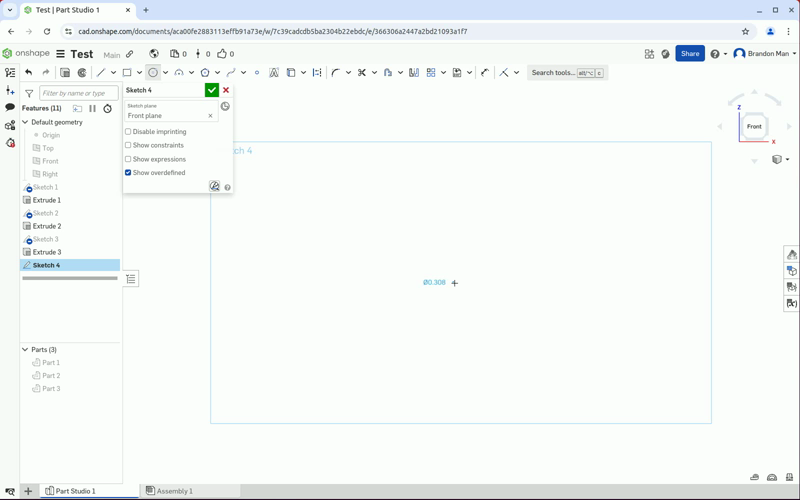
scroll(6)
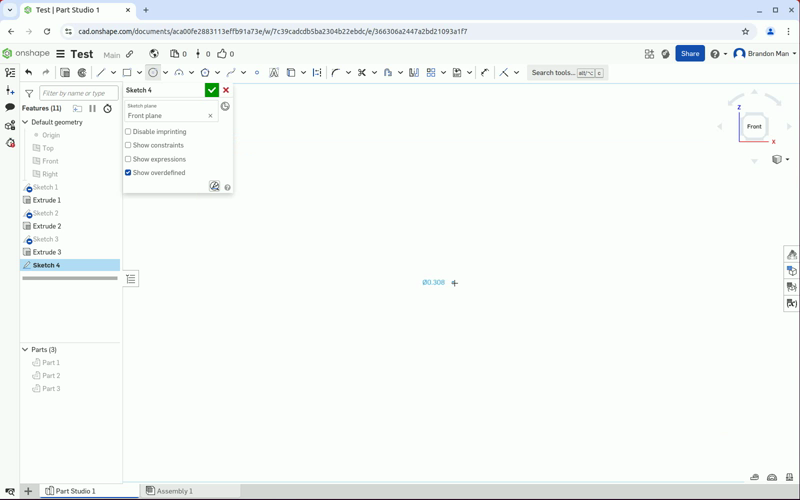
scroll(6)
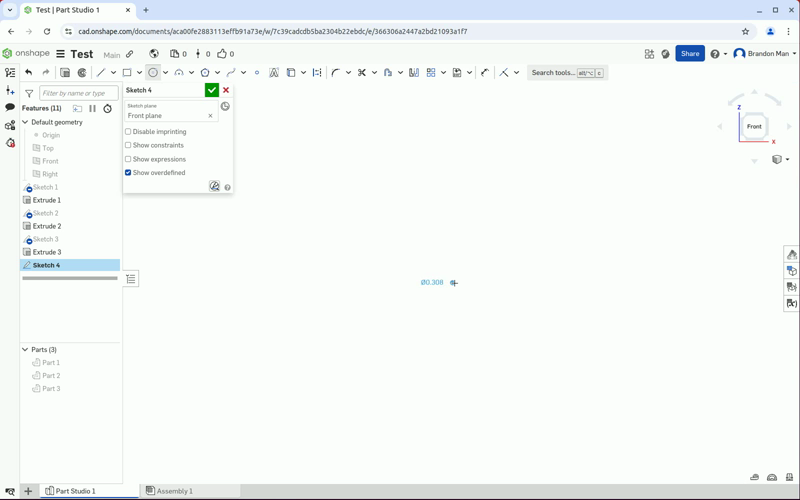
scroll(6)
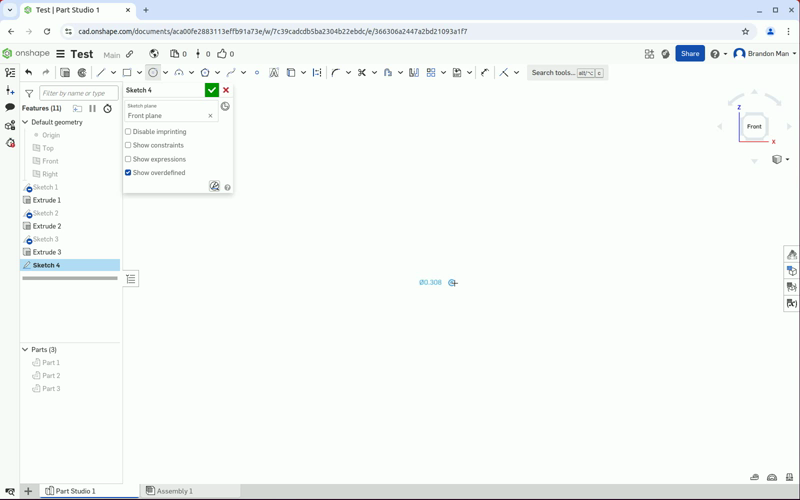
scroll(6)
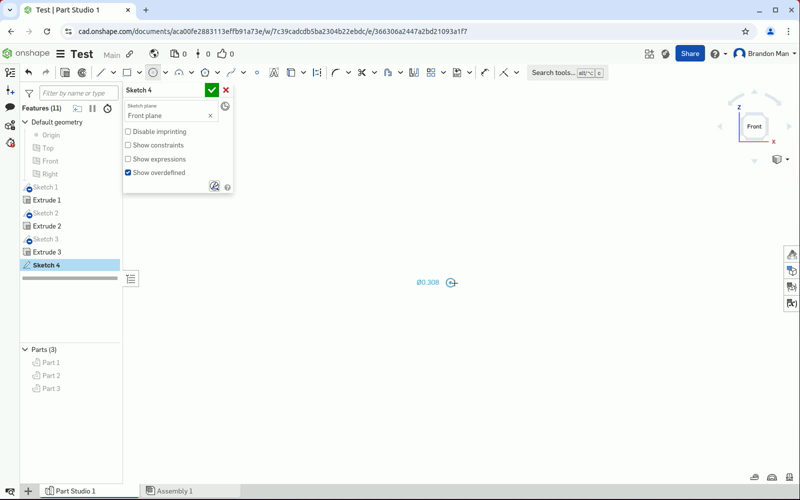
scroll(6)
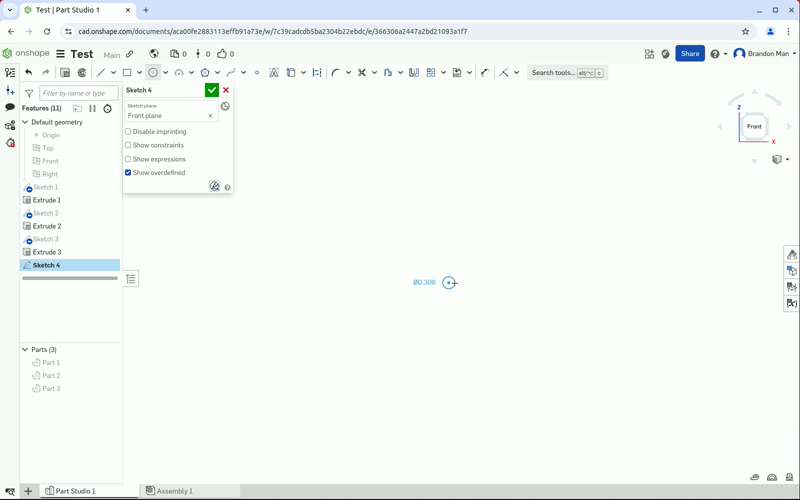
scroll(6)
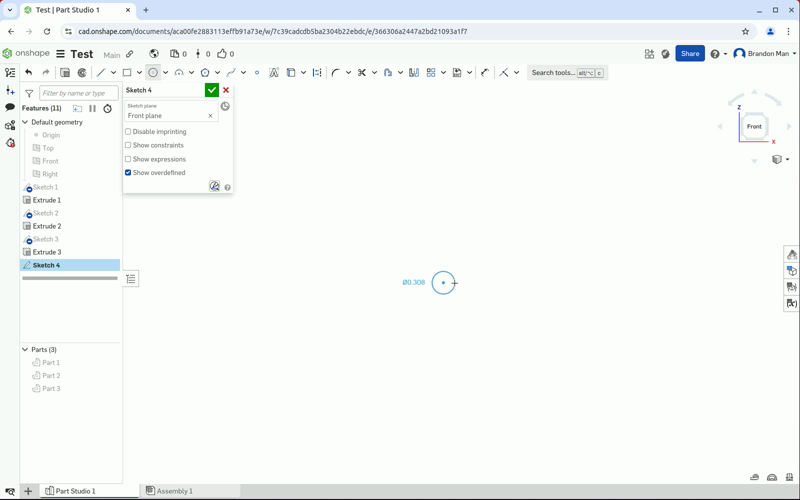
click(454, 282)
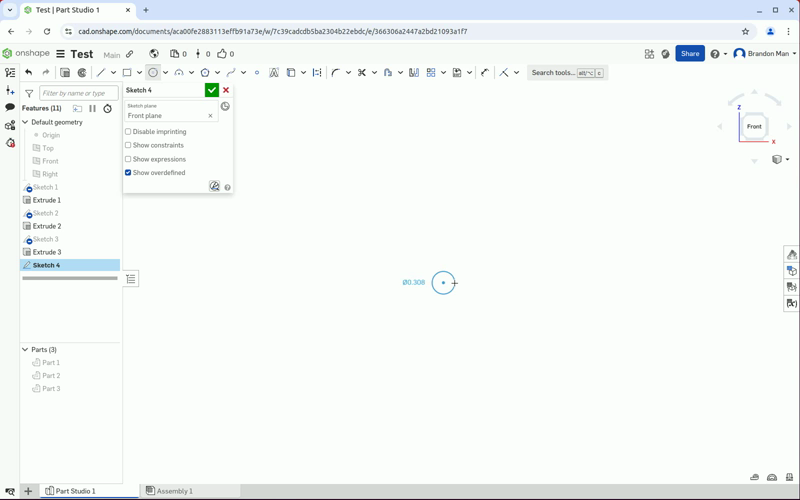
scroll(-6)
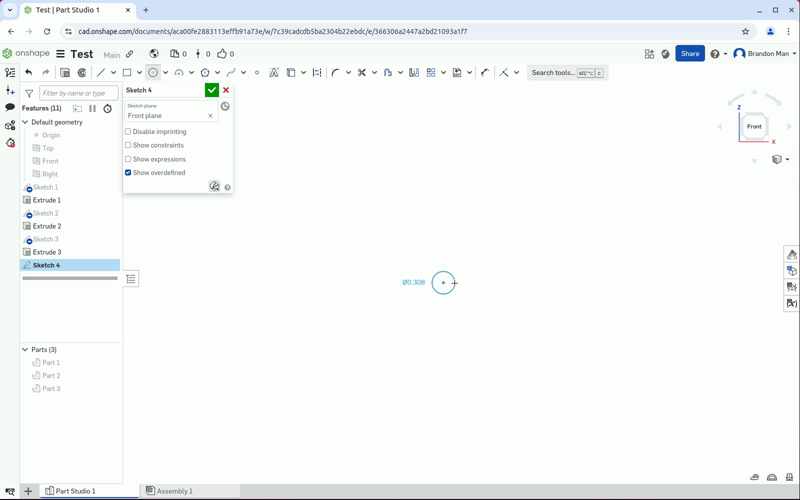
scroll(-6)
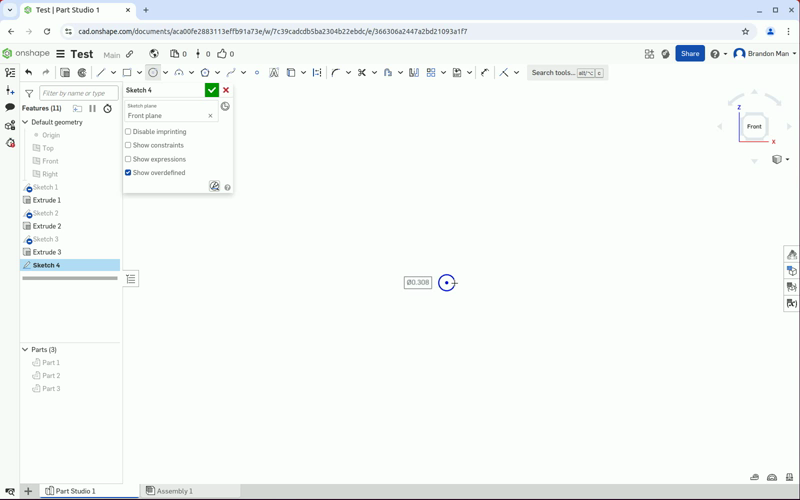
scroll(-6)
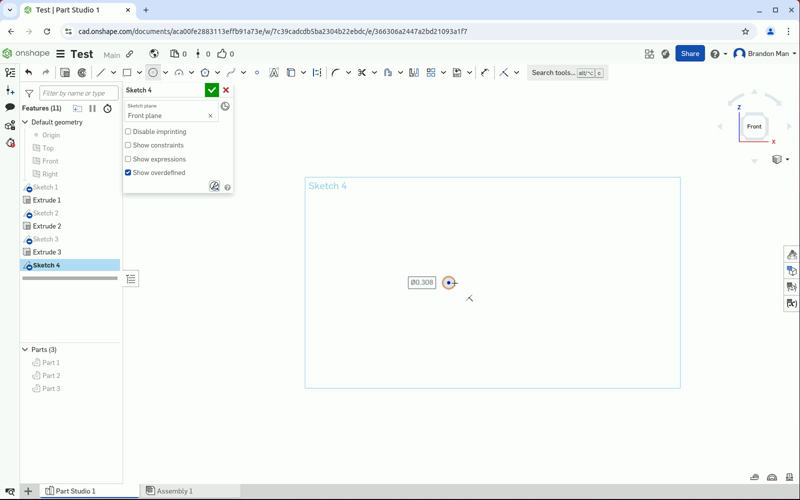
scroll(-6)
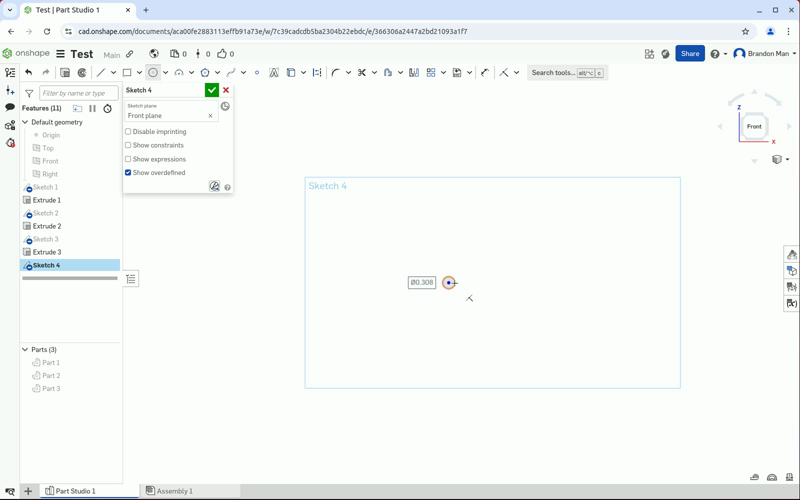
scroll(-6)
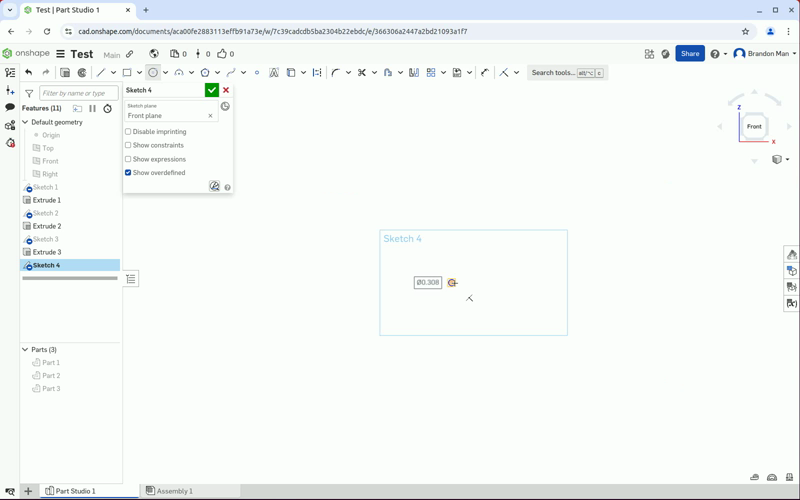
scroll(-6)
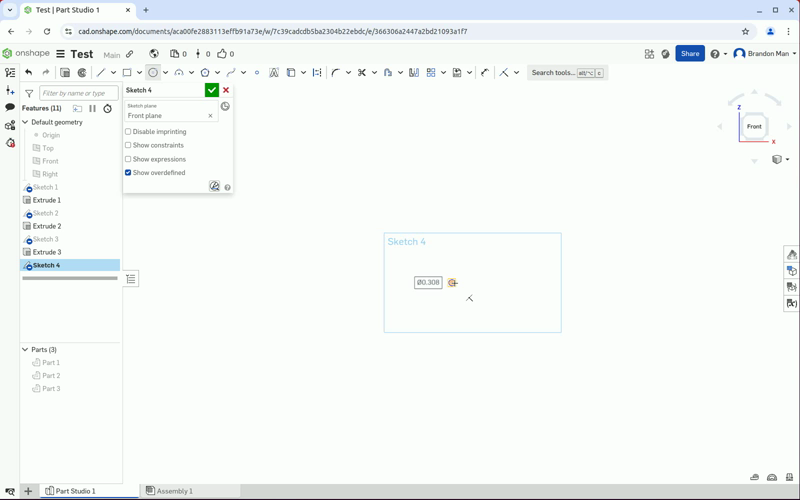
scroll(-6)
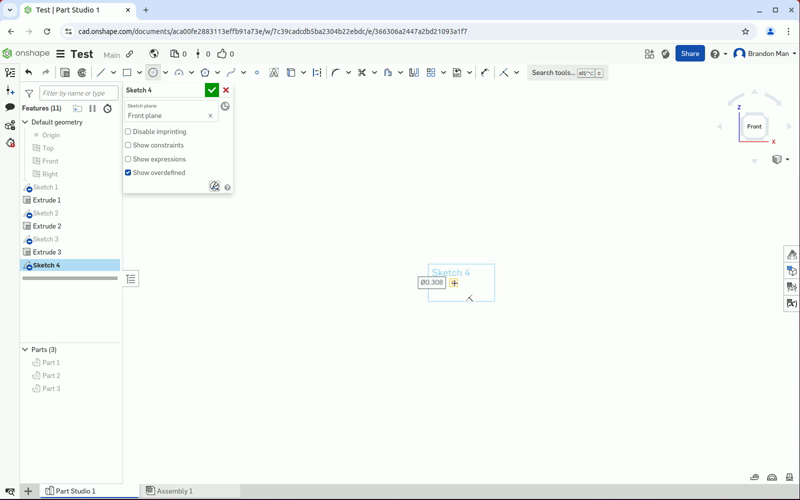
key(esc)
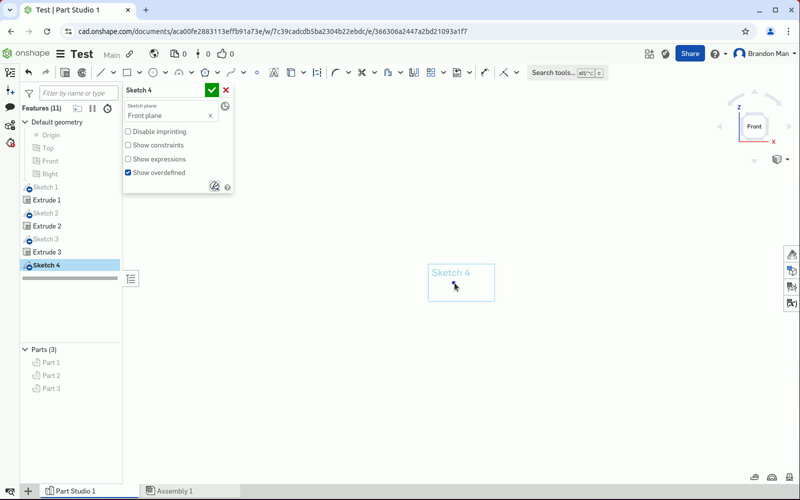
mouse_move(452, 282)
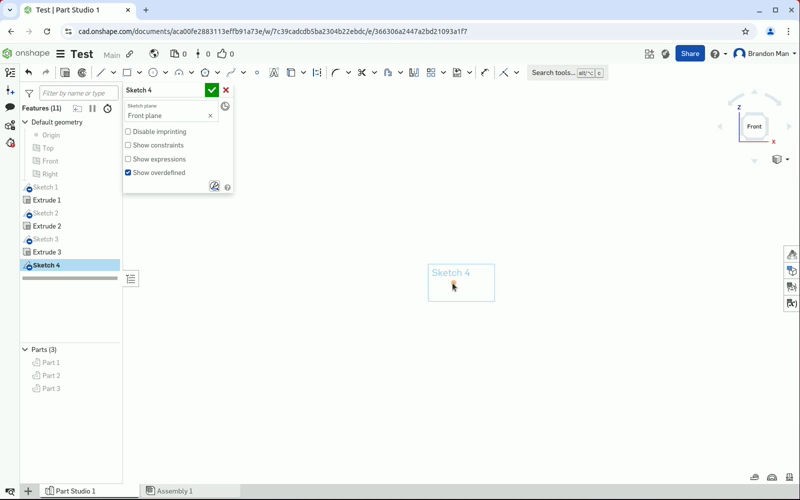
scroll(6)
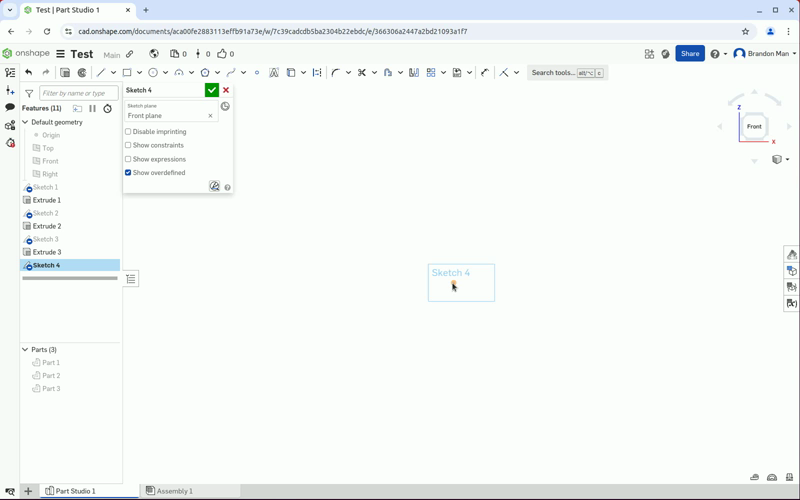
scroll(6)
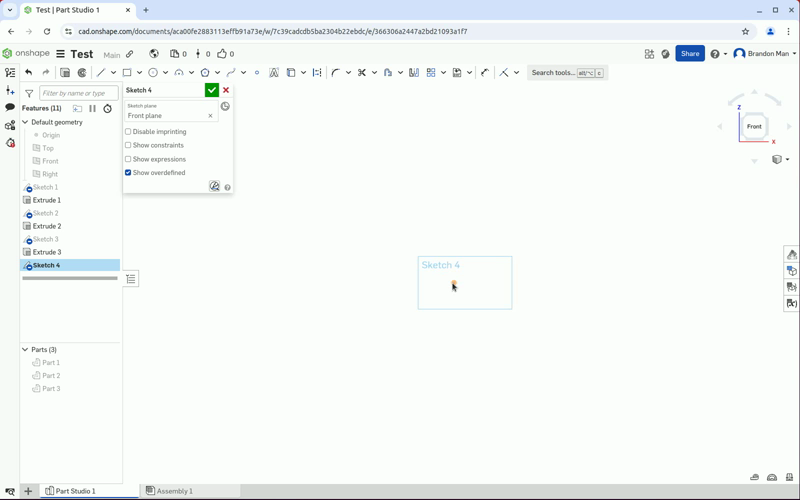
scroll(6)
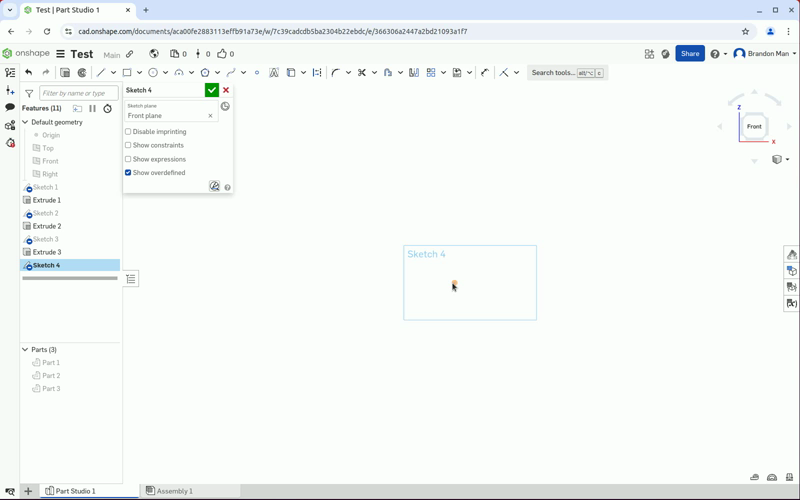
scroll(6)
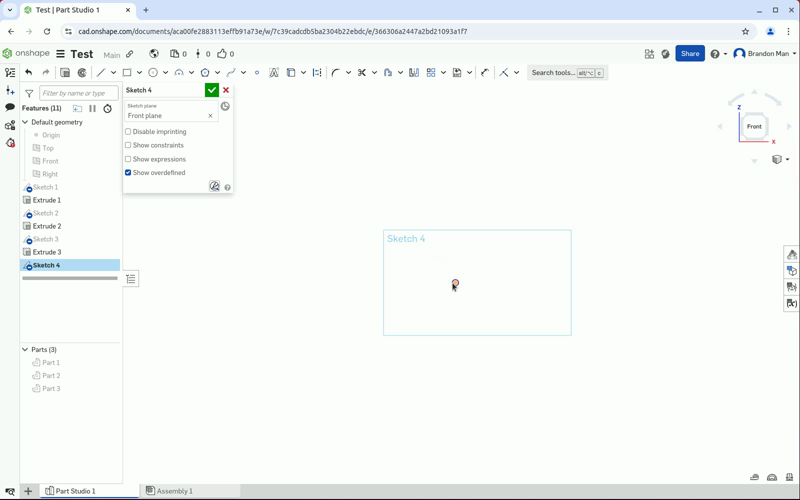
scroll(6)
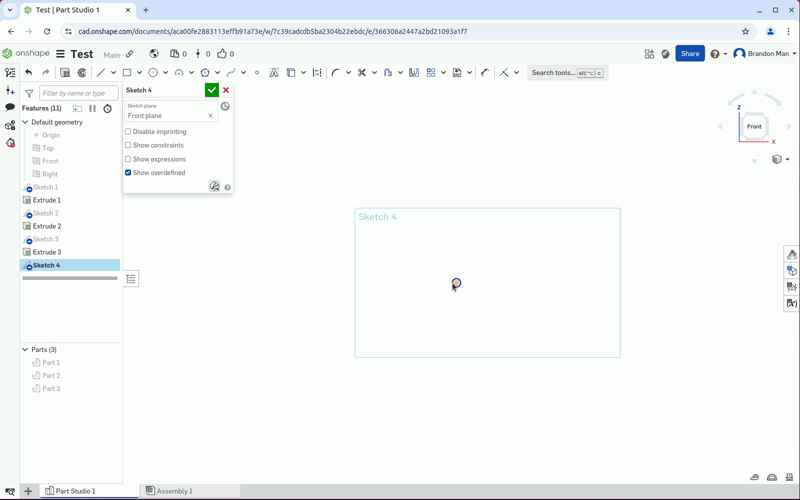
scroll(6)
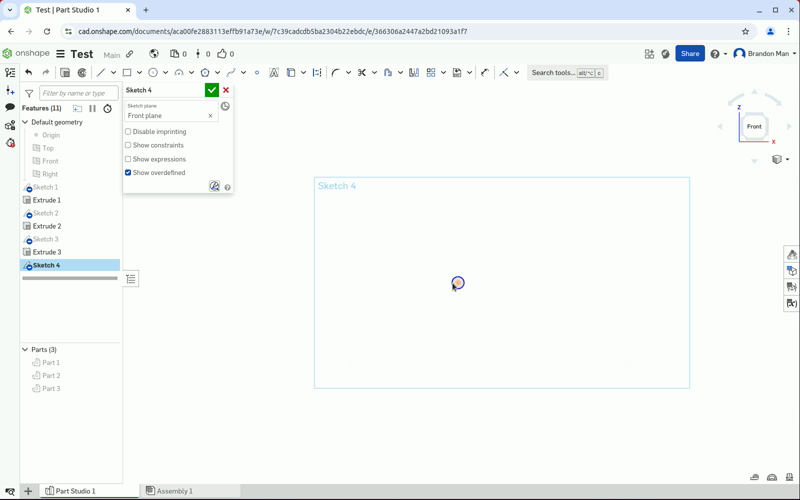
scroll(6)
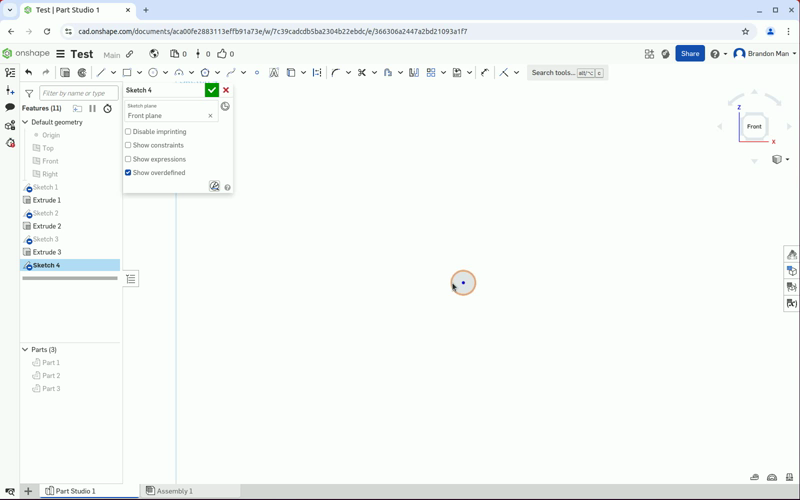
click(452, 282)
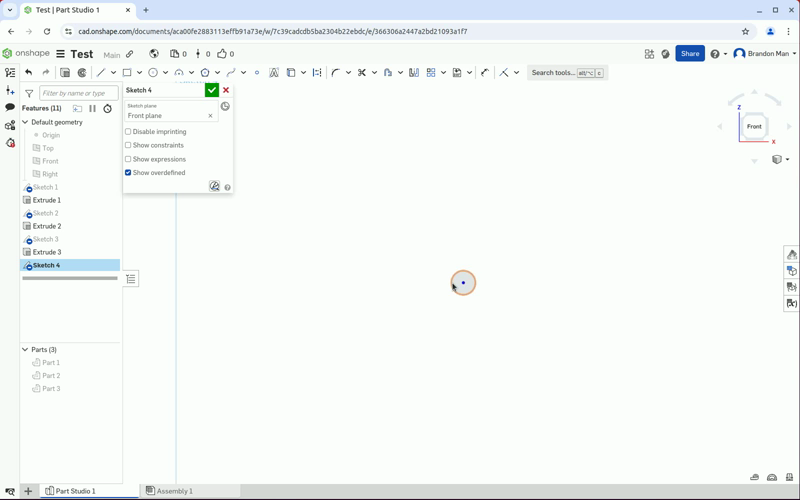
scroll(-6)
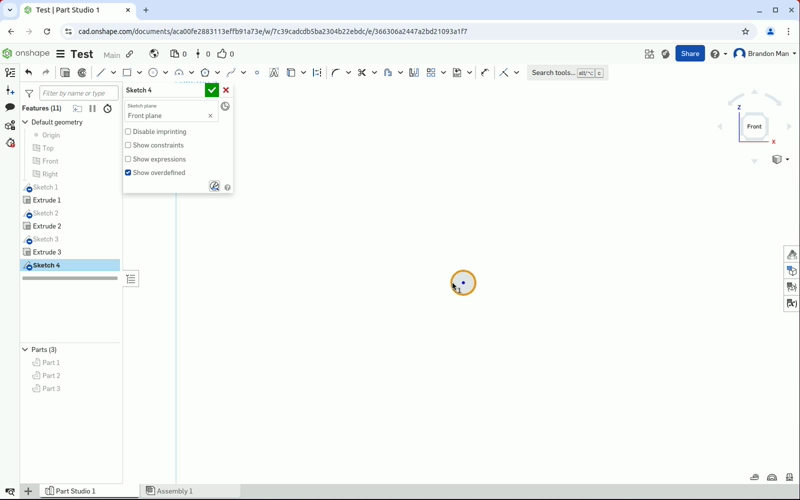
scroll(-6)
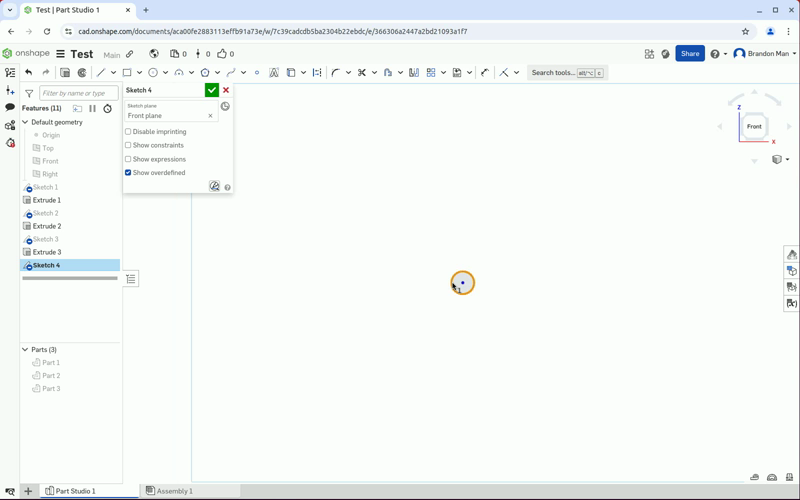
scroll(-6)
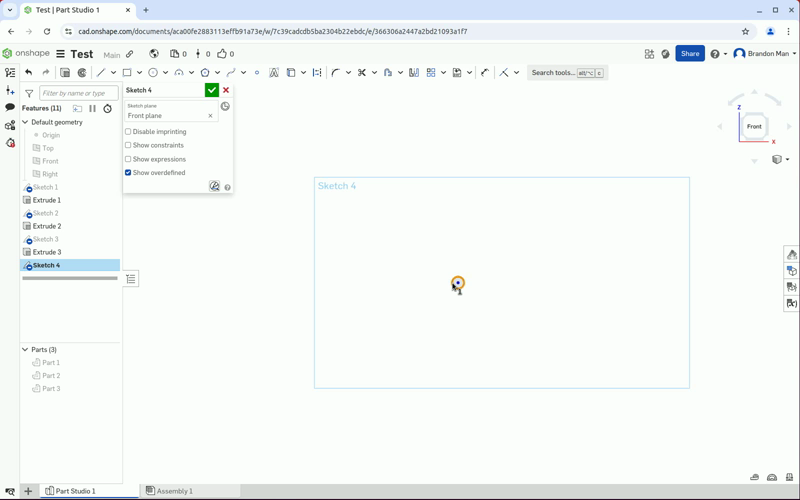
scroll(-6)
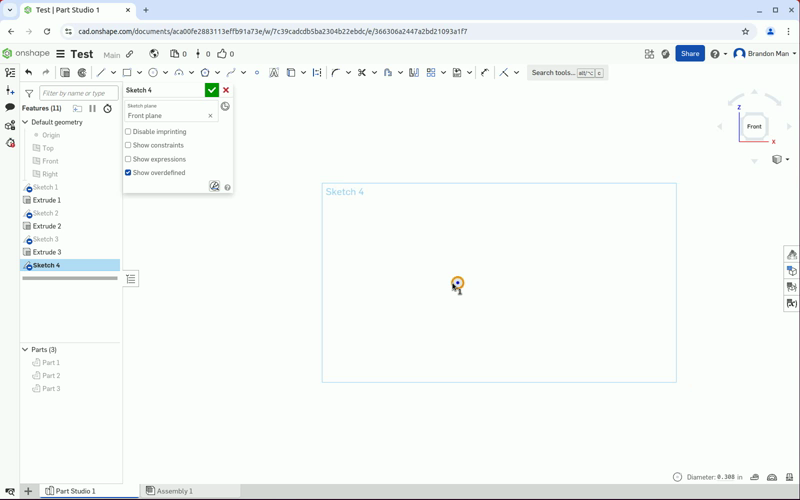
scroll(-6)
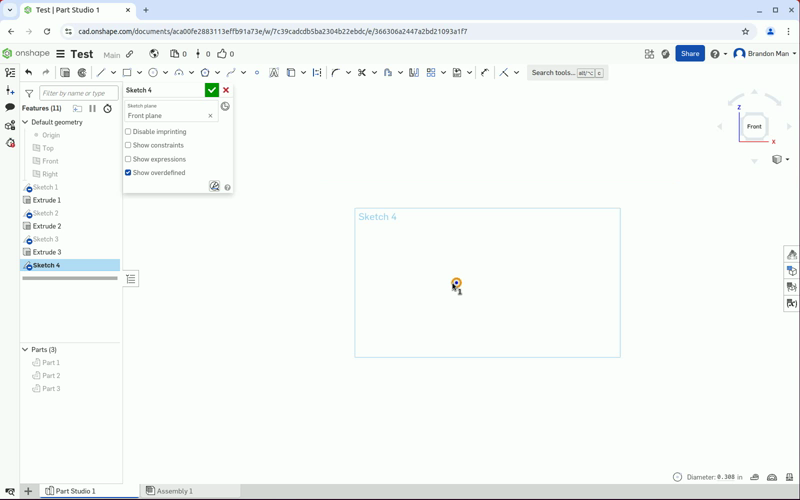
scroll(-6)
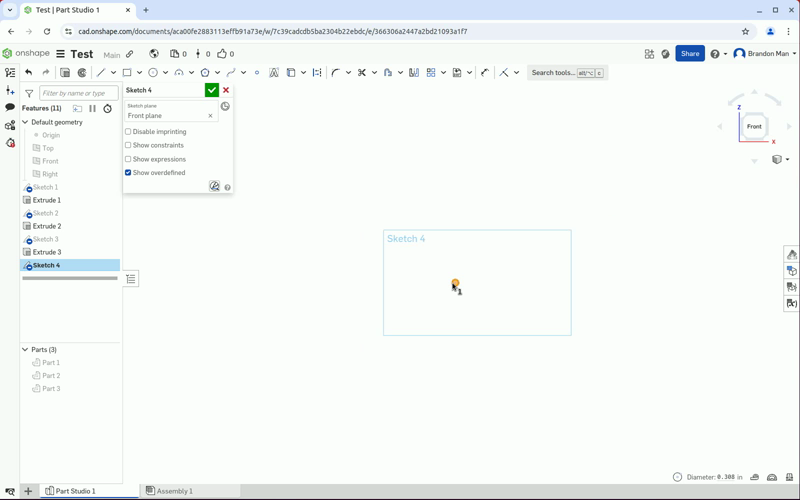
scroll(-6)
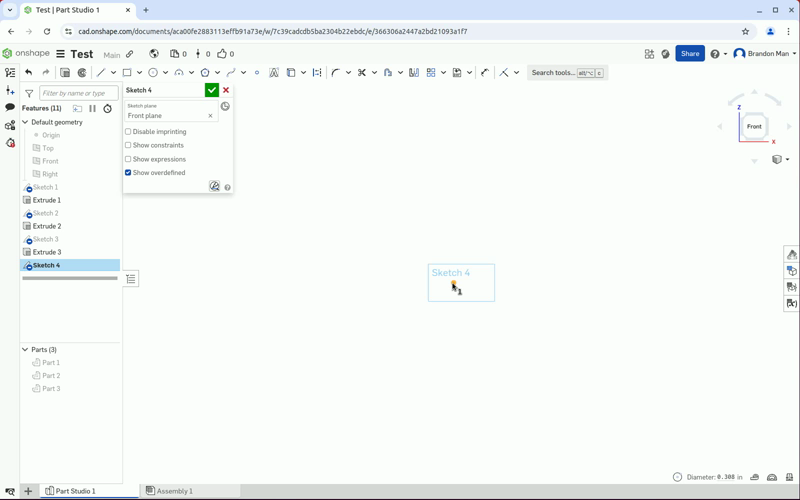
mouse_move(73, 352)
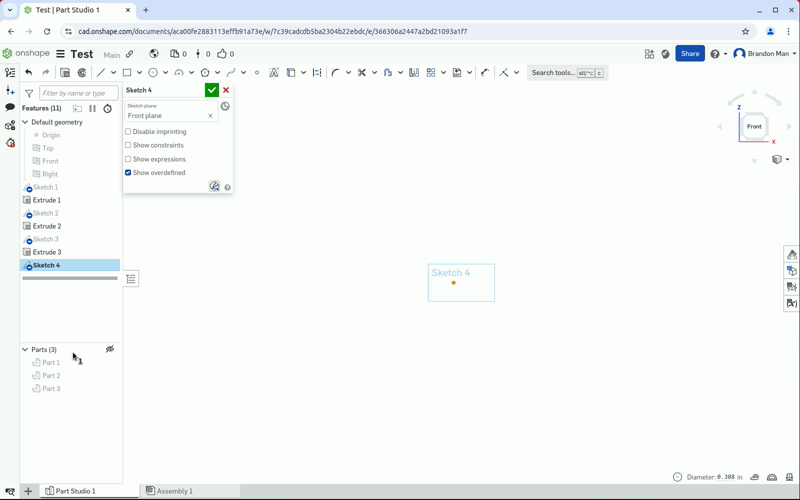
key(shift+y)
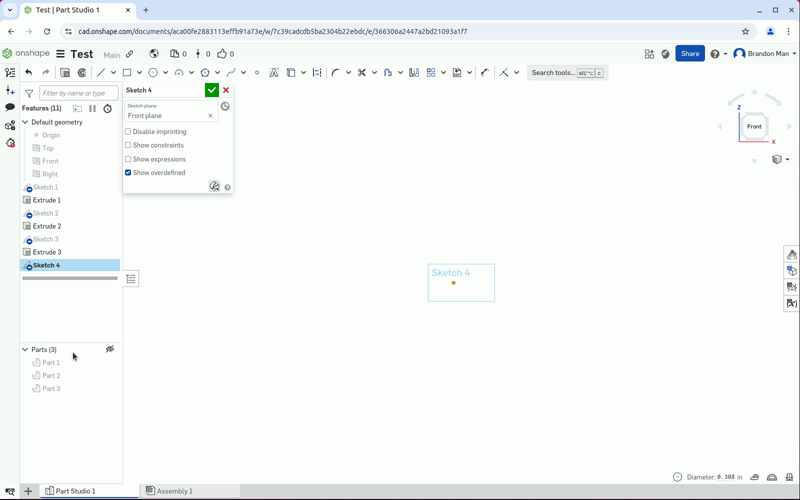
key(shift+e)
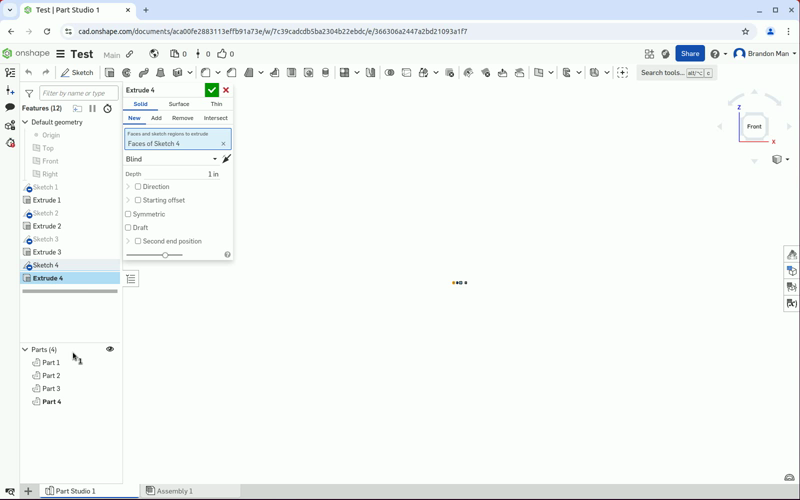
mouse_move(143, 106)
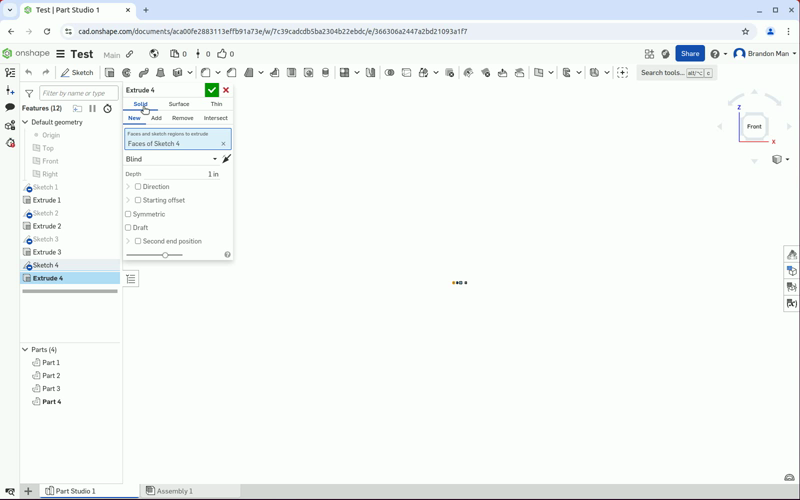
click(143, 106)
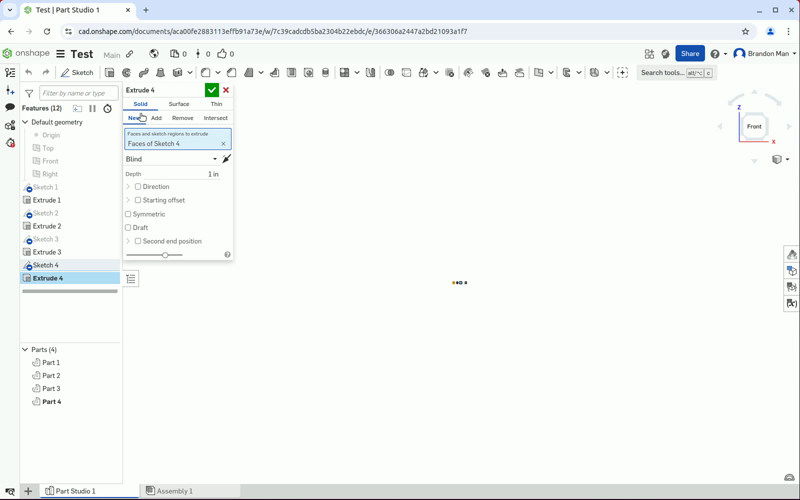
mouse_move(137, 120)
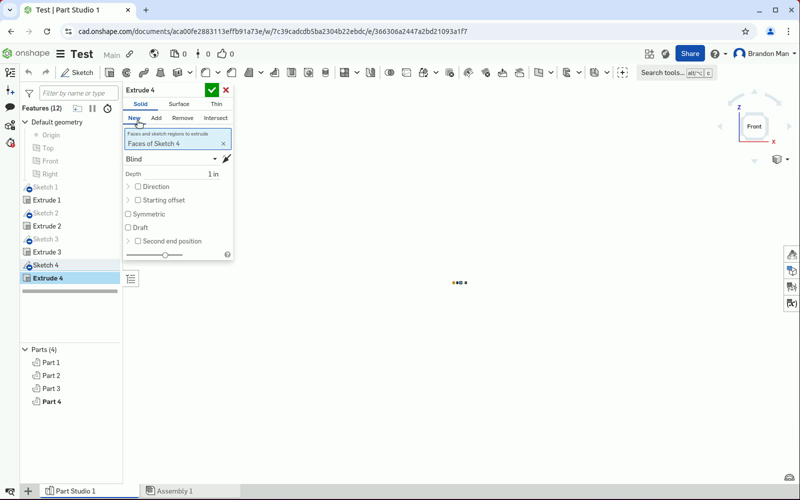
click(137, 120)
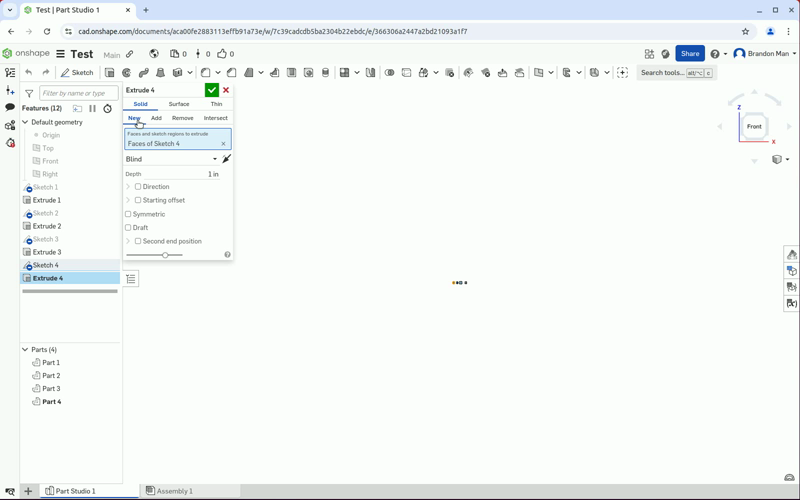
key(tab, 4)
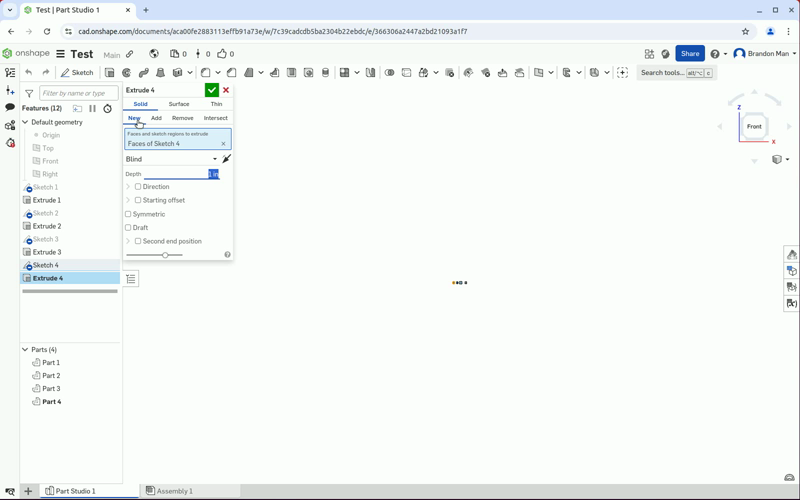
text(23.108)
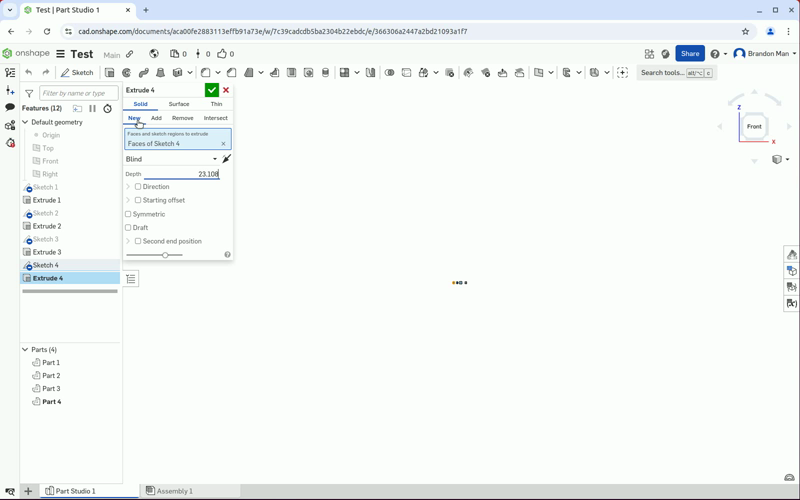
key(enter)
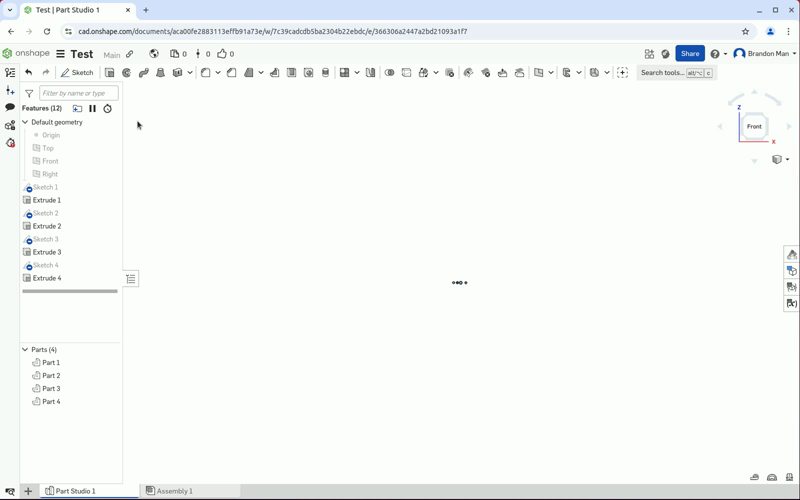
key(shift+h)
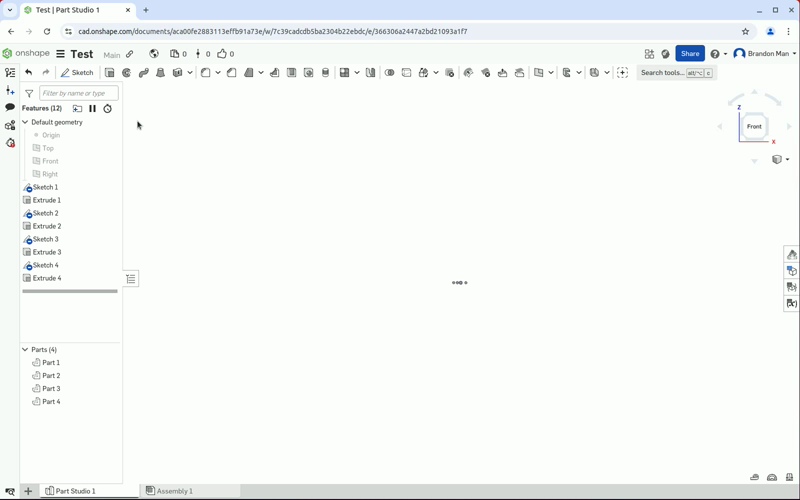
key(shift+h)
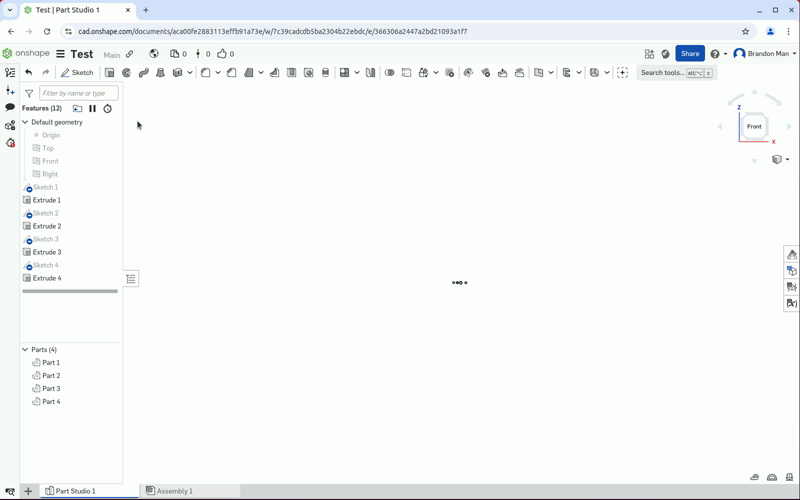
mouse_move(73, 189)
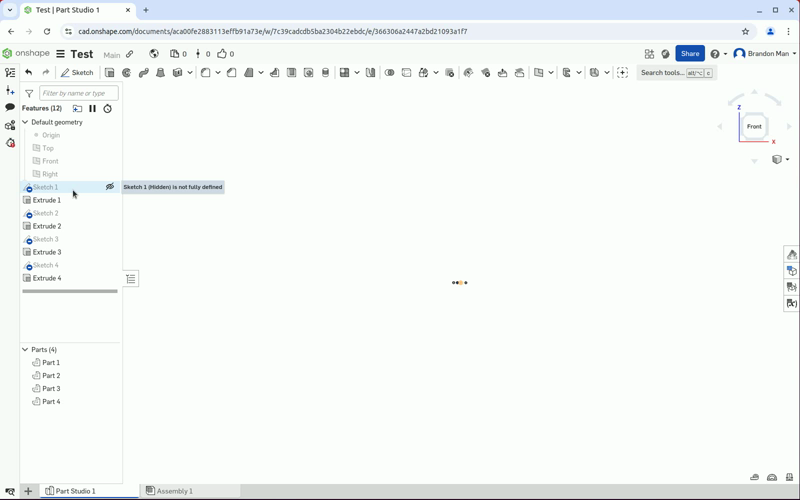
click(73, 189)
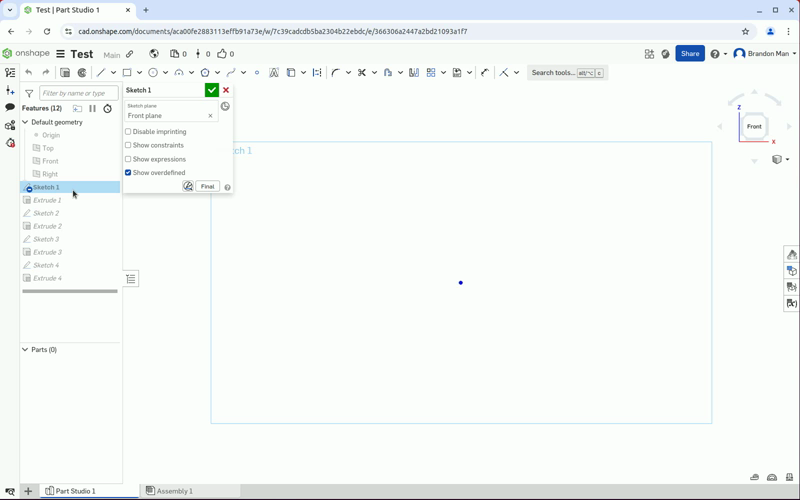
mouse_move(229, 92)
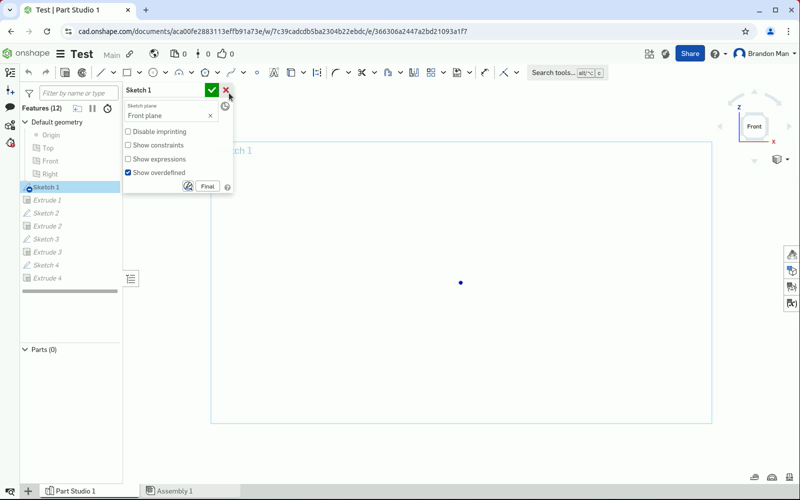
click(229, 92)
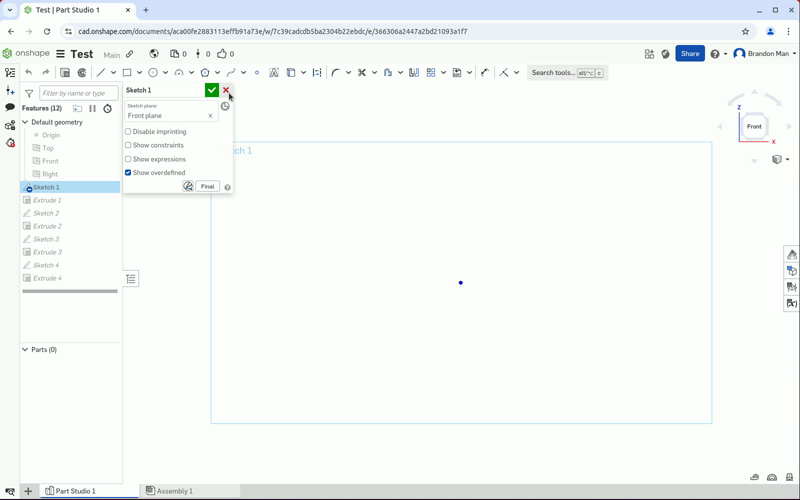
key(shift+s)
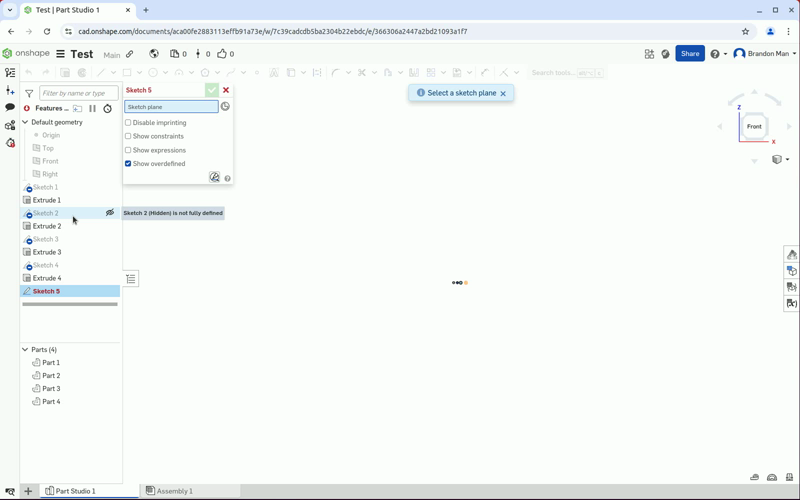
scroll(3)
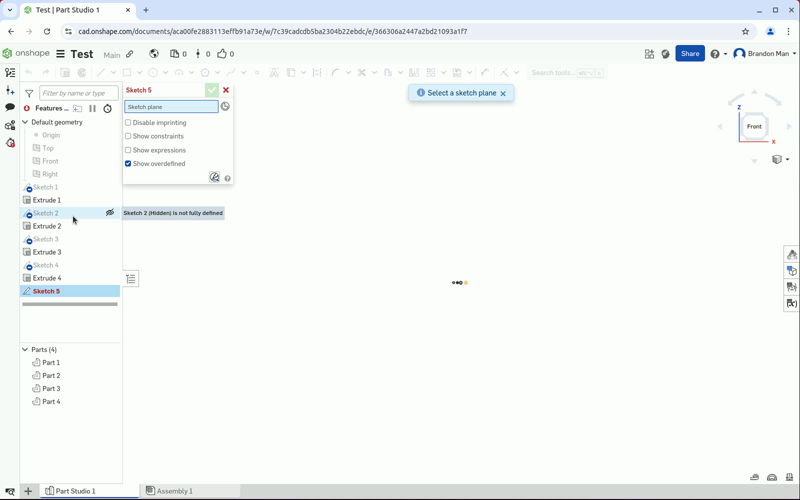
mouse_move(73, 163)
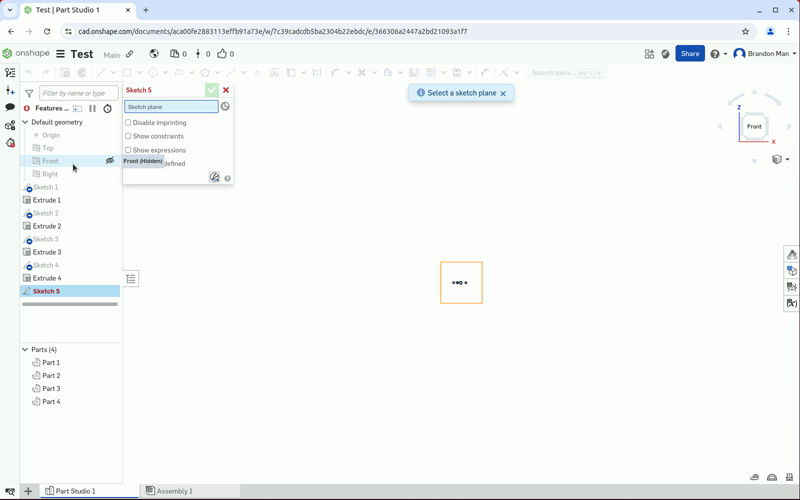
click(73, 163)
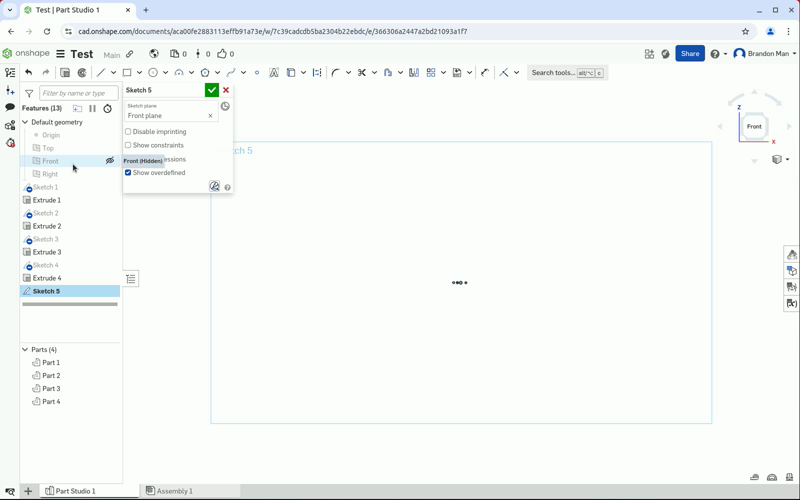
mouse_move(73, 352)
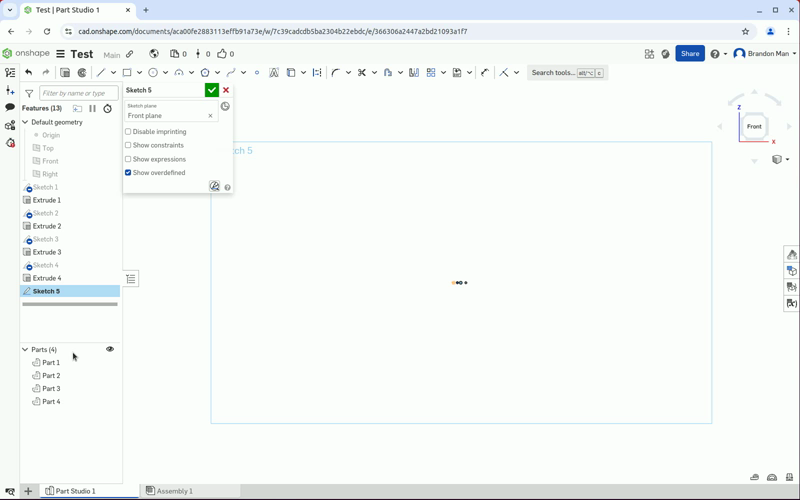
key(y)
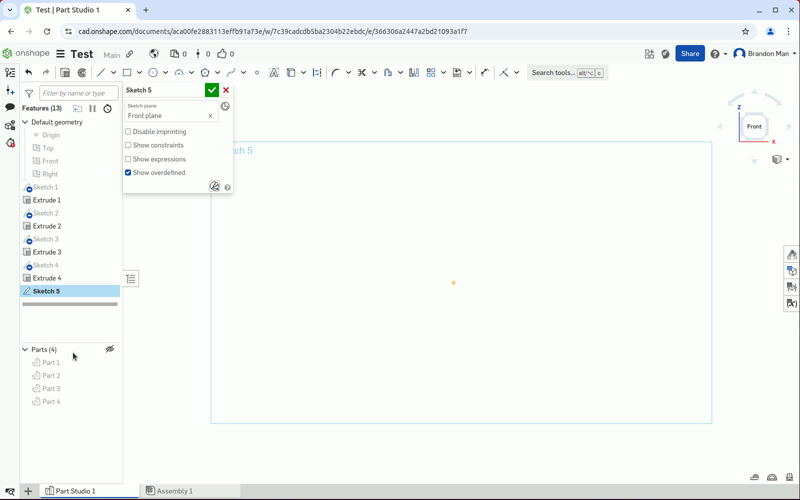
key(c)
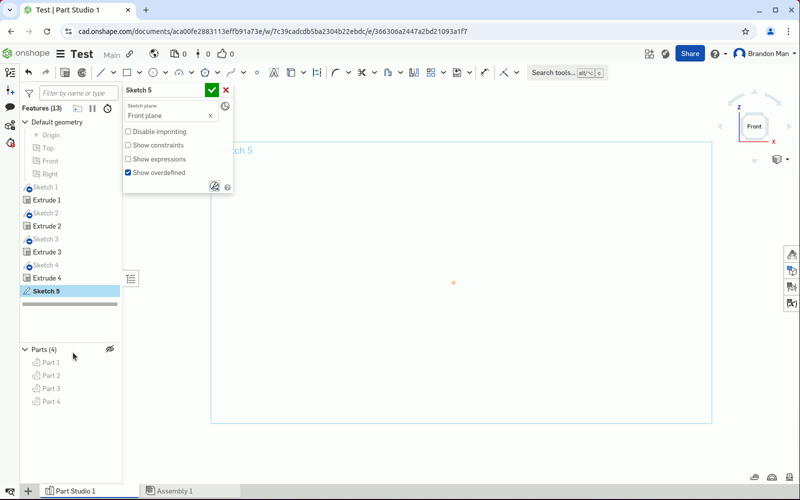
key_down(shift)
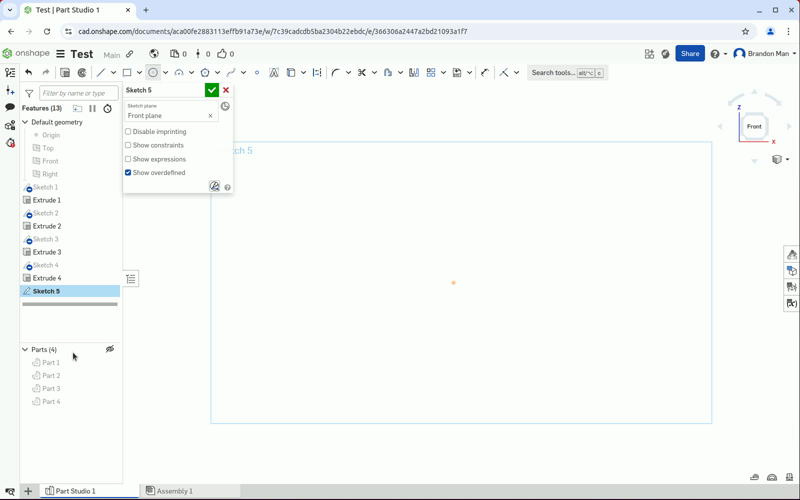
mouse_move(450, 282)
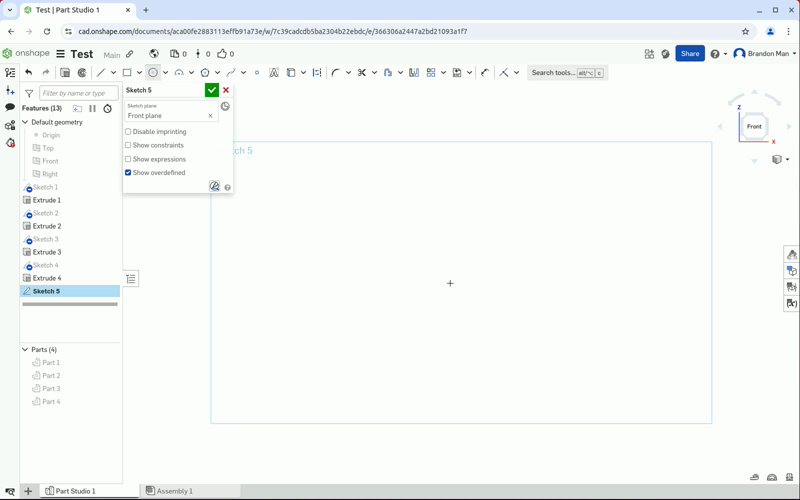
click(450, 282)
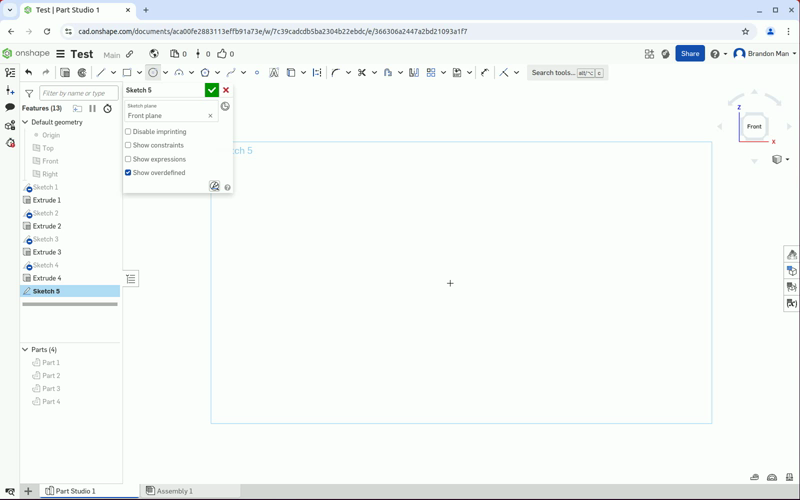
key_up(shift)
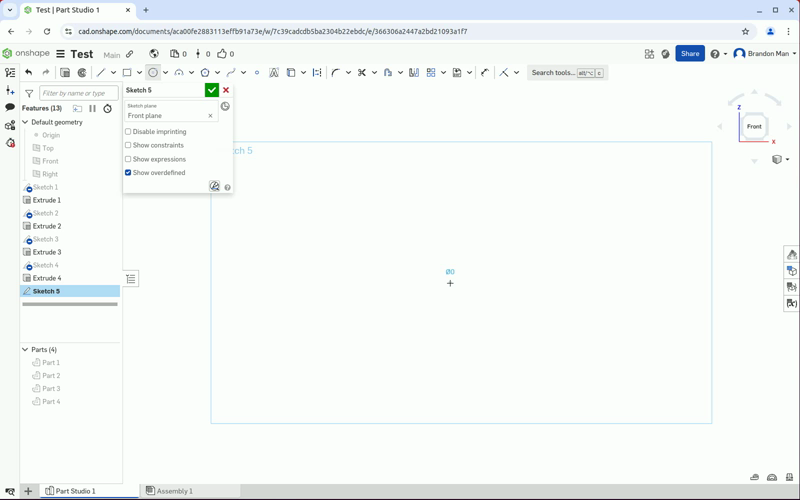
mouse_move(451, 282)
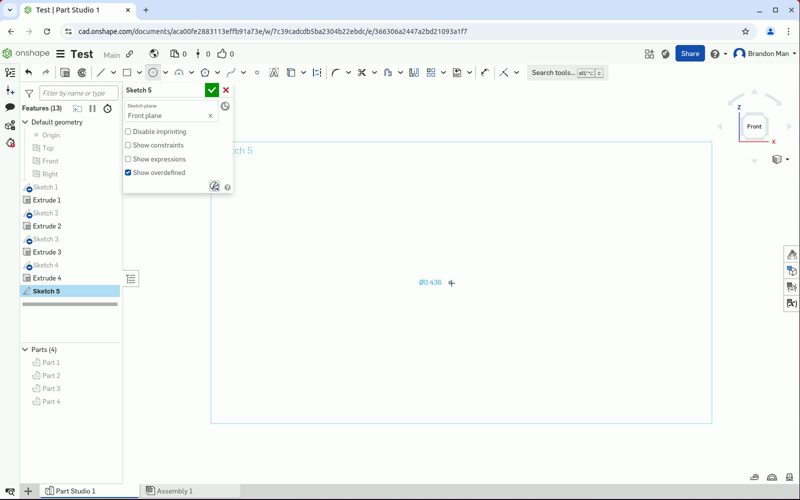
scroll(6)
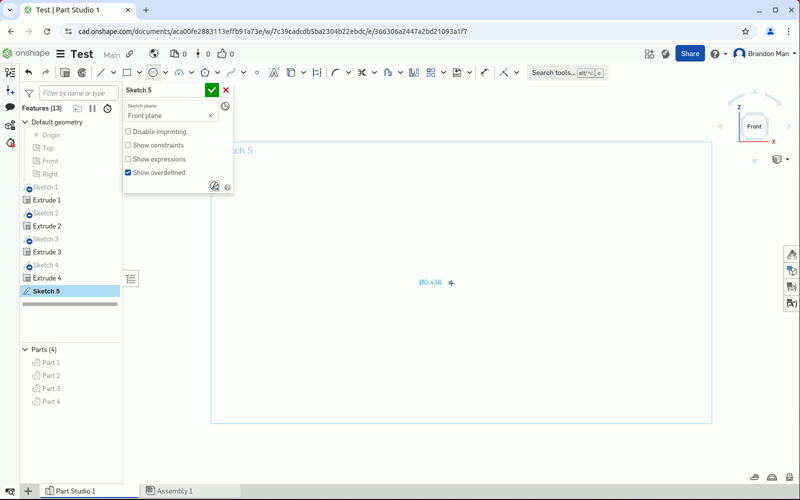
scroll(6)
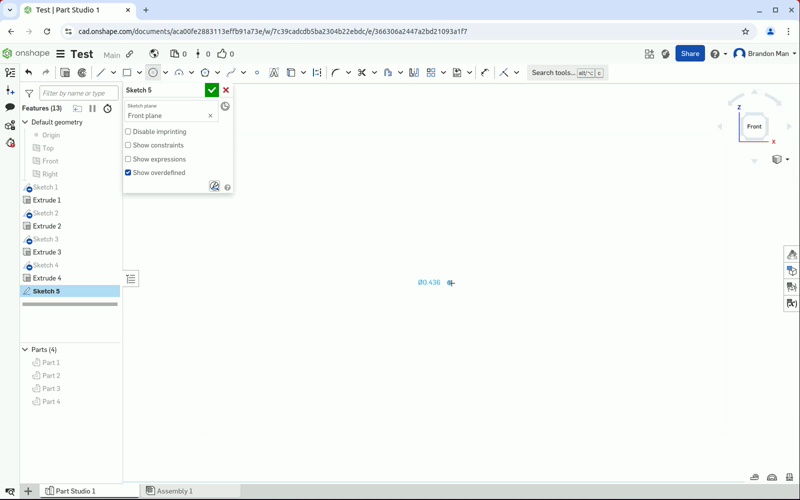
scroll(6)
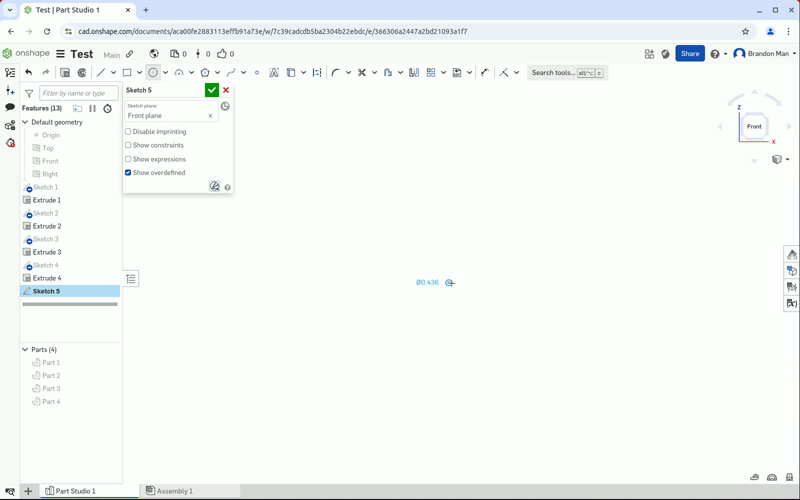
scroll(6)
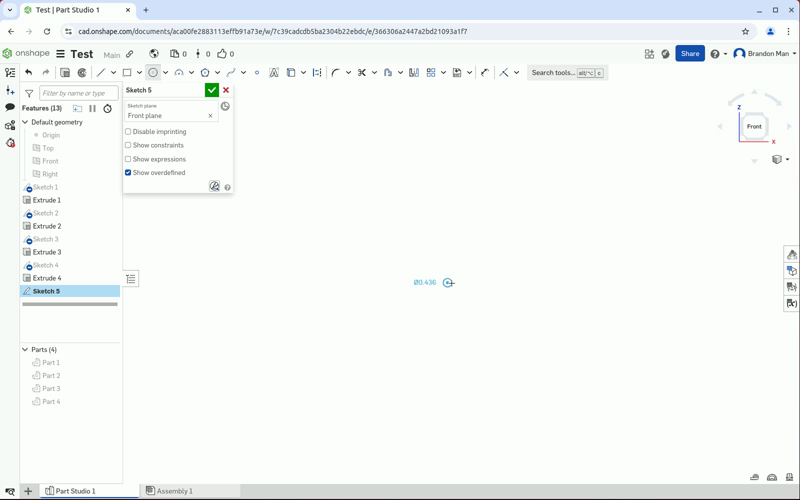
scroll(6)
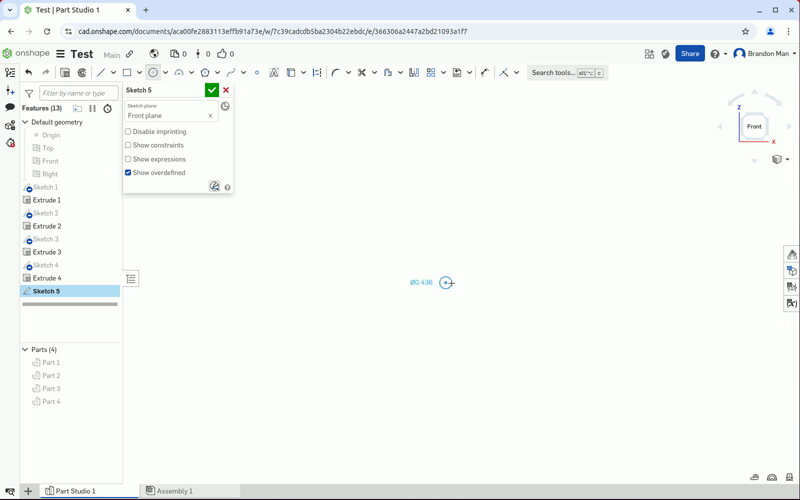
scroll(6)
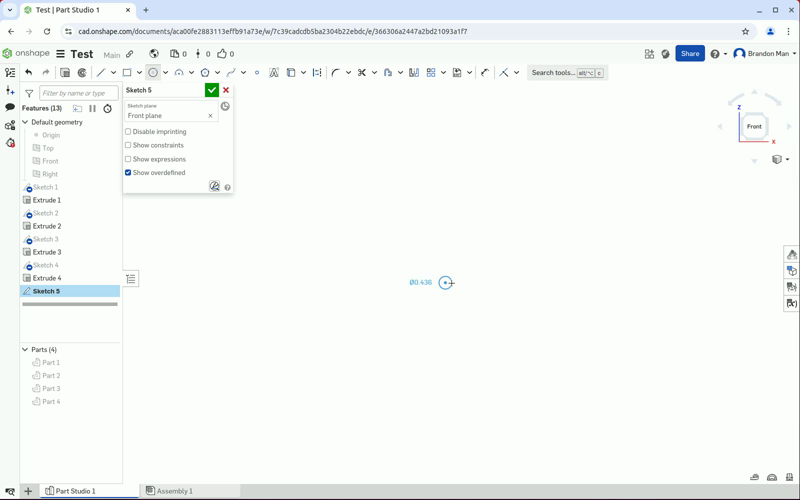
scroll(6)
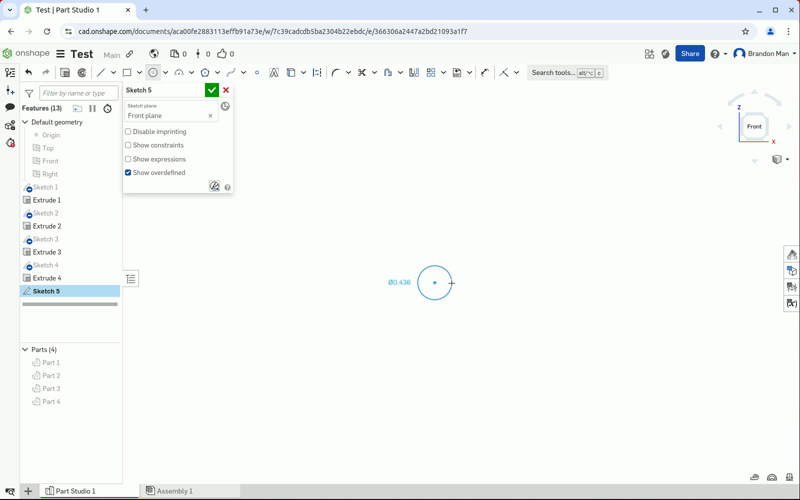
click(451, 282)
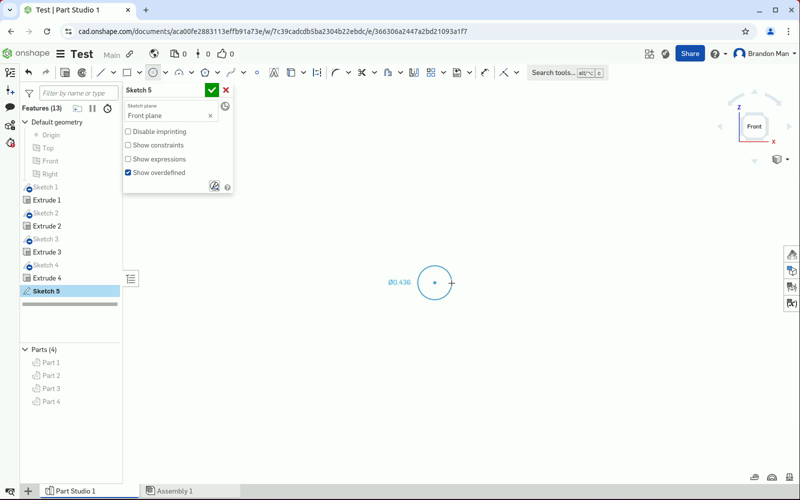
scroll(-6)
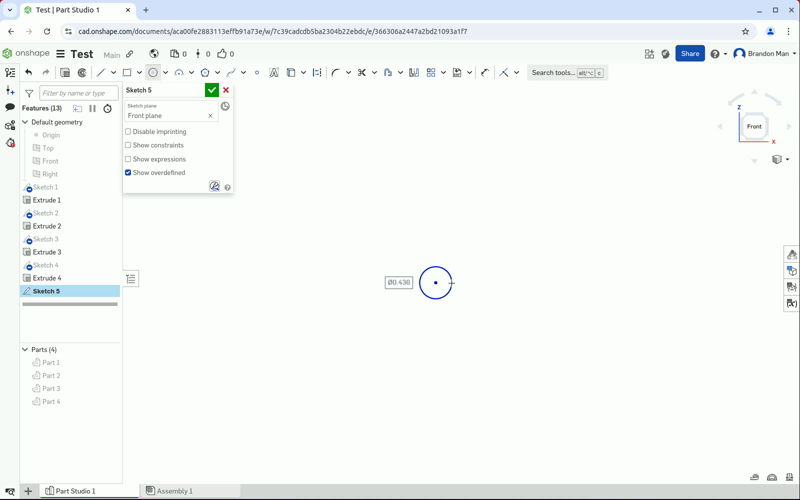
scroll(-6)
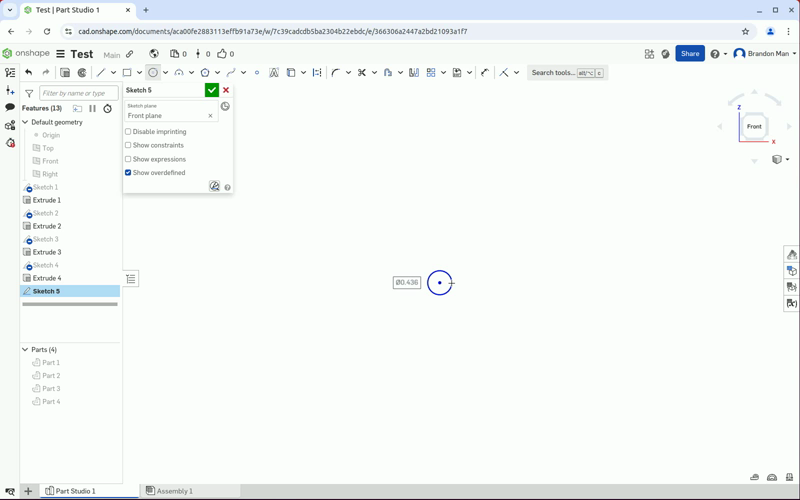
scroll(-6)
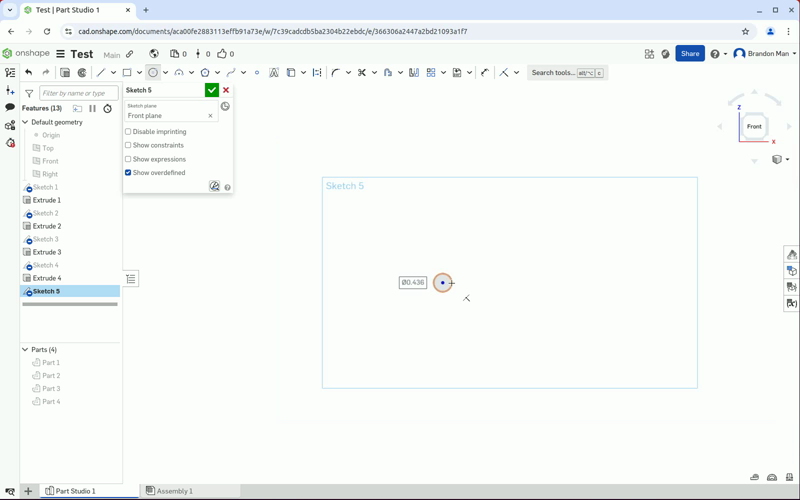
scroll(-6)
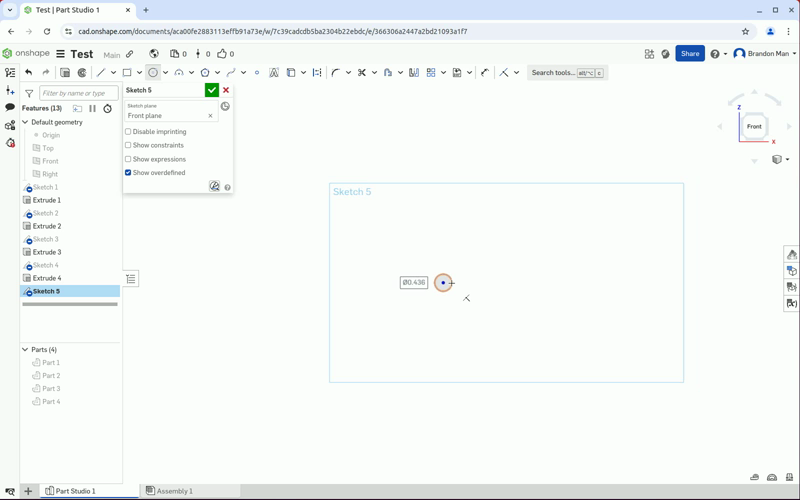
scroll(-6)
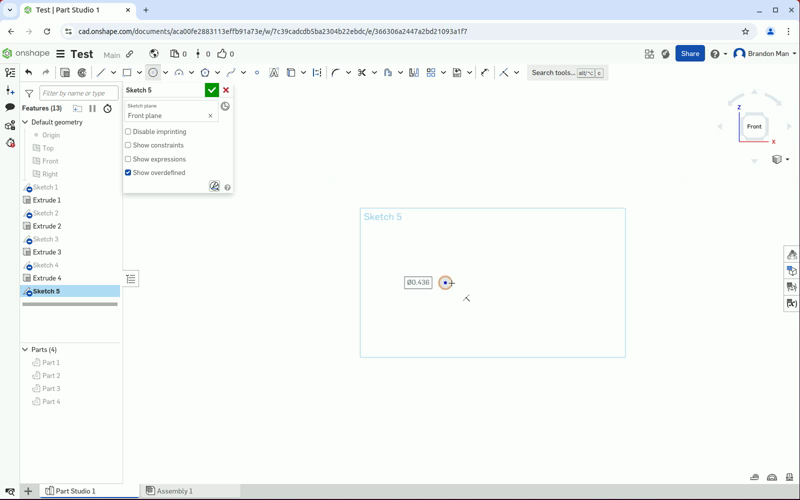
scroll(-6)
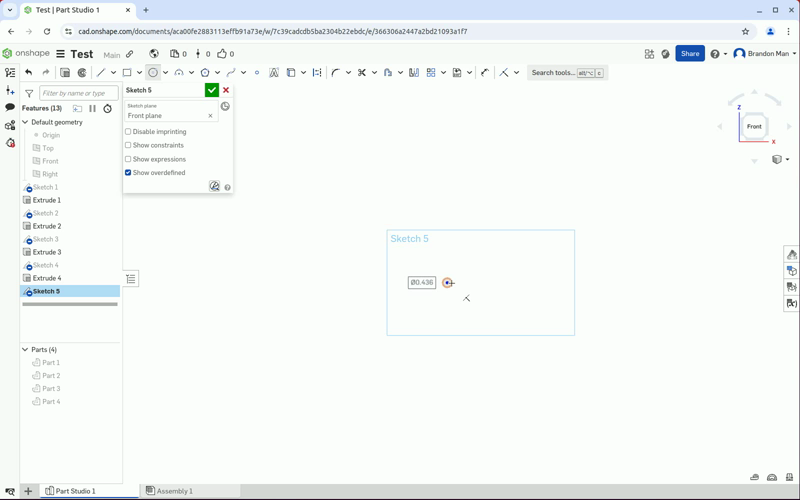
scroll(-6)
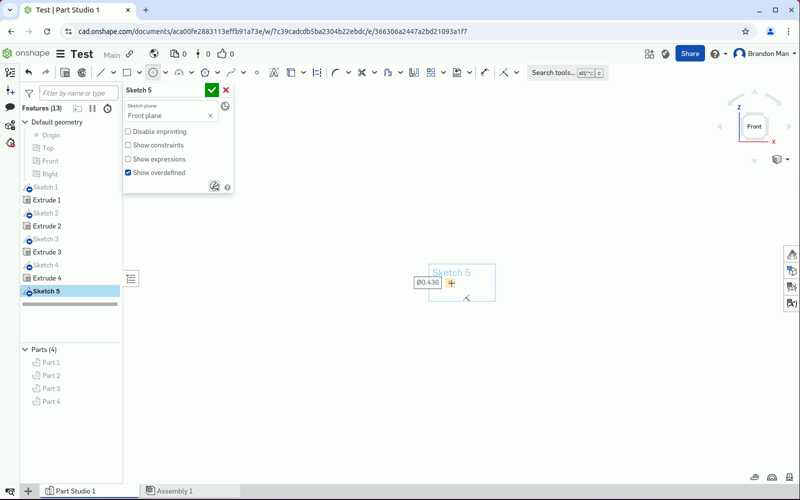
key(esc)
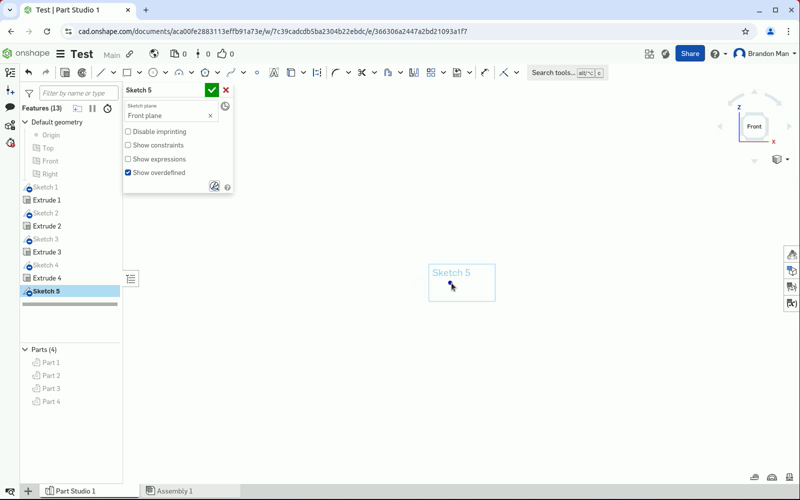
mouse_move(449, 283)
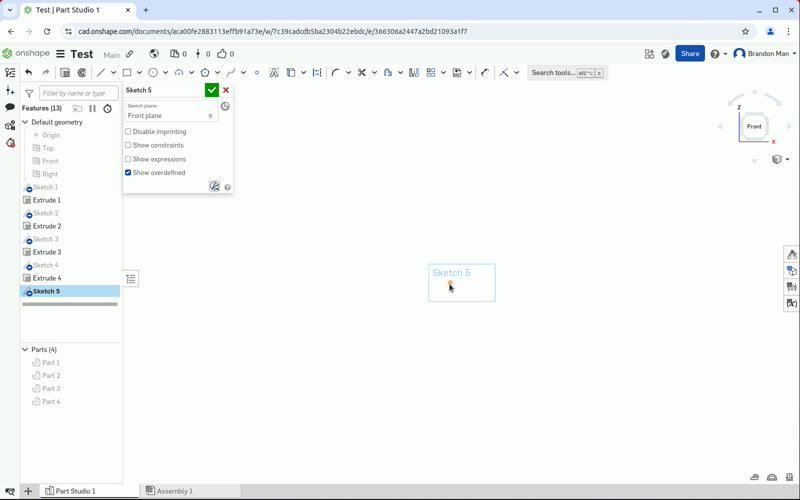
scroll(6)
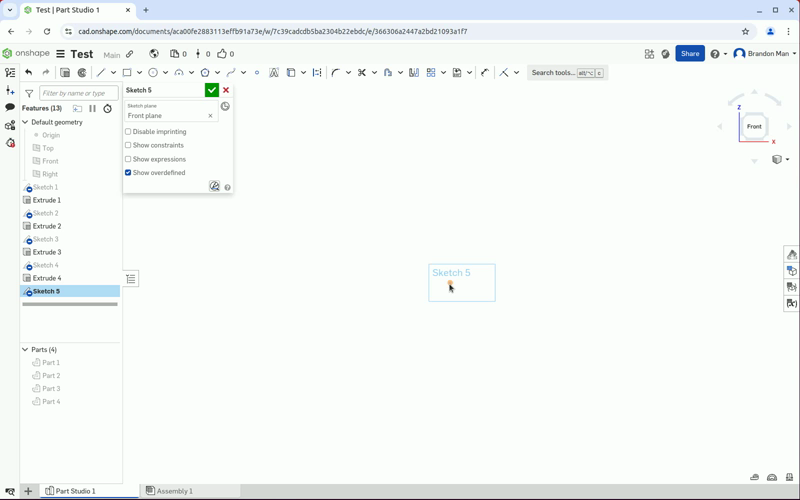
scroll(6)
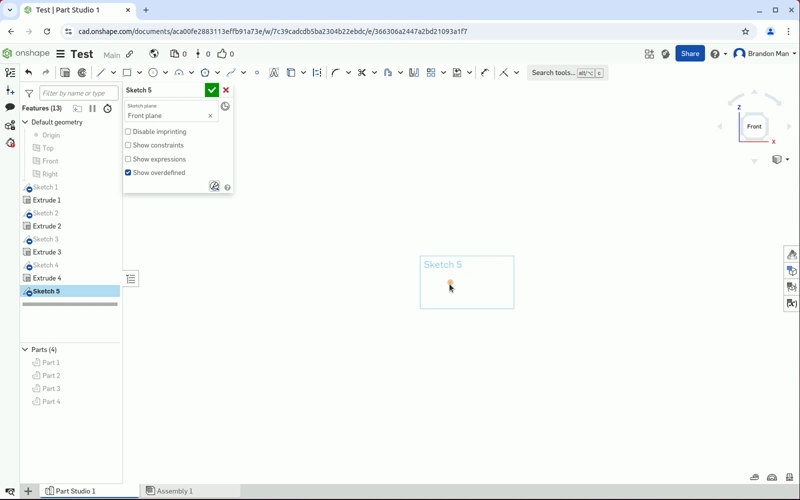
scroll(6)
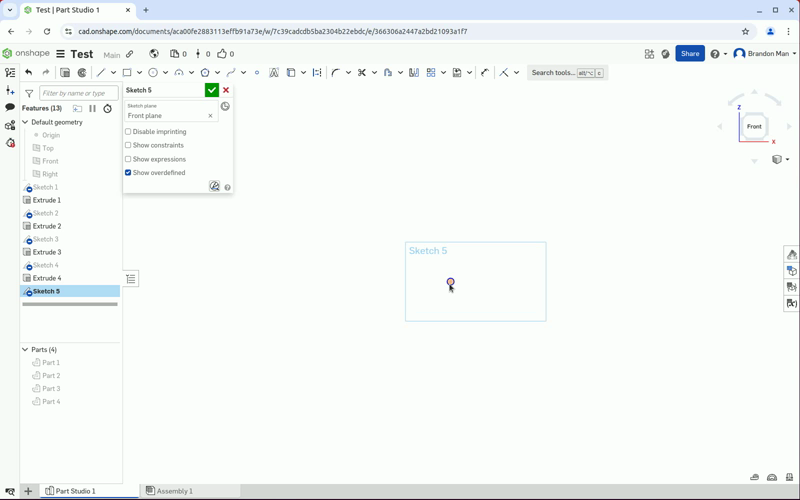
scroll(6)
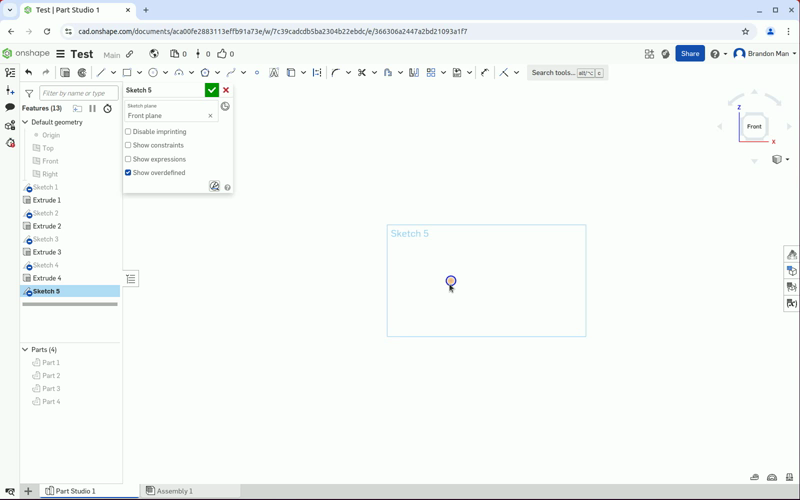
scroll(6)
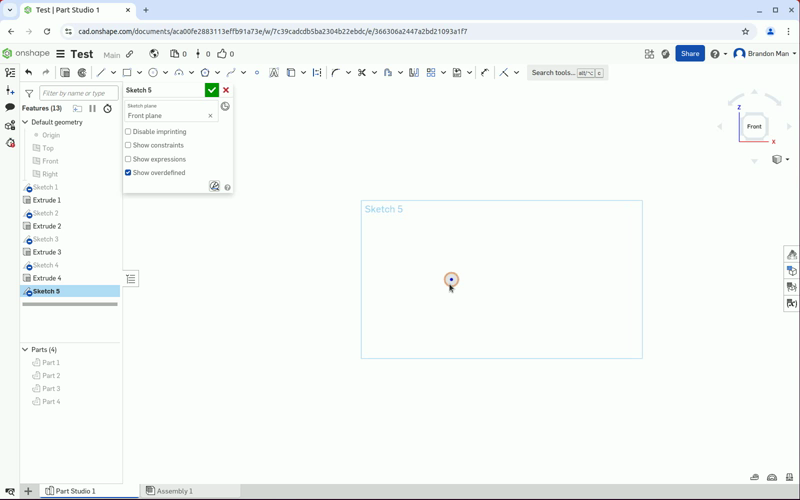
scroll(6)
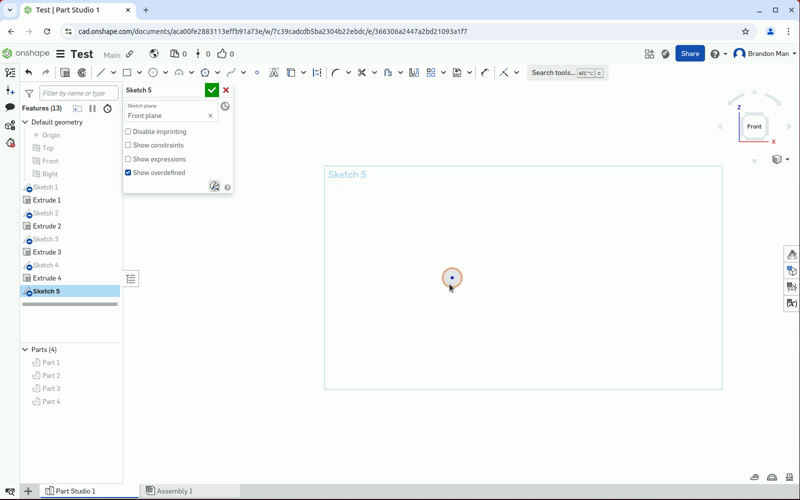
scroll(6)
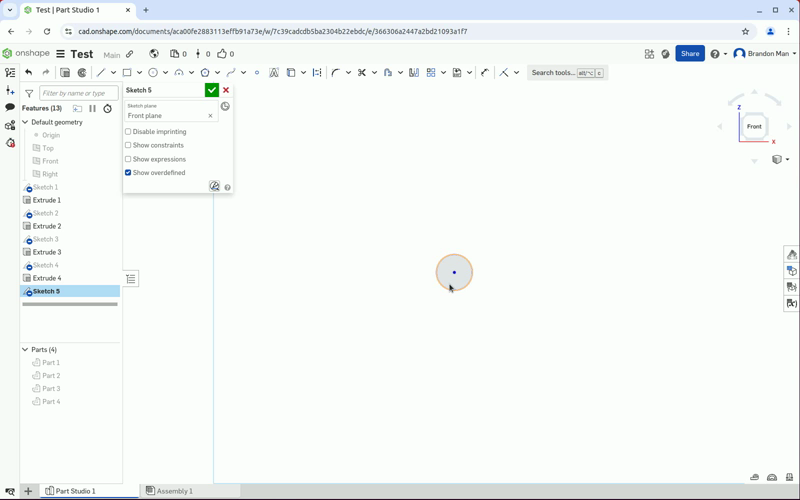
click(449, 283)
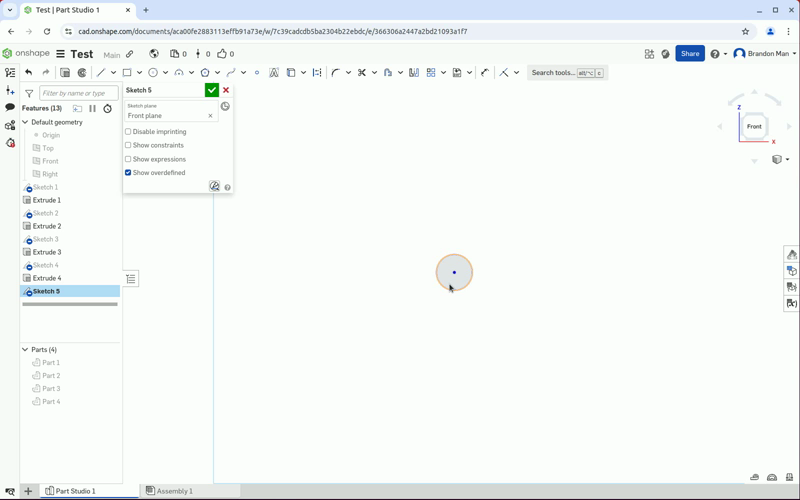
scroll(-6)
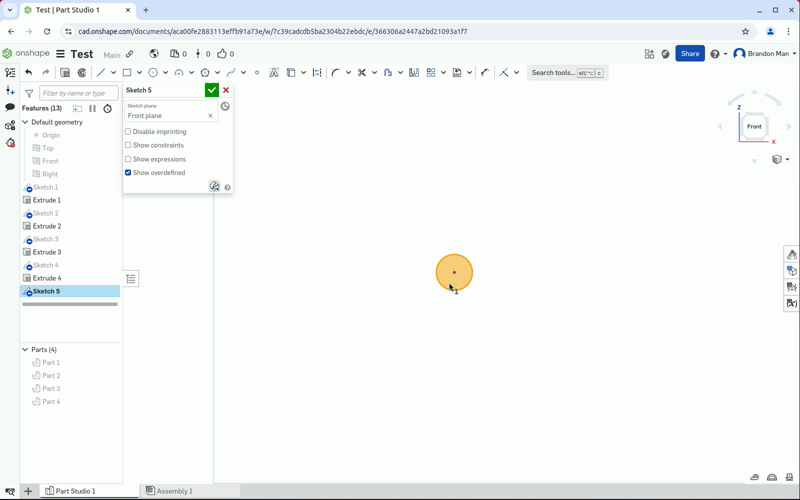
scroll(-6)
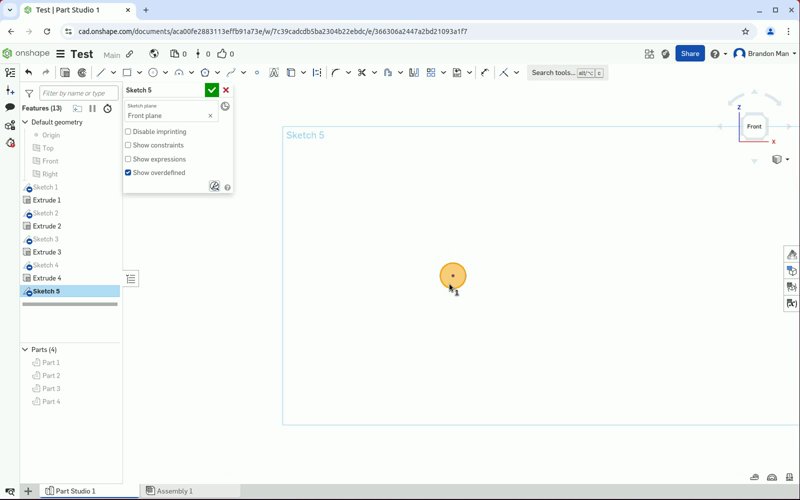
scroll(-6)
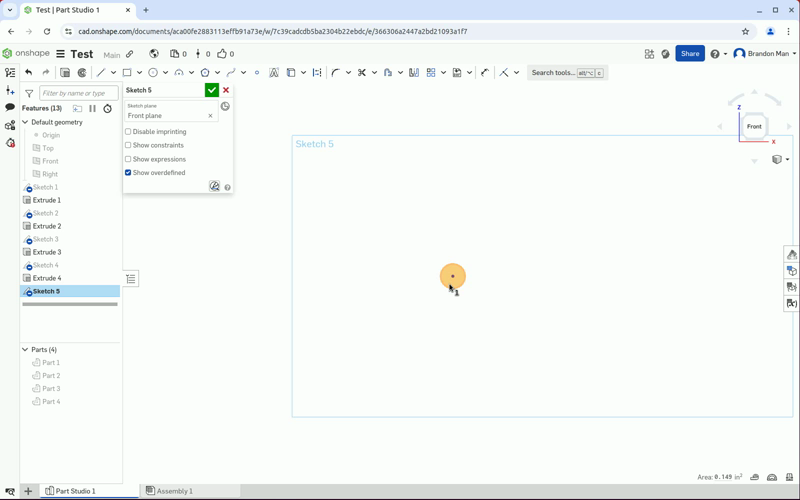
scroll(-6)
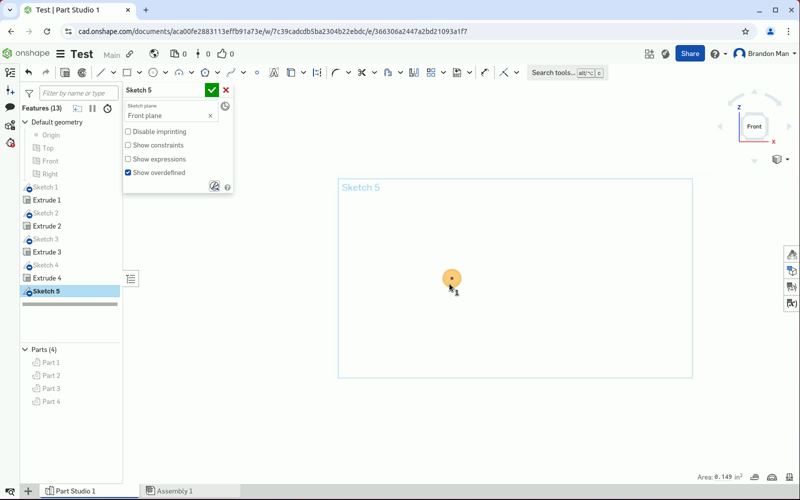
scroll(-6)
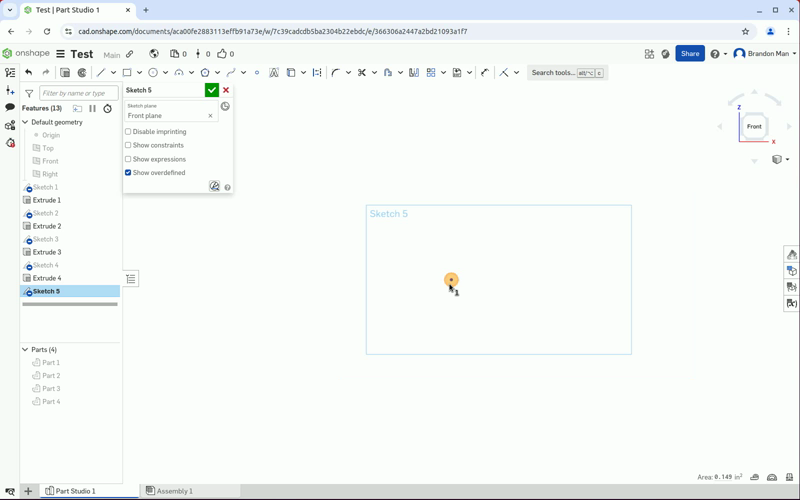
scroll(-6)
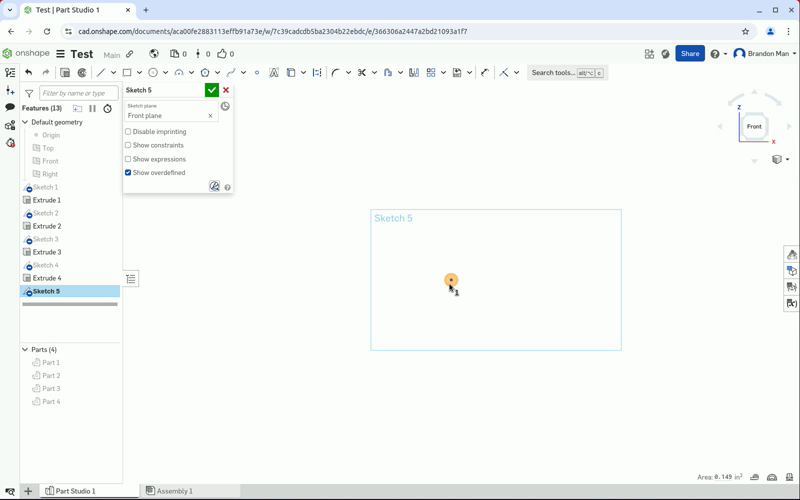
scroll(-6)
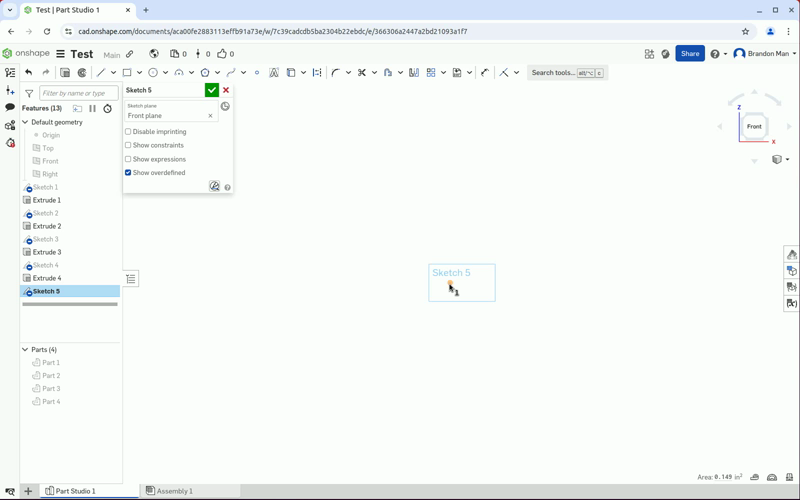
mouse_move(73, 352)
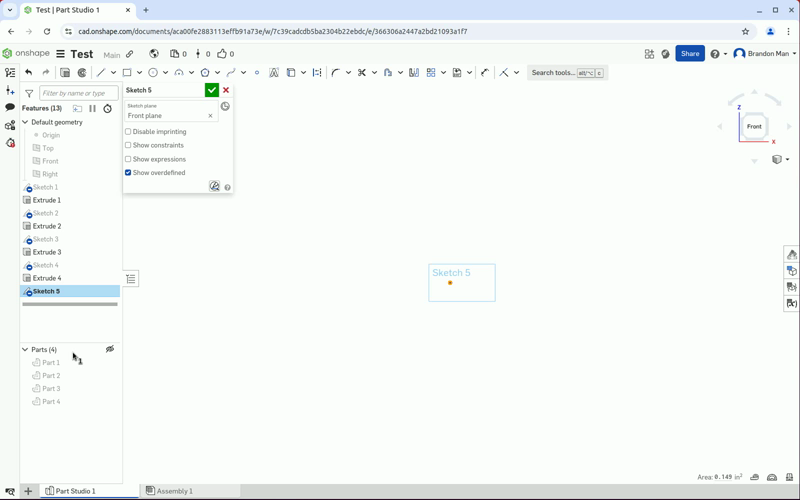
key(shift+y)
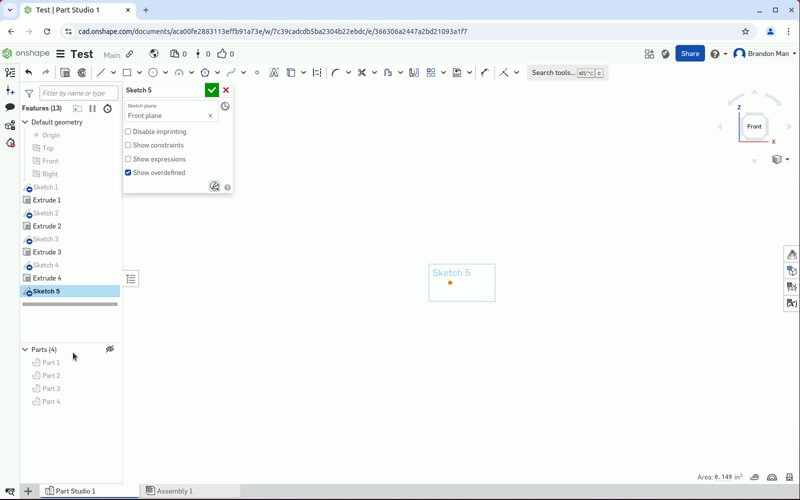
key(shift+e)
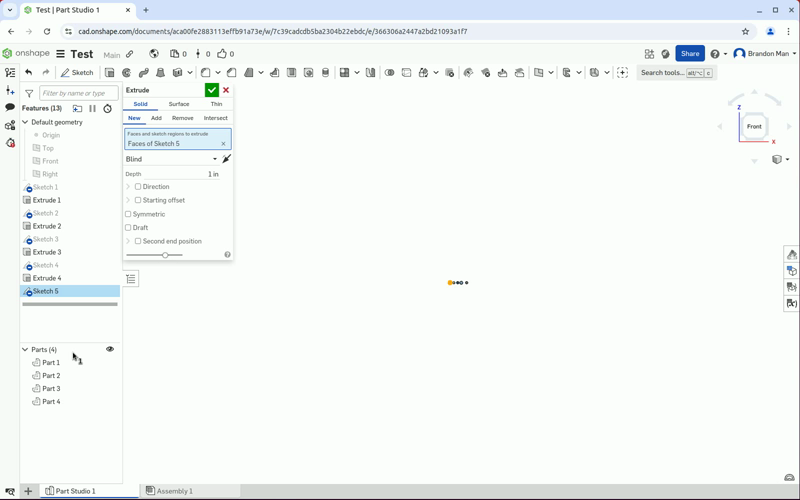
mouse_move(143, 106)
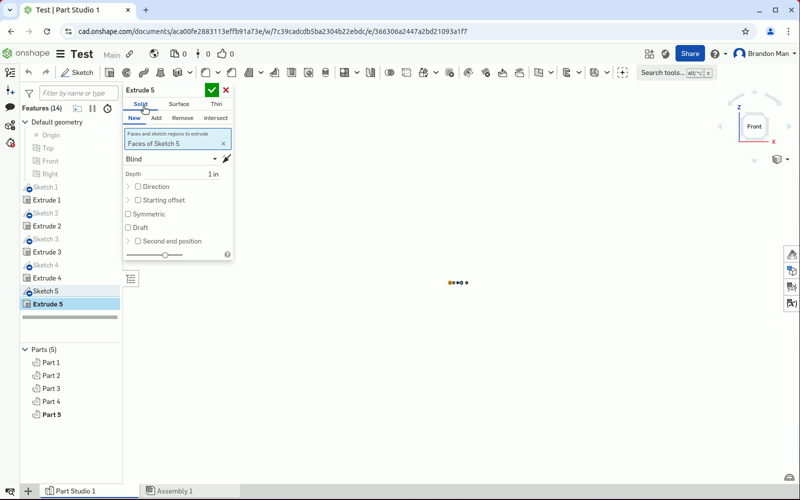
click(143, 106)
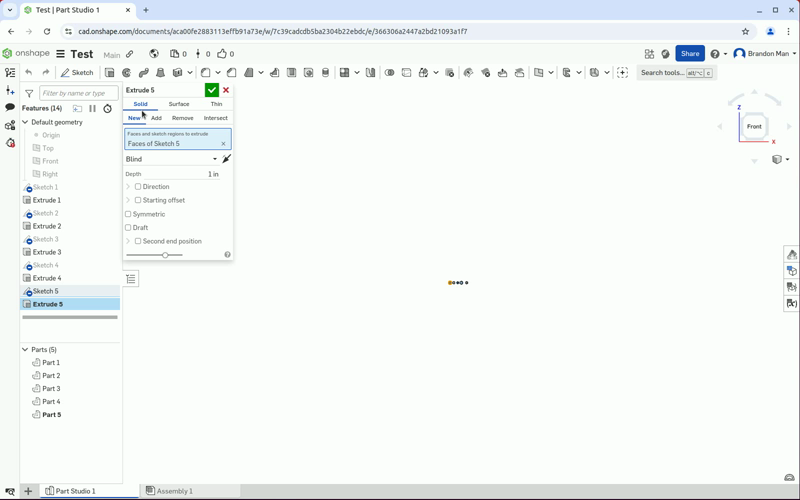
mouse_move(137, 120)
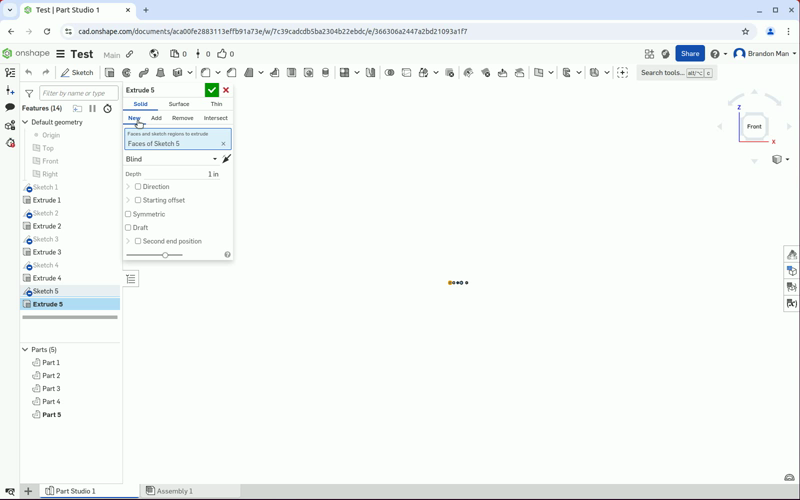
click(137, 120)
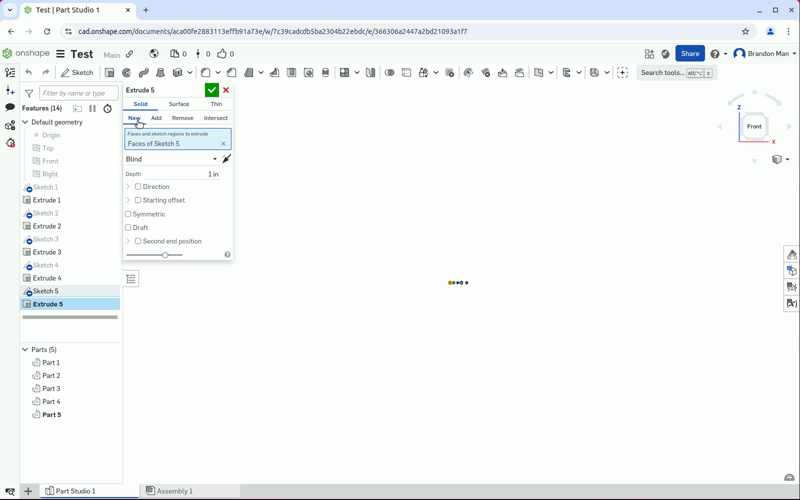
key(tab, 4)
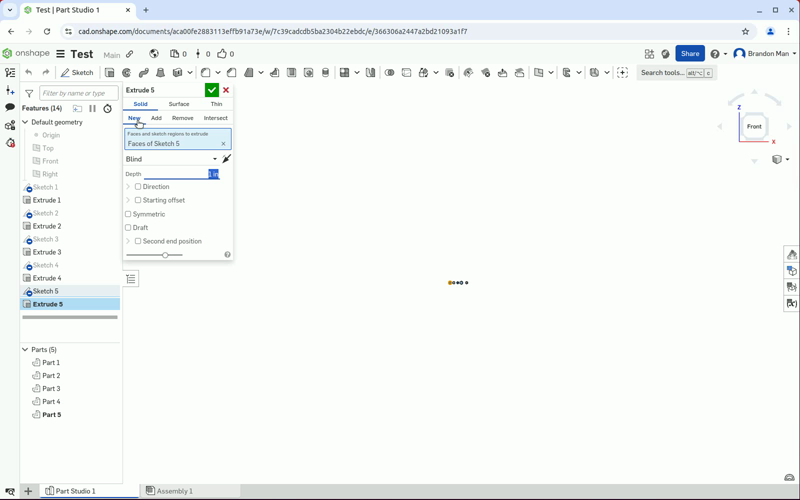
text(17.813)
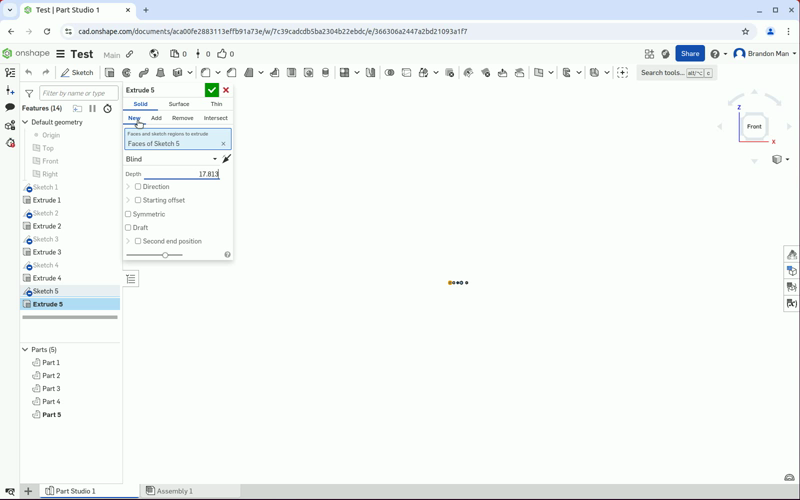
key(enter)
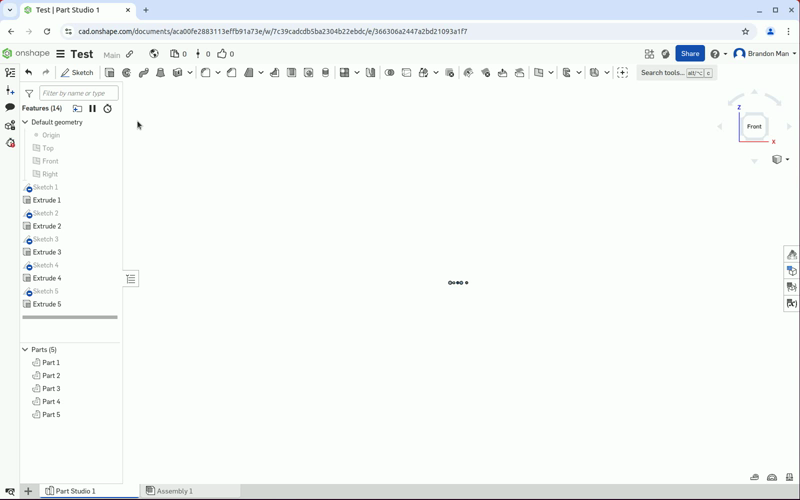
key(shift+h)
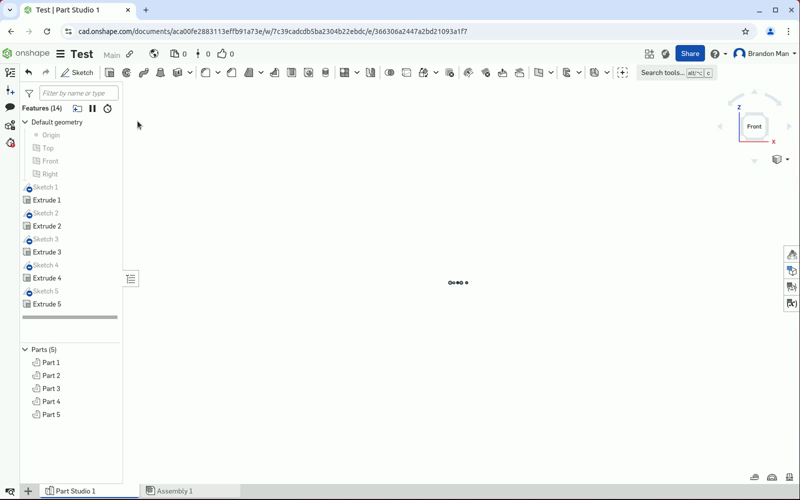
key(shift+h)
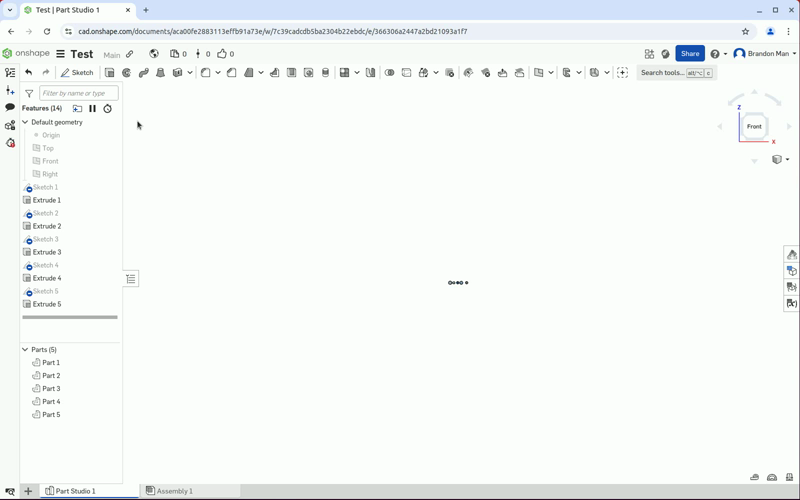
mouse_move(73, 189)
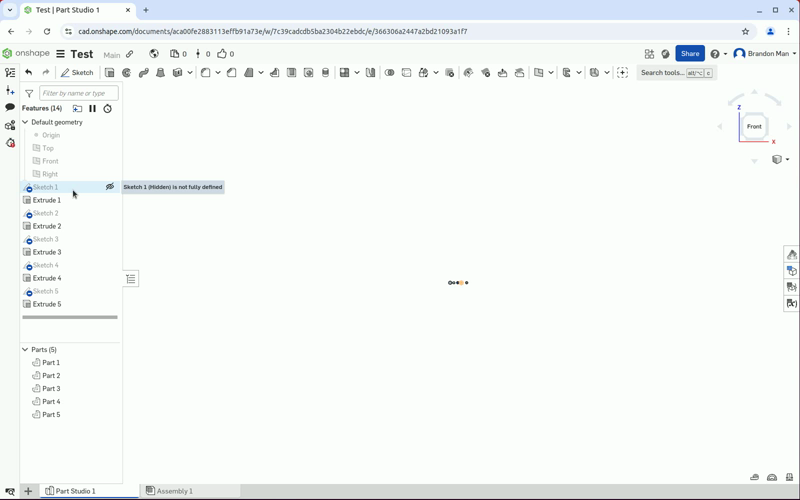
click(73, 189)
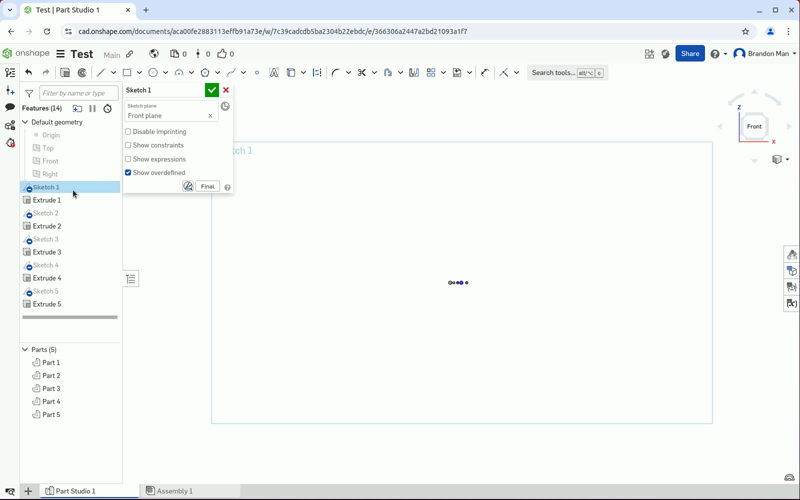
mouse_move(229, 92)
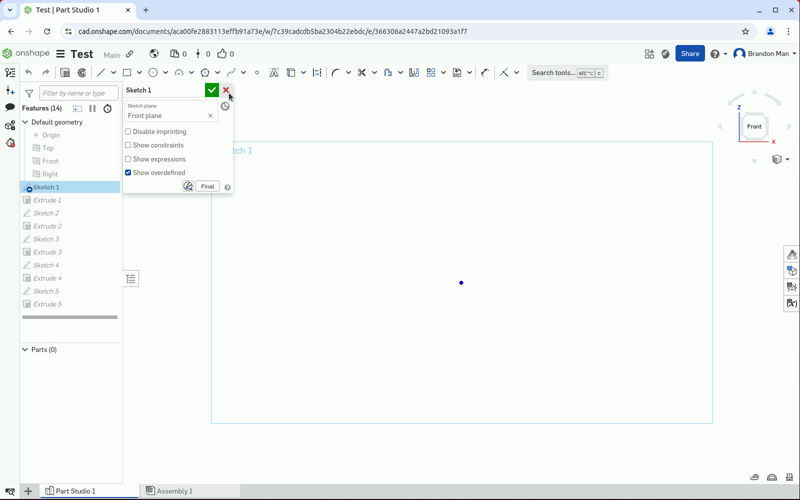
click(229, 92)
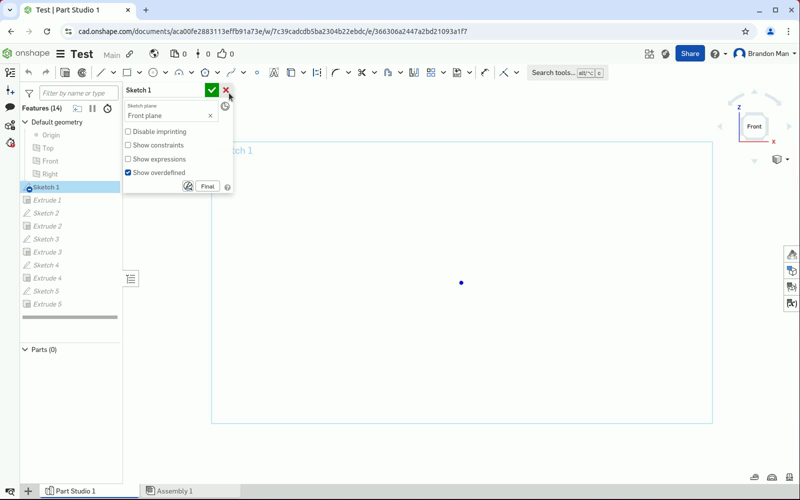
key(shift+s)
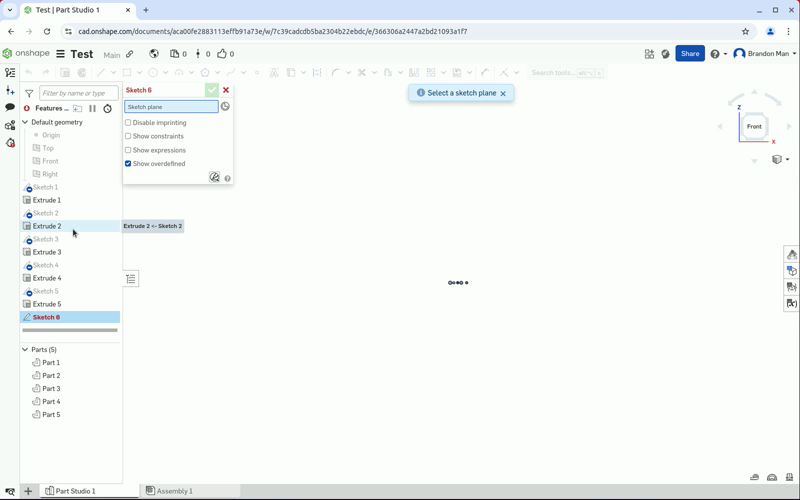
scroll(3)
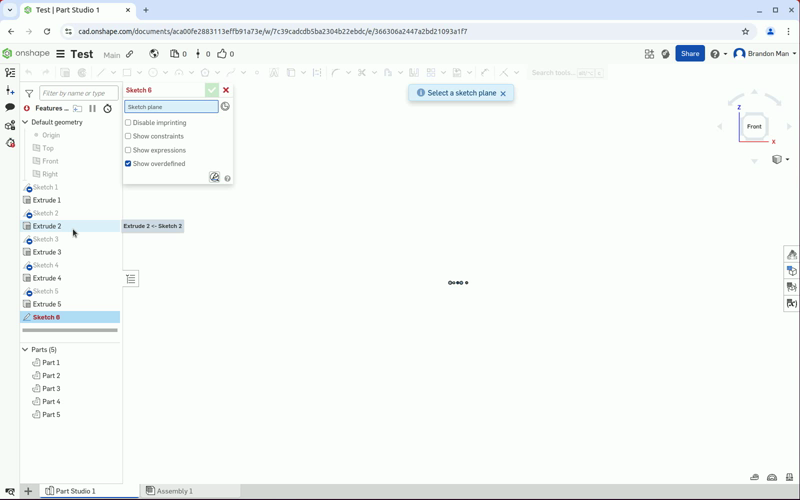
mouse_move(73, 163)
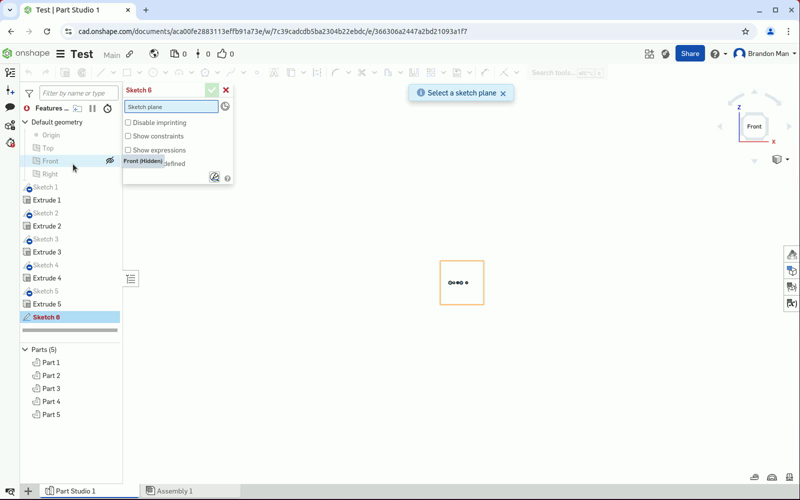
click(73, 163)
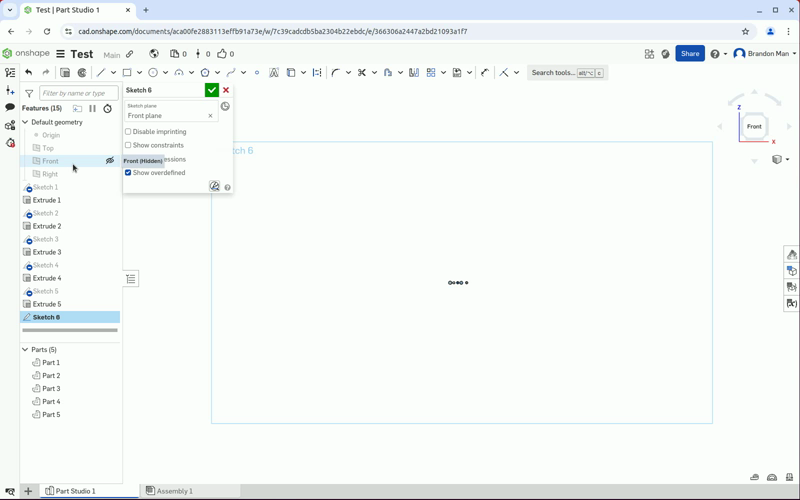
mouse_move(73, 352)
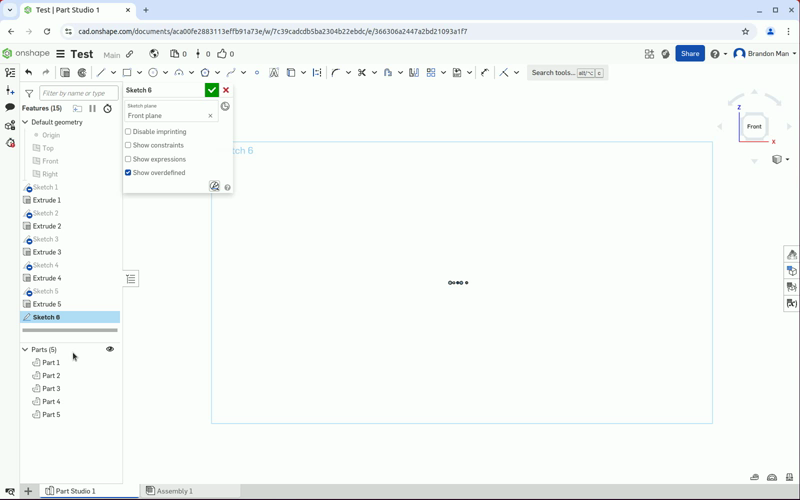
key(y)
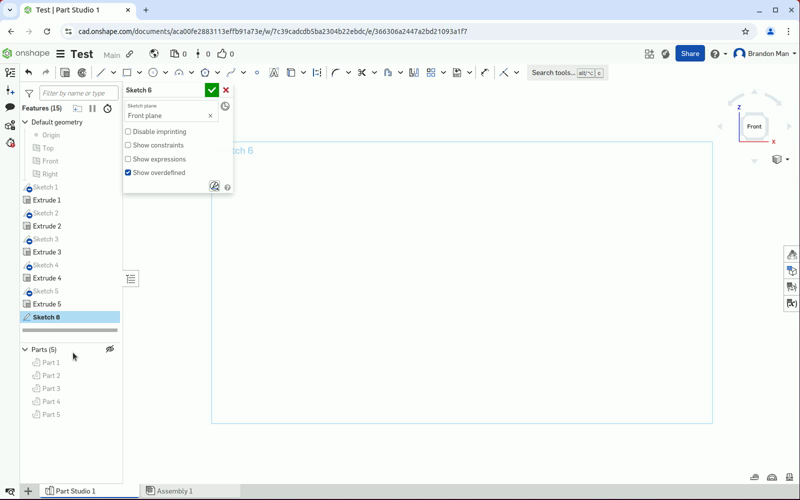
key(c)
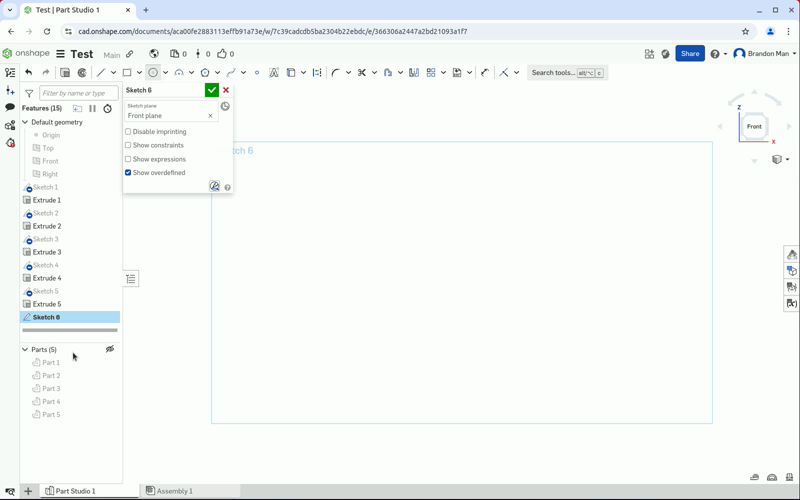
key_down(shift)
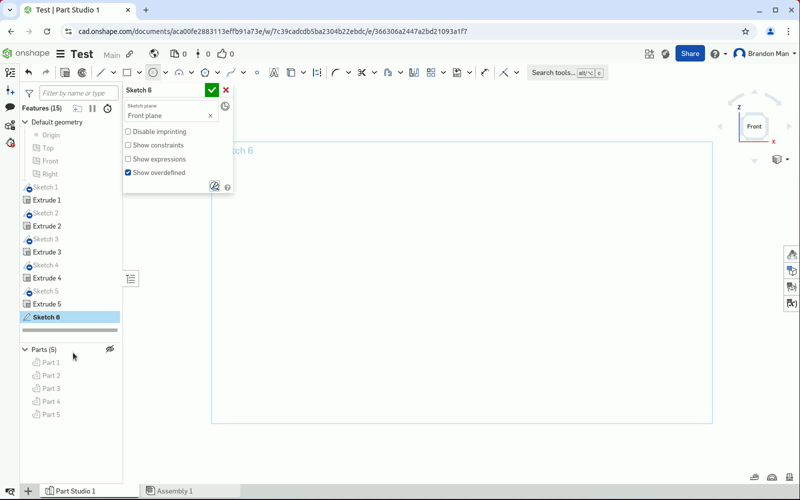
mouse_move(468, 282)
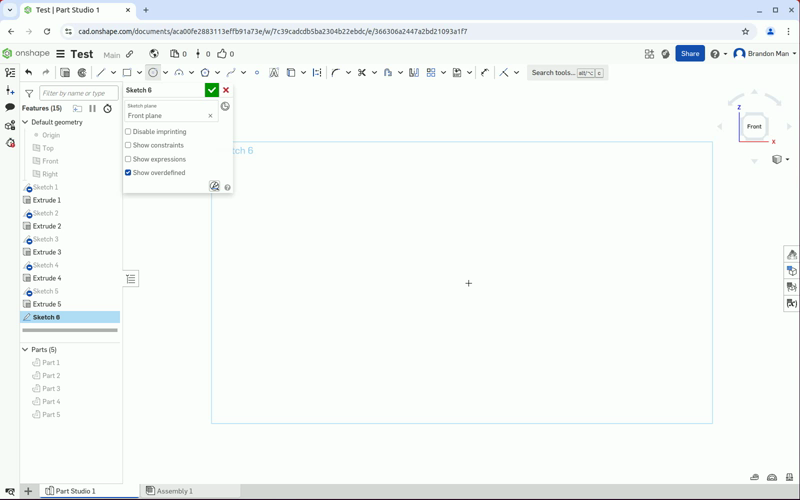
click(468, 282)
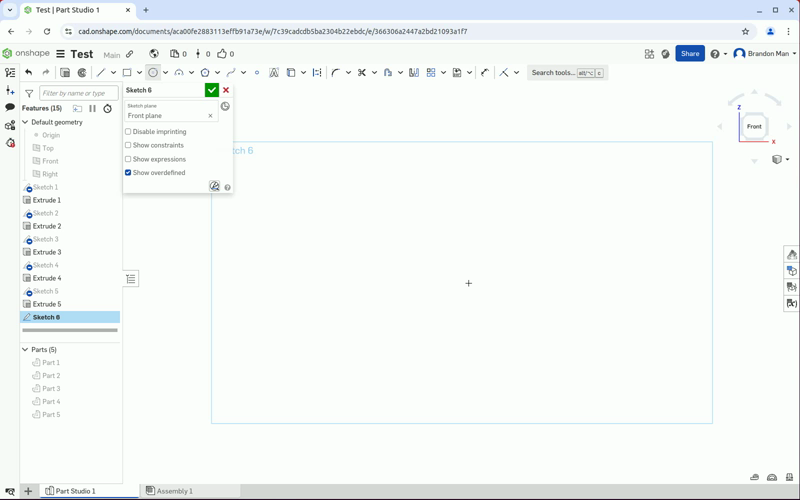
key_up(shift)
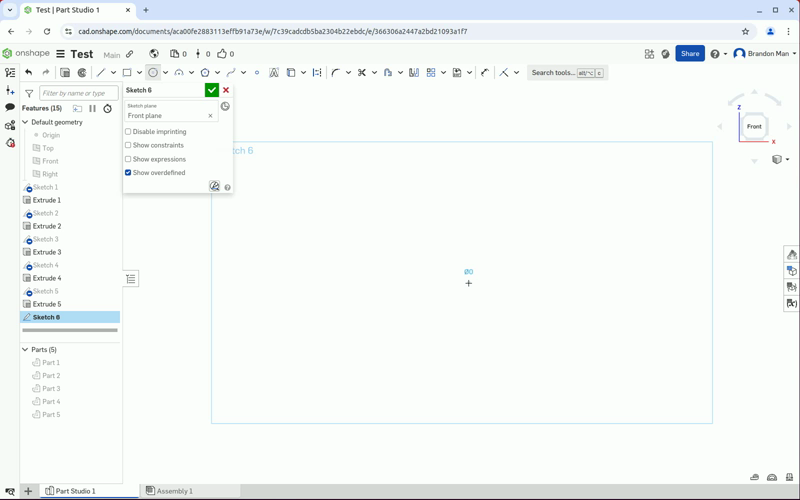
mouse_move(470, 282)
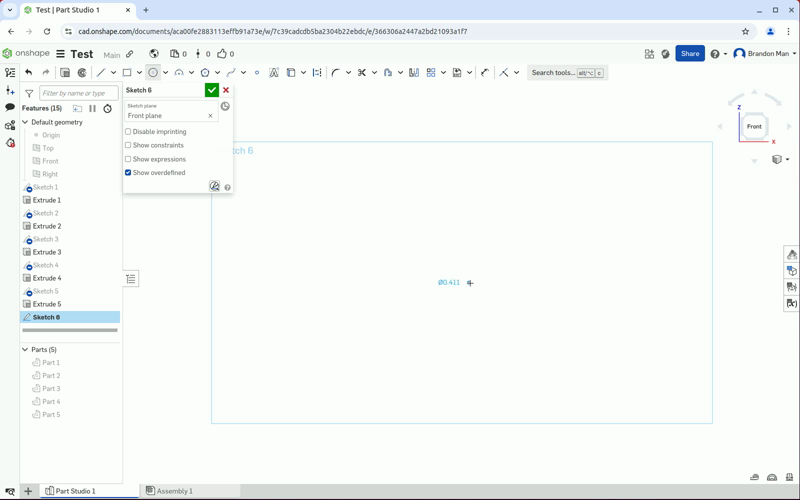
scroll(6)
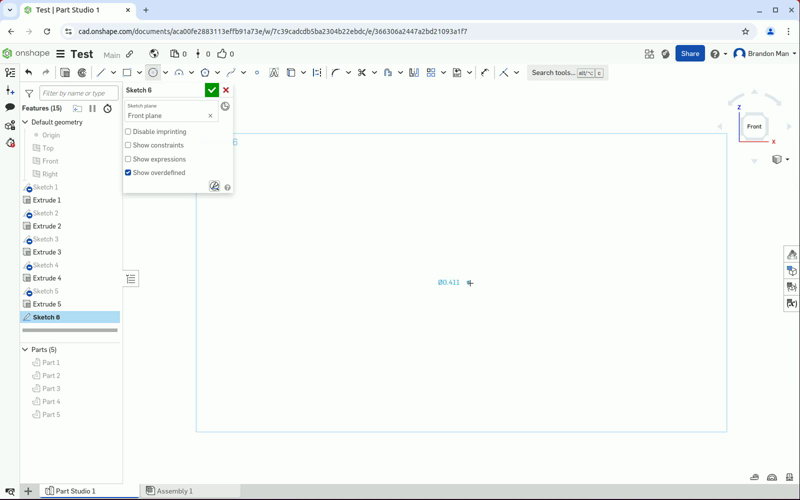
scroll(6)
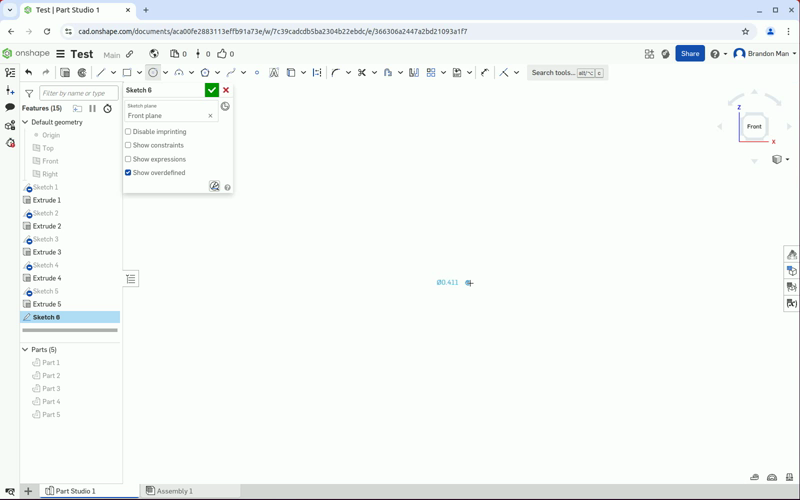
scroll(6)
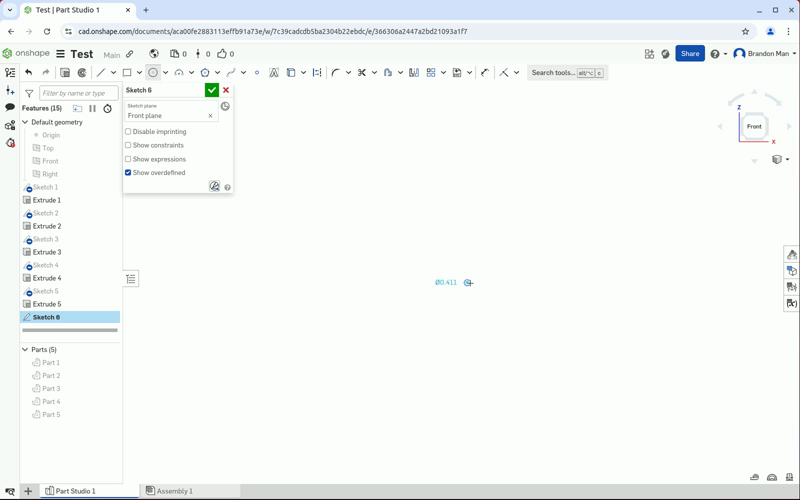
scroll(6)
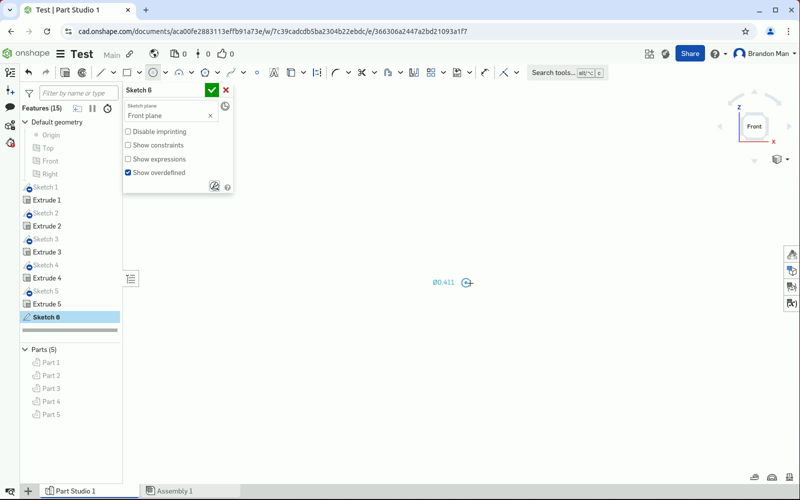
scroll(6)
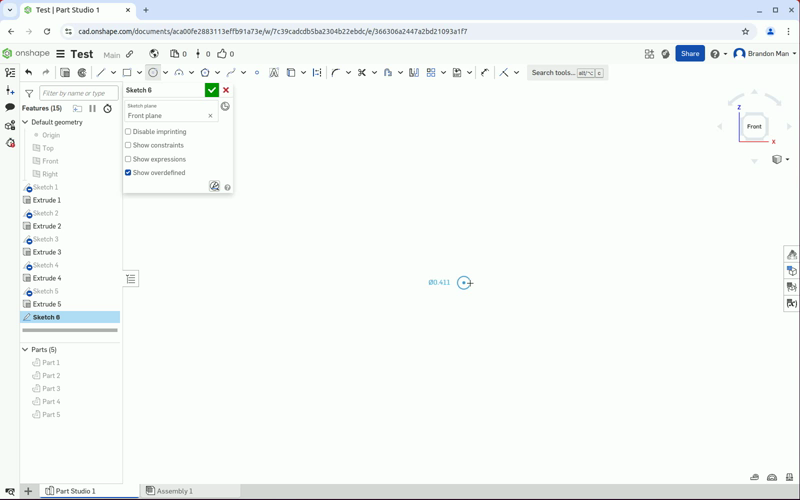
scroll(6)
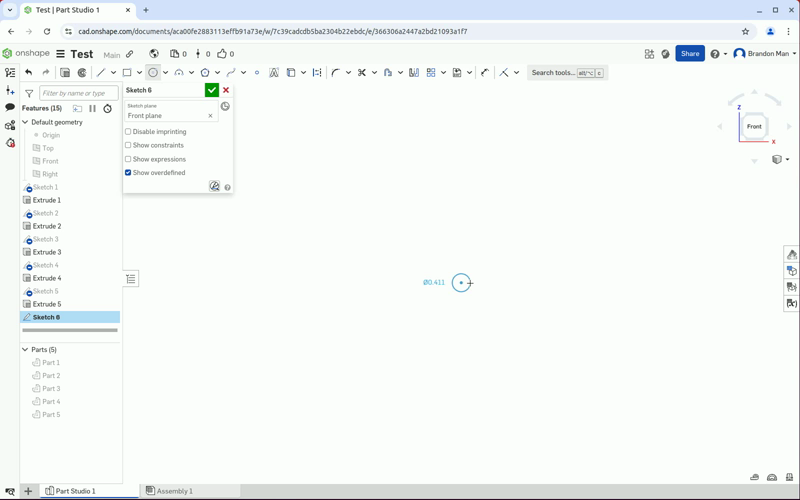
scroll(6)
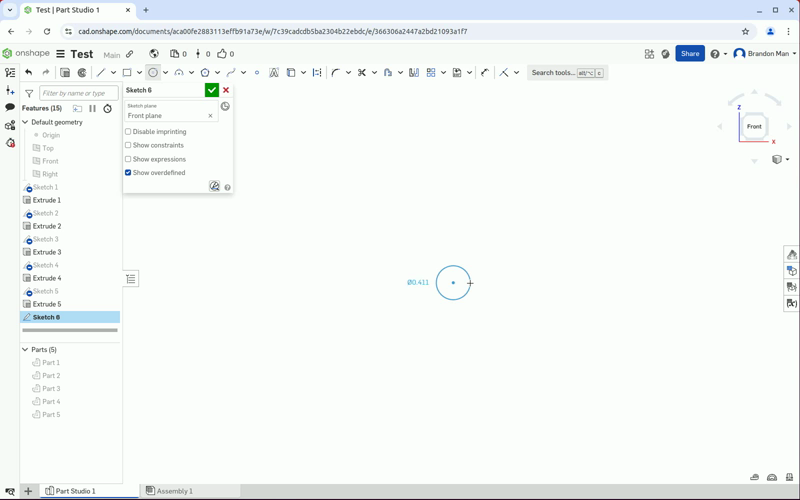
click(470, 282)
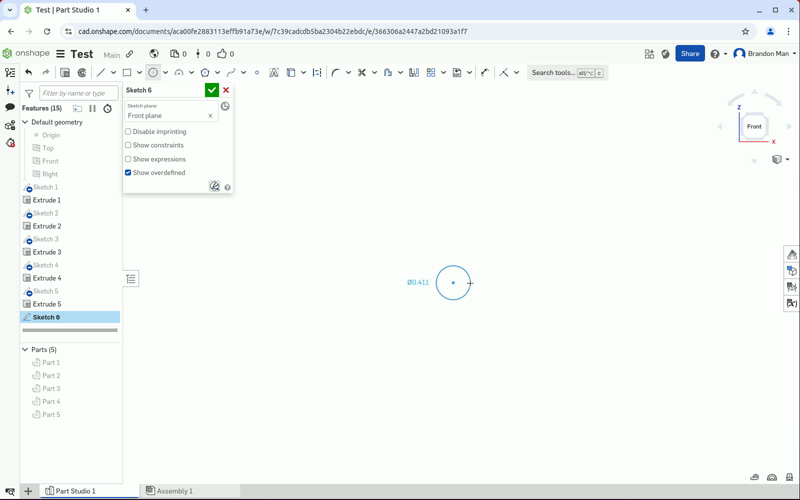
scroll(-6)
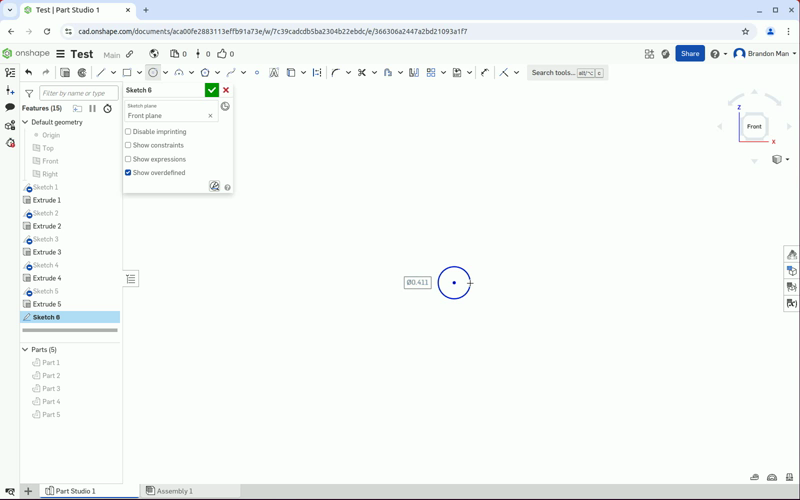
scroll(-6)
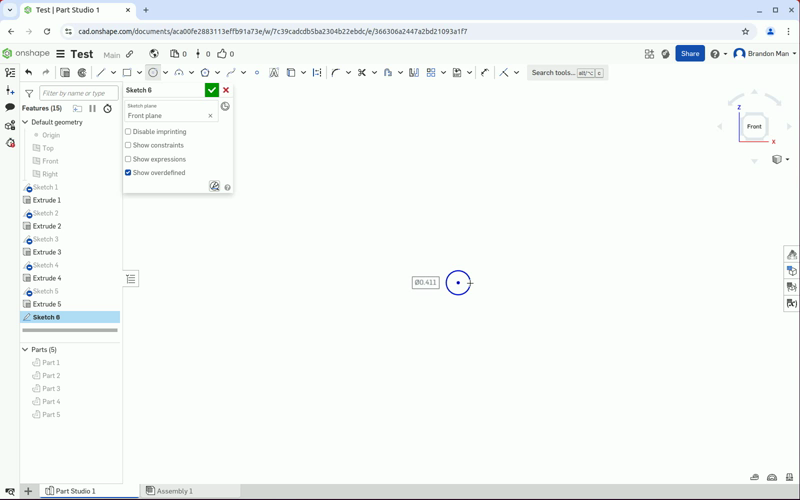
scroll(-6)
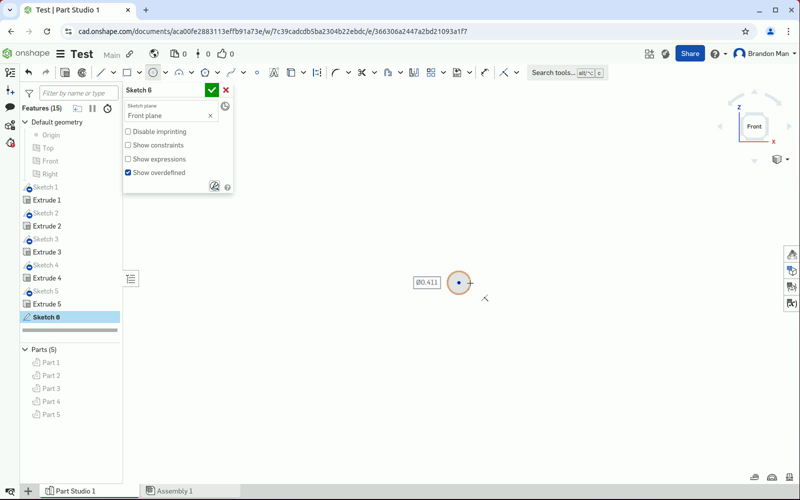
scroll(-6)
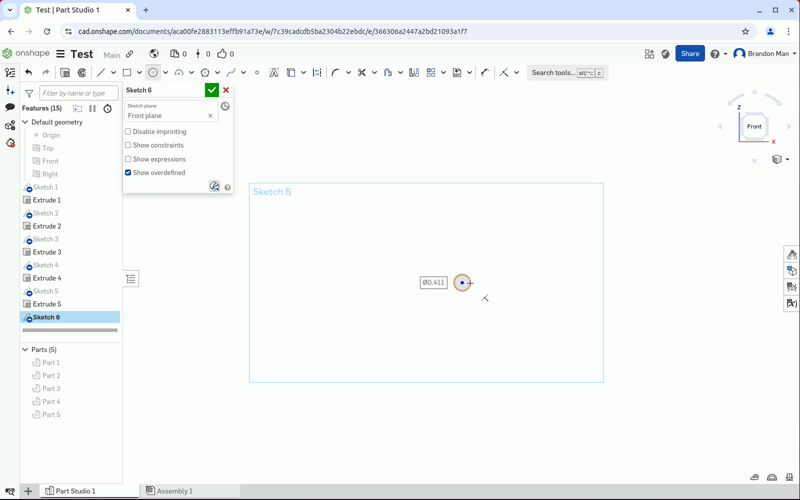
scroll(-6)
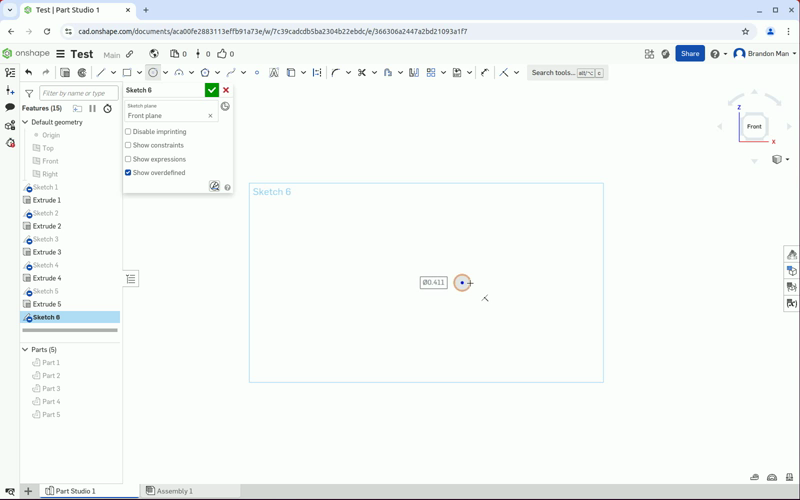
scroll(-6)
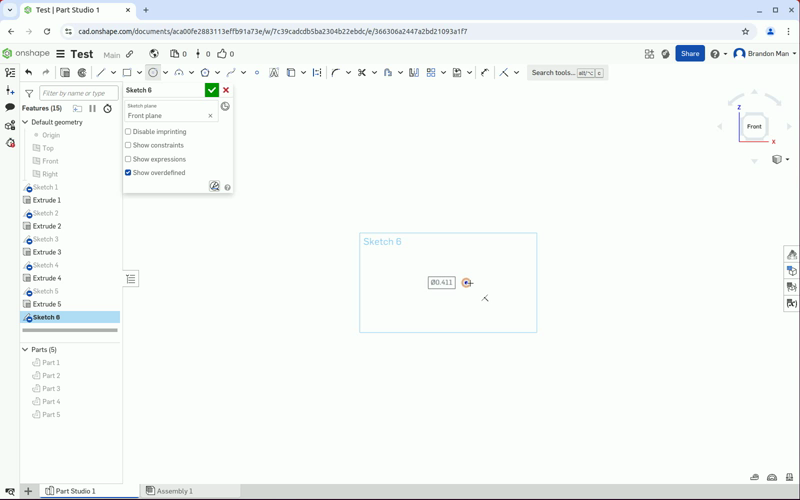
scroll(-6)
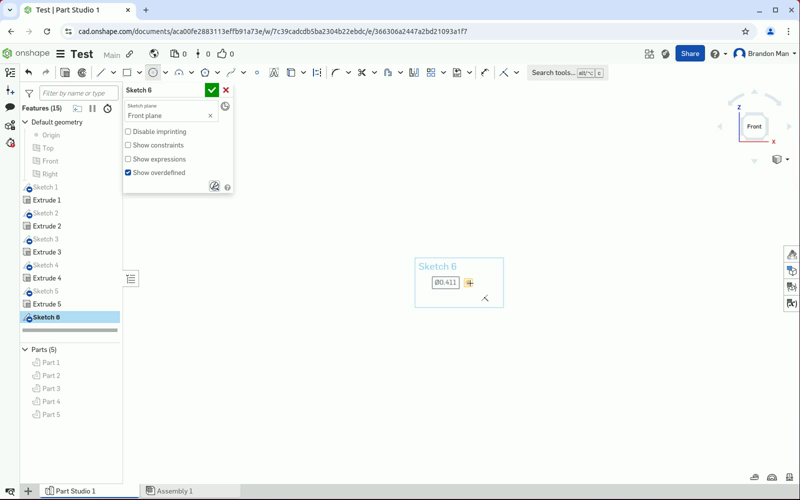
key(esc)
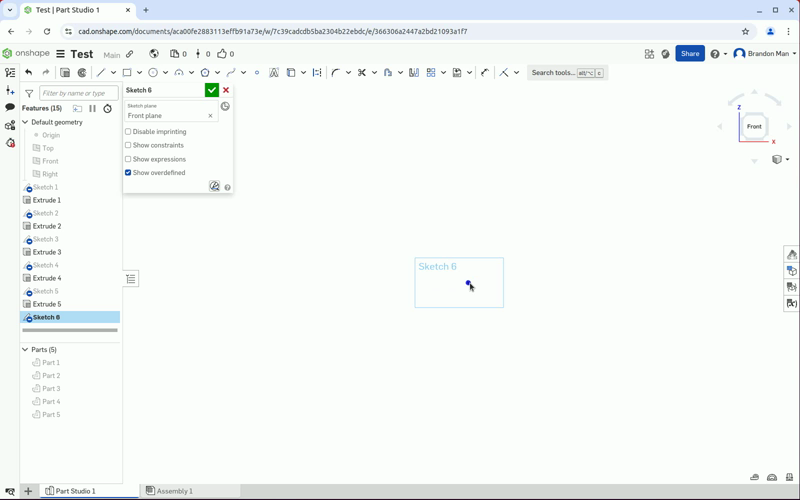
mouse_move(468, 282)
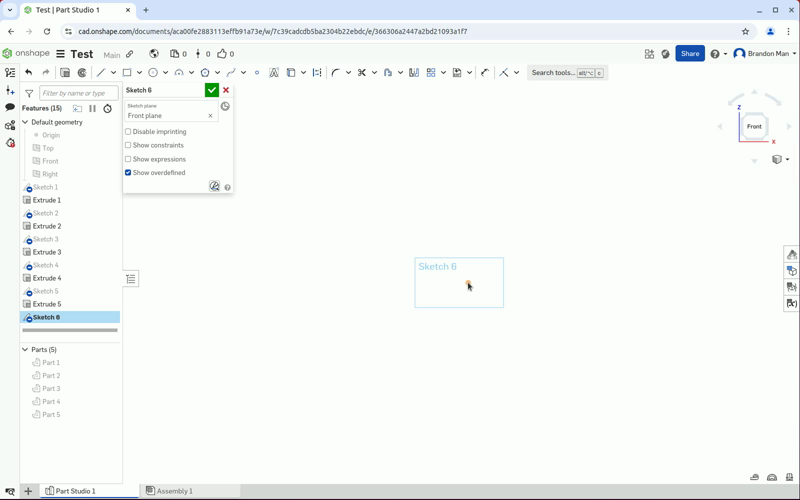
scroll(6)
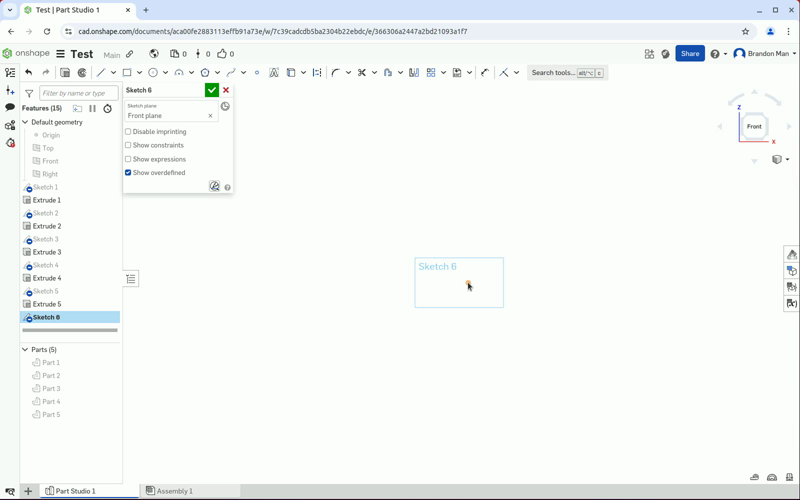
scroll(6)
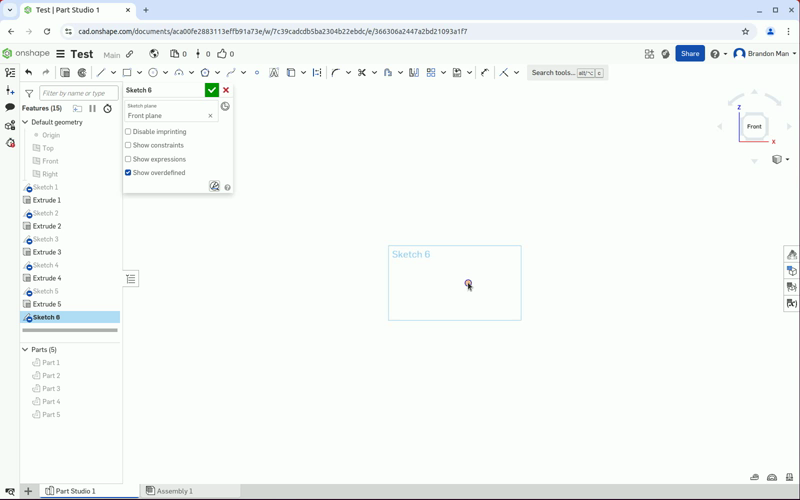
scroll(6)
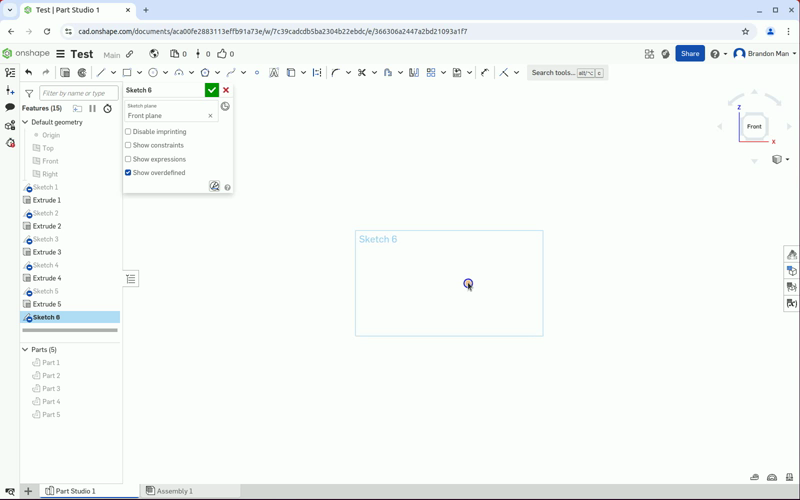
scroll(6)
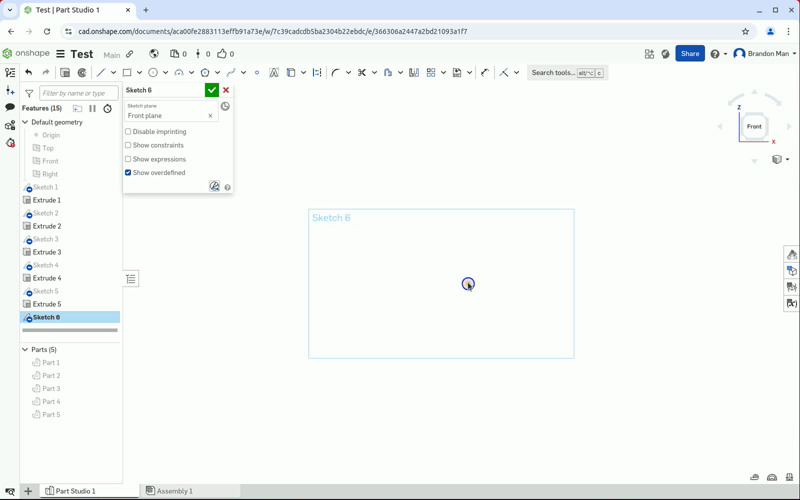
scroll(6)
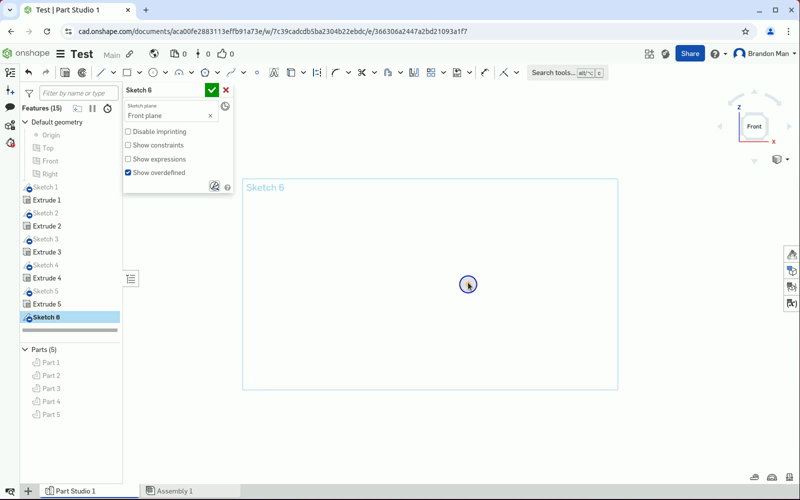
scroll(6)
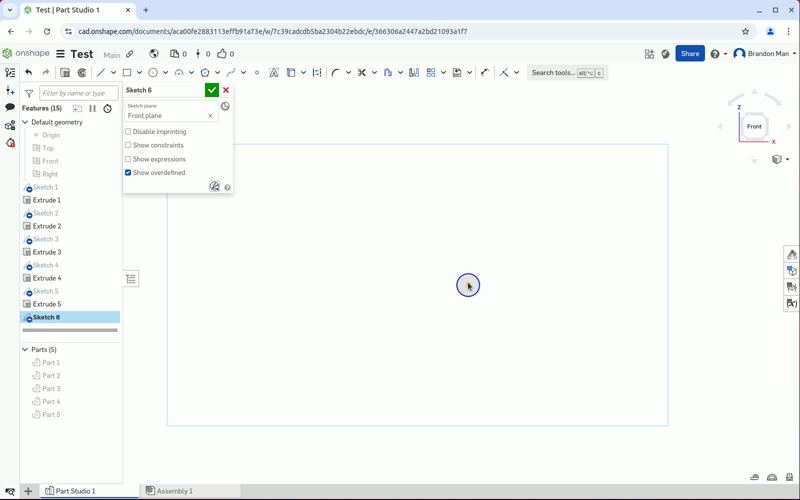
scroll(6)
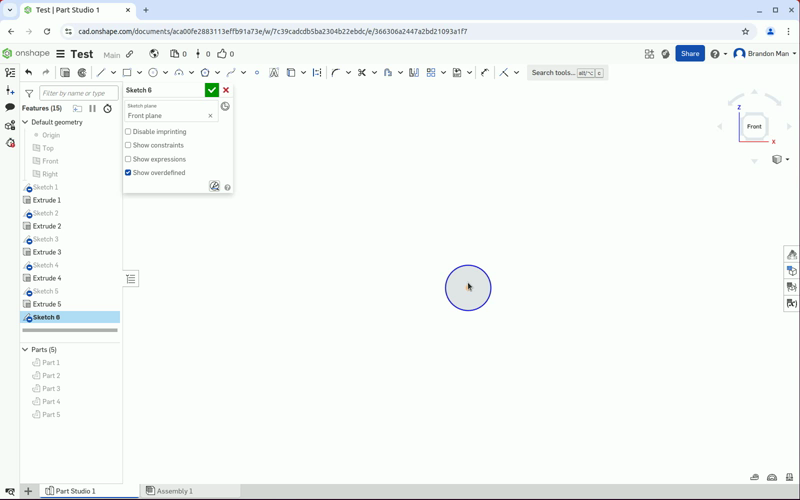
click(468, 282)
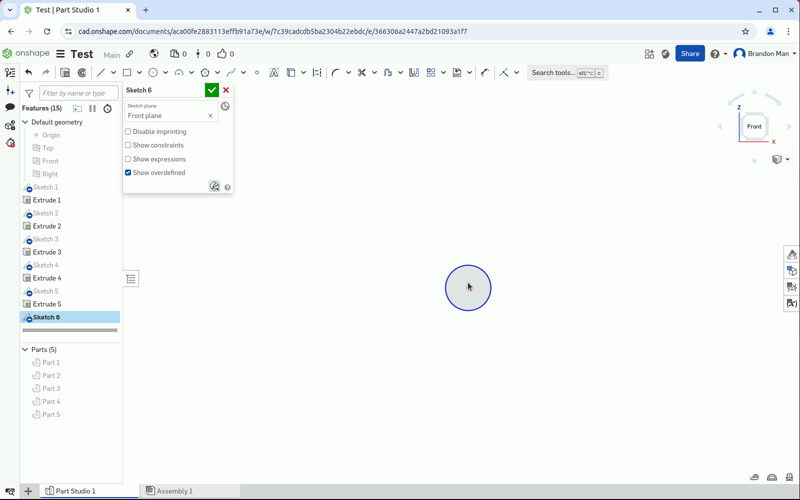
scroll(-6)
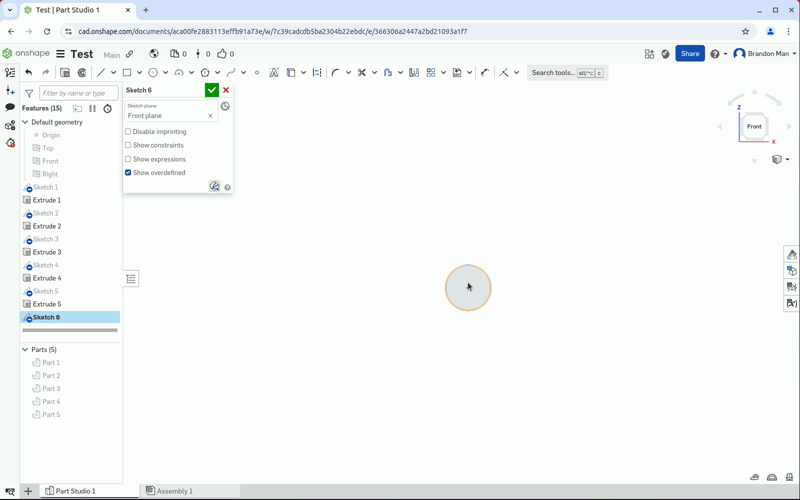
scroll(-6)
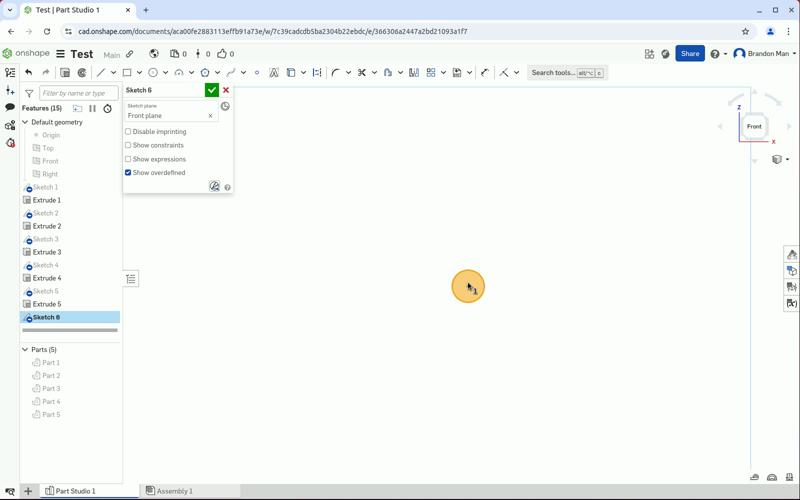
scroll(-6)
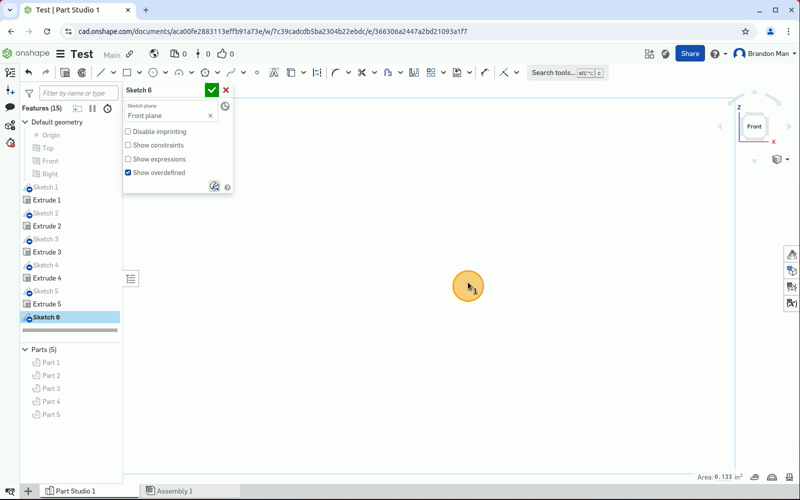
scroll(-6)
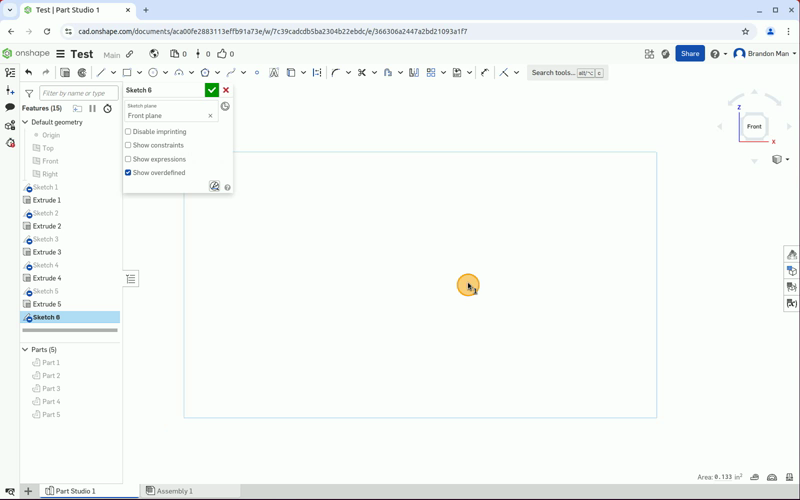
scroll(-6)
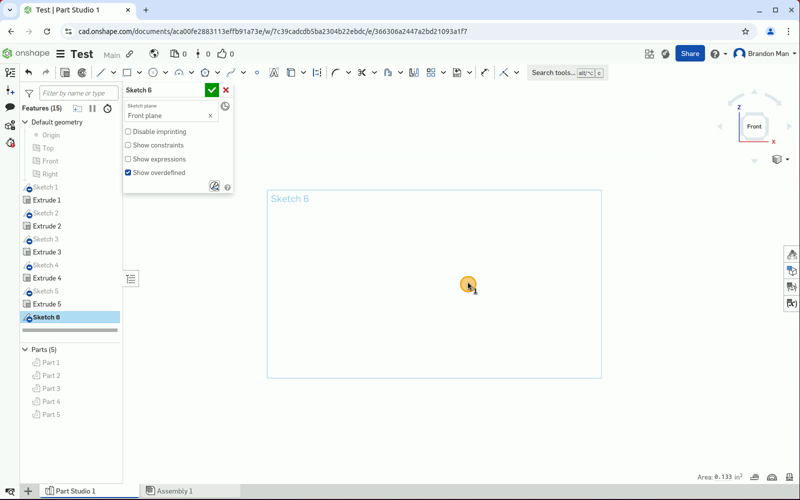
scroll(-6)
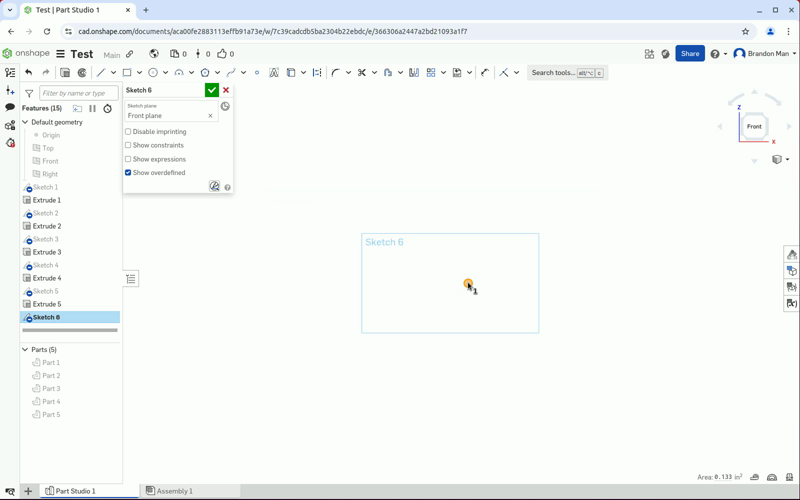
scroll(-6)
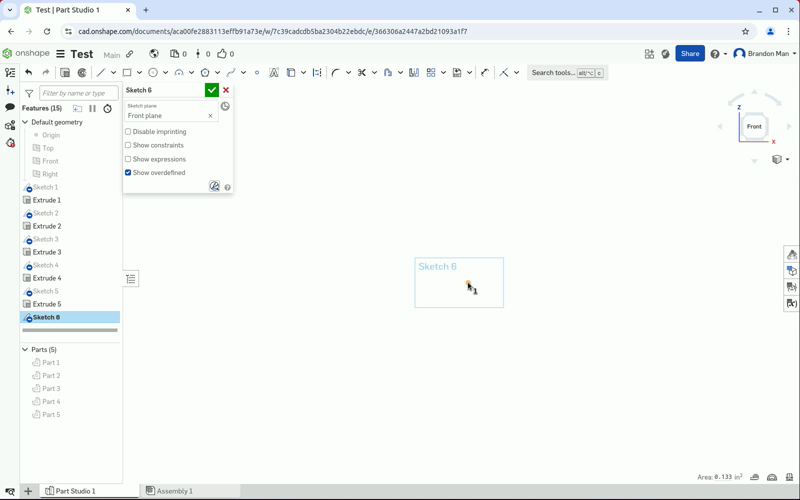
mouse_move(73, 352)
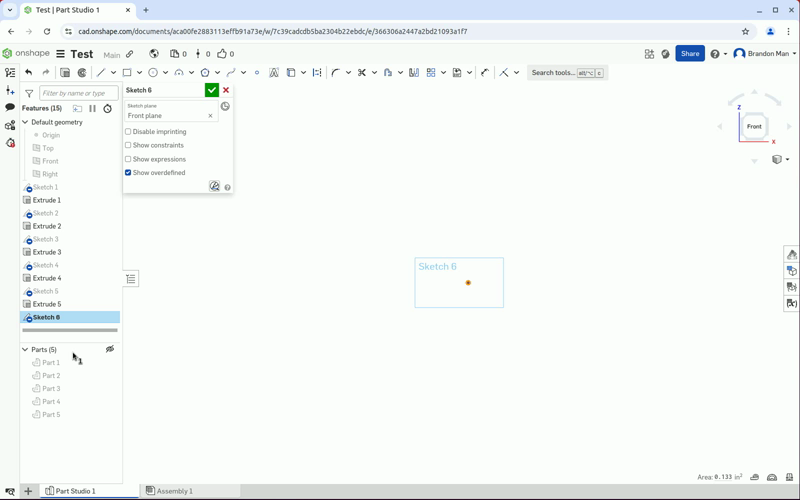
key(shift+y)
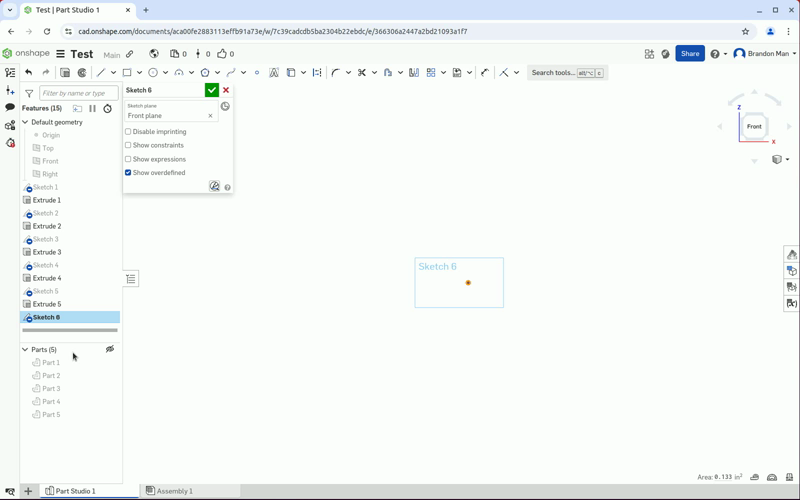
key(shift+e)
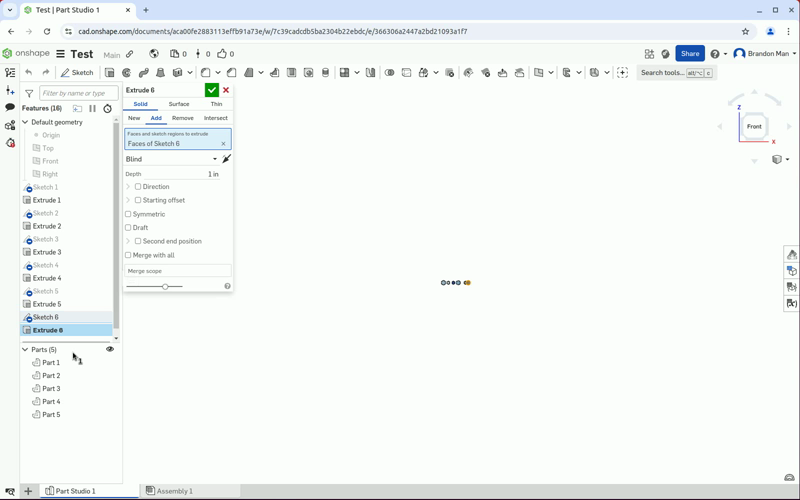
mouse_move(143, 106)
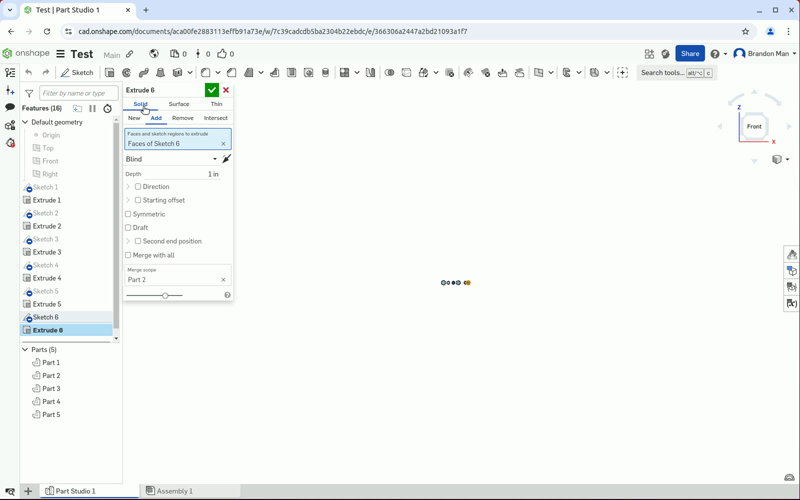
click(143, 106)
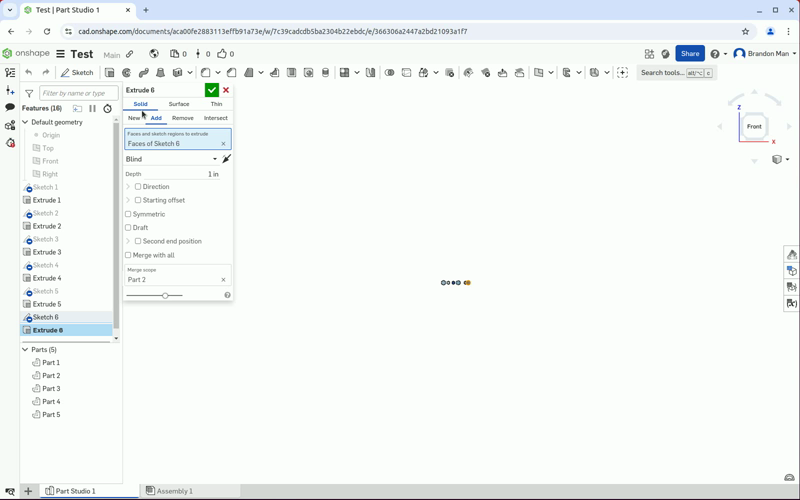
mouse_move(137, 120)
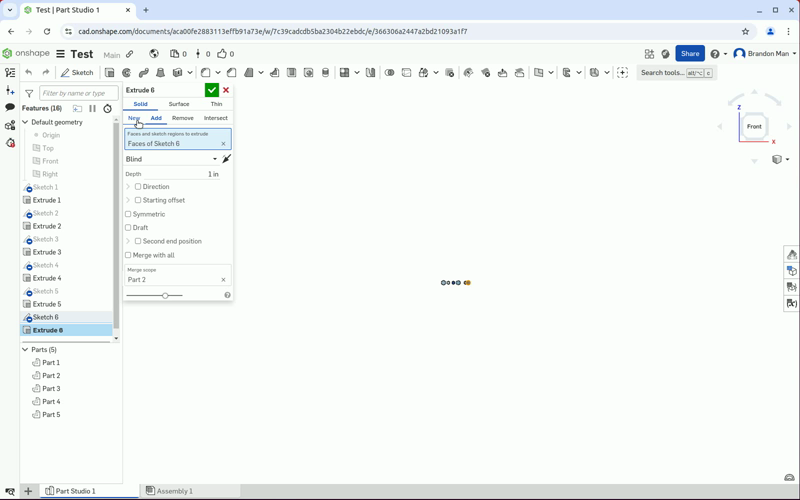
click(137, 120)
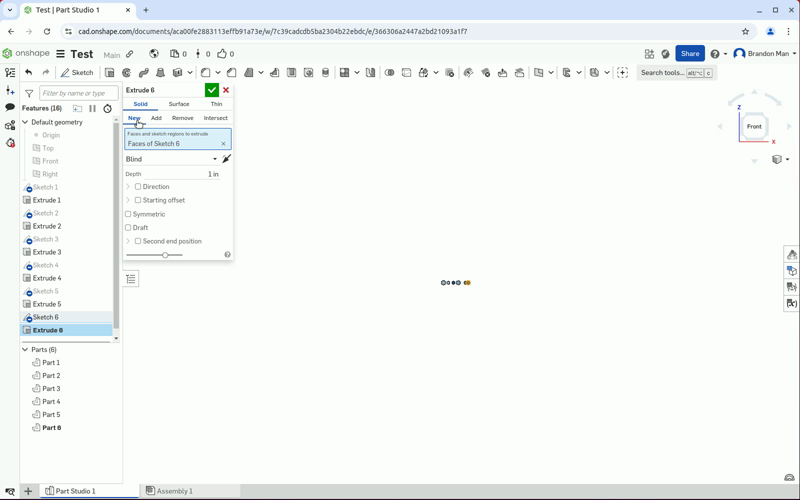
key(tab, 4)
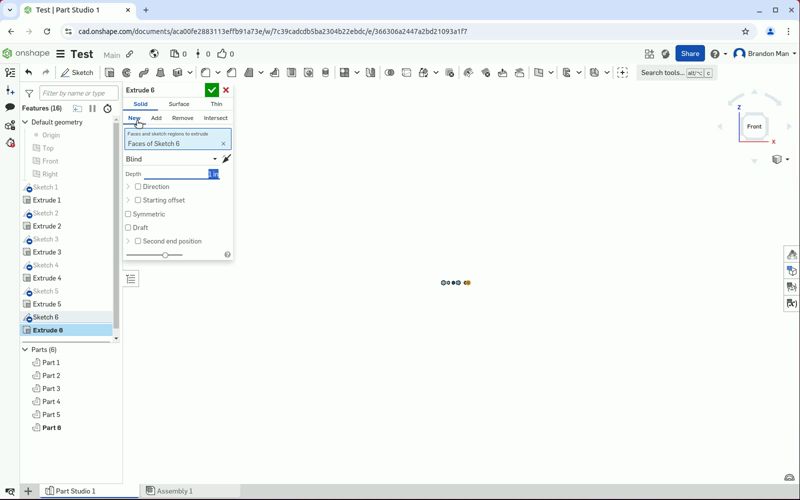
text(5.536)
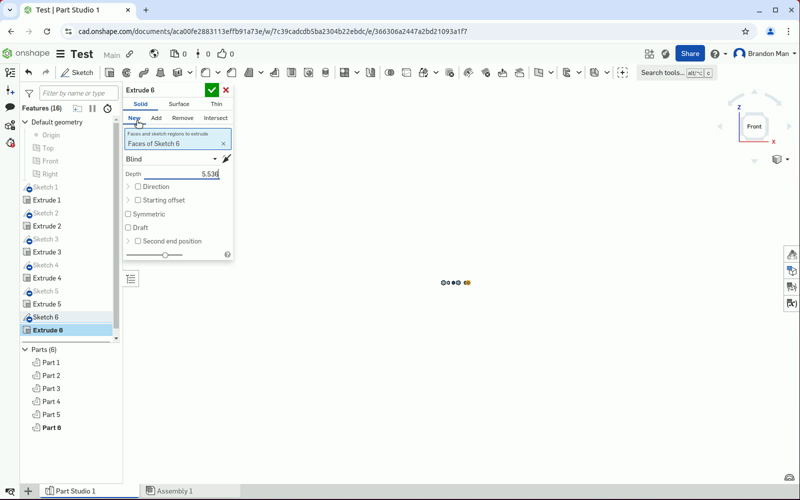
key(enter)
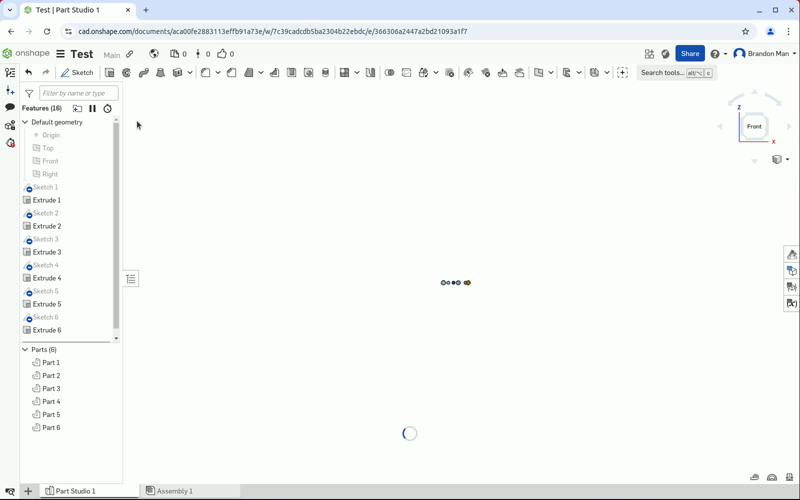
key(shift+h)
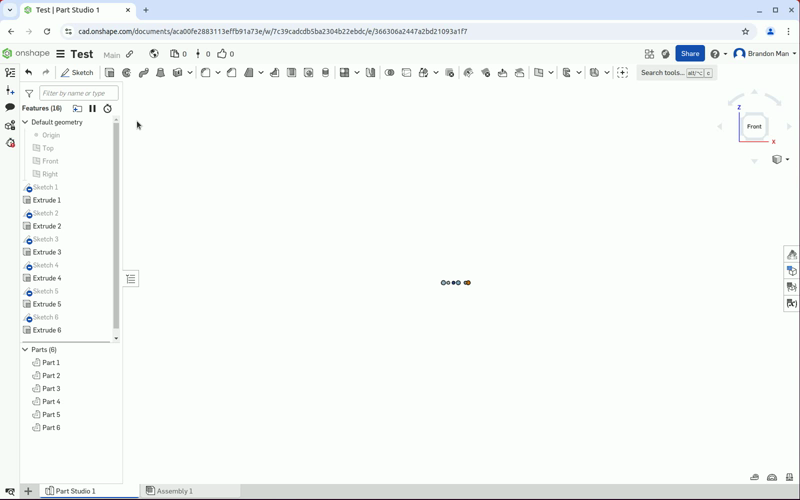
key(shift+h)
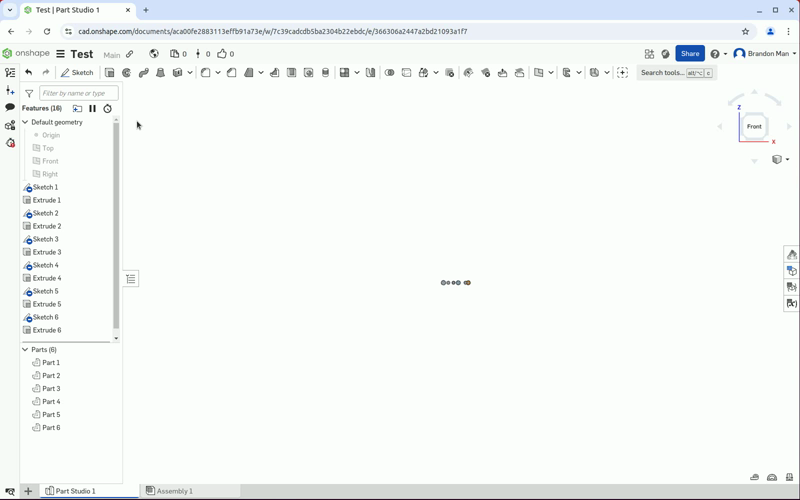
key(shift+7)
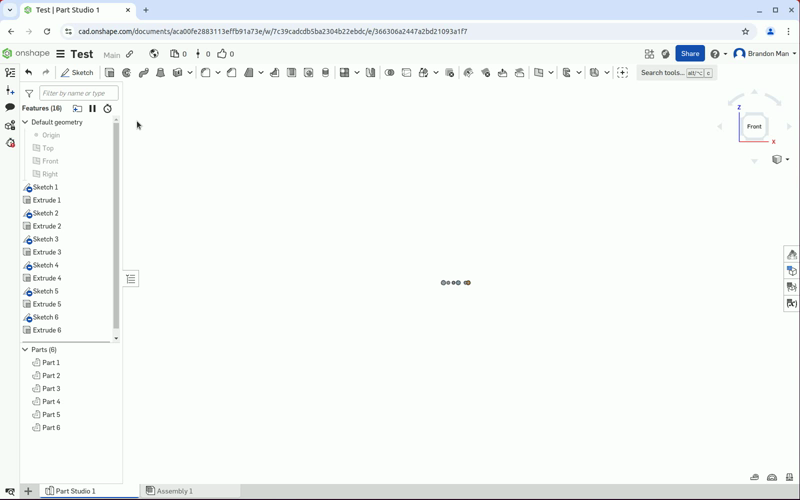
key(left, 2)
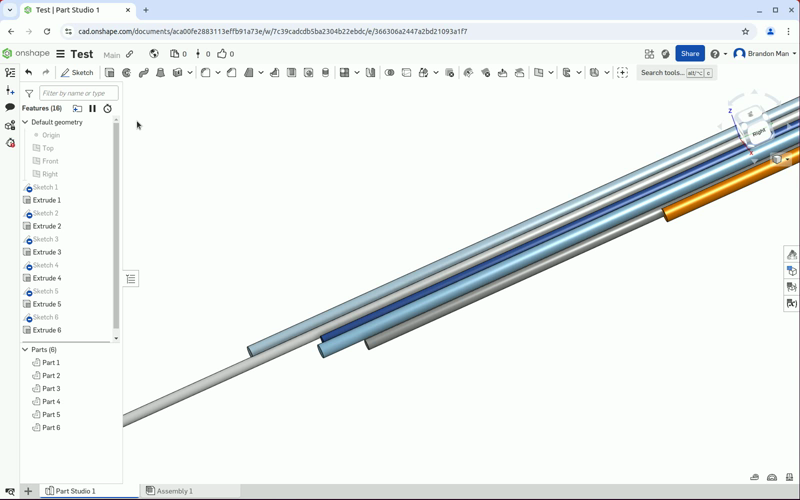
key(down, 2)
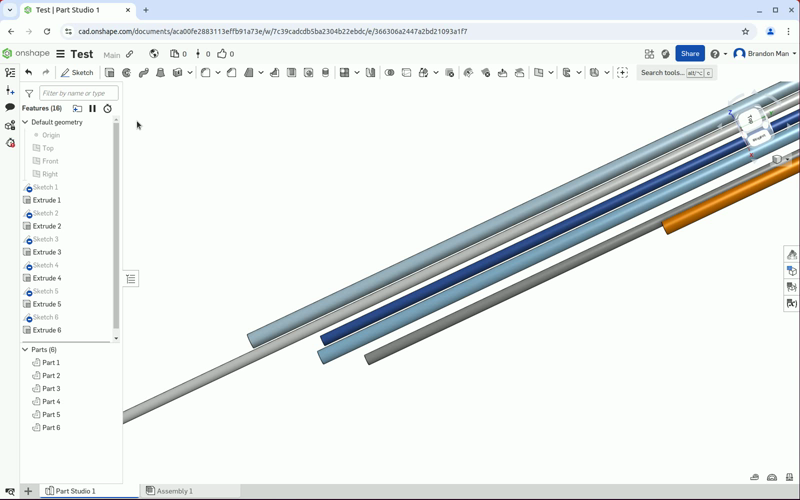
key(up, 2)
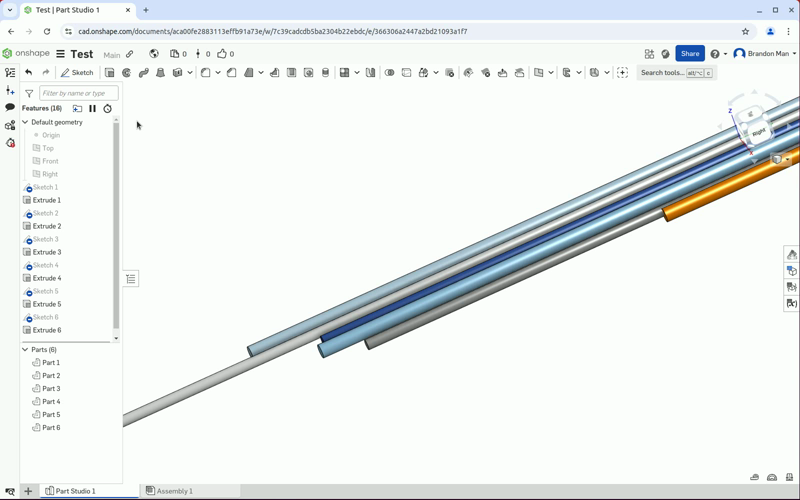
key(right, 2)
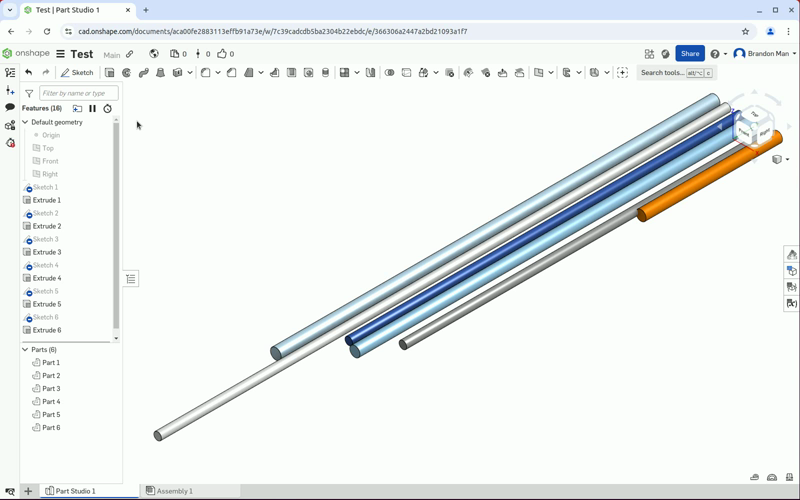
mouse_move(69, 189)
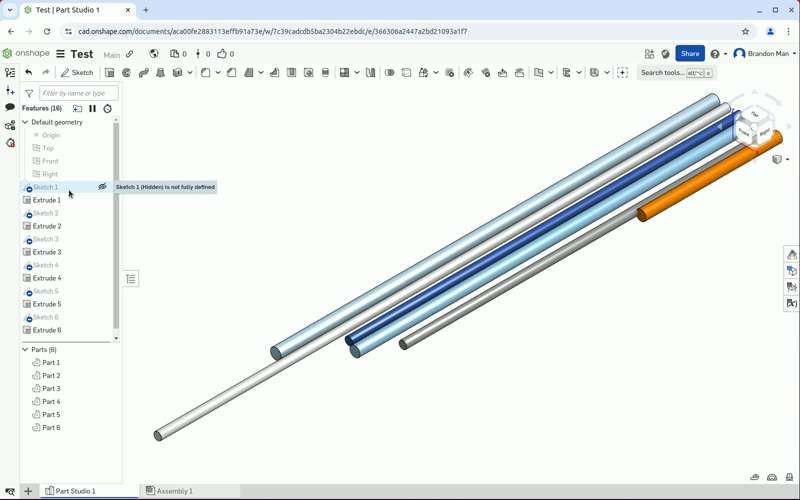
click(69, 189)